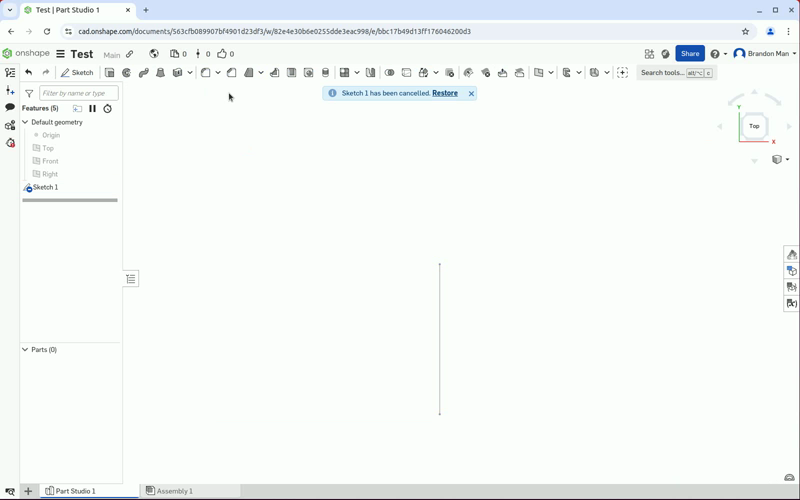
key(shift+h)
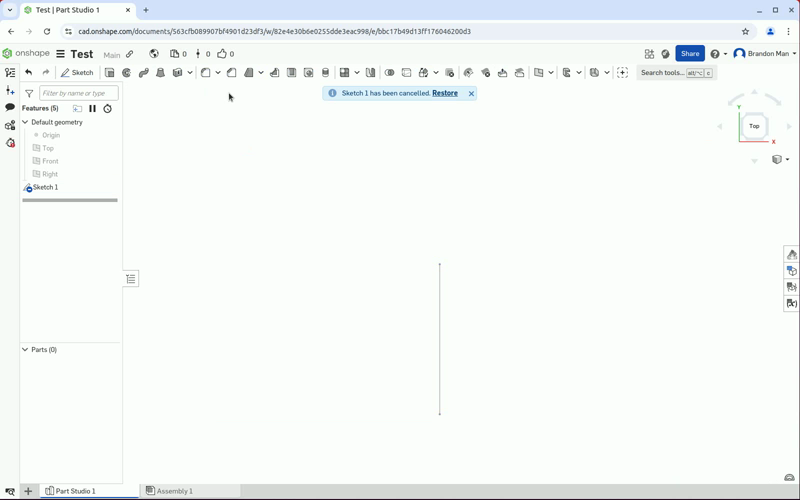
key(shift+s)
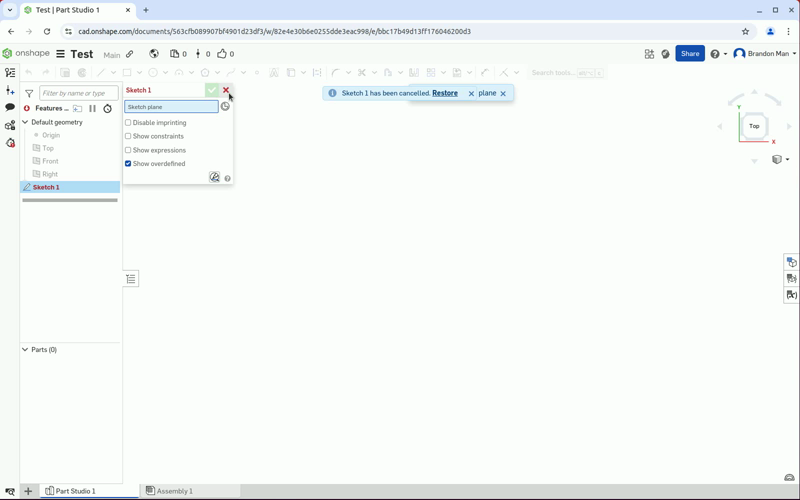
mouse_move(73, 150)
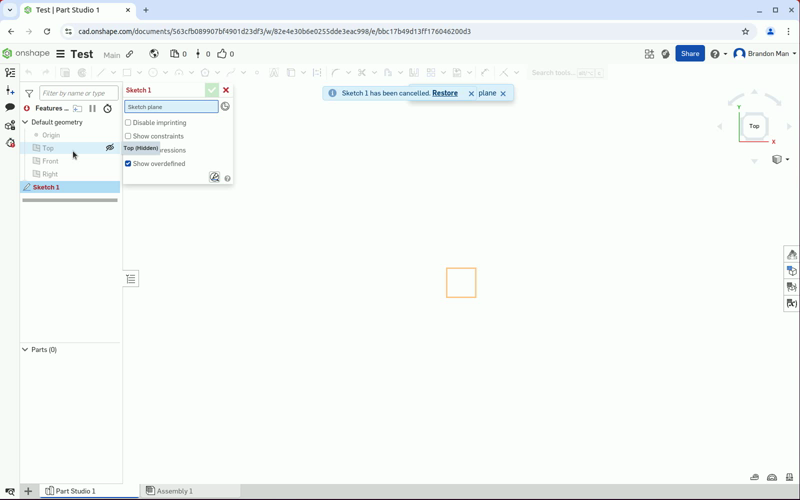
click(73, 150)
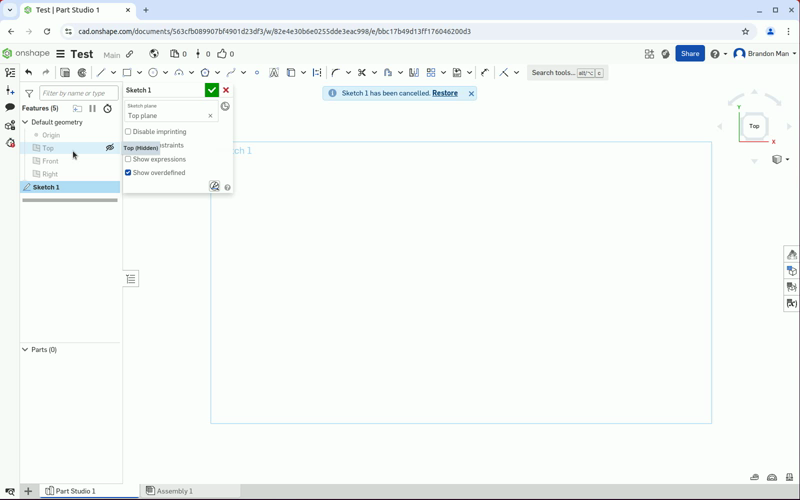
mouse_move(73, 352)
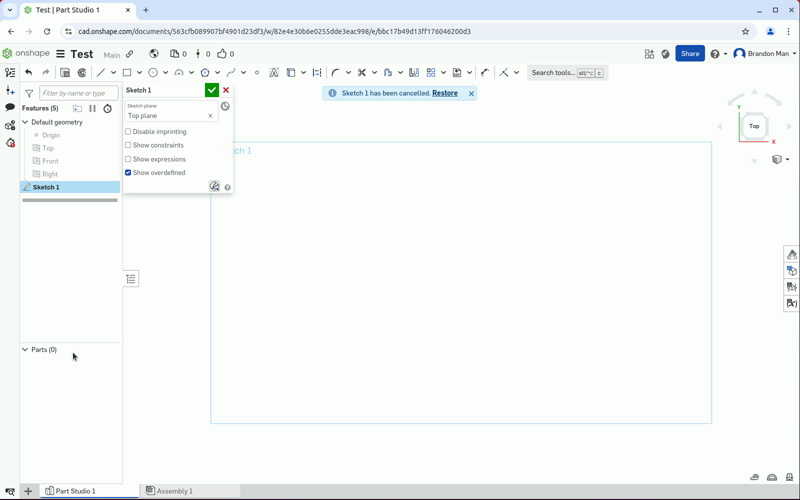
key(y)
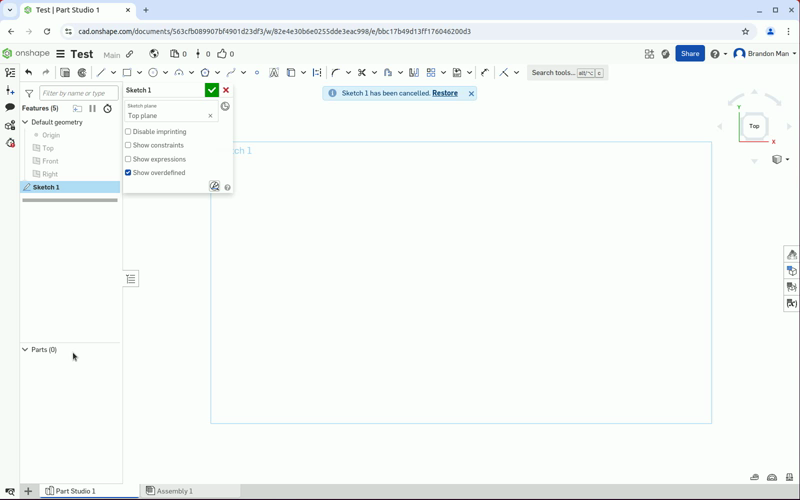
key(l)
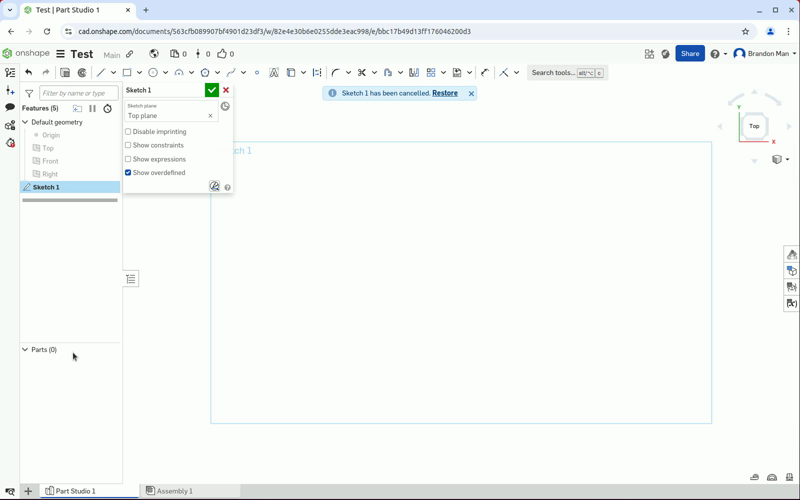
key_down(shift)
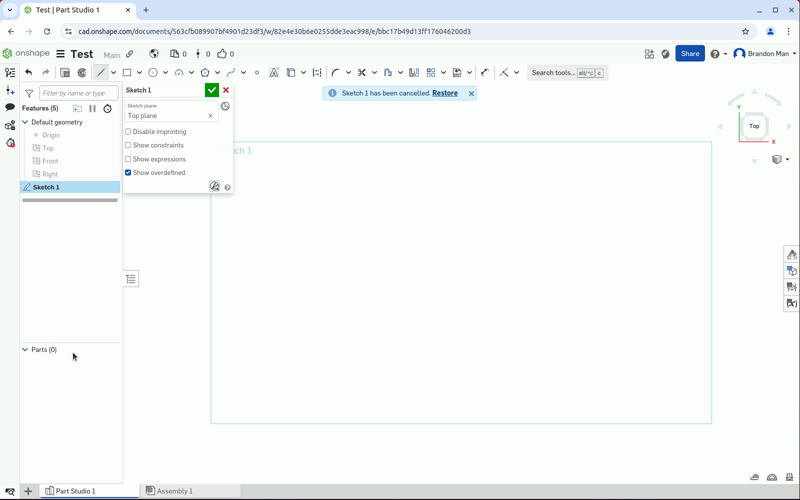
mouse_move(369, 266)
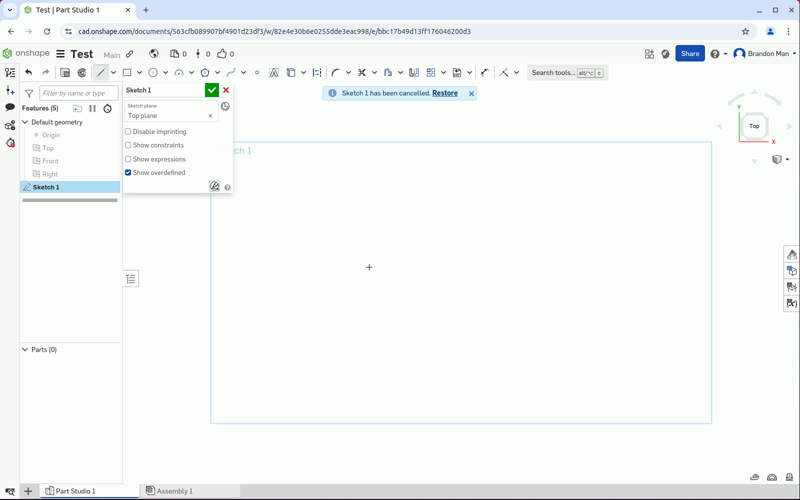
click(369, 266)
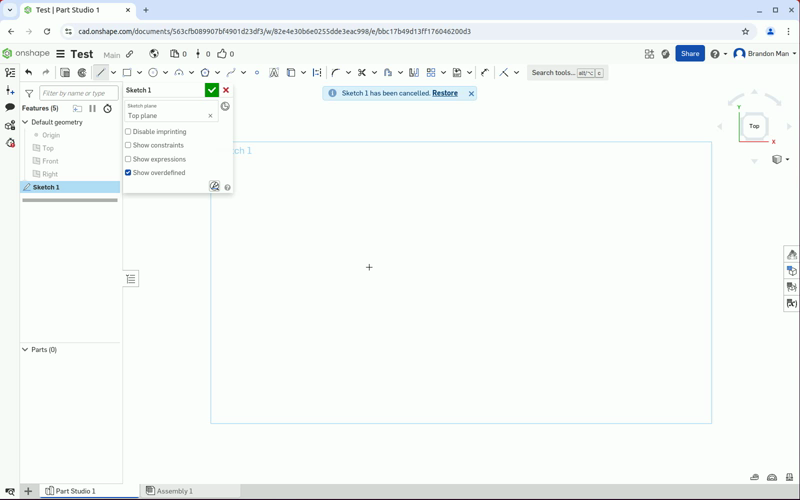
key_up(shift)
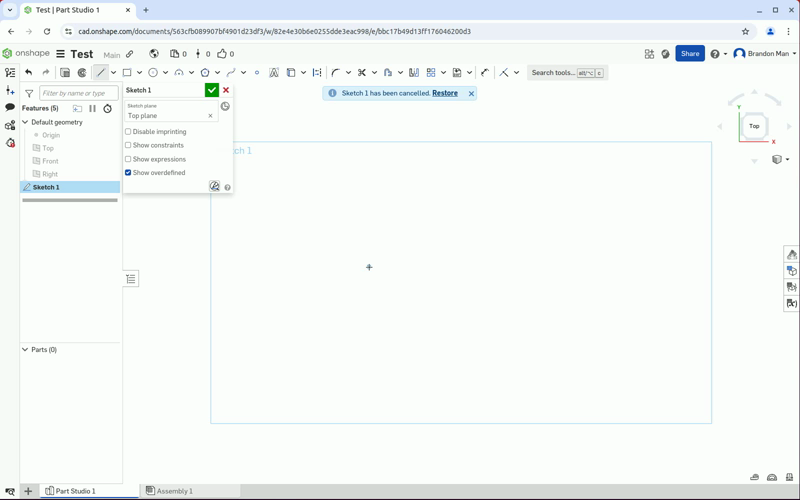
key_down(shift)
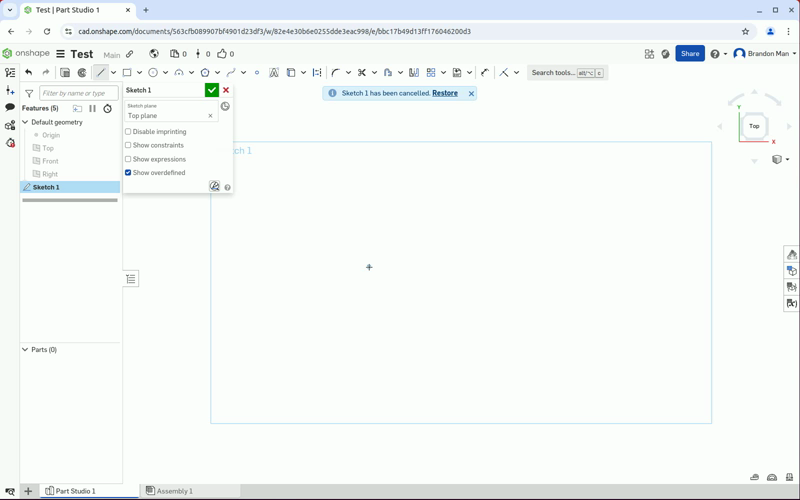
mouse_move(399, 266)
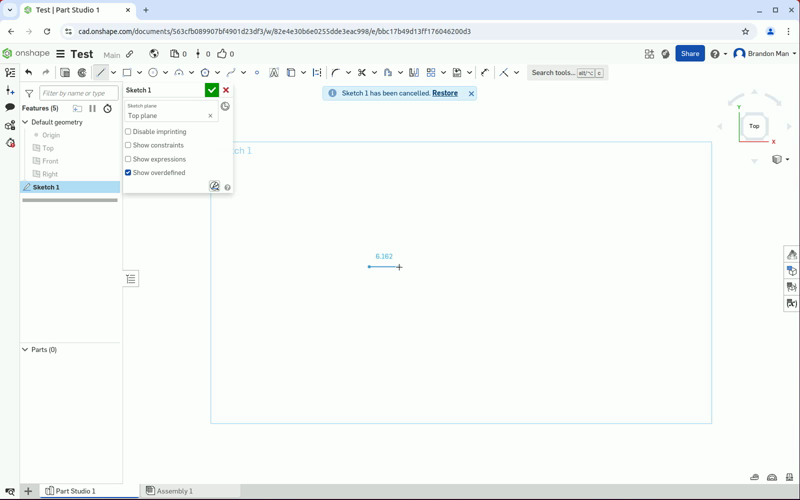
mouse_move(391, 266)
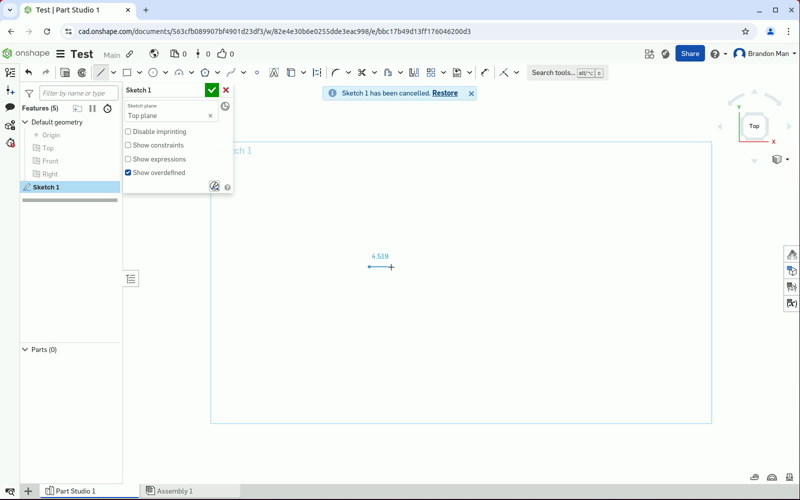
click(391, 266)
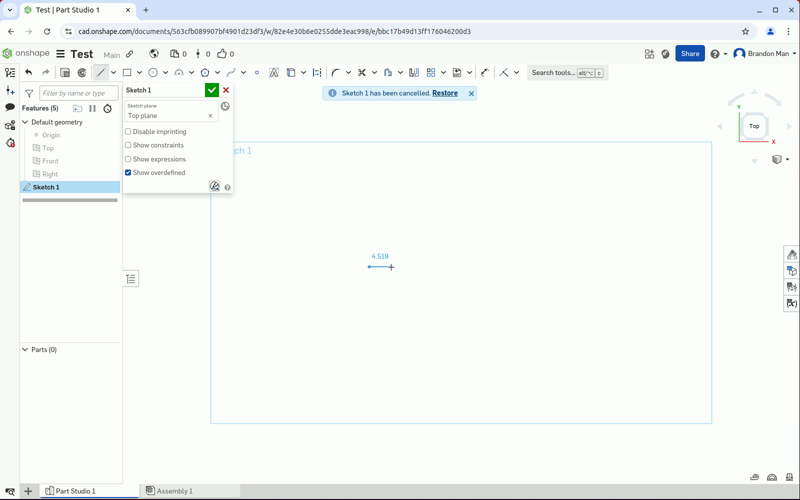
key_up(shift)
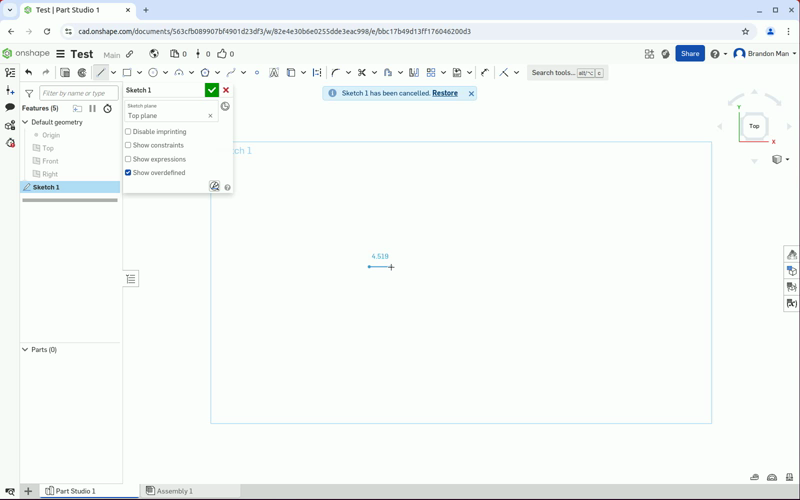
key_down(shift)
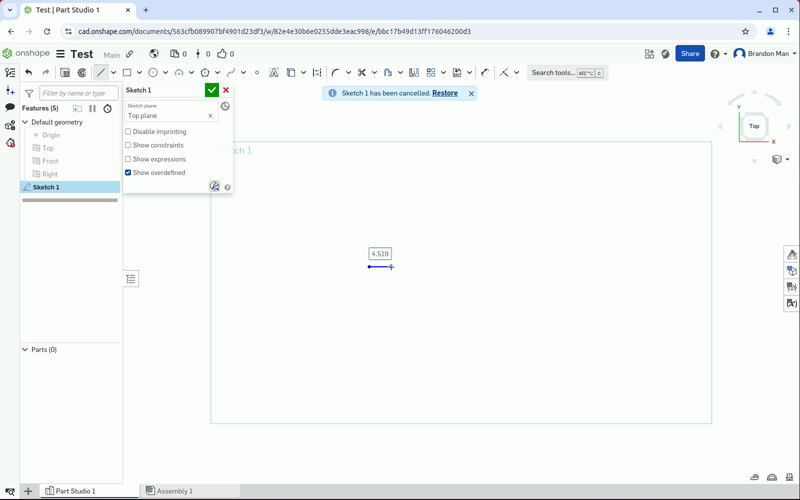
mouse_move(421, 266)
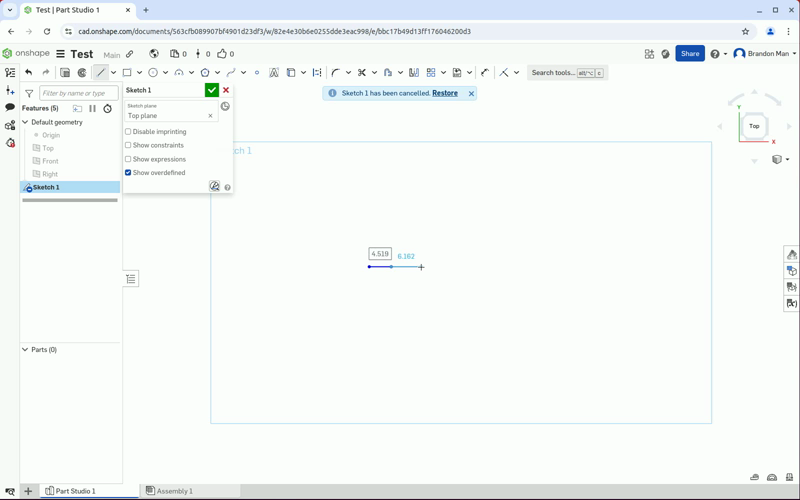
mouse_move(391, 244)
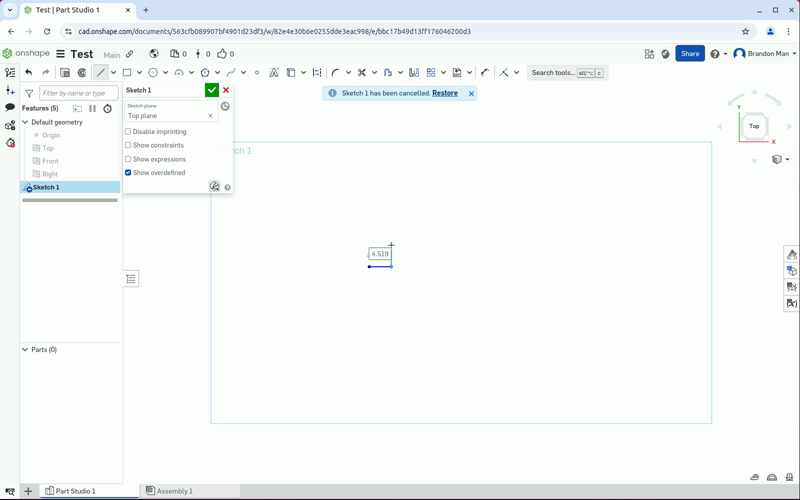
click(391, 244)
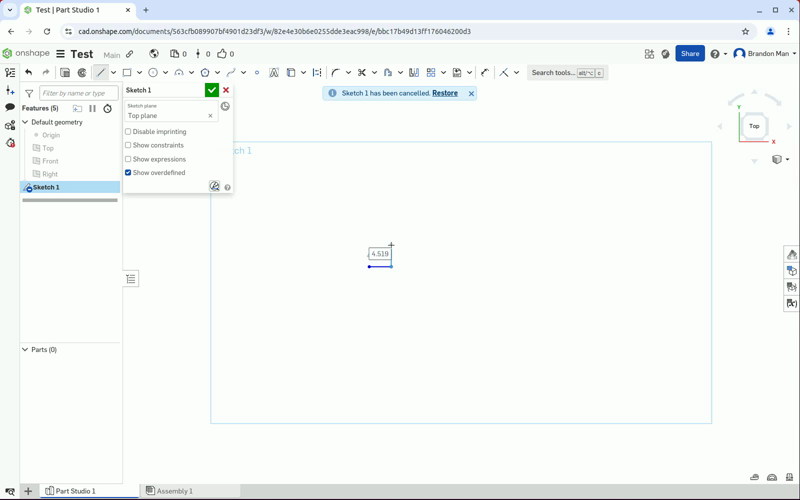
key_up(shift)
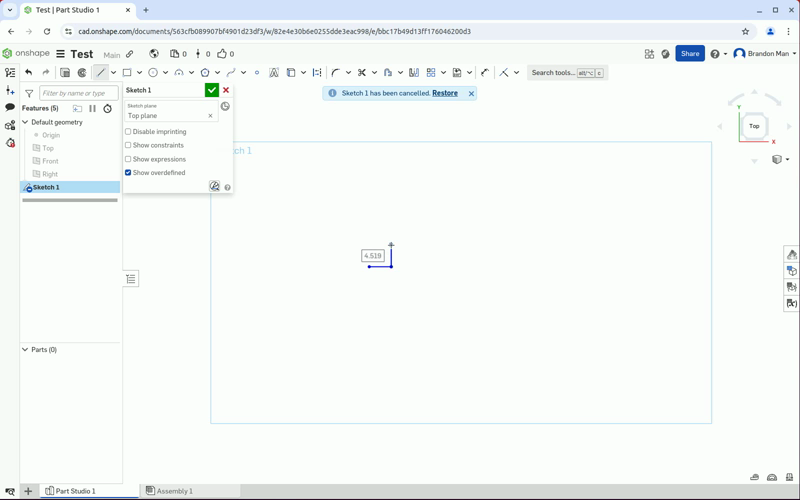
key(esc)
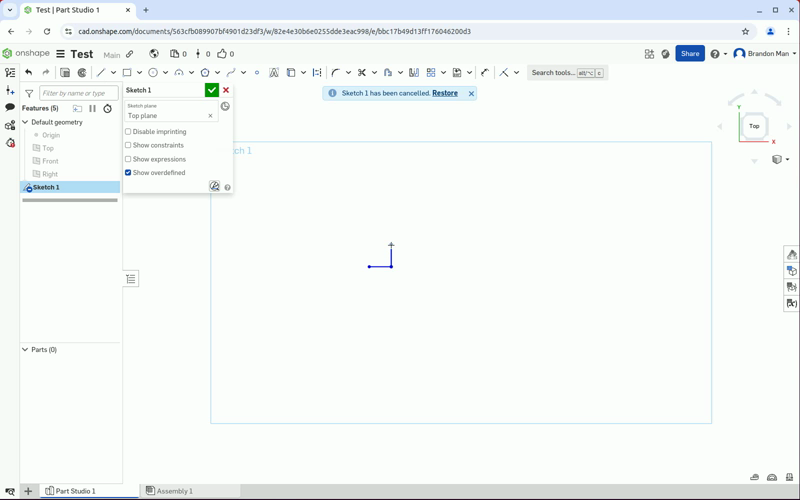
key(a)
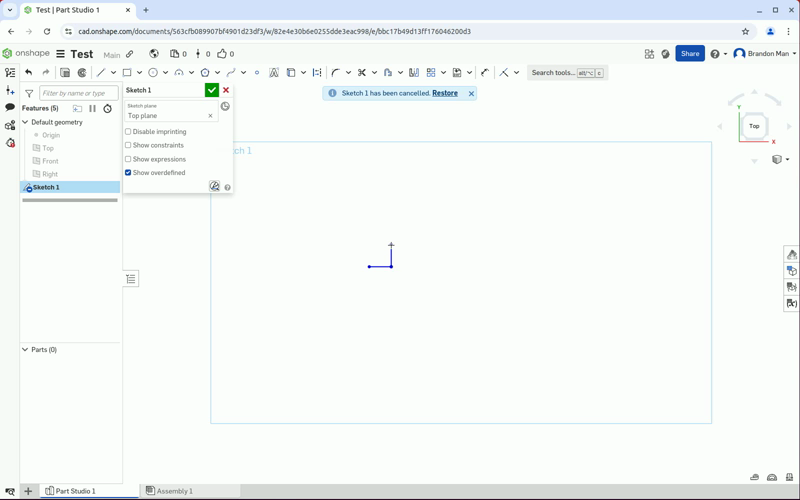
mouse_move(391, 244)
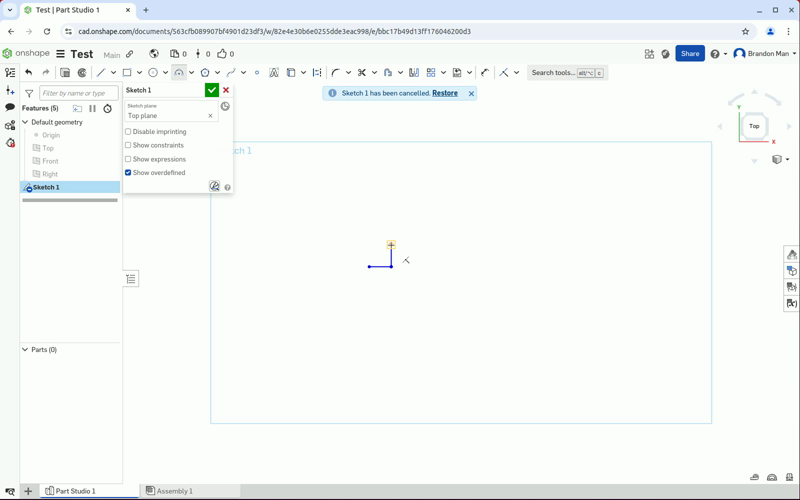
click(391, 244)
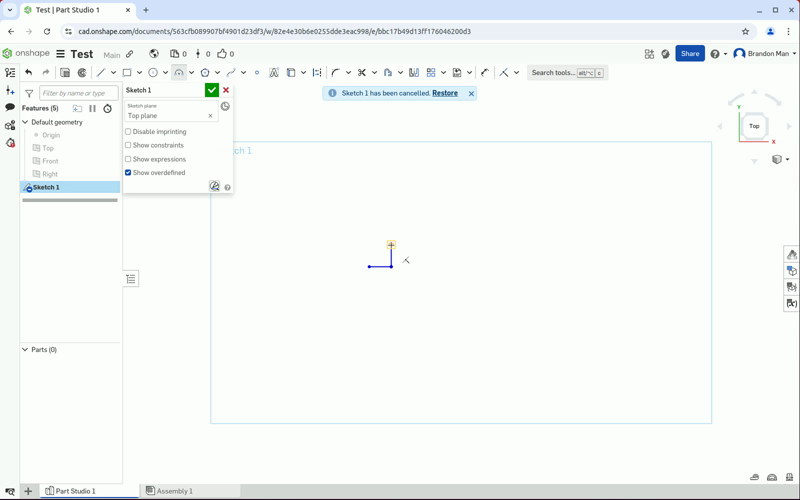
key_down(shift)
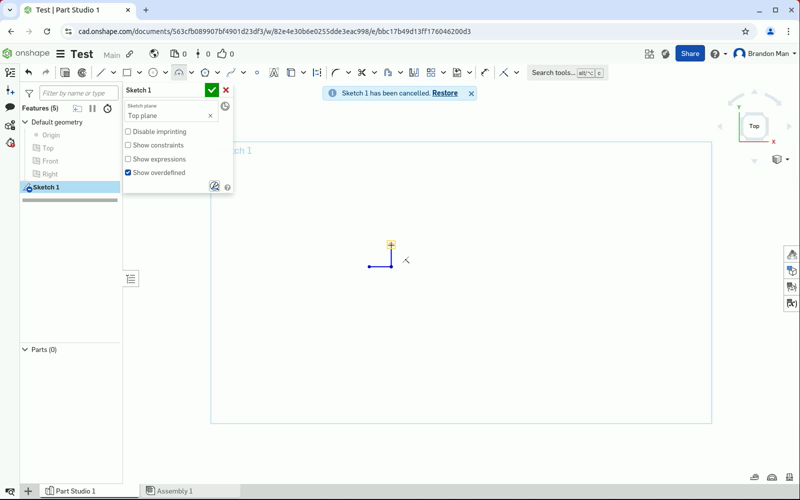
mouse_move(369, 223)
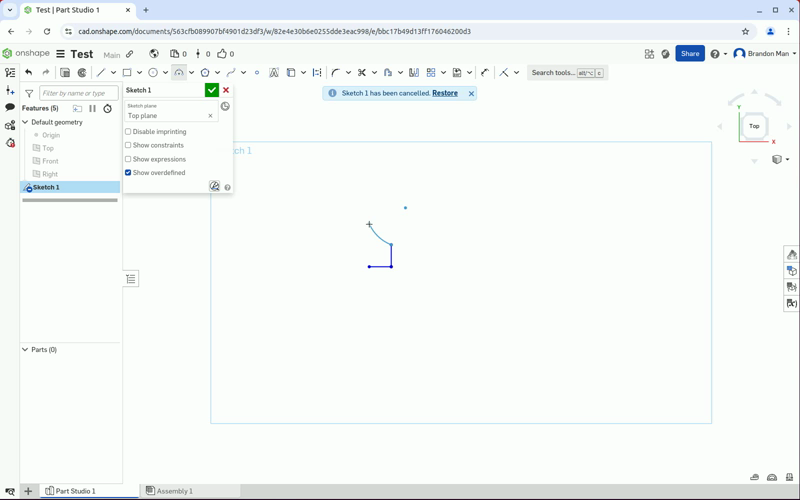
click(369, 223)
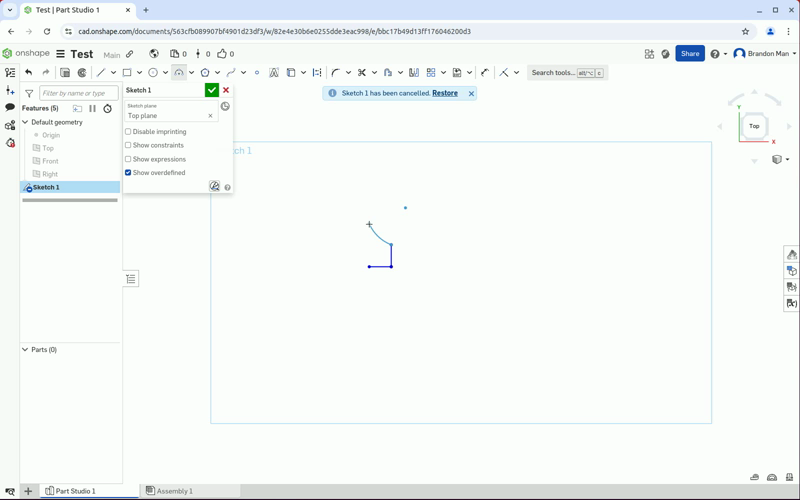
mouse_move(384, 229)
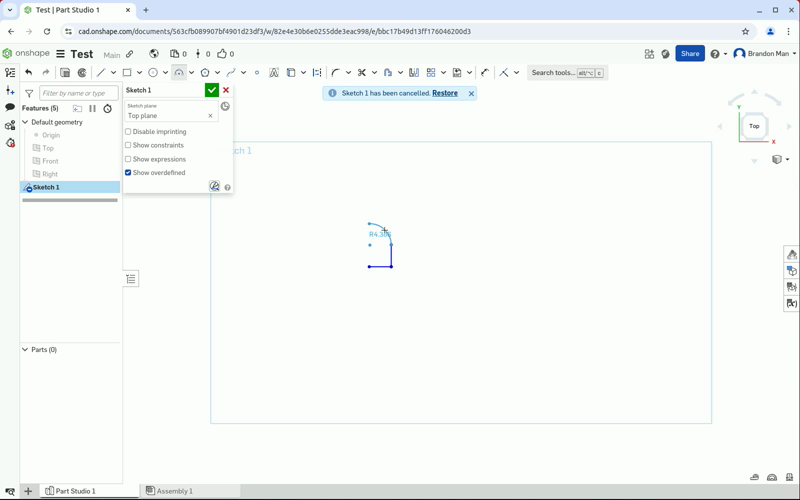
click(384, 229)
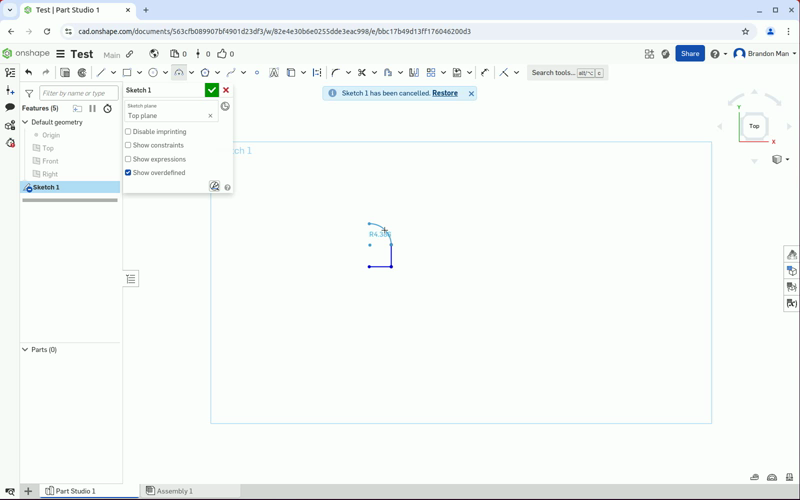
key_up(shift)
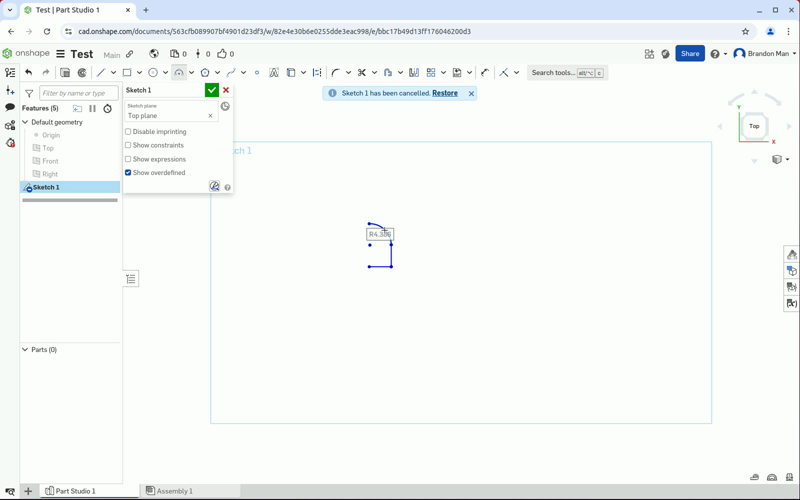
key(esc)
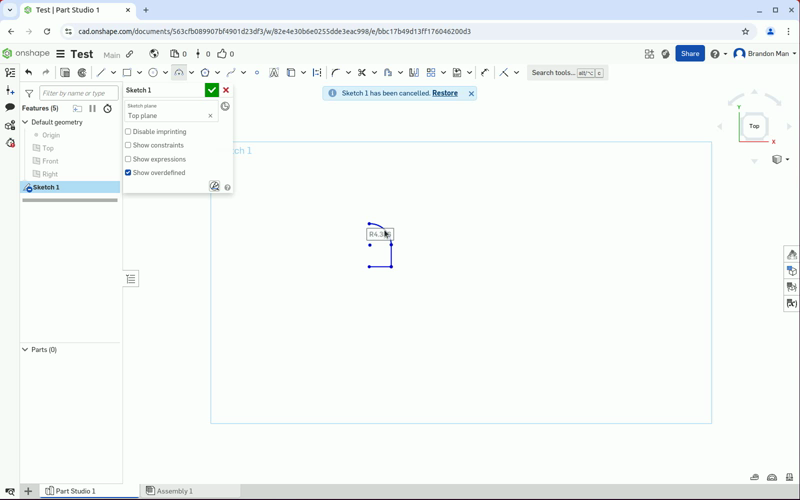
key(l)
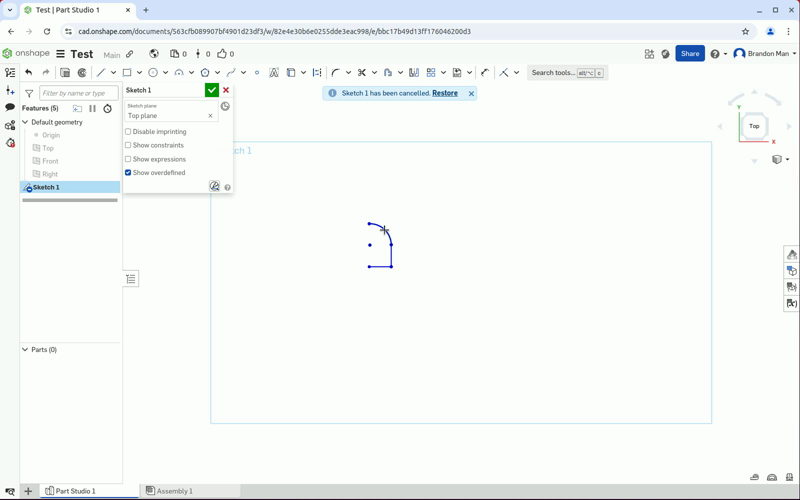
mouse_move(369, 223)
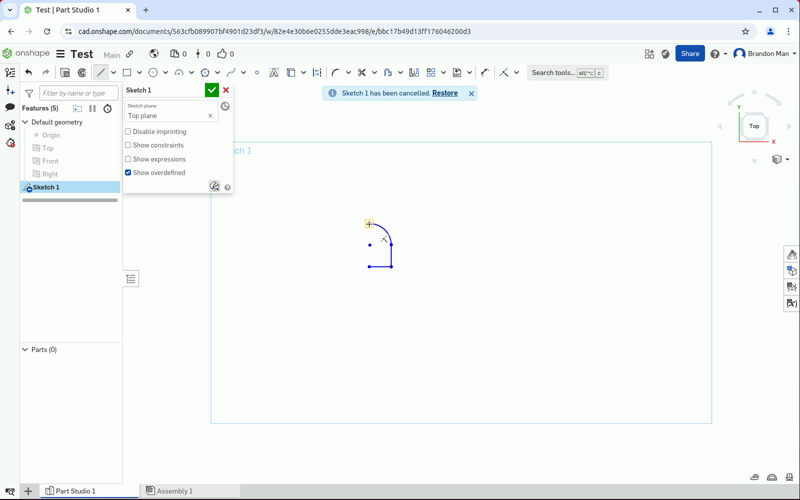
click(369, 223)
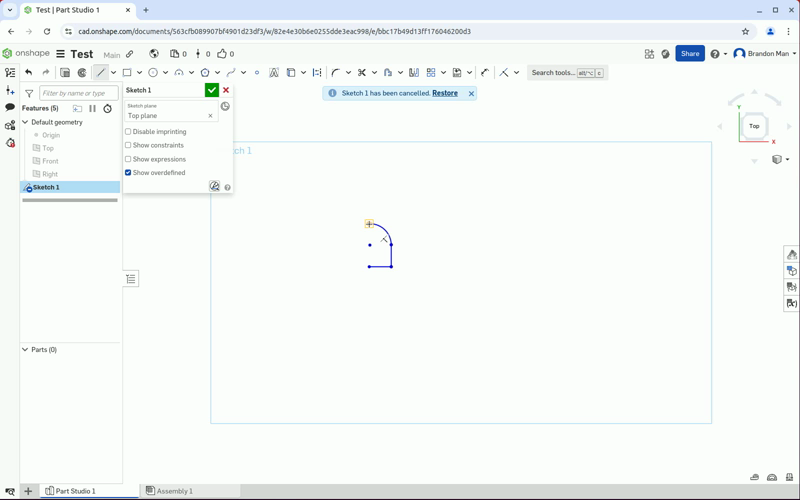
key_down(shift)
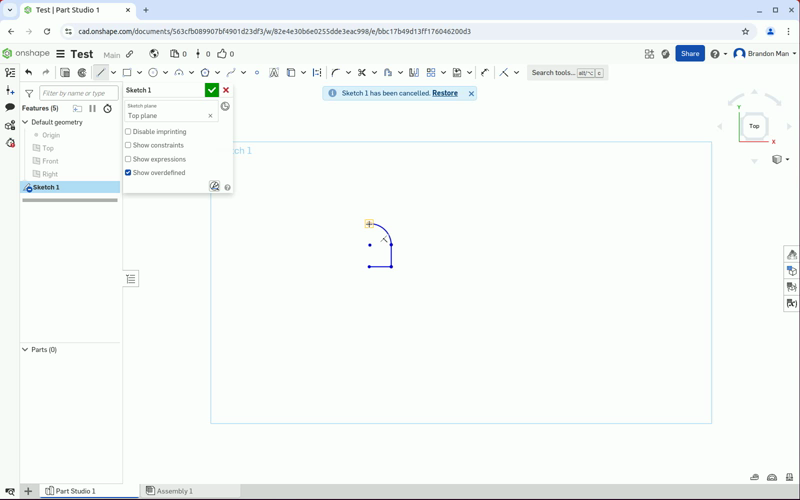
mouse_move(399, 223)
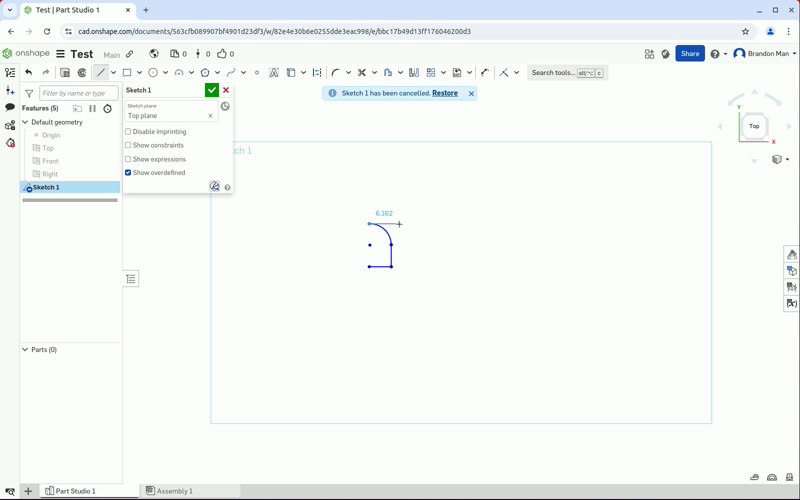
mouse_move(369, 240)
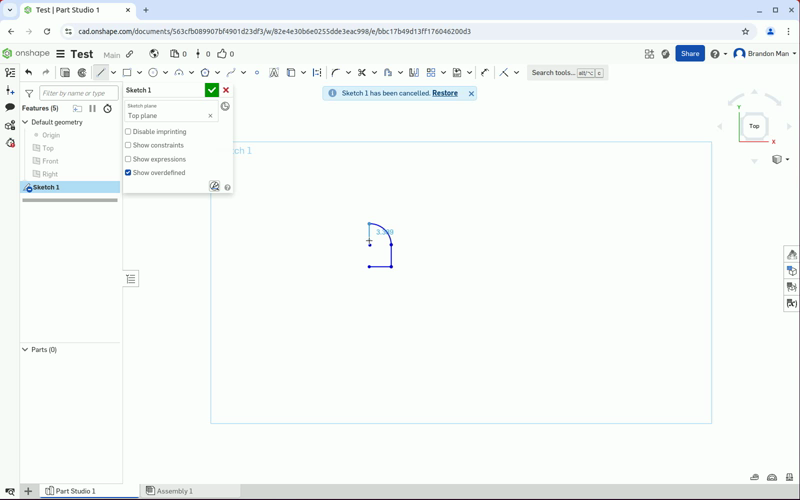
click(369, 240)
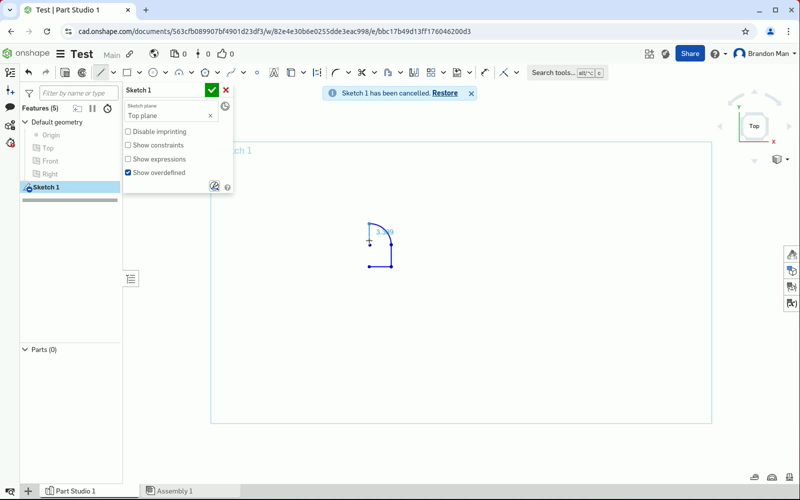
key_up(shift)
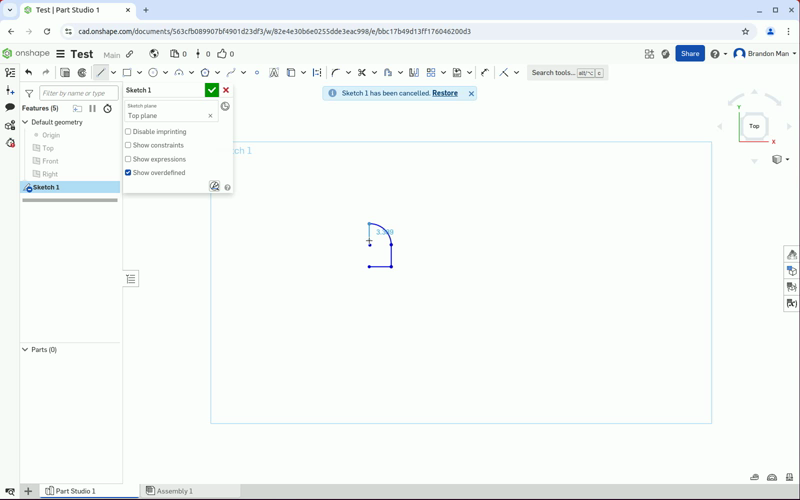
key(esc)
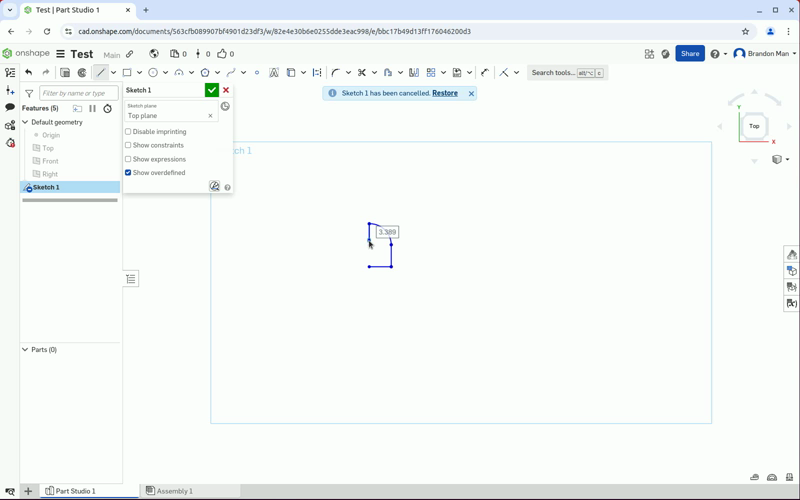
key(a)
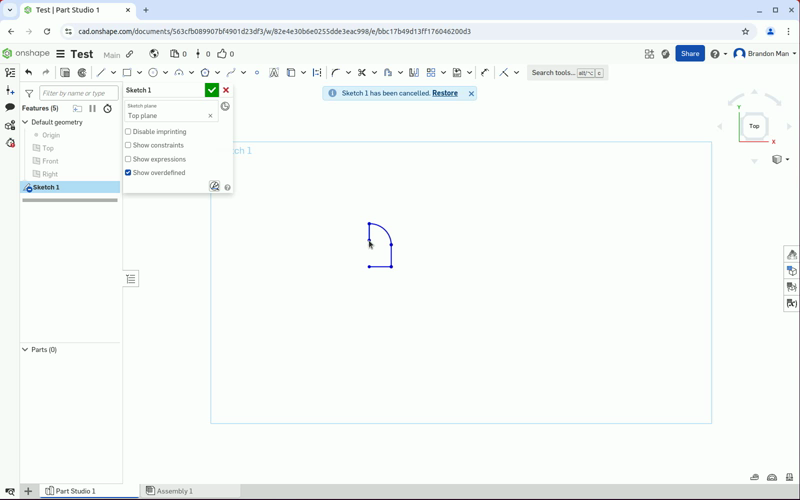
mouse_move(369, 240)
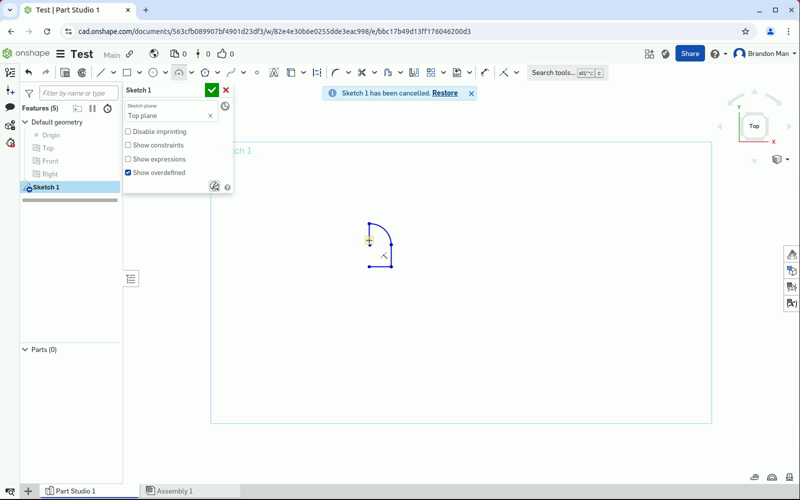
click(369, 240)
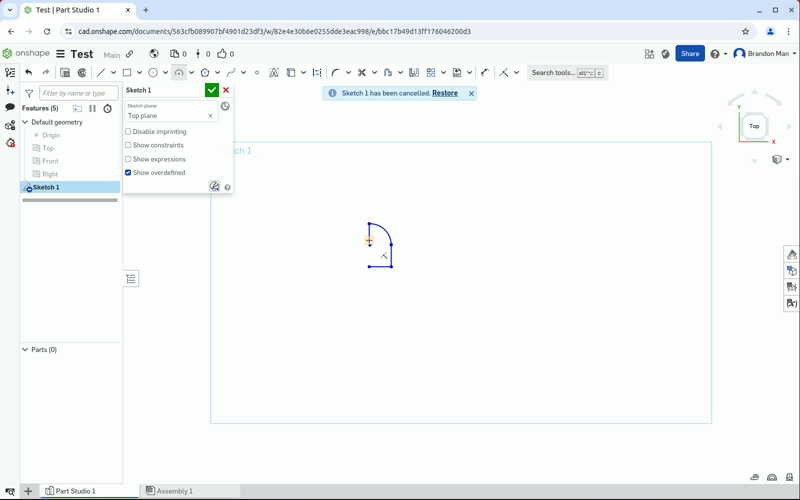
key_down(shift)
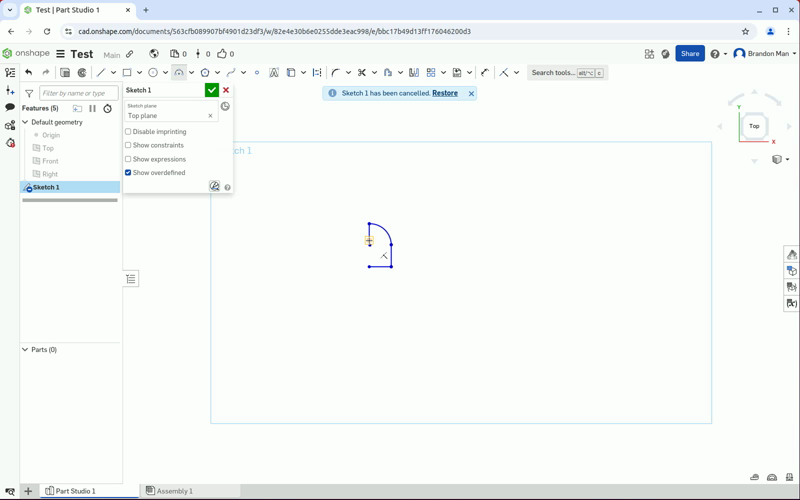
mouse_move(369, 243)
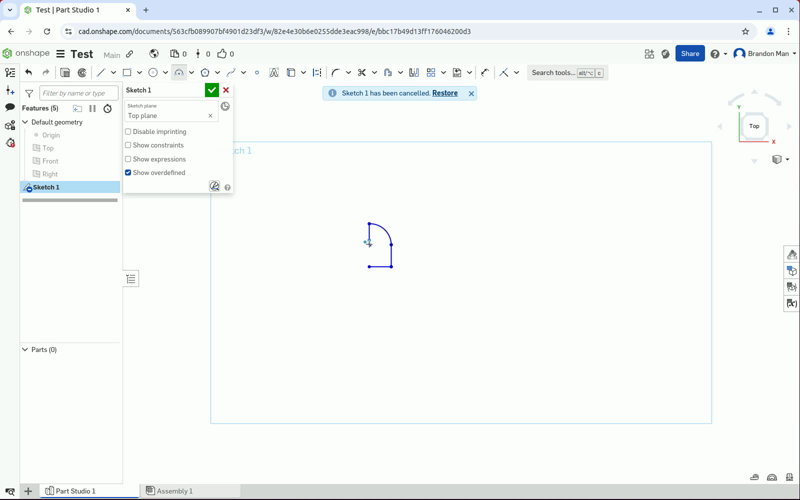
scroll(6)
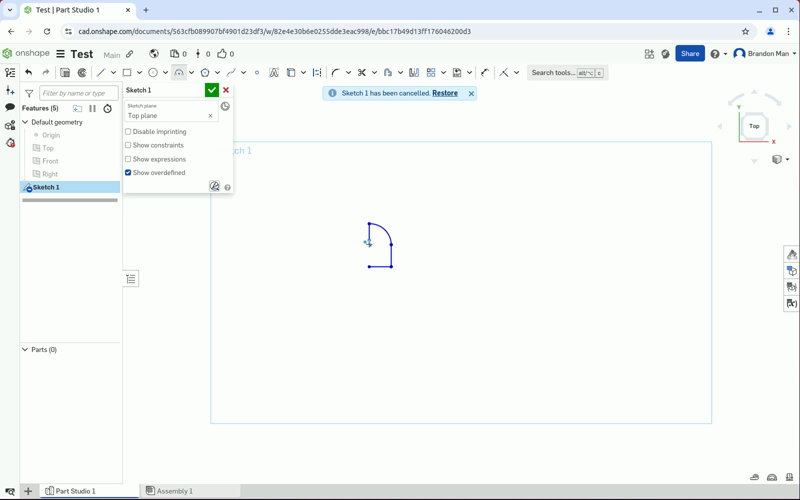
scroll(6)
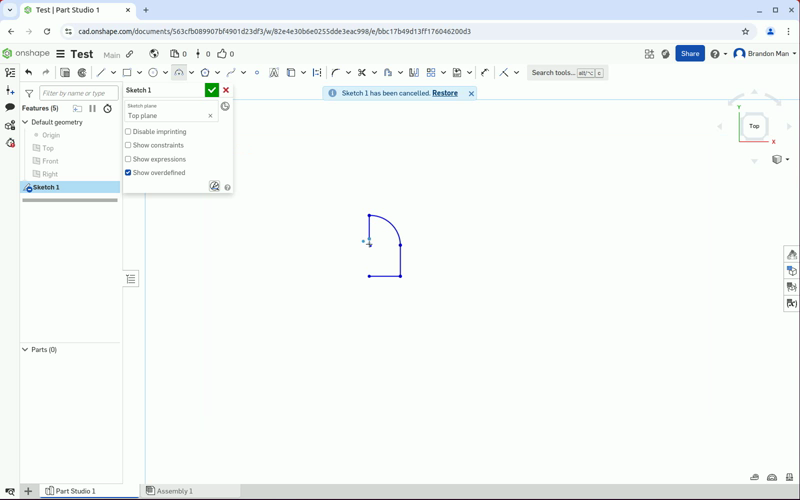
scroll(6)
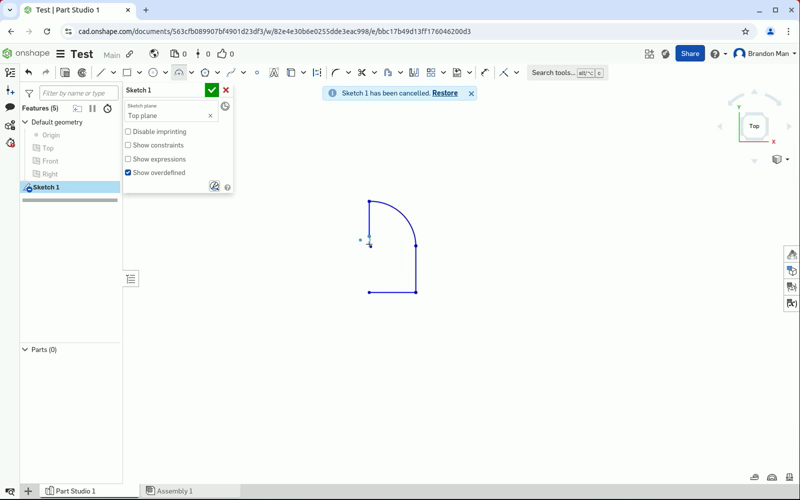
scroll(6)
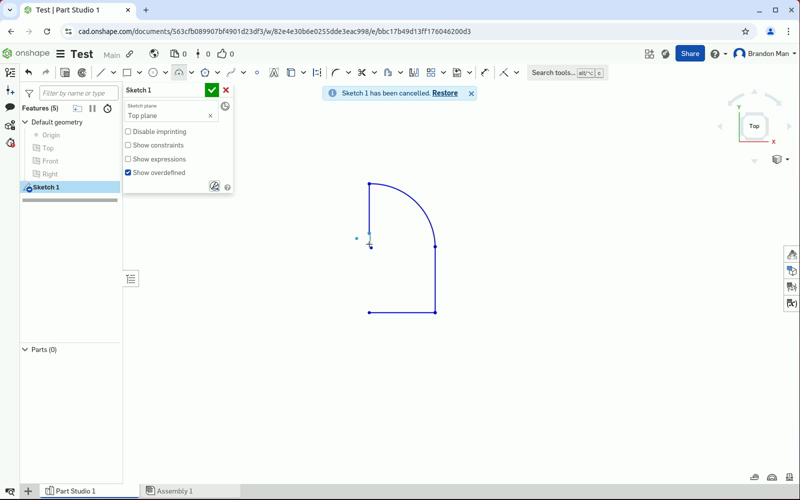
scroll(6)
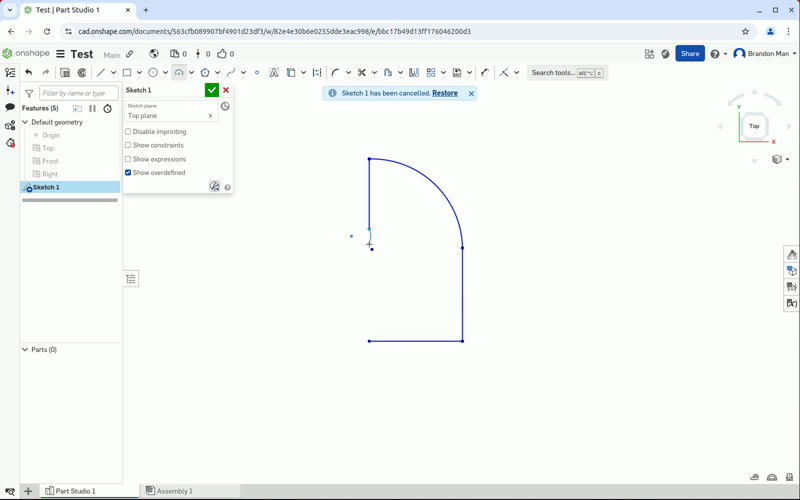
scroll(6)
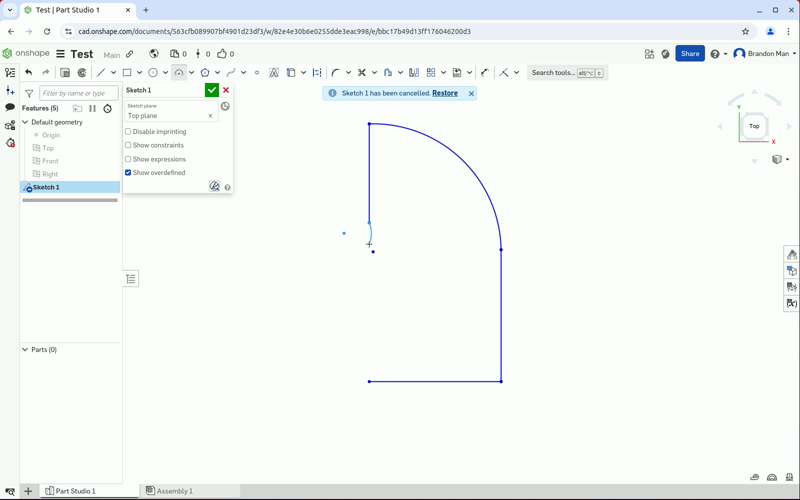
scroll(6)
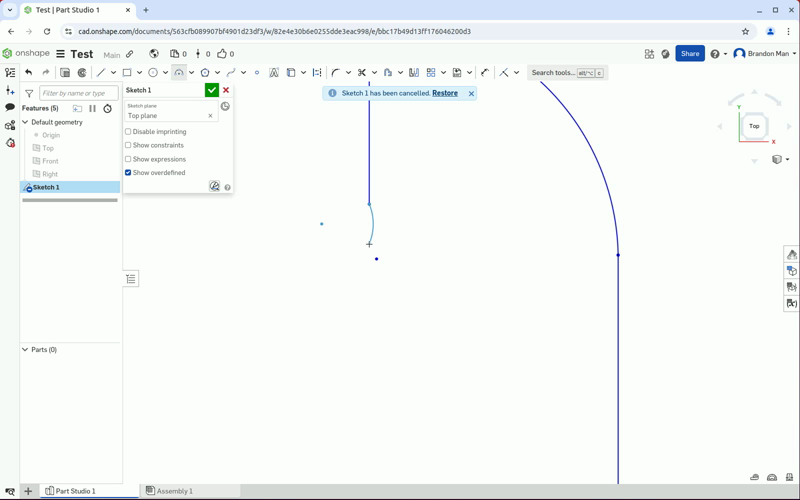
click(369, 243)
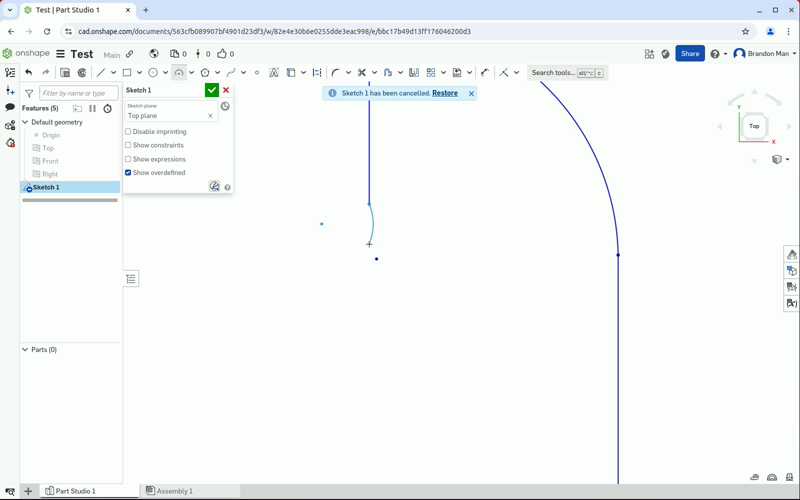
scroll(-6)
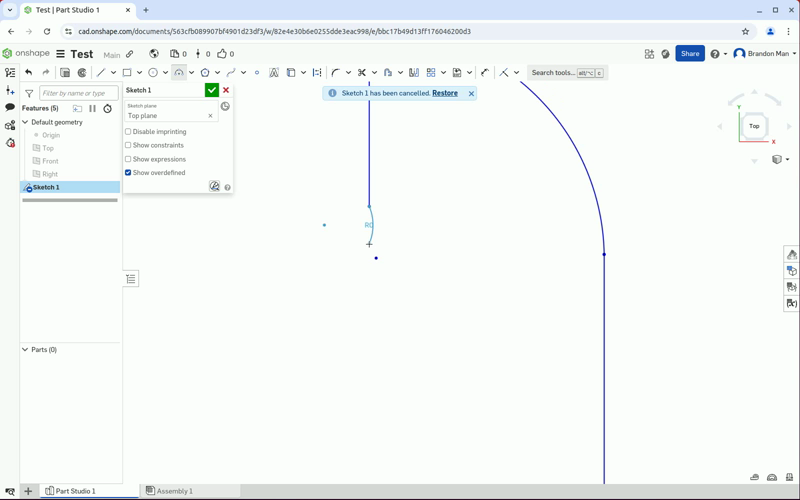
scroll(-6)
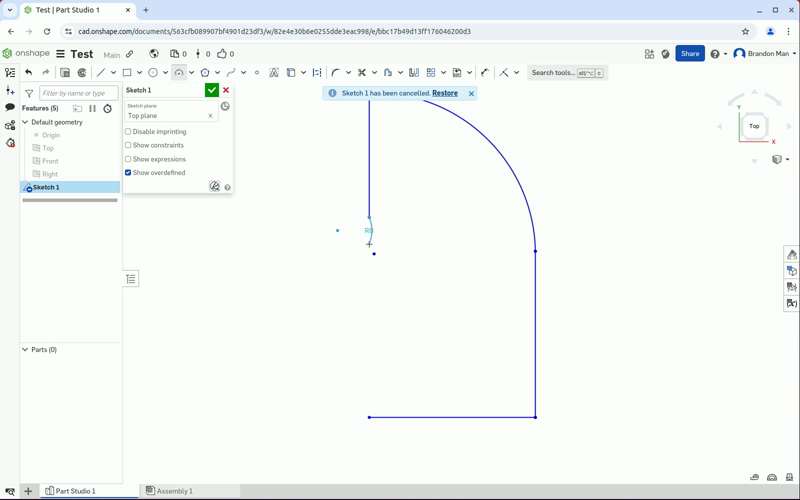
scroll(-6)
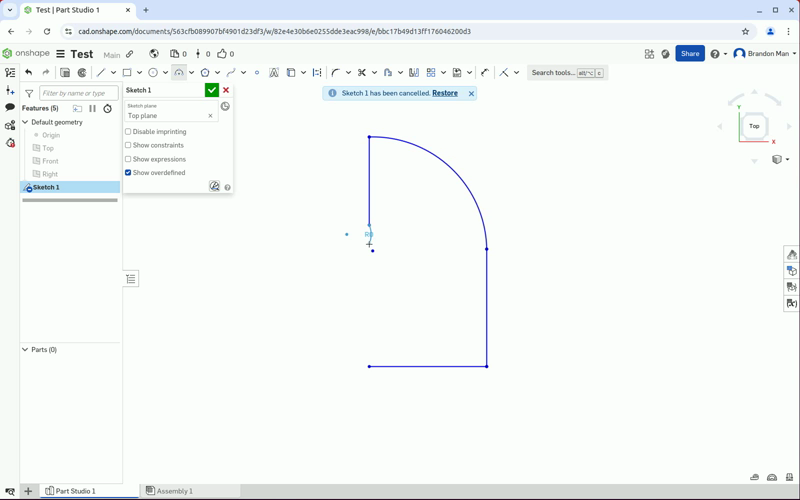
scroll(-6)
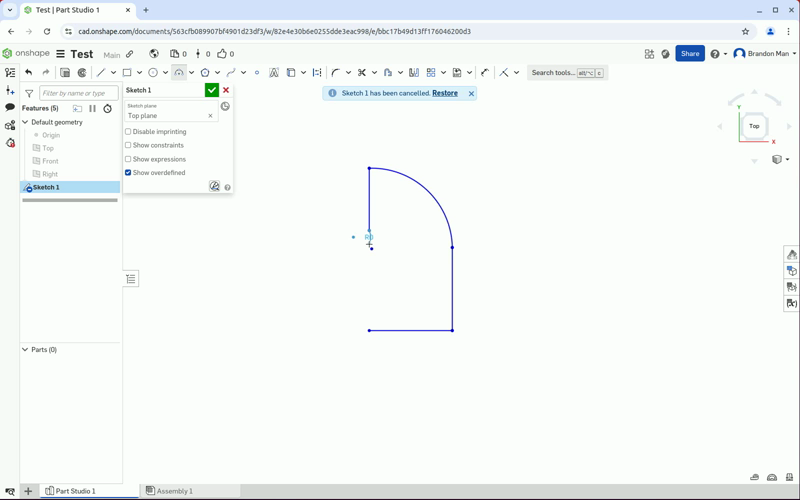
scroll(-6)
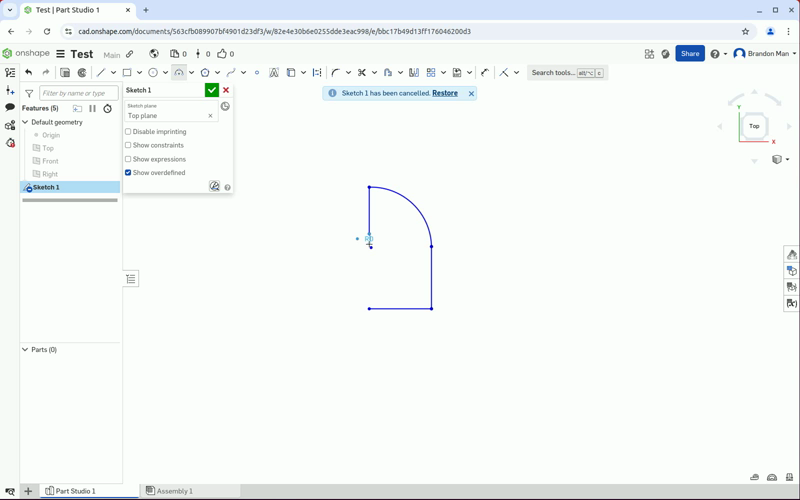
scroll(-6)
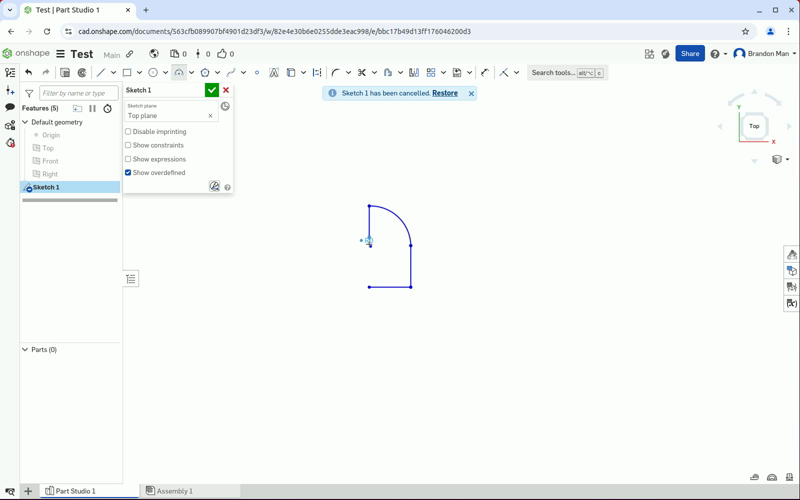
scroll(-6)
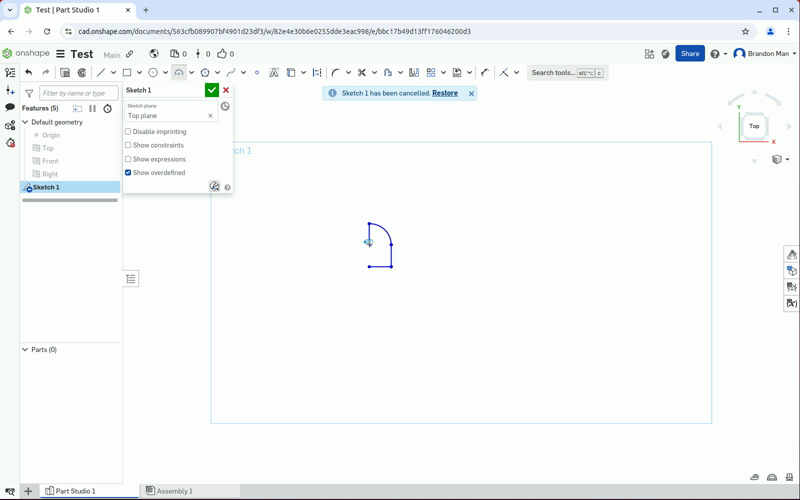
mouse_move(371, 241)
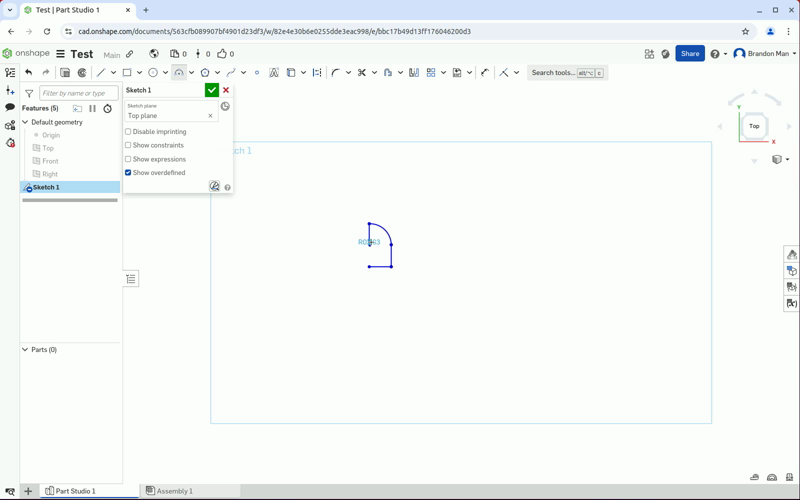
scroll(6)
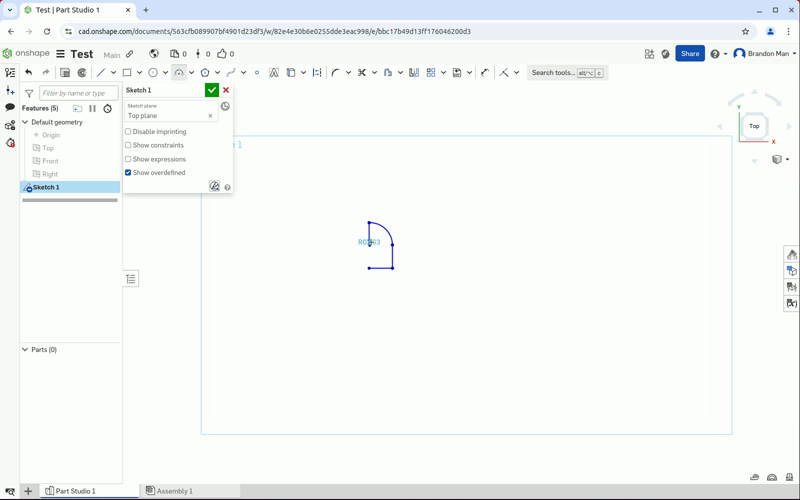
scroll(6)
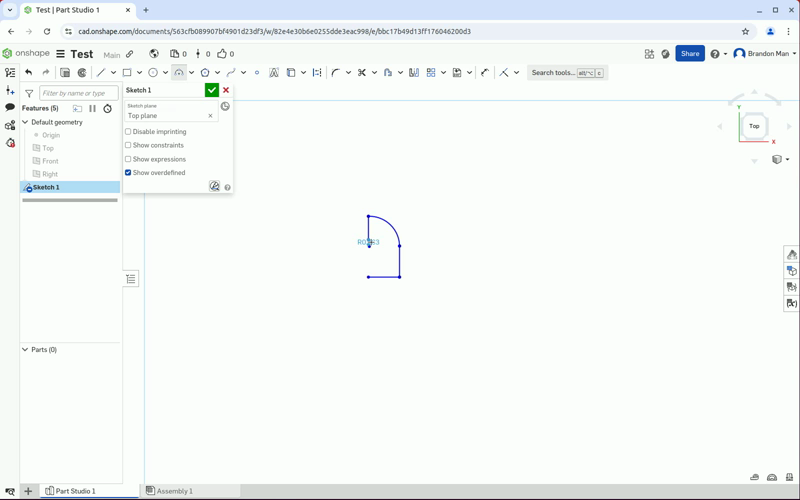
scroll(6)
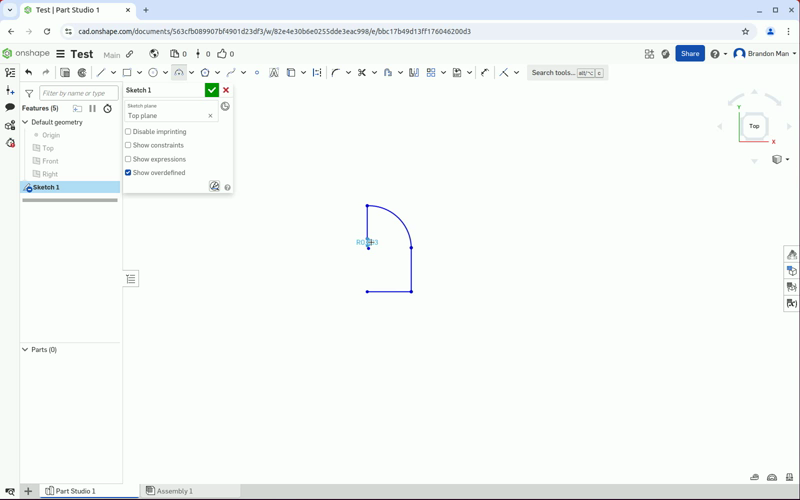
scroll(6)
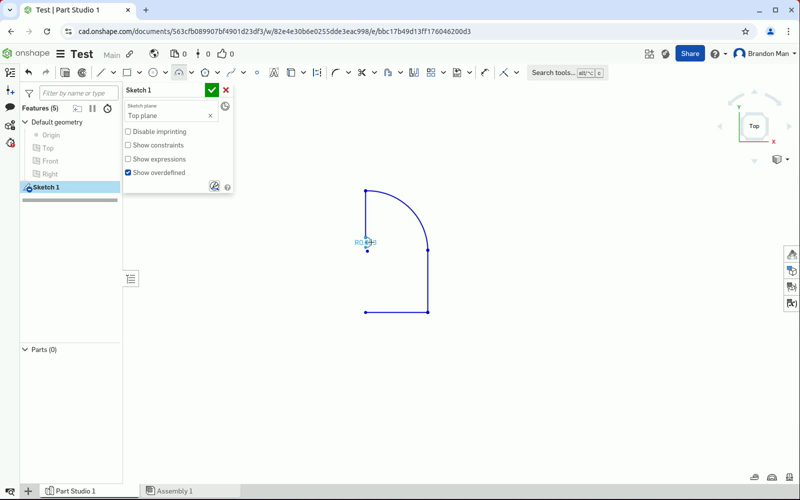
scroll(6)
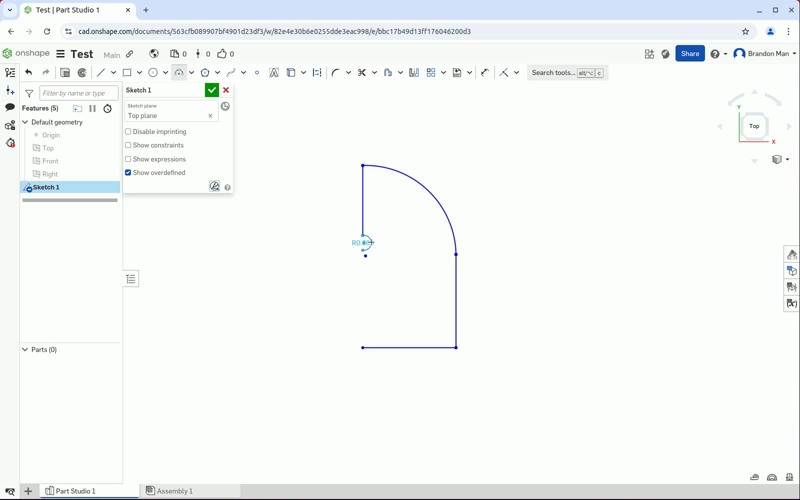
scroll(6)
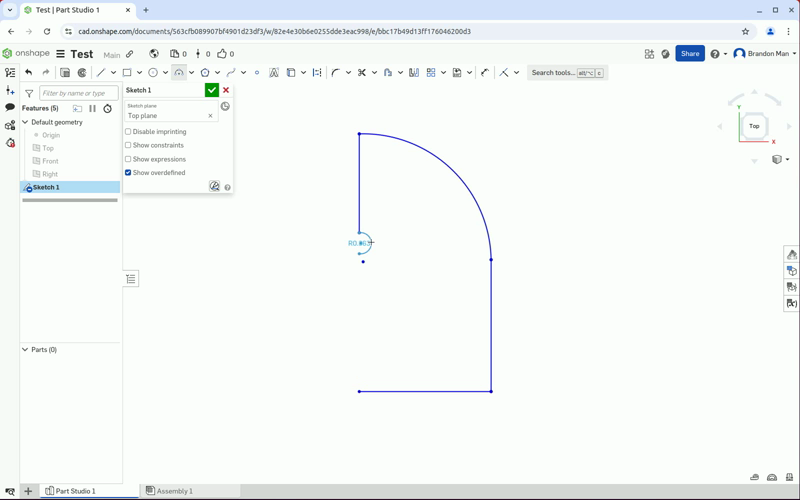
scroll(6)
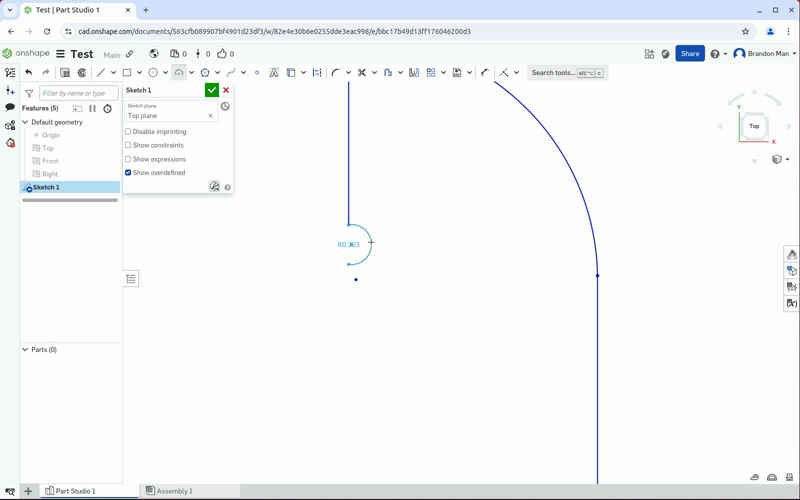
click(371, 241)
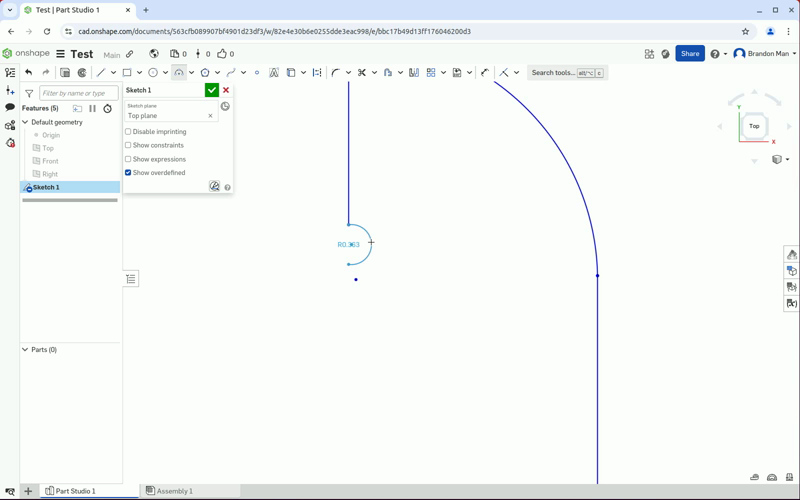
scroll(-6)
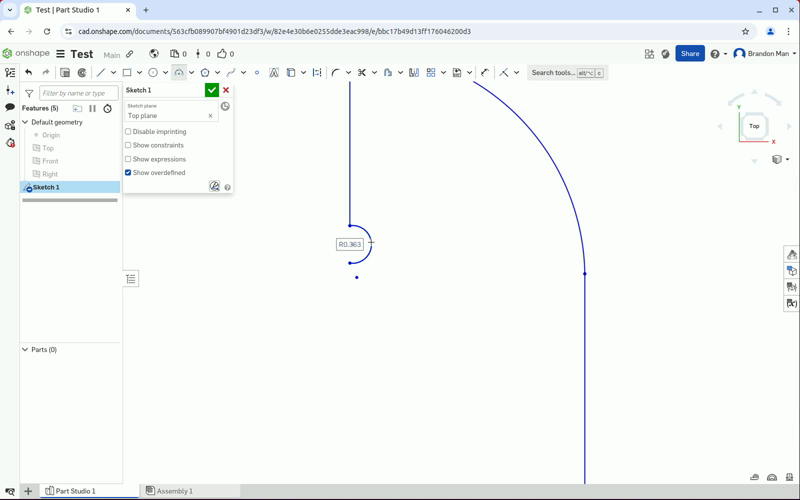
scroll(-6)
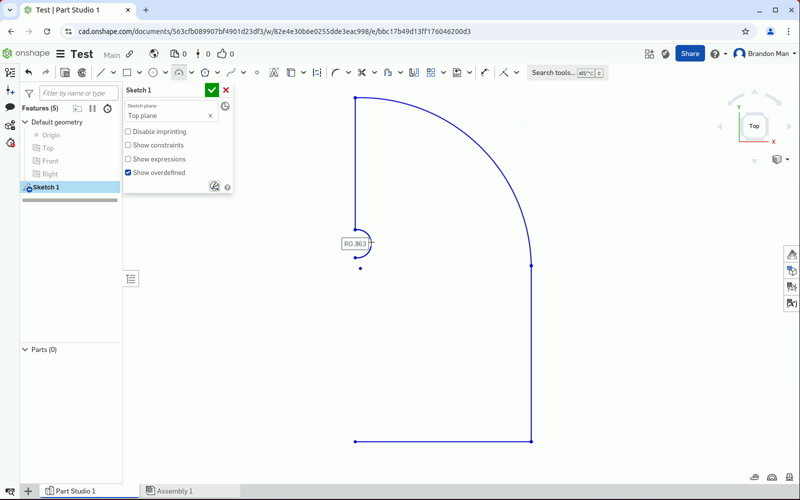
scroll(-6)
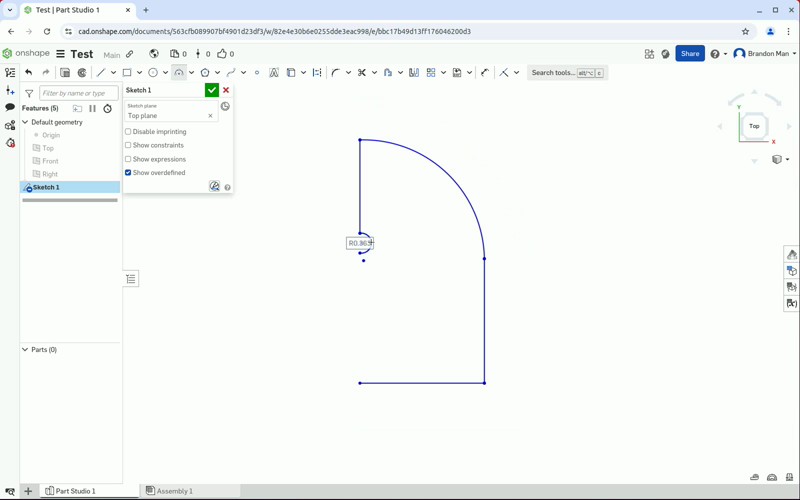
scroll(-6)
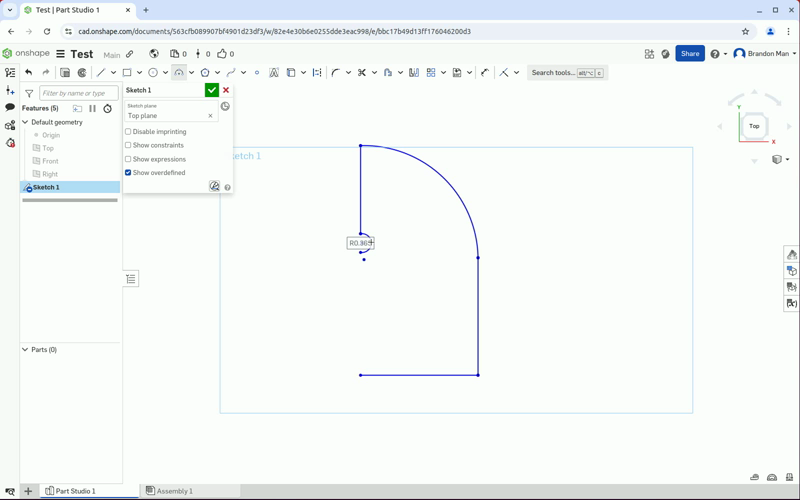
scroll(-6)
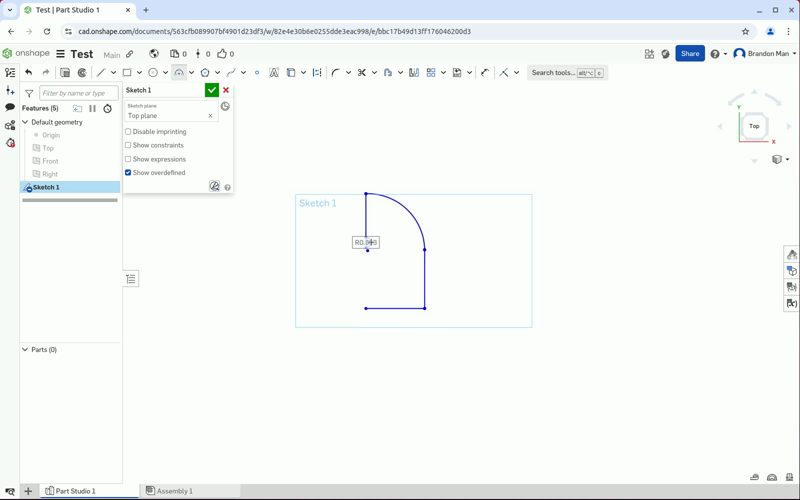
scroll(-6)
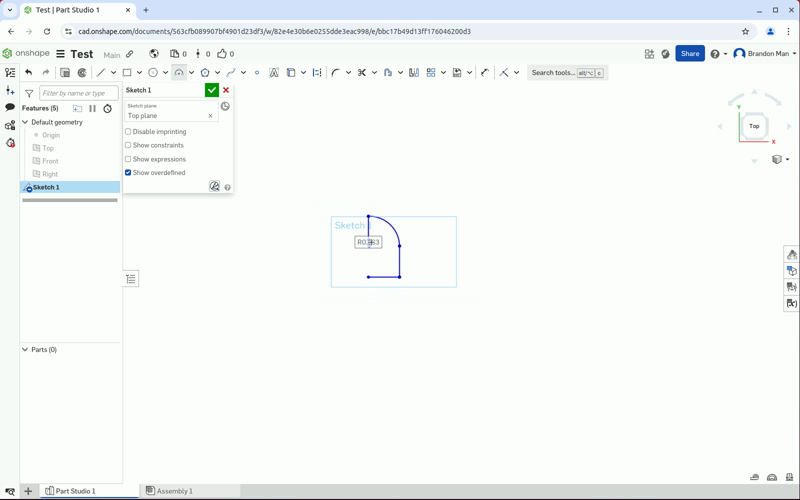
scroll(-6)
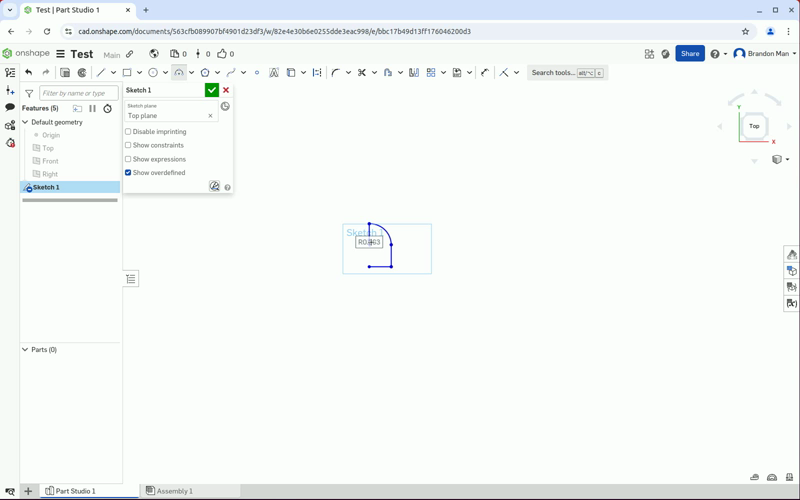
key_up(shift)
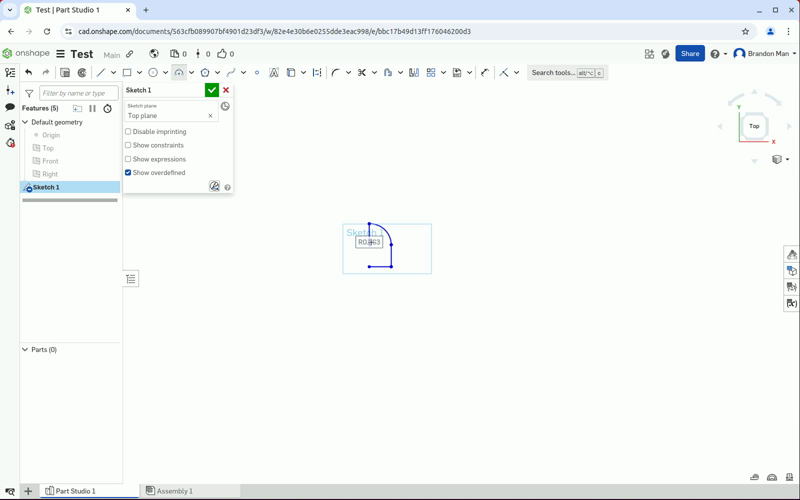
key(esc)
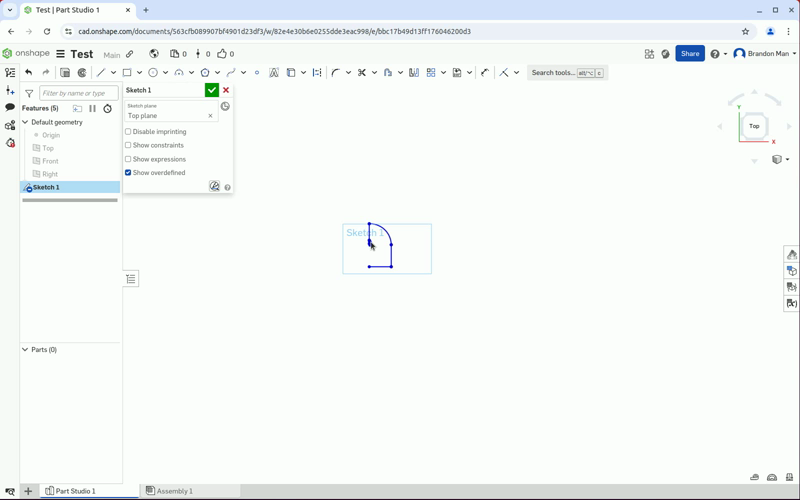
key(l)
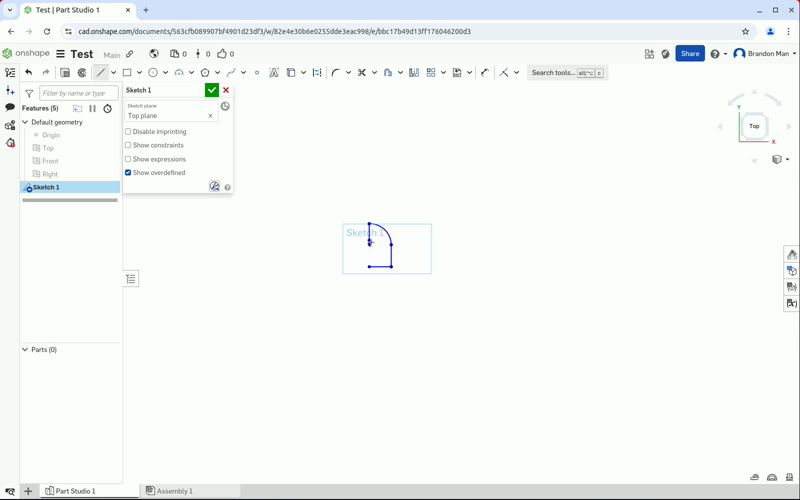
mouse_move(369, 243)
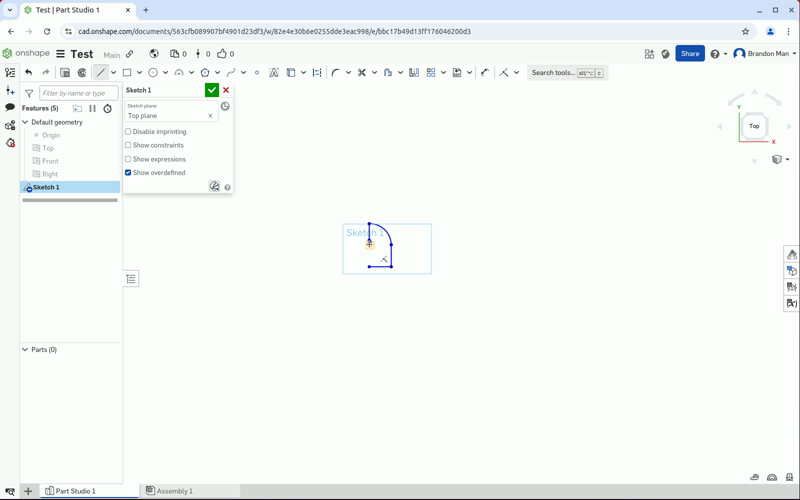
scroll(6)
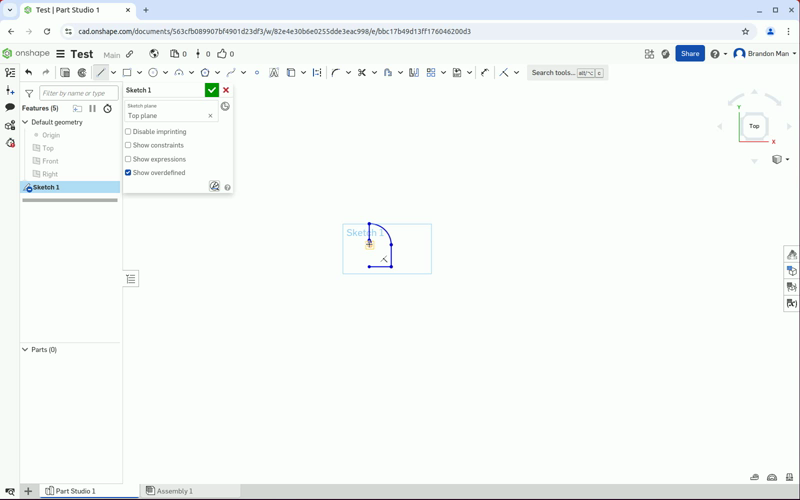
scroll(6)
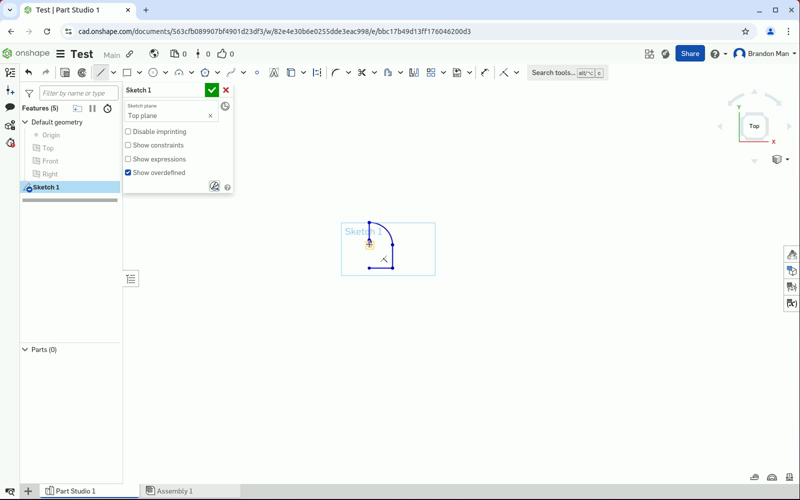
scroll(6)
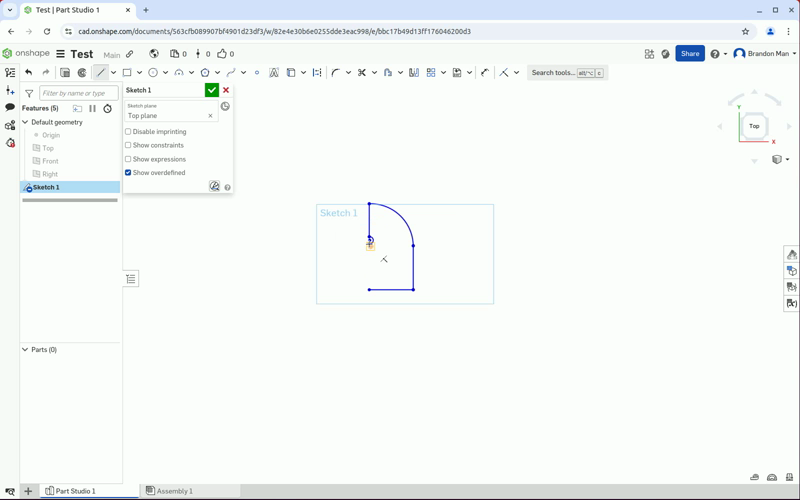
scroll(6)
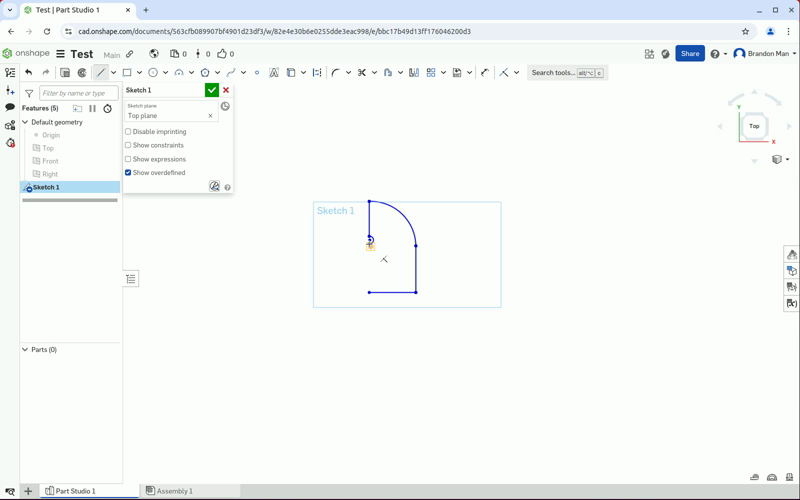
scroll(6)
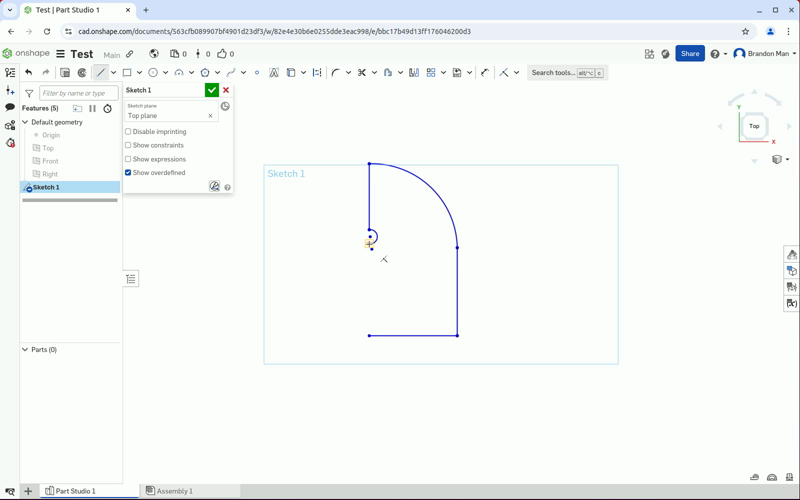
scroll(6)
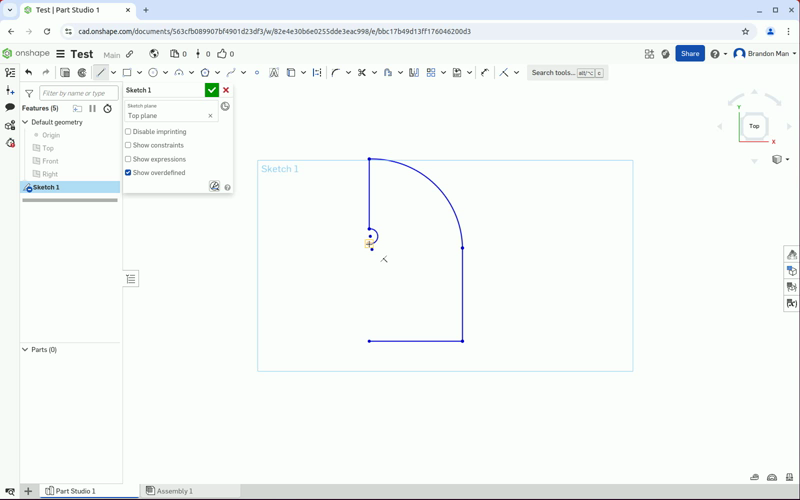
scroll(6)
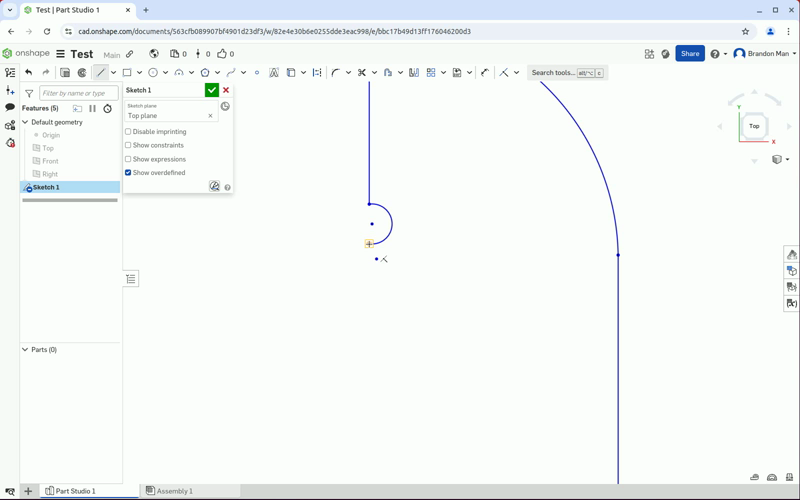
click(369, 243)
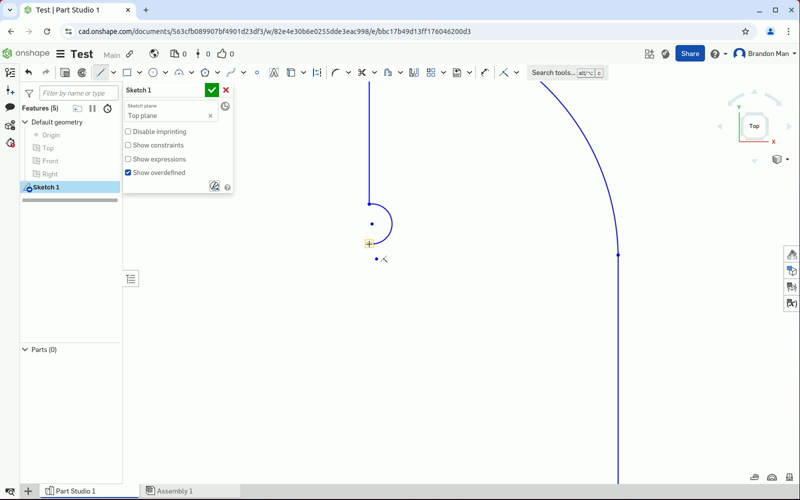
scroll(-6)
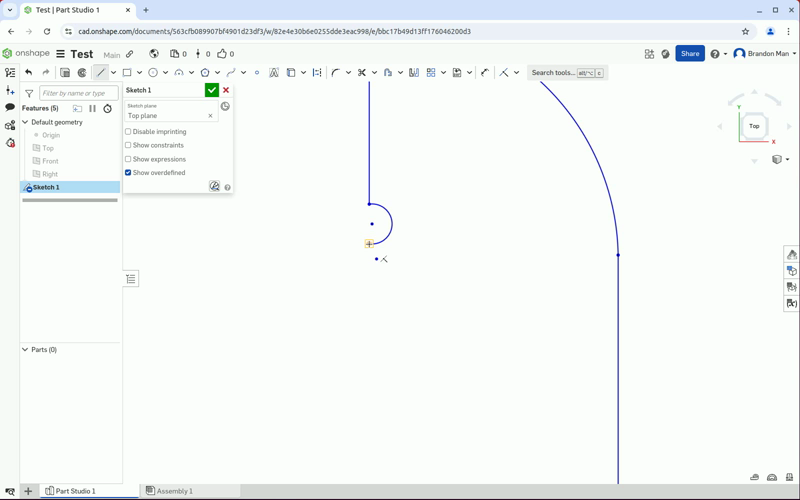
scroll(-6)
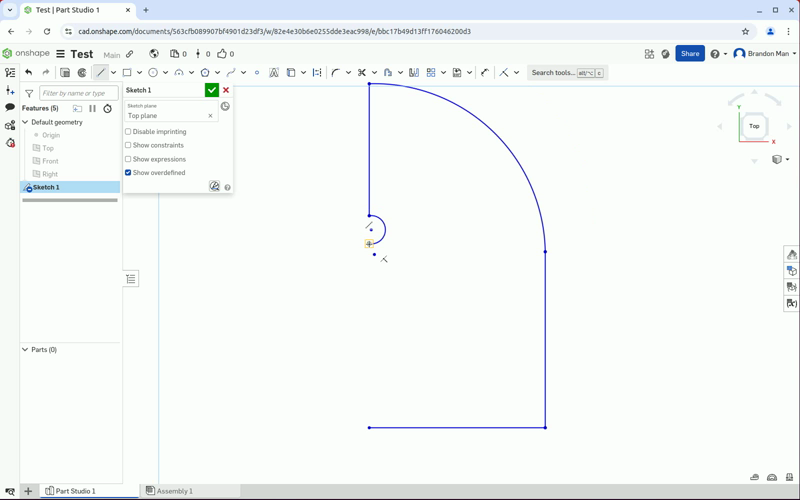
scroll(-6)
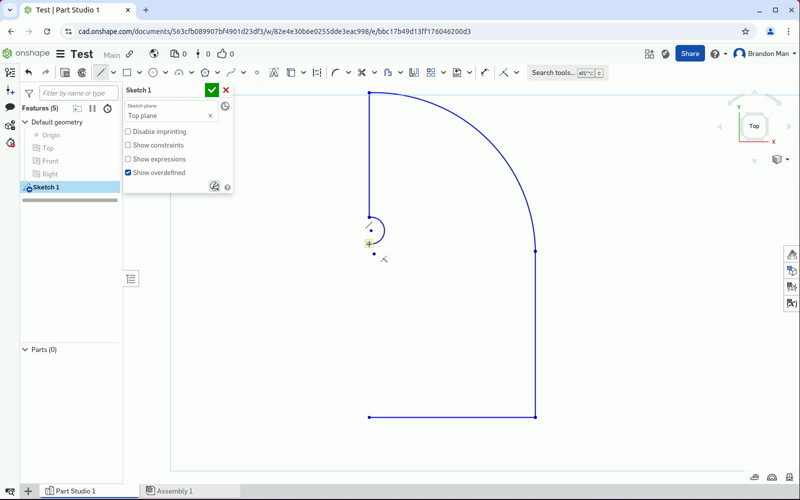
scroll(-6)
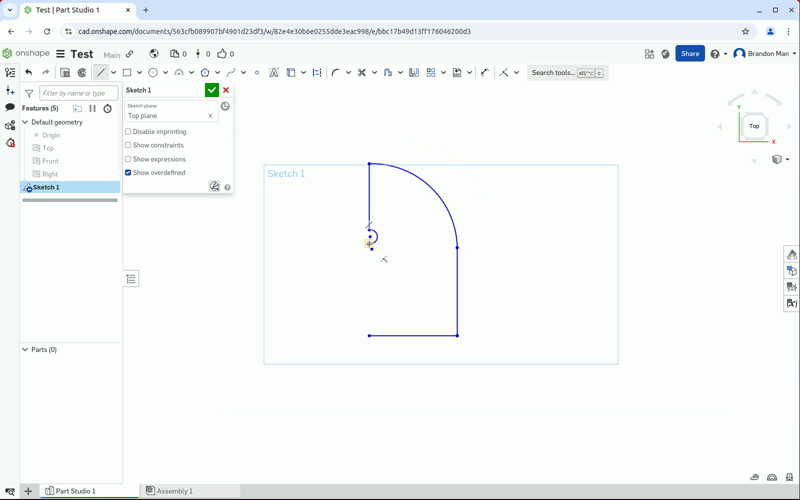
scroll(-6)
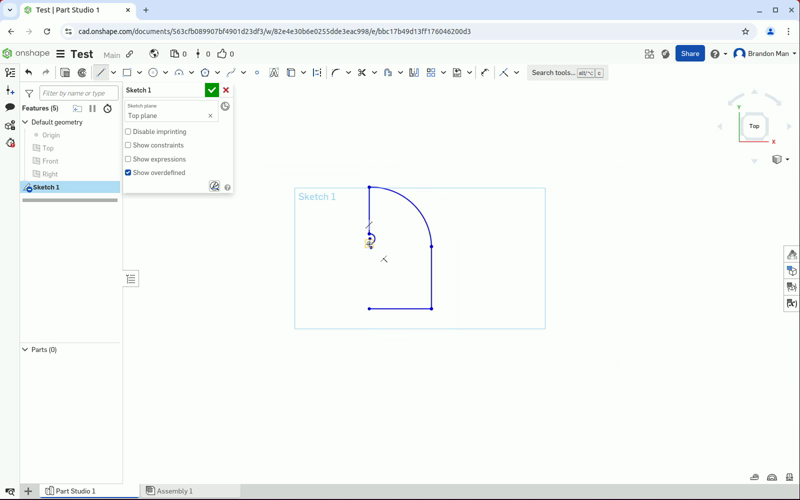
scroll(-6)
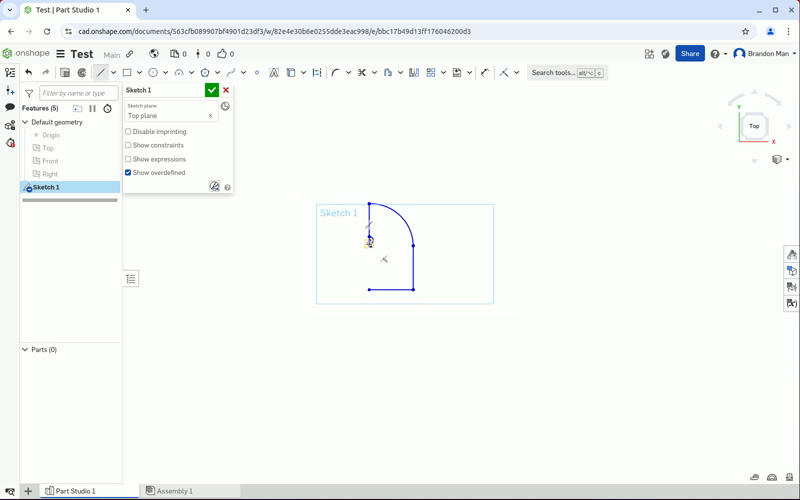
scroll(-6)
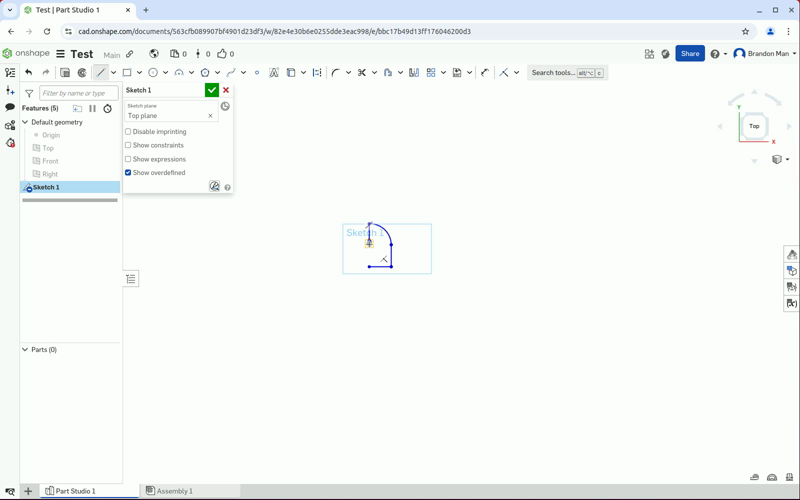
mouse_move(399, 243)
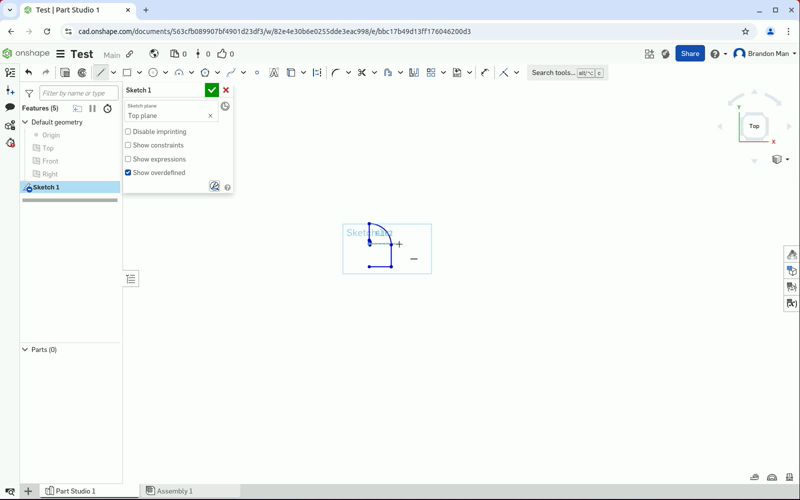
key_down(shift)
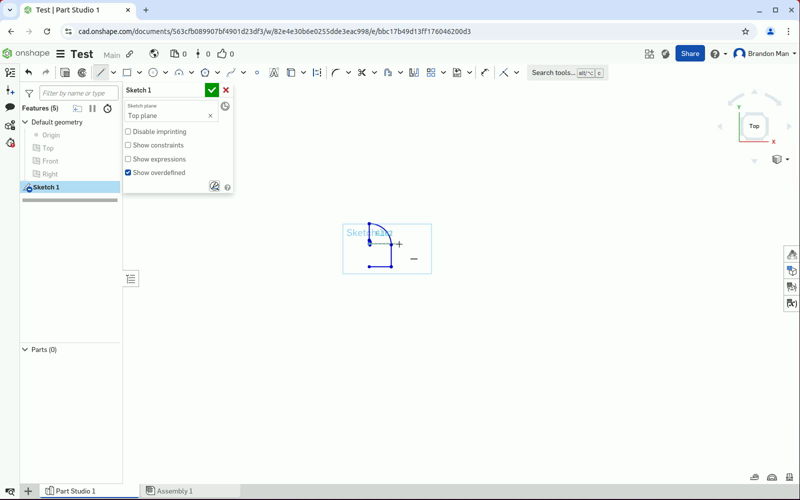
mouse_move(369, 266)
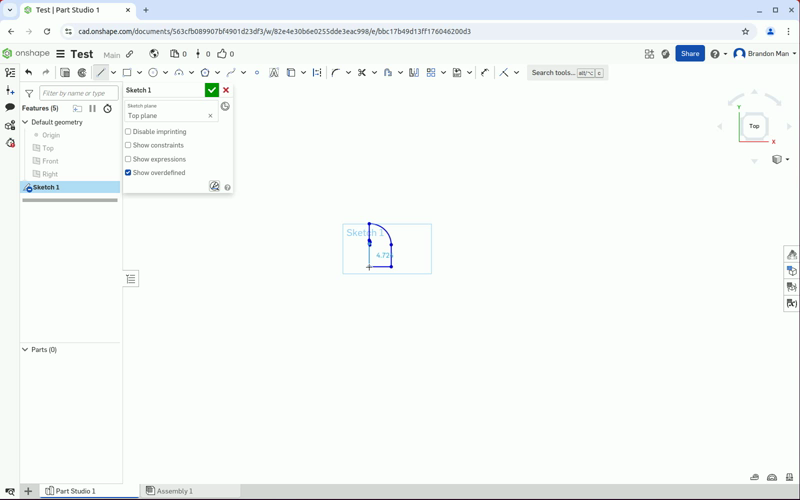
key_up(shift)
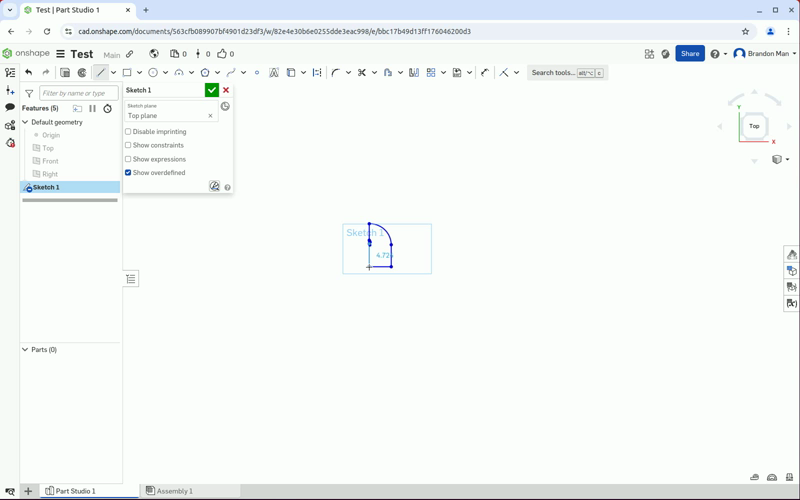
click(369, 266)
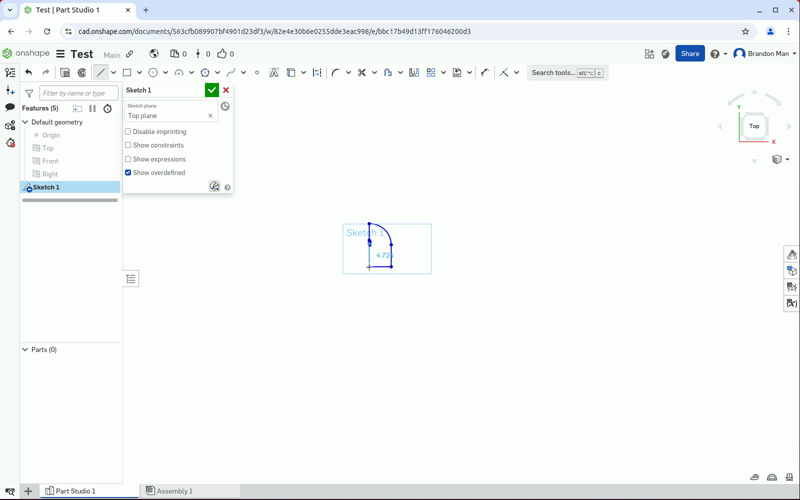
key(esc)
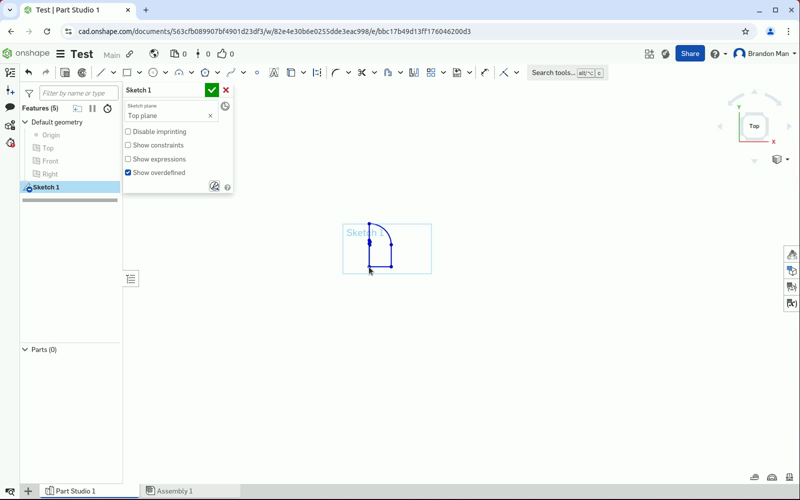
mouse_move(372, 265)
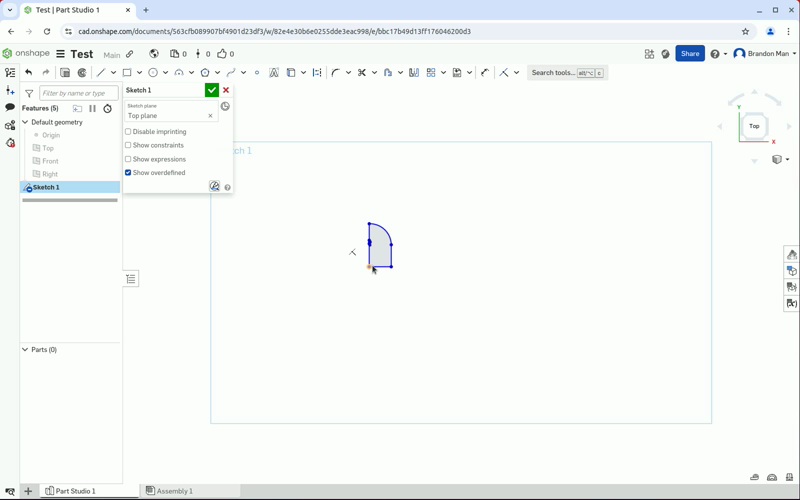
scroll(6)
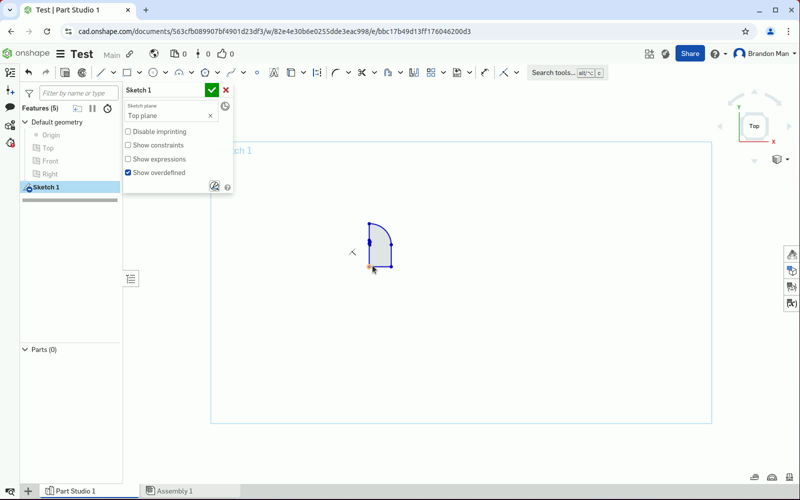
scroll(6)
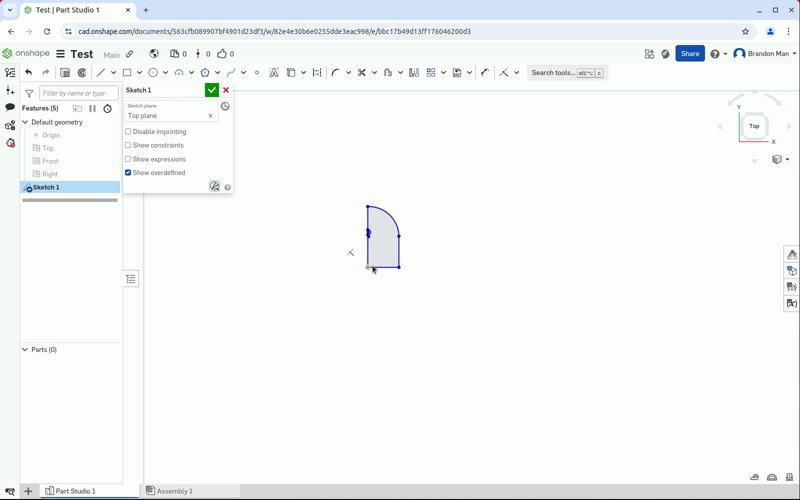
scroll(6)
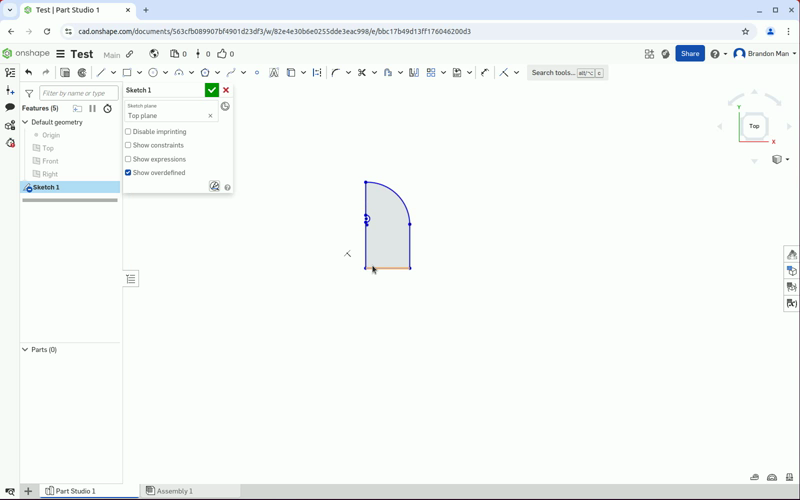
scroll(6)
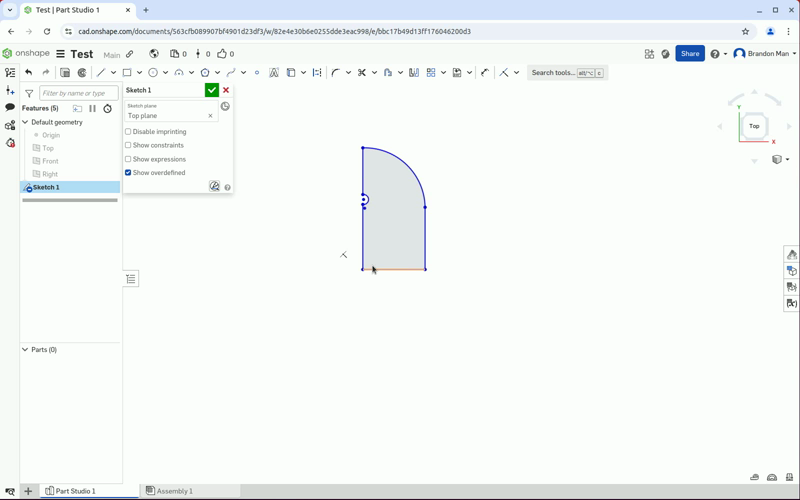
scroll(6)
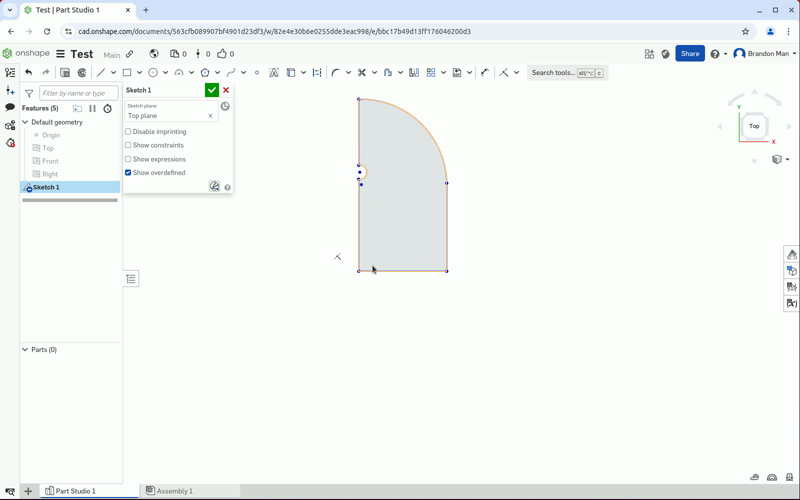
scroll(6)
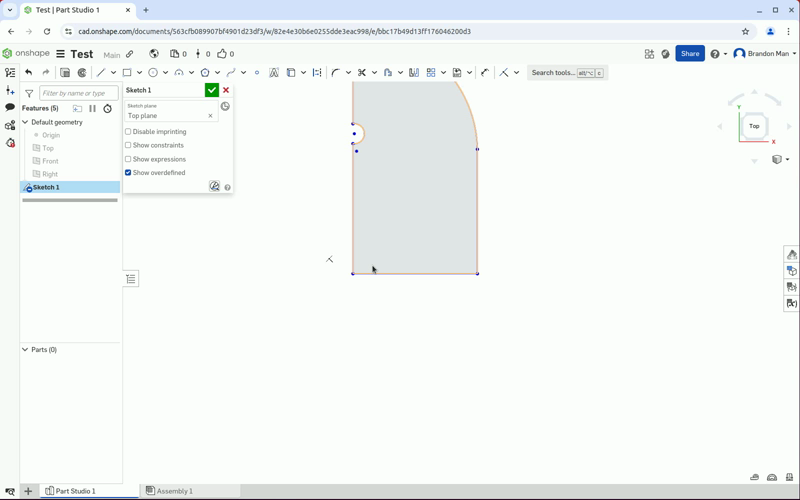
scroll(6)
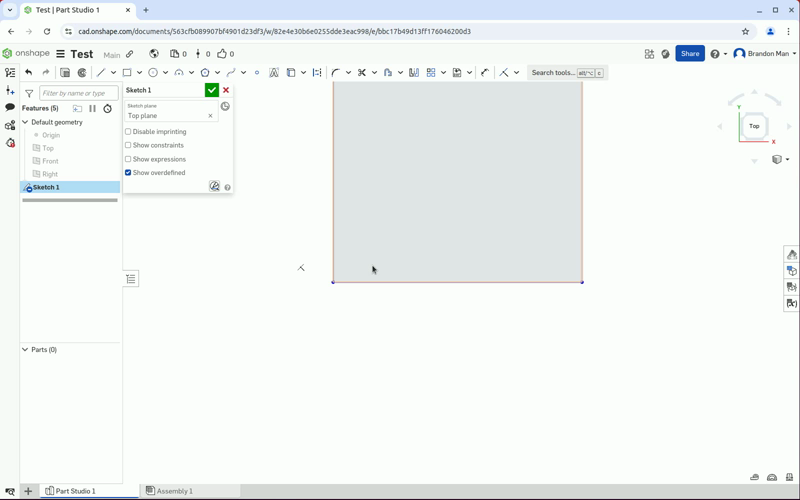
click(372, 265)
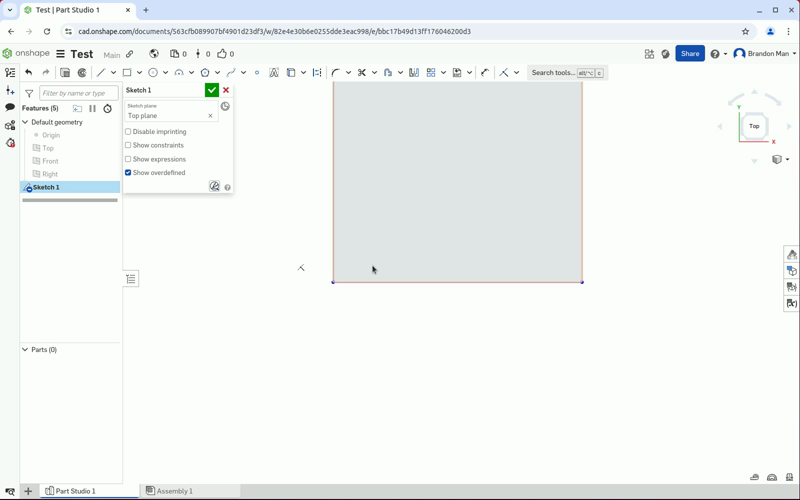
scroll(-6)
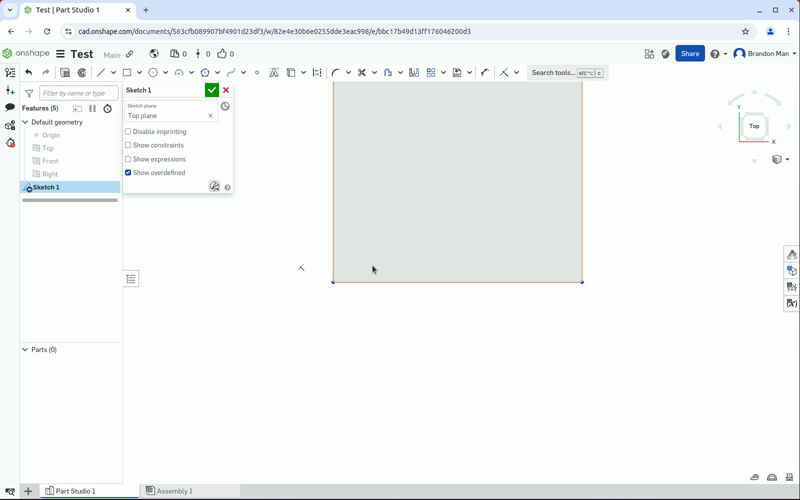
scroll(-6)
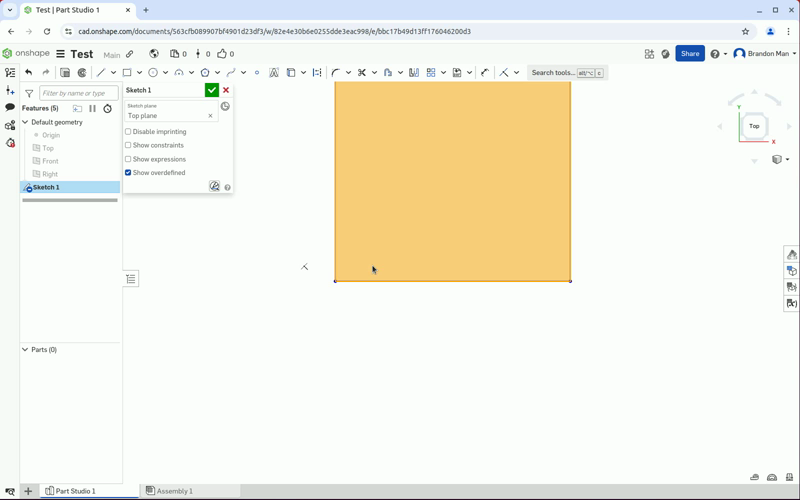
scroll(-6)
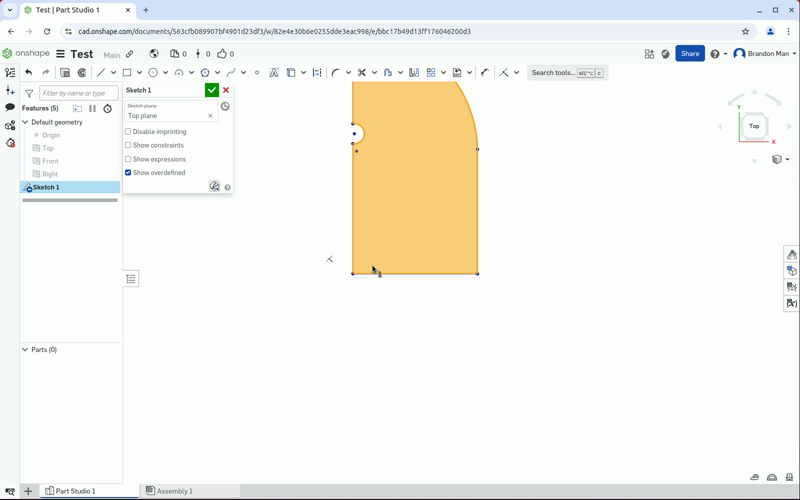
scroll(-6)
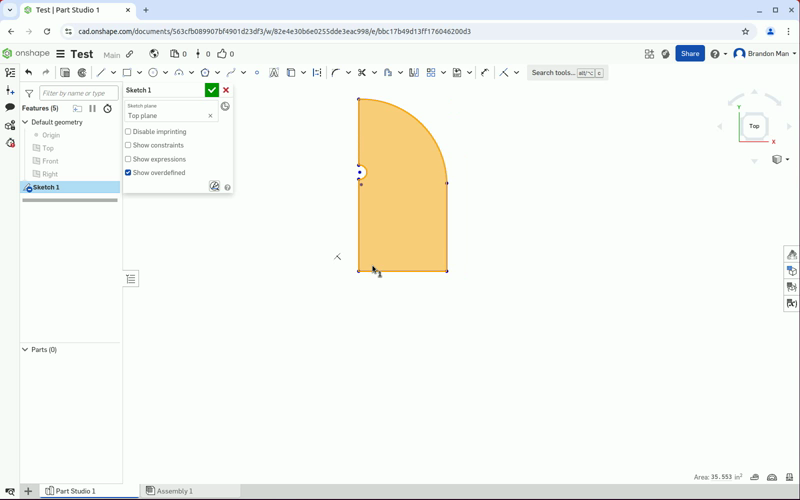
scroll(-6)
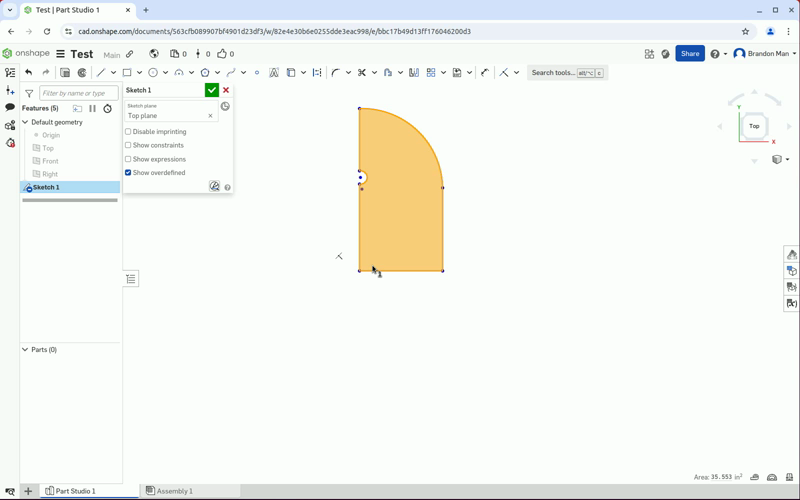
scroll(-6)
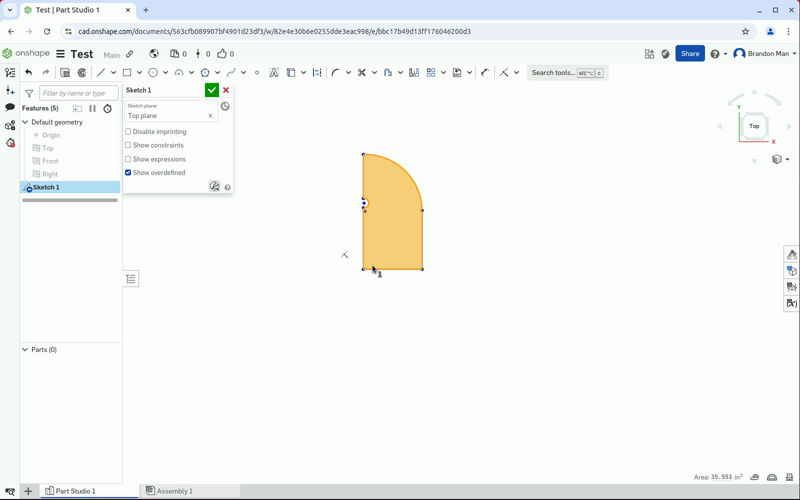
scroll(-6)
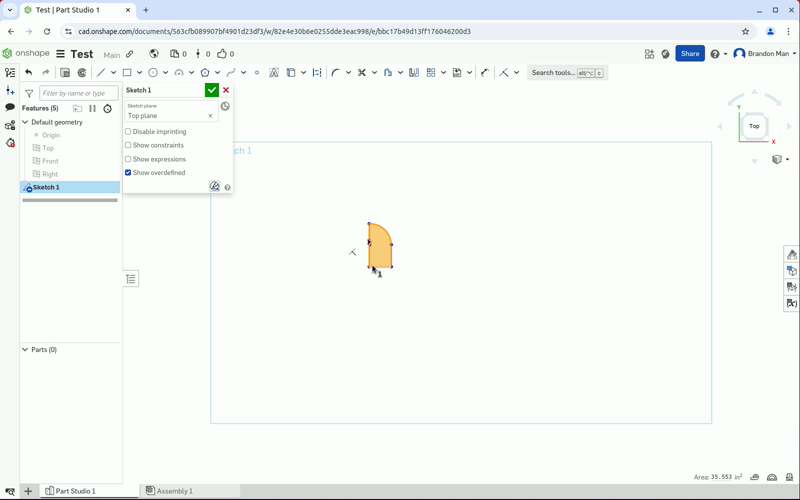
mouse_move(73, 352)
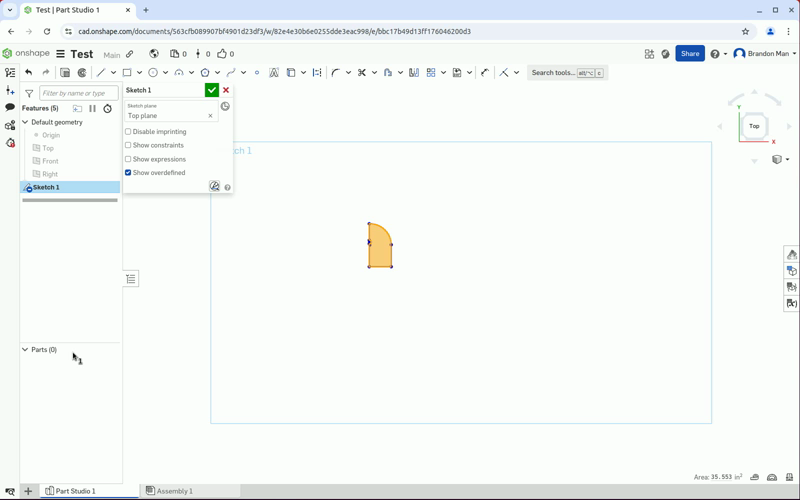
key(shift+y)
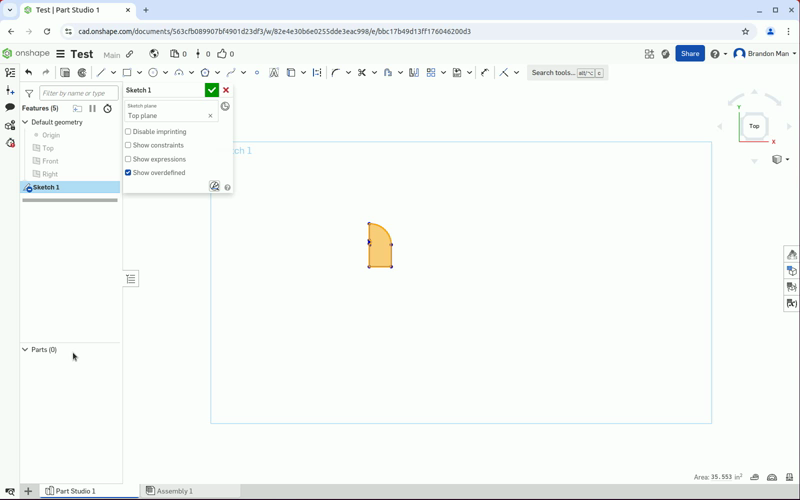
key(shift+e)
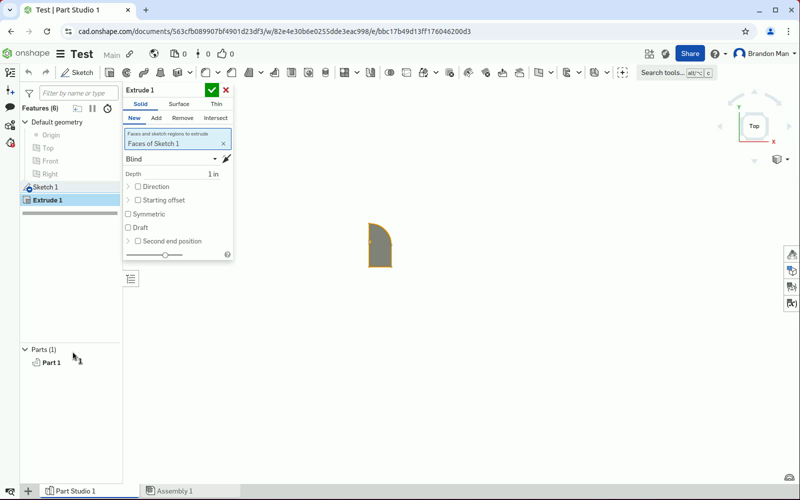
mouse_move(143, 106)
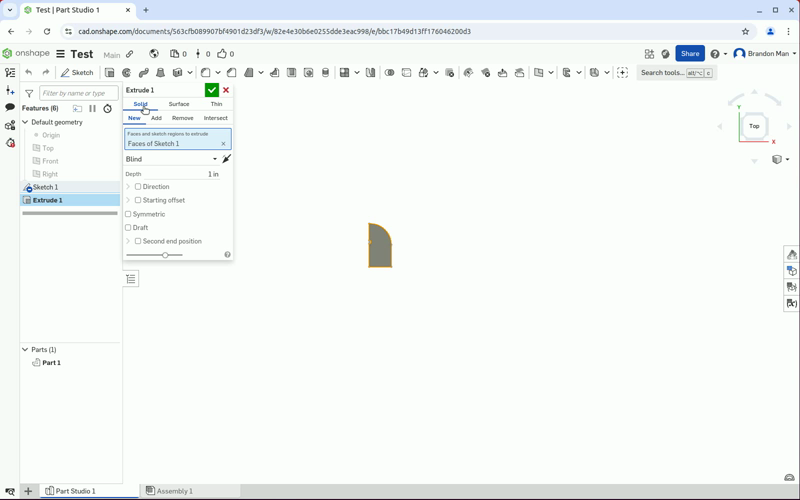
click(143, 106)
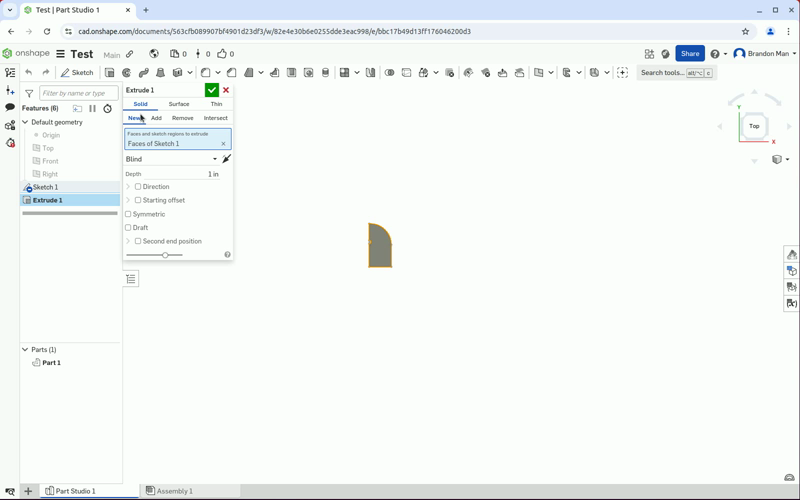
mouse_move(137, 120)
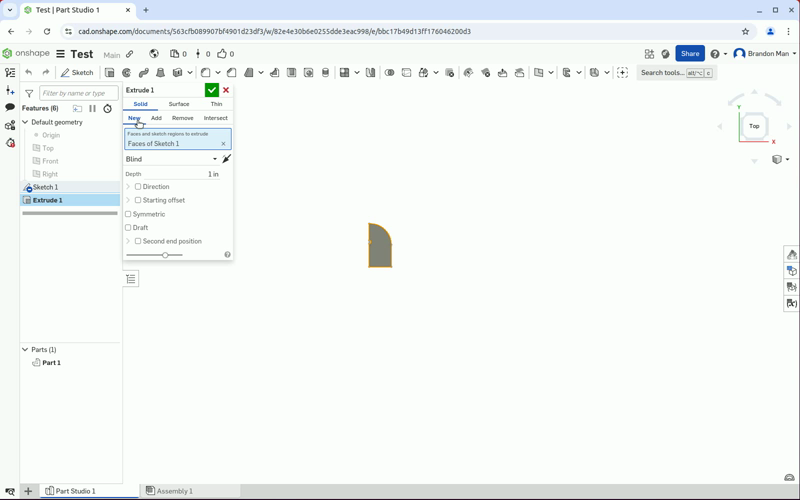
click(137, 120)
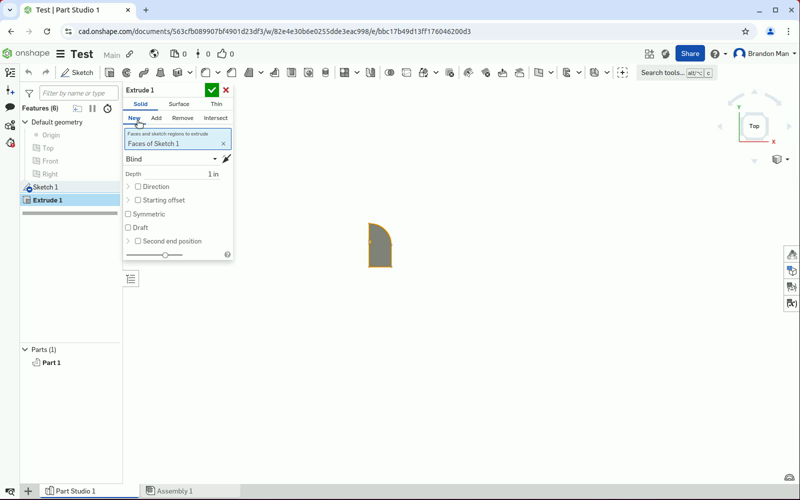
key(tab, 4)
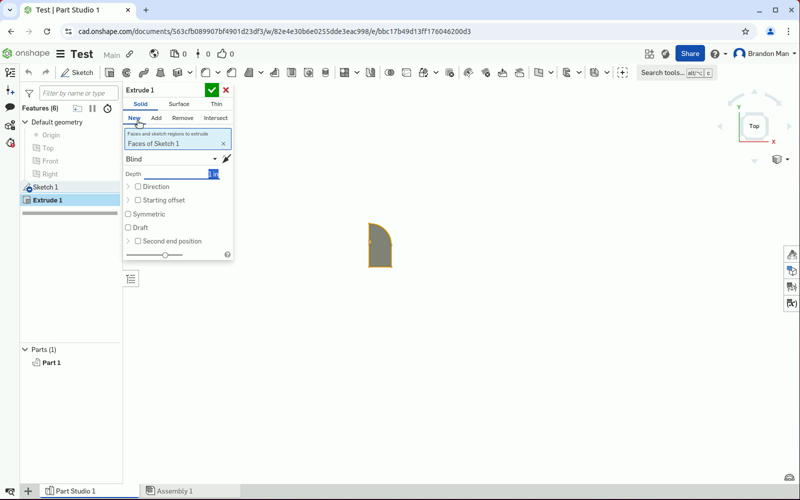
text(0.481)
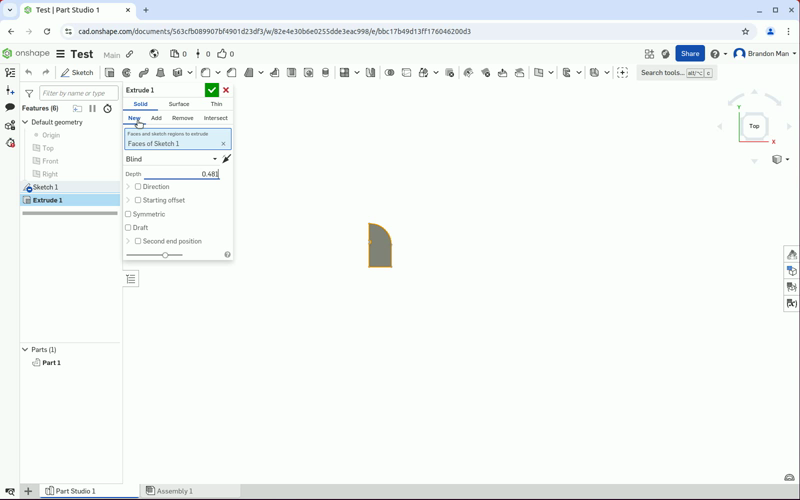
key(enter)
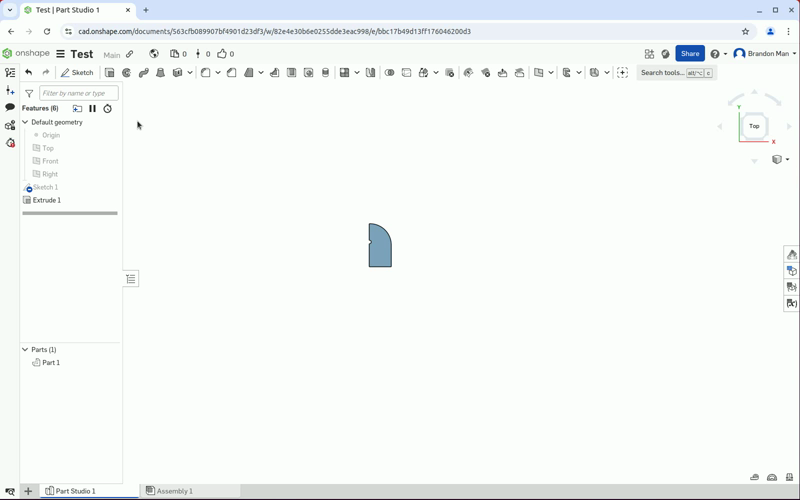
key(shift+h)
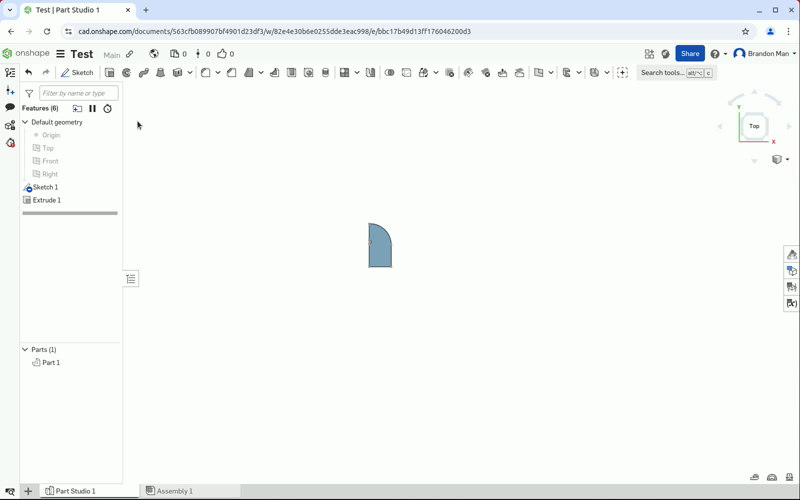
key(shift+h)
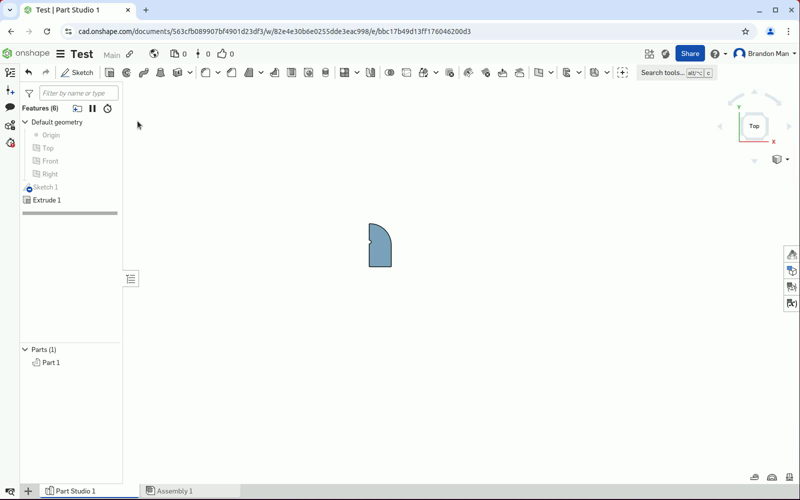
mouse_move(73, 189)
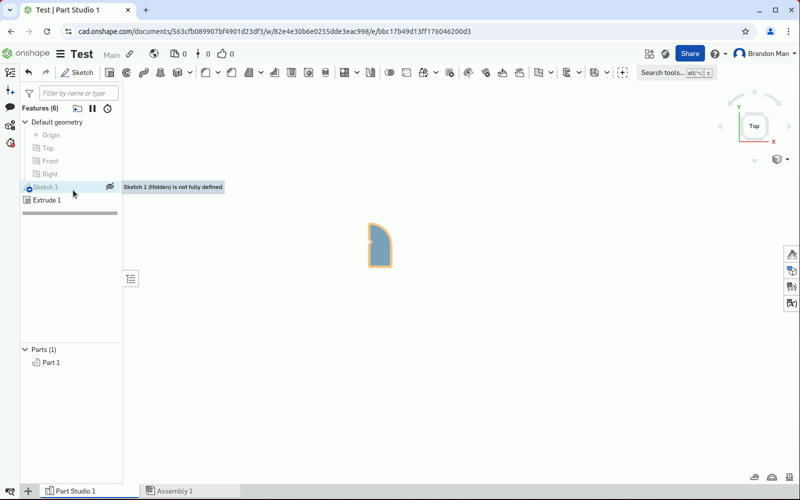
click(73, 189)
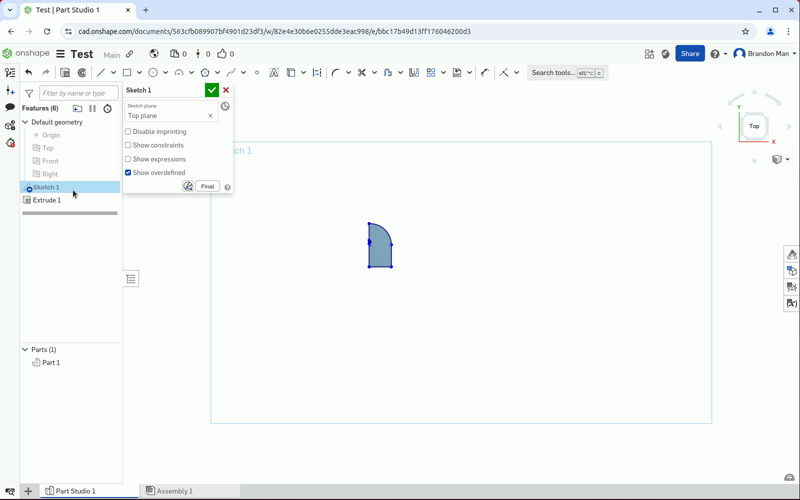
mouse_move(229, 92)
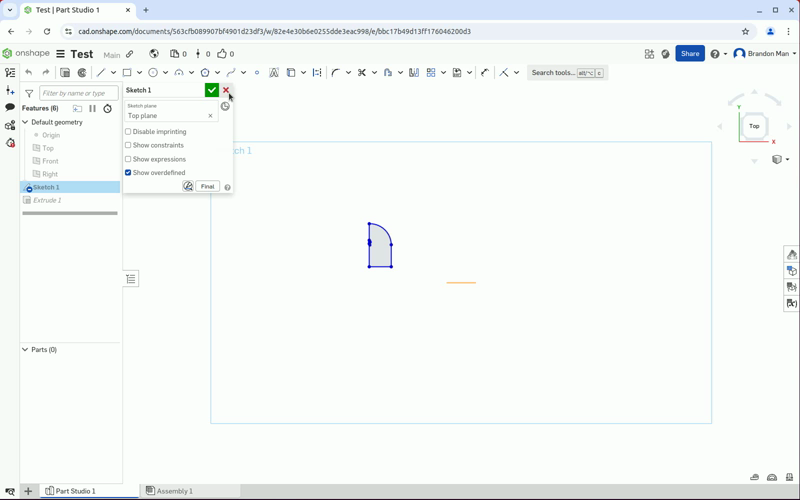
click(229, 92)
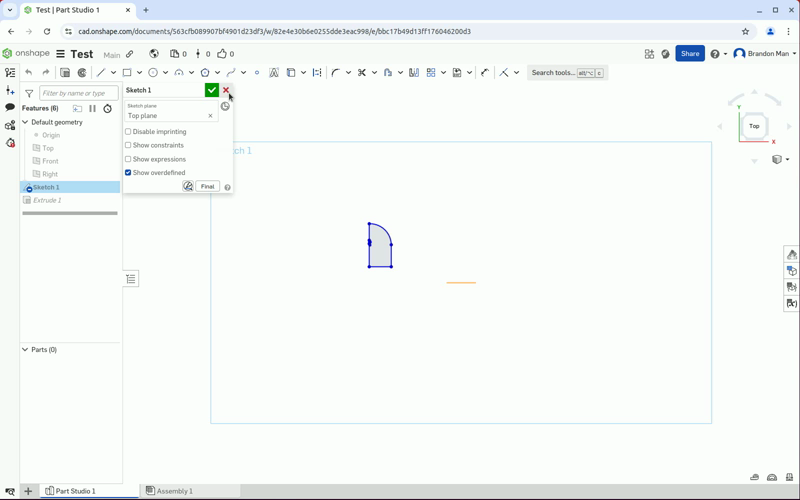
key(shift+s)
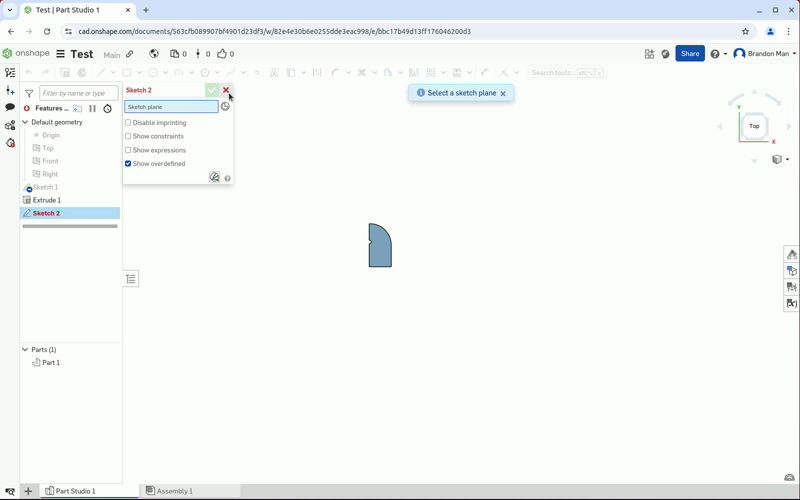
mouse_move(73, 150)
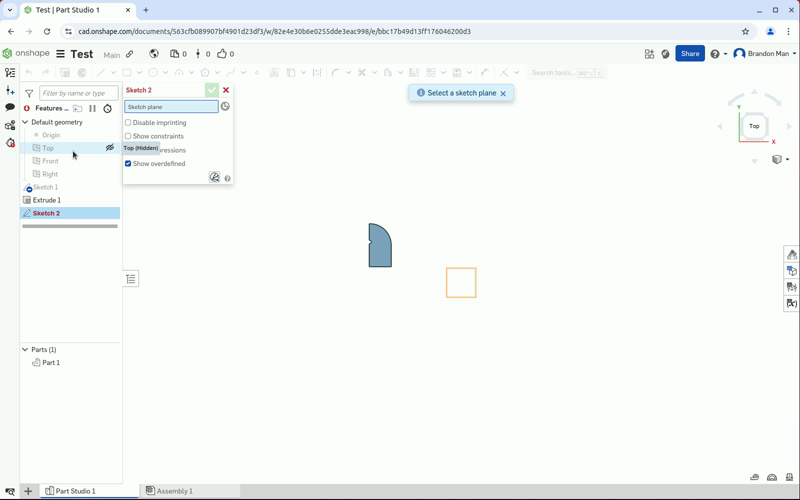
click(73, 150)
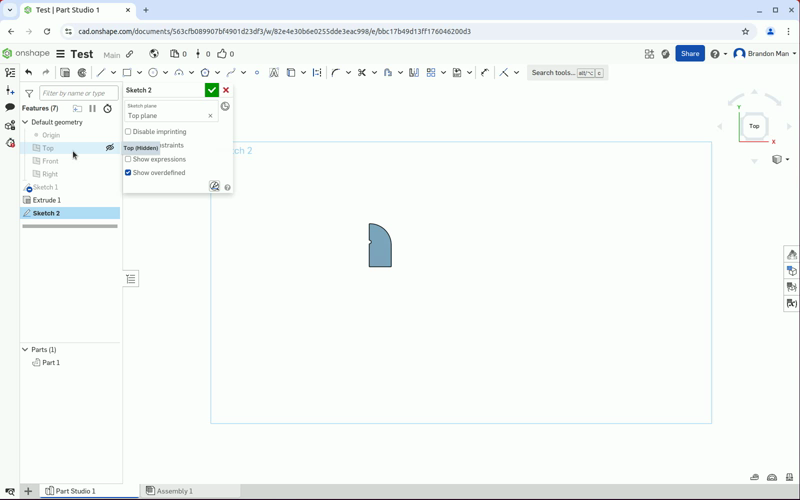
mouse_move(73, 352)
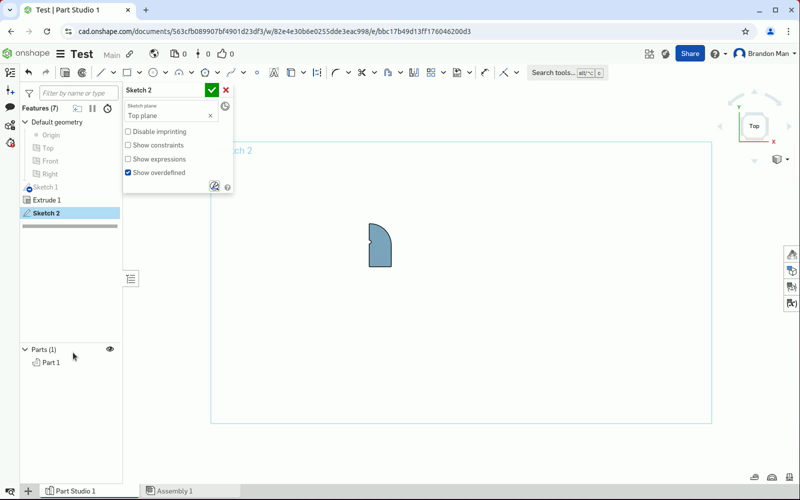
key(y)
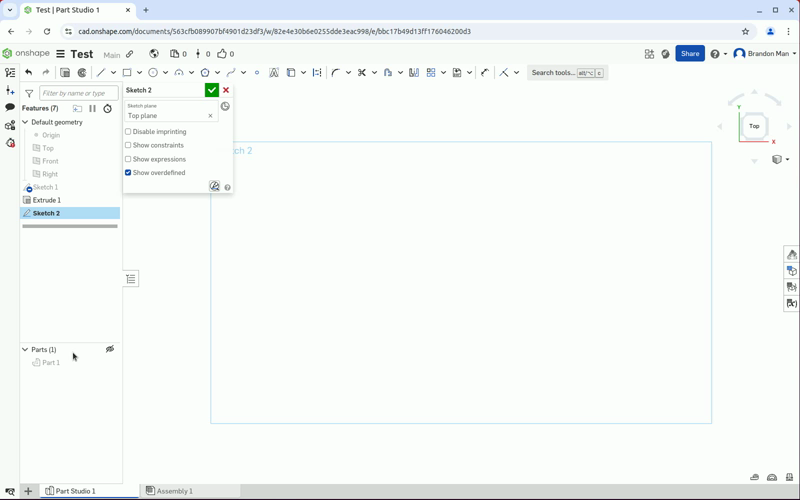
key(l)
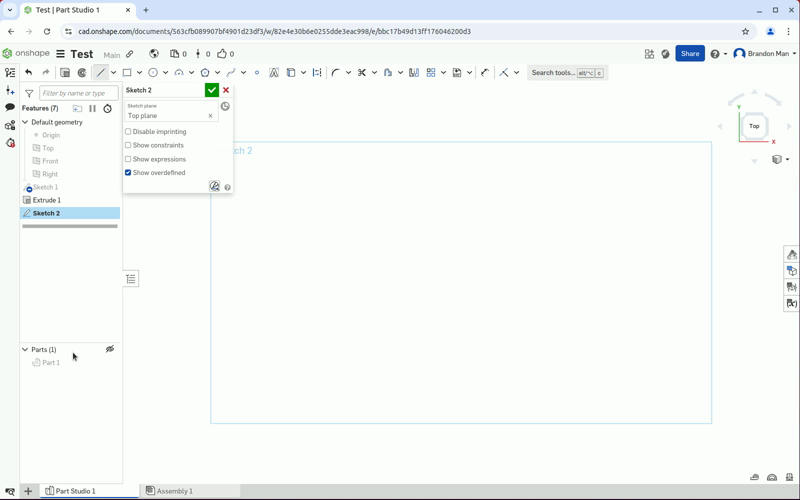
key_down(shift)
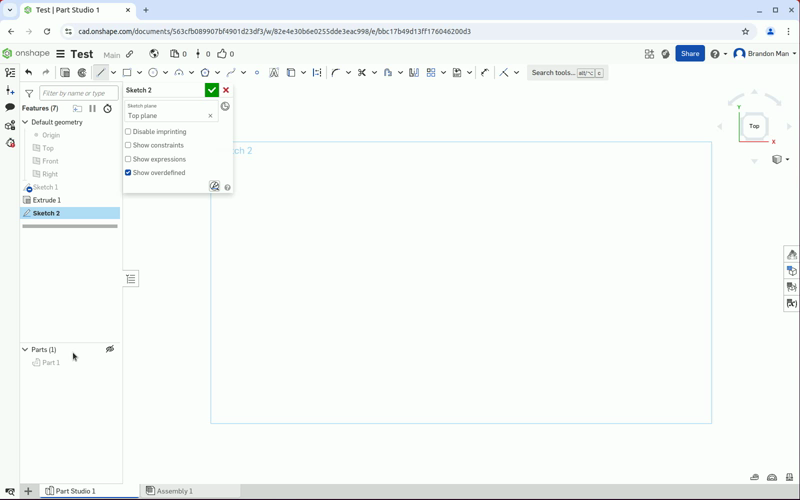
mouse_move(348, 255)
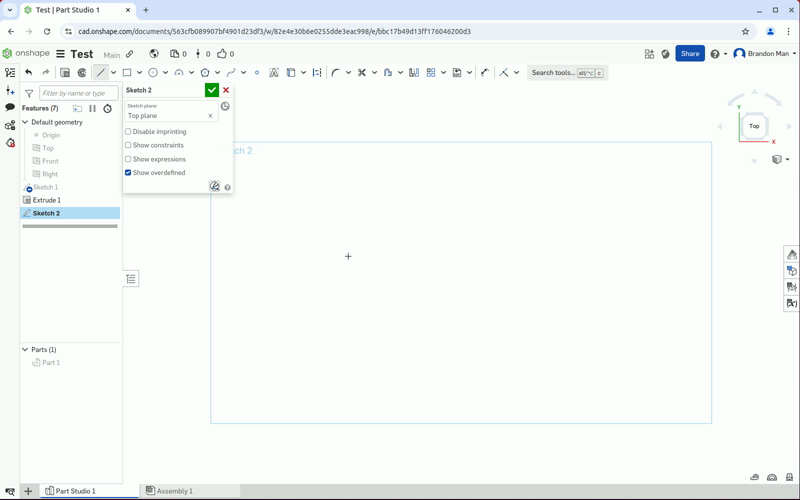
click(348, 255)
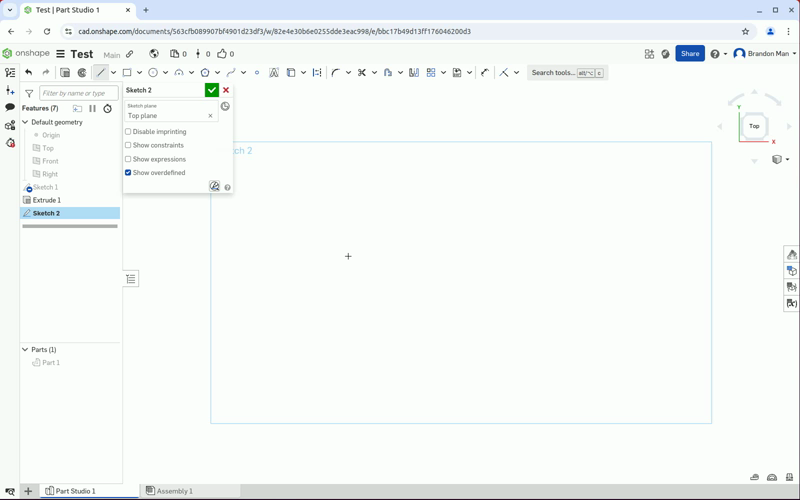
key_up(shift)
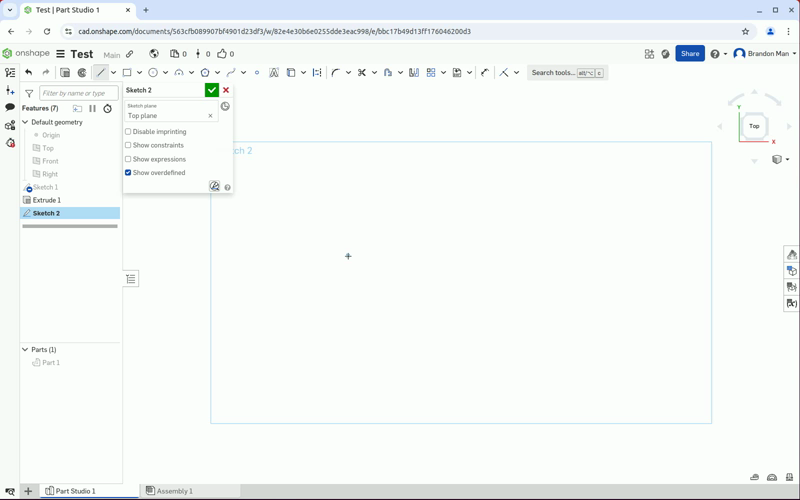
key_down(shift)
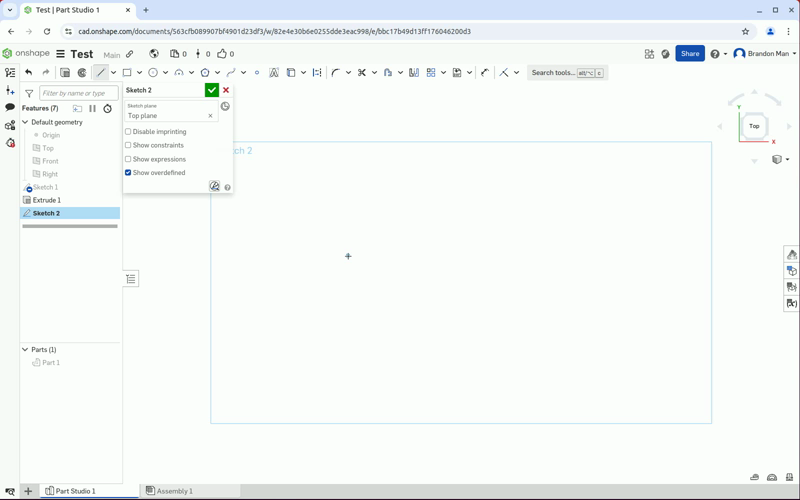
mouse_move(378, 255)
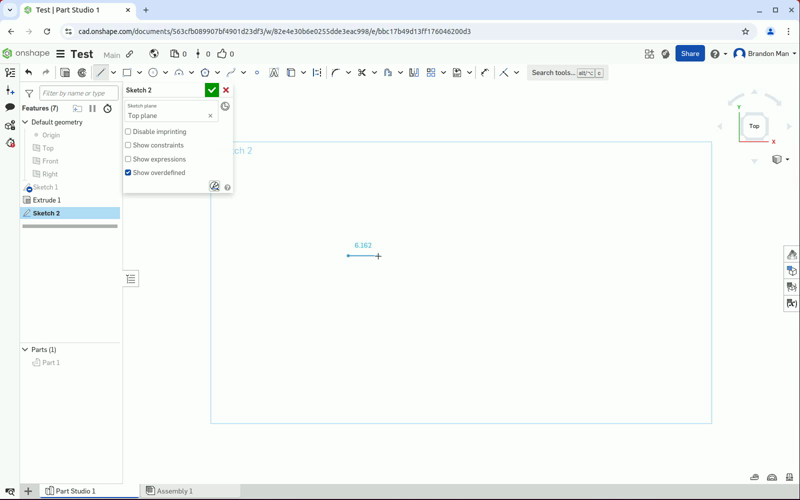
mouse_move(367, 255)
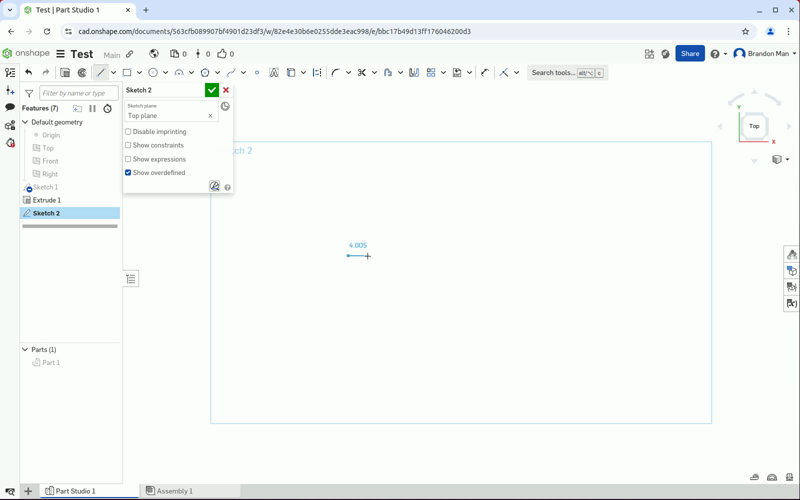
click(367, 255)
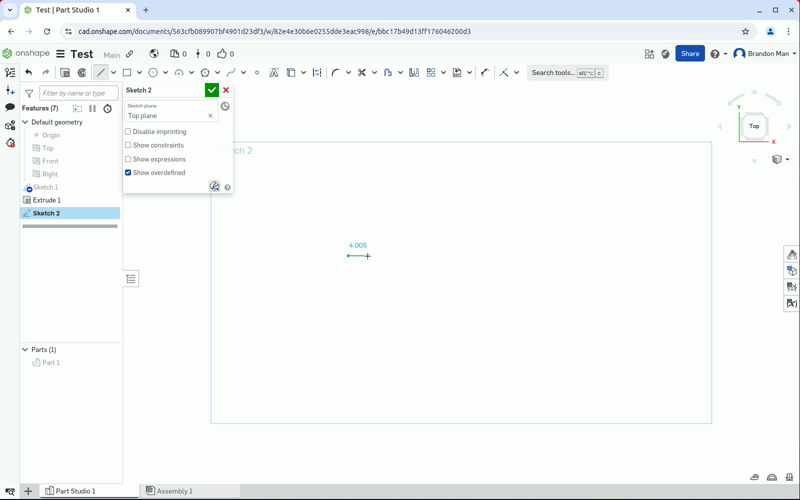
key_up(shift)
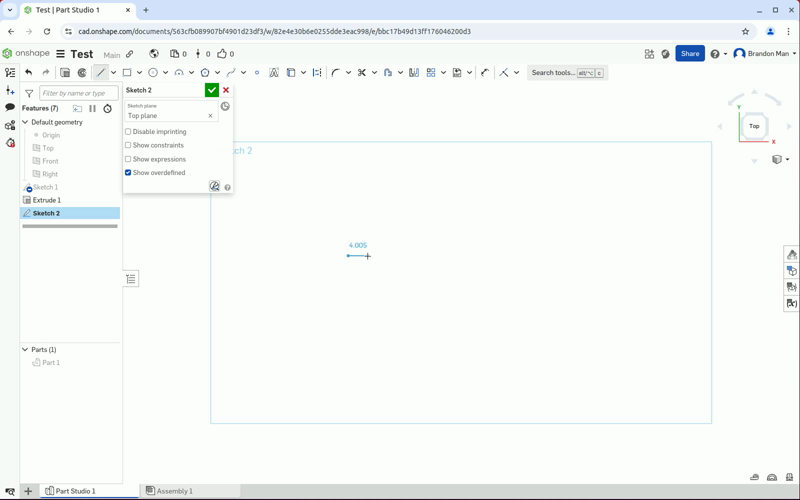
key_down(shift)
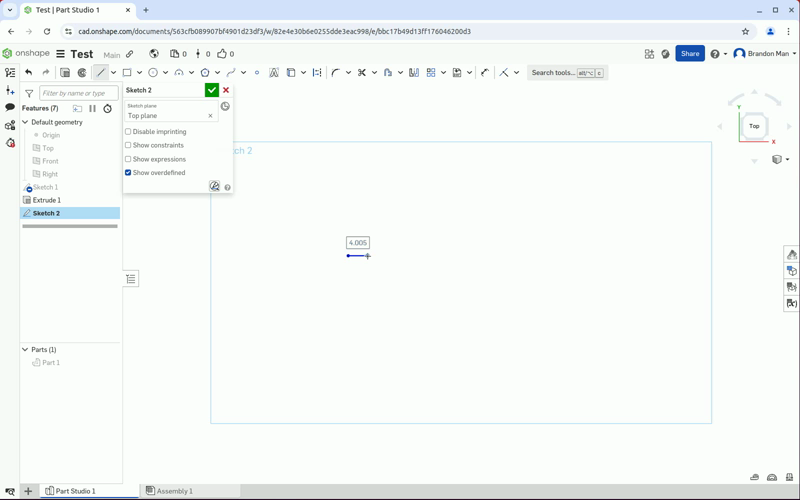
mouse_move(397, 255)
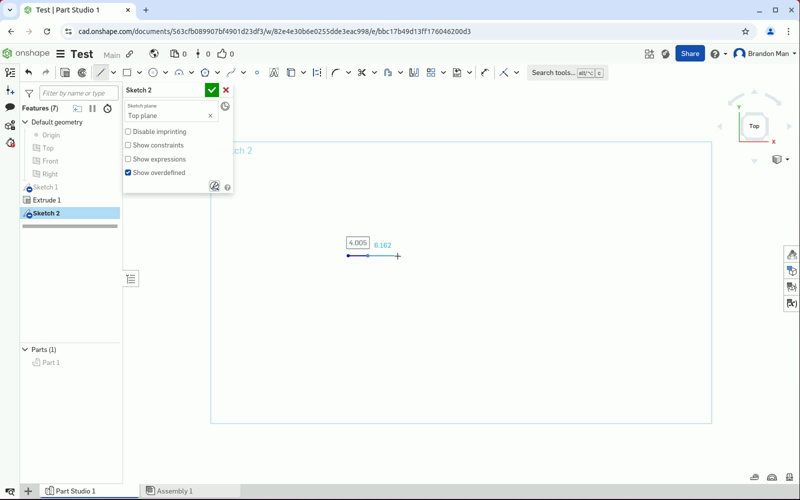
mouse_move(367, 266)
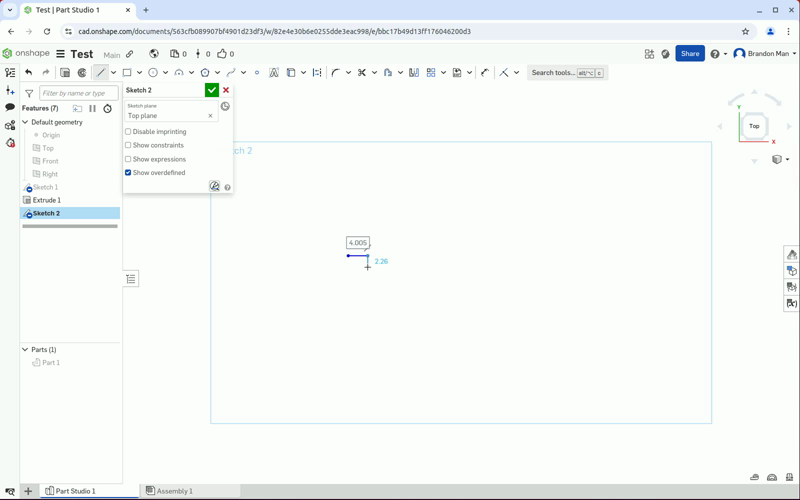
click(367, 266)
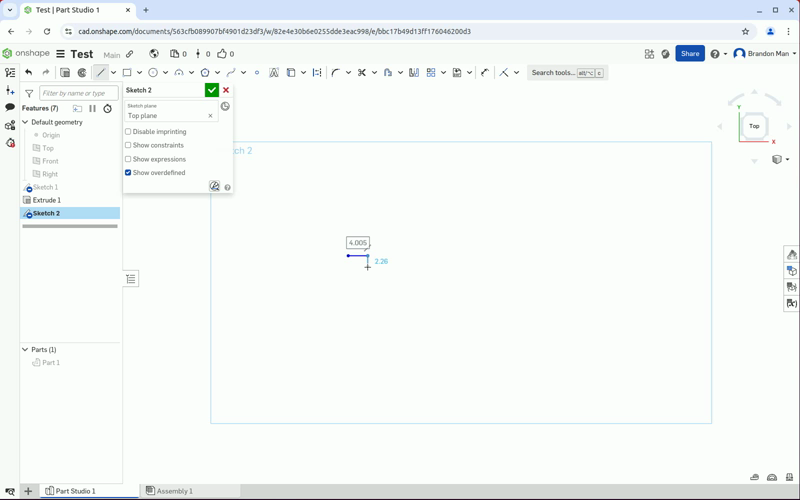
key_up(shift)
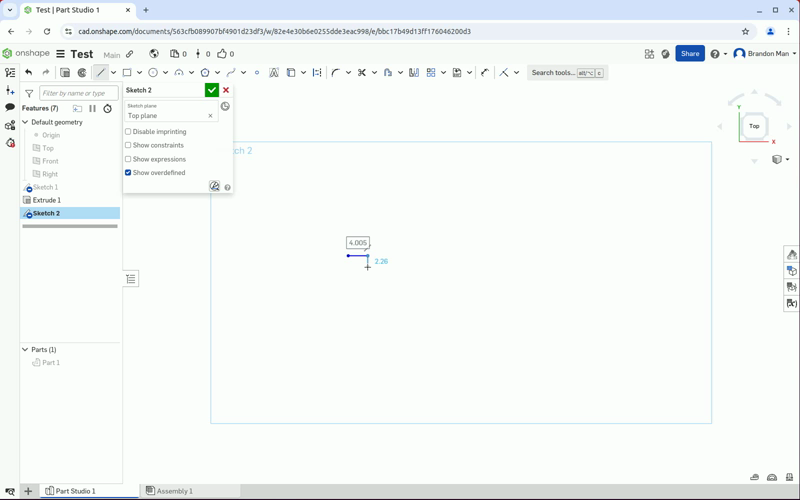
key_down(shift)
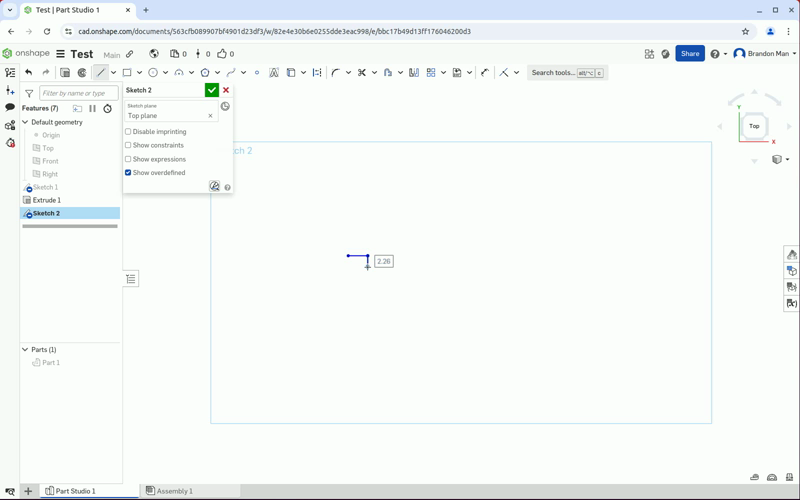
mouse_move(397, 266)
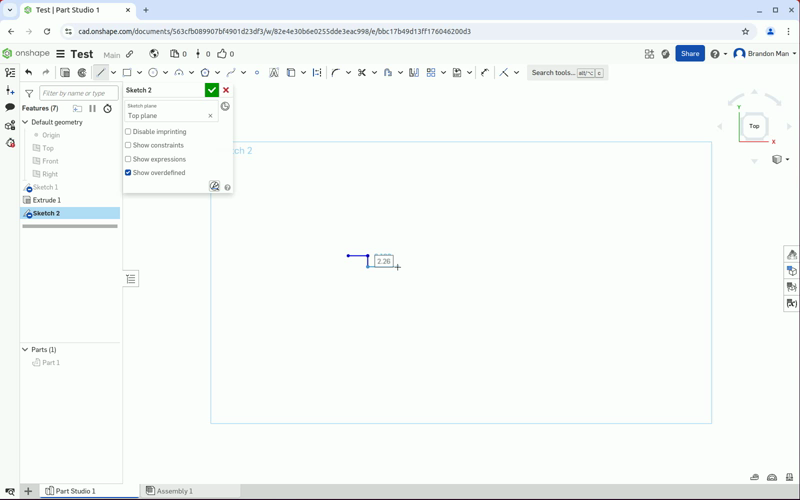
mouse_move(369, 266)
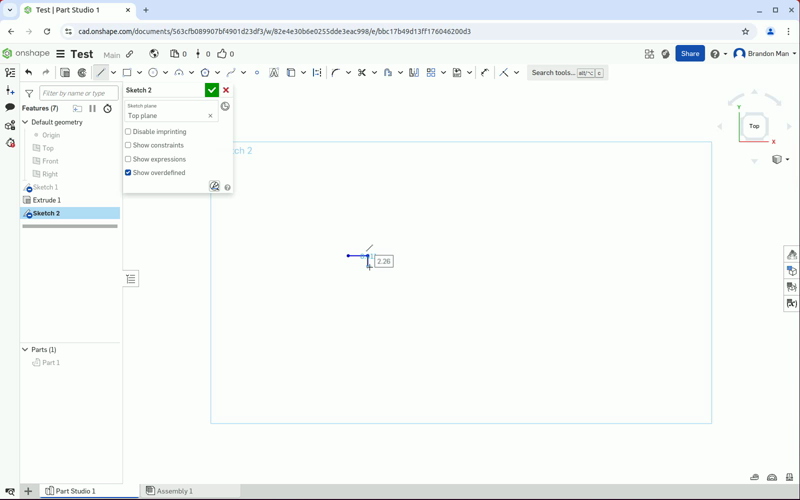
scroll(6)
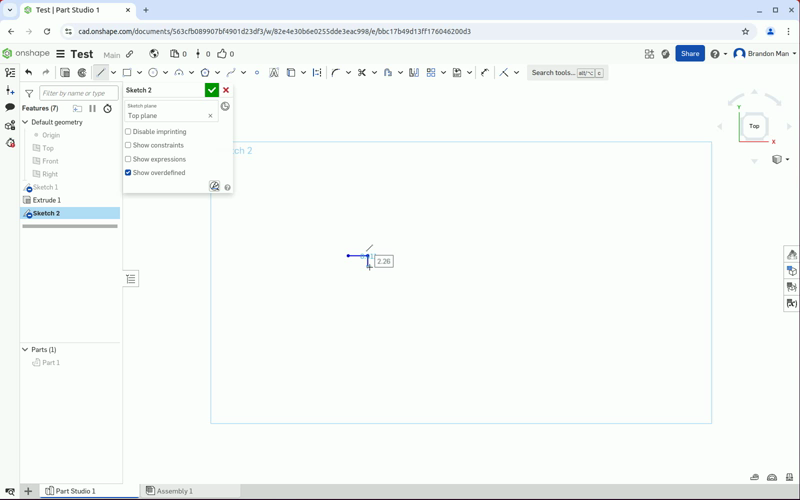
scroll(6)
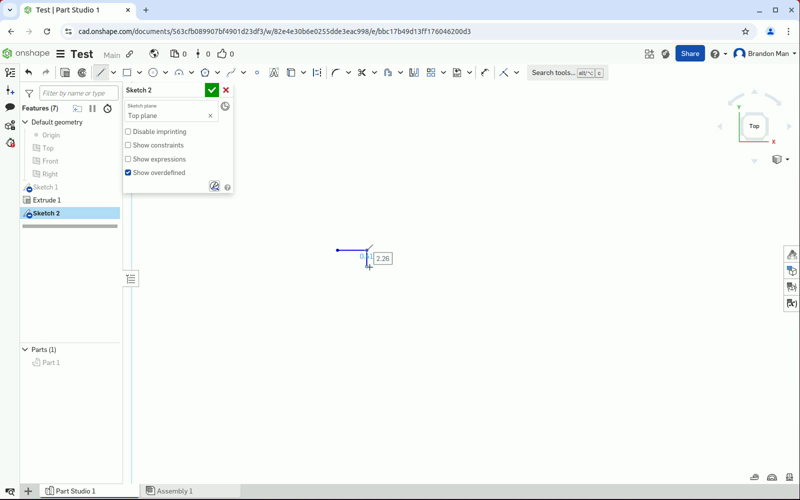
scroll(6)
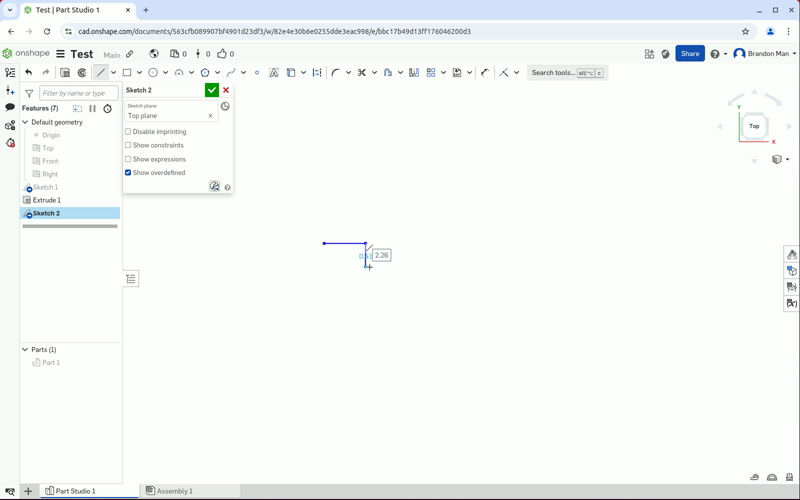
scroll(6)
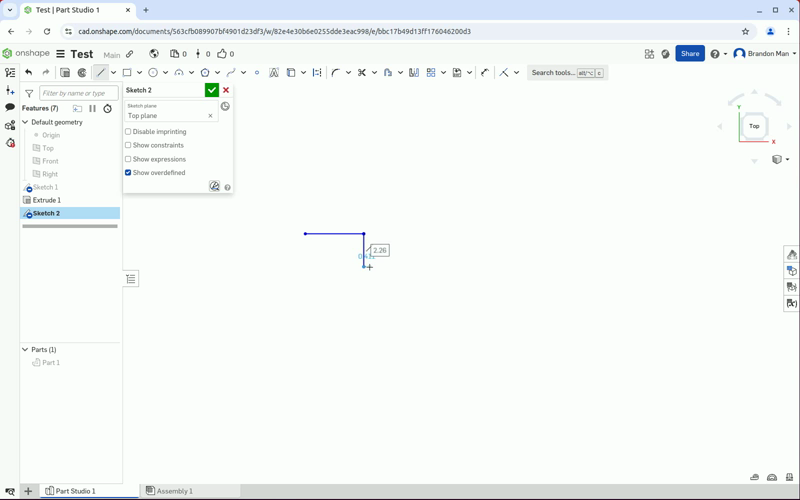
scroll(6)
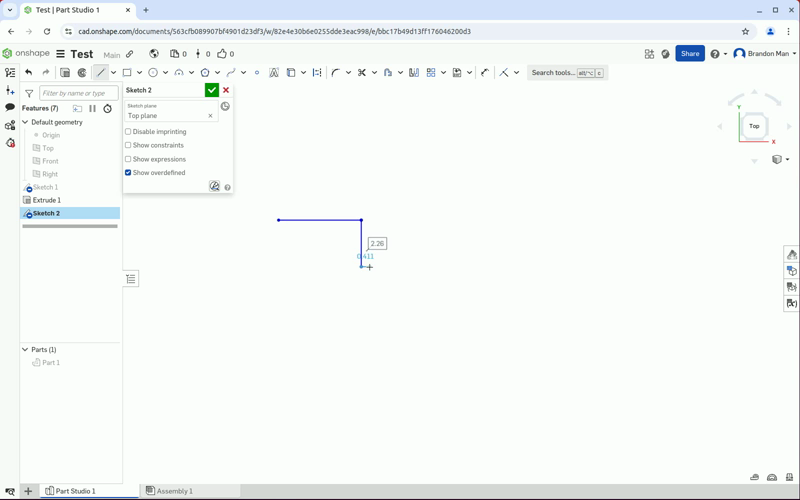
scroll(6)
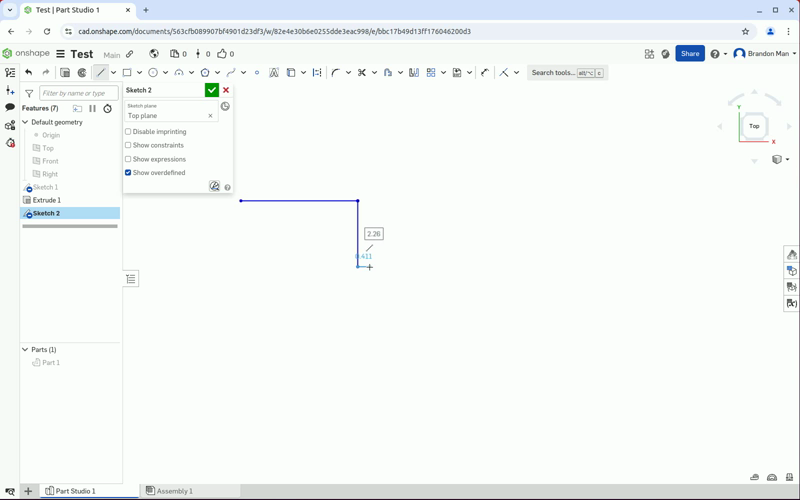
scroll(6)
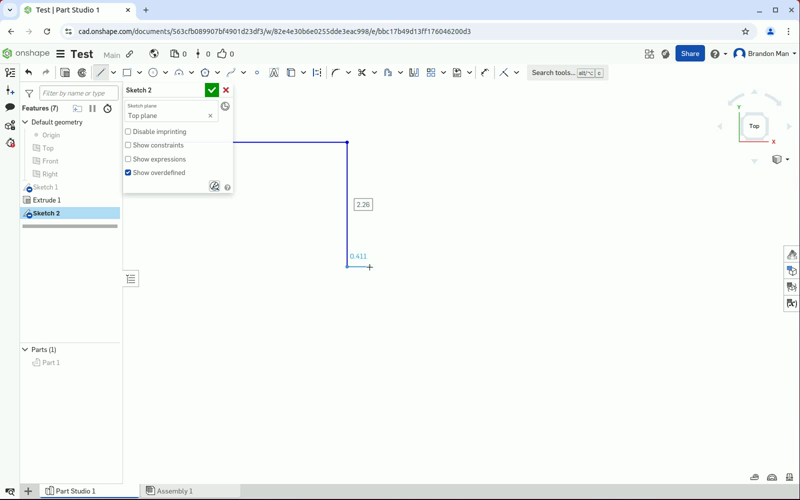
click(369, 266)
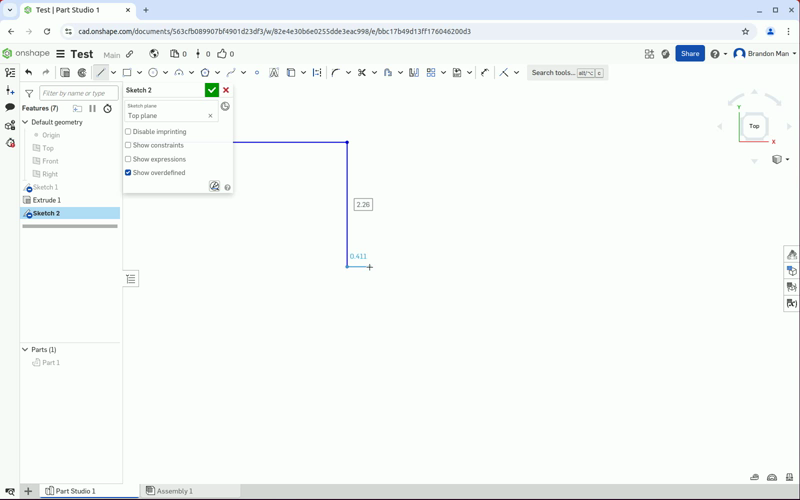
scroll(-6)
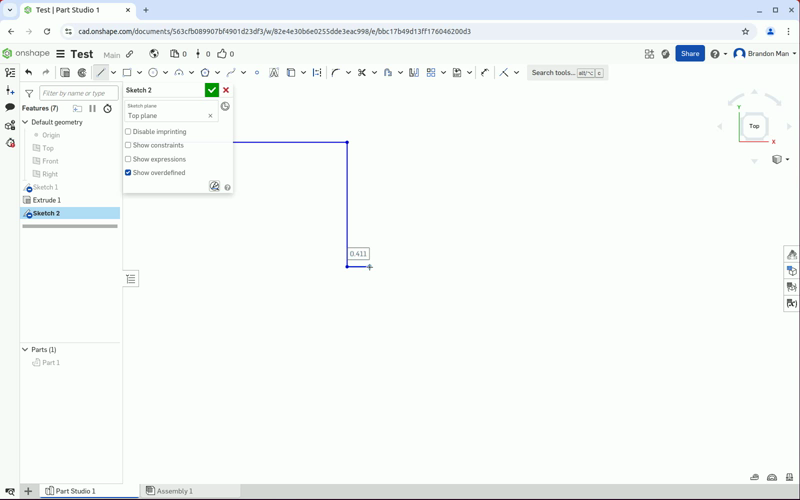
scroll(-6)
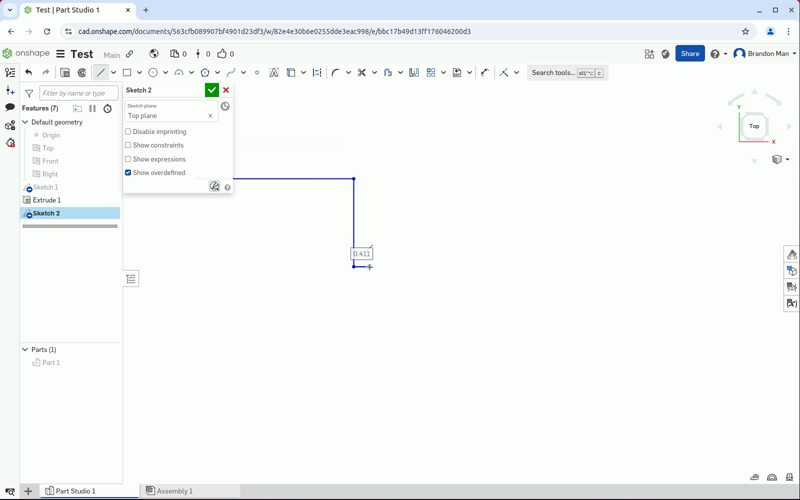
scroll(-6)
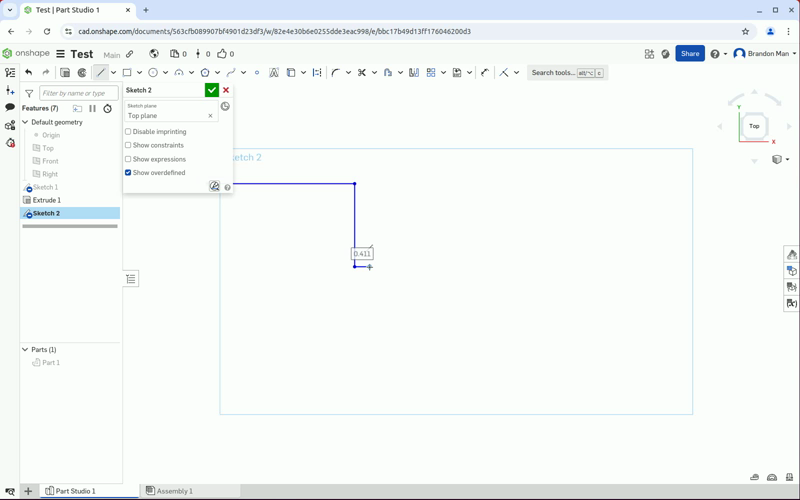
scroll(-6)
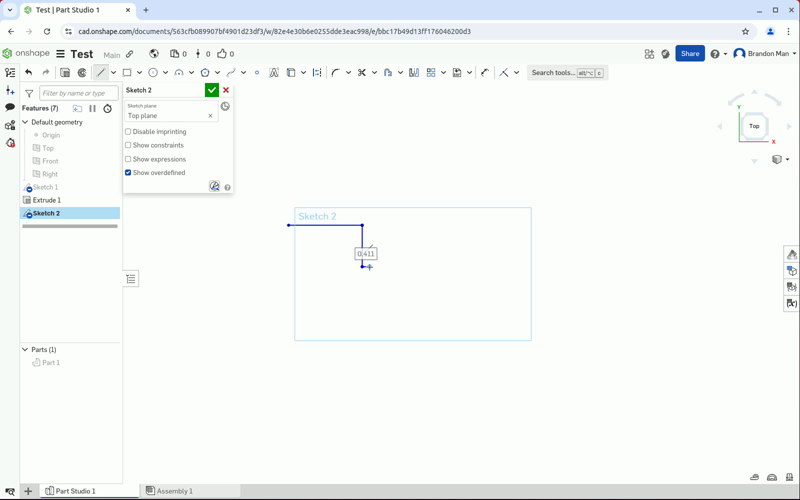
scroll(-6)
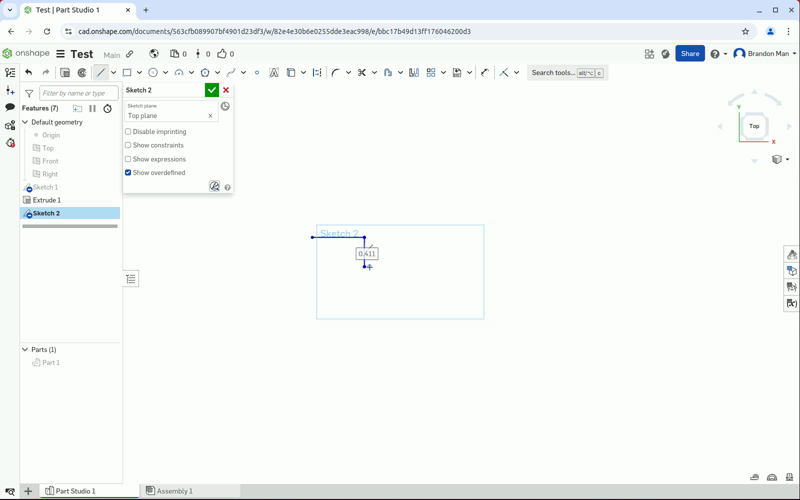
scroll(-6)
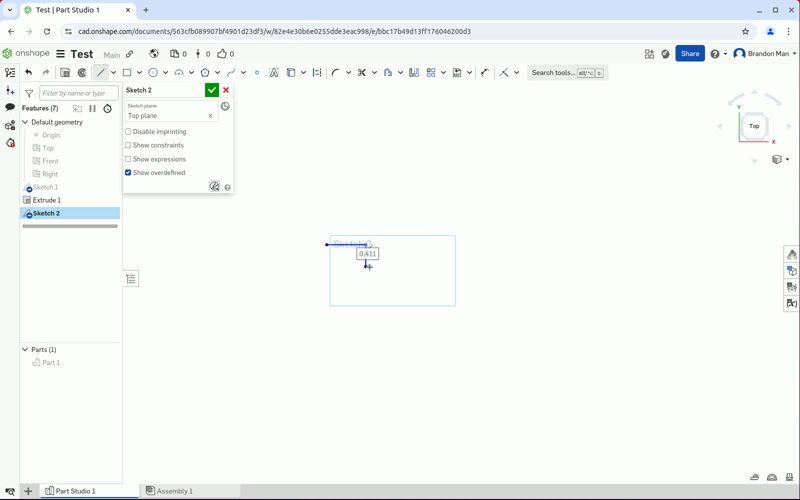
scroll(-6)
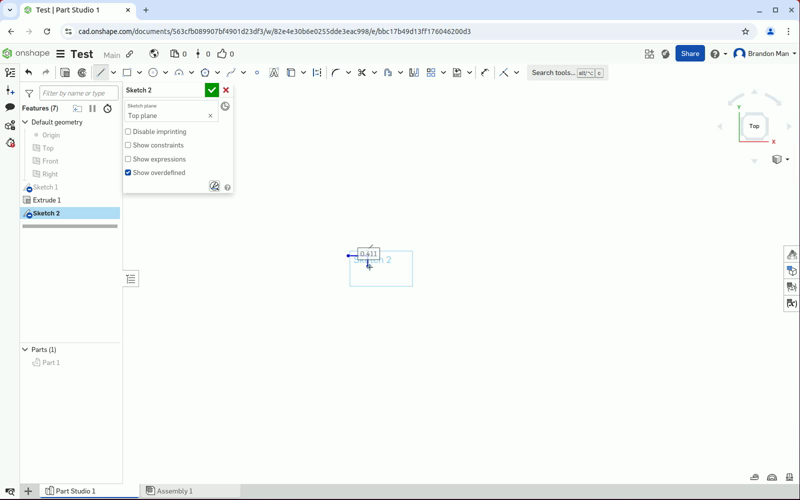
key_up(shift)
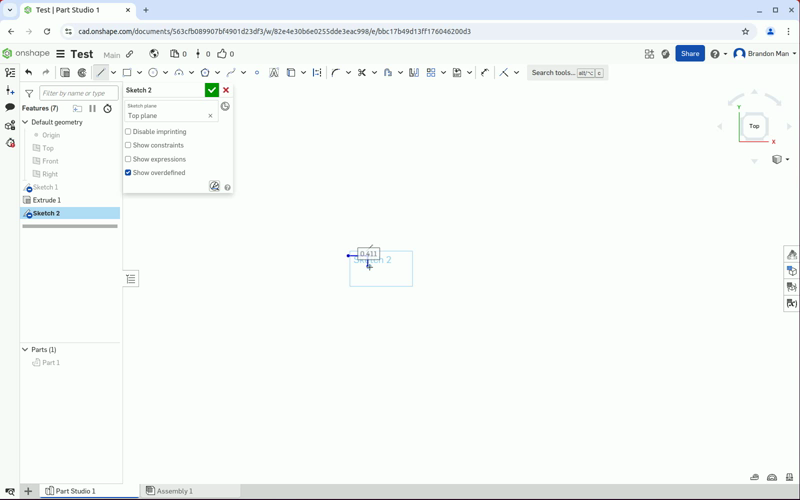
key_down(shift)
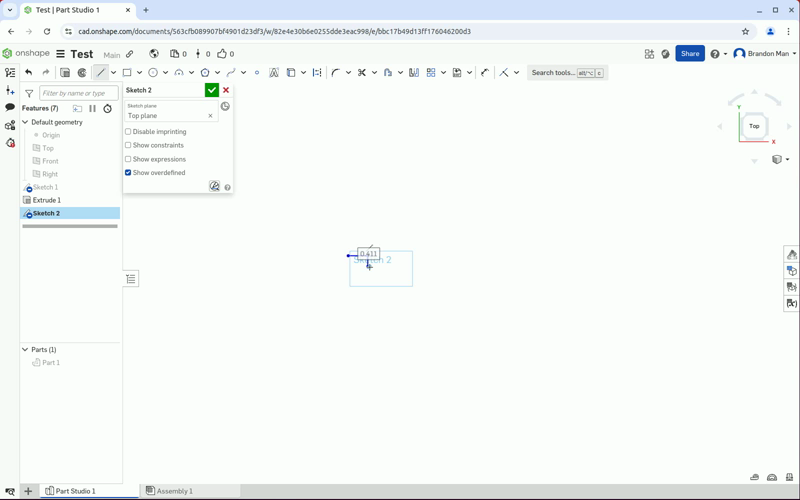
mouse_move(399, 266)
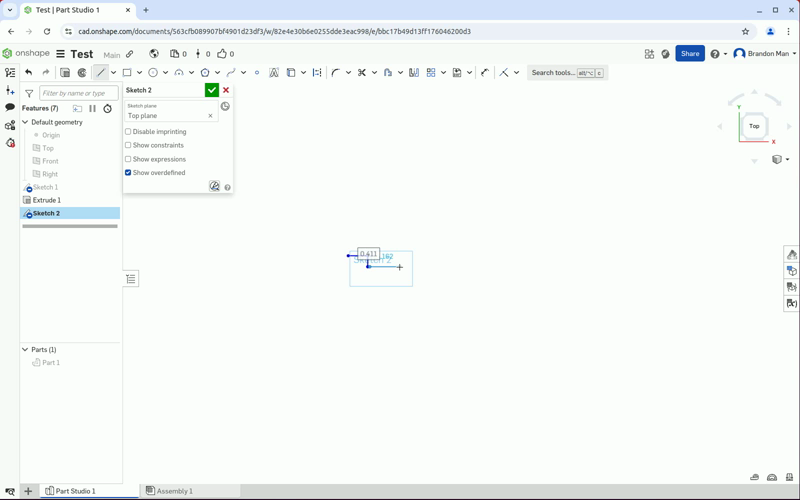
mouse_move(369, 243)
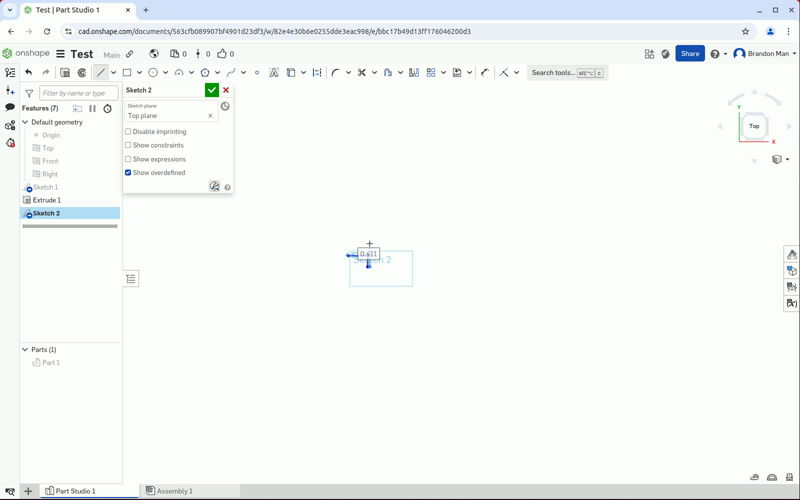
click(369, 243)
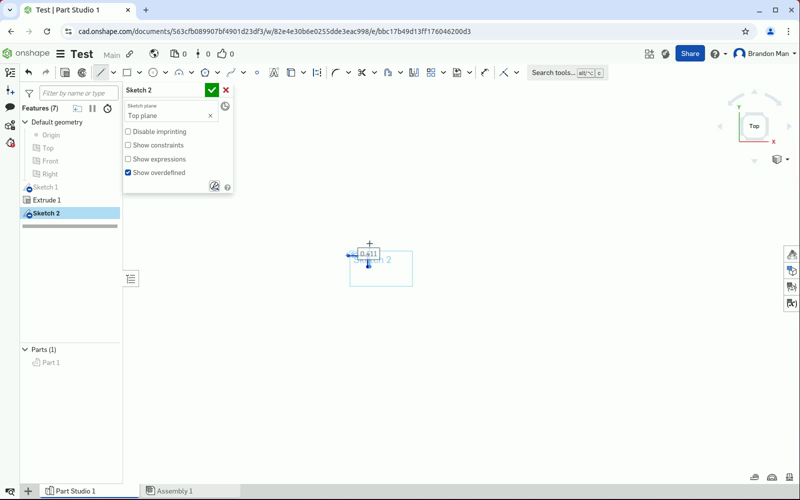
key_up(shift)
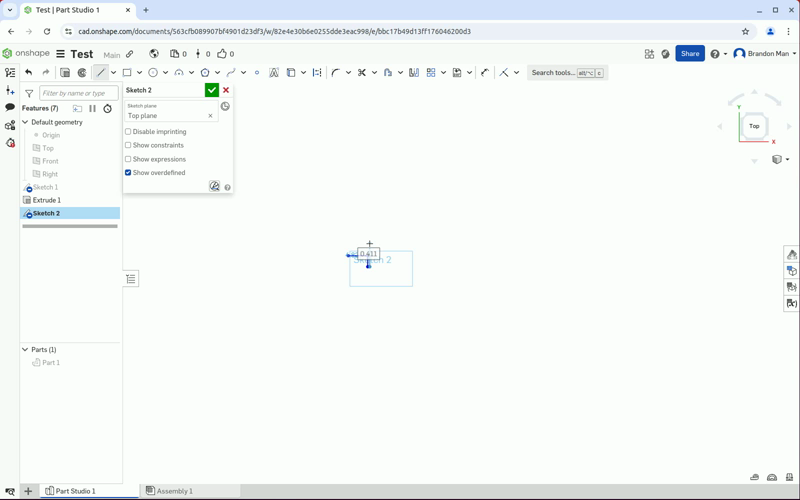
key(esc)
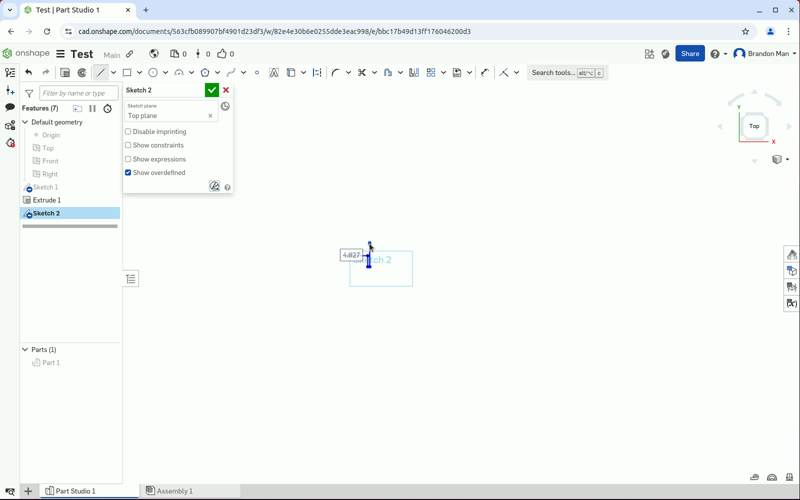
key(a)
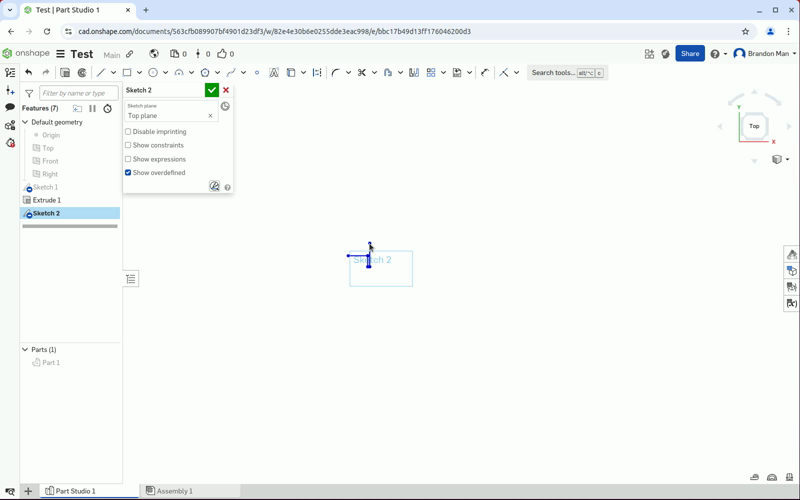
mouse_move(369, 243)
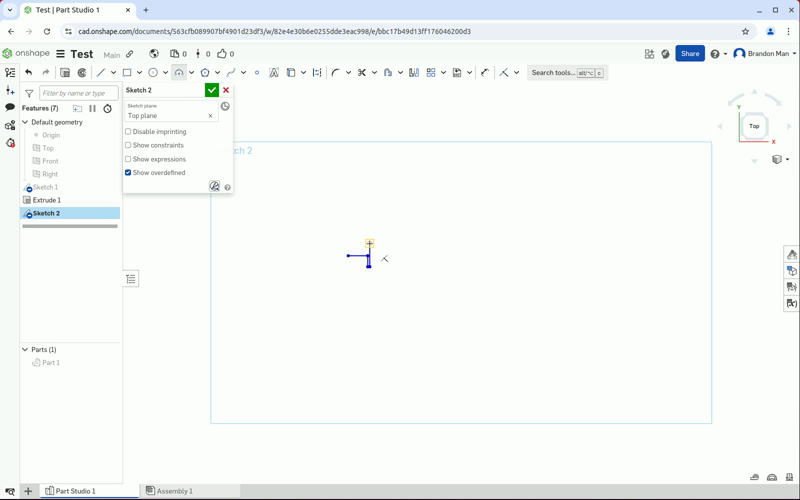
click(369, 243)
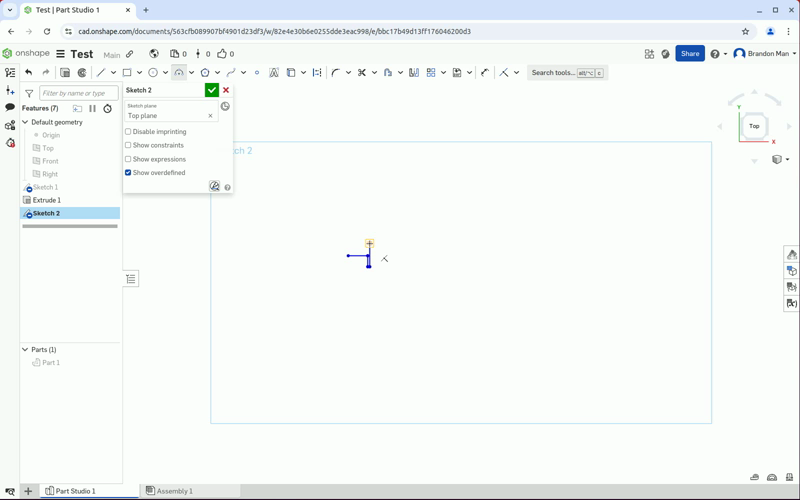
key_down(shift)
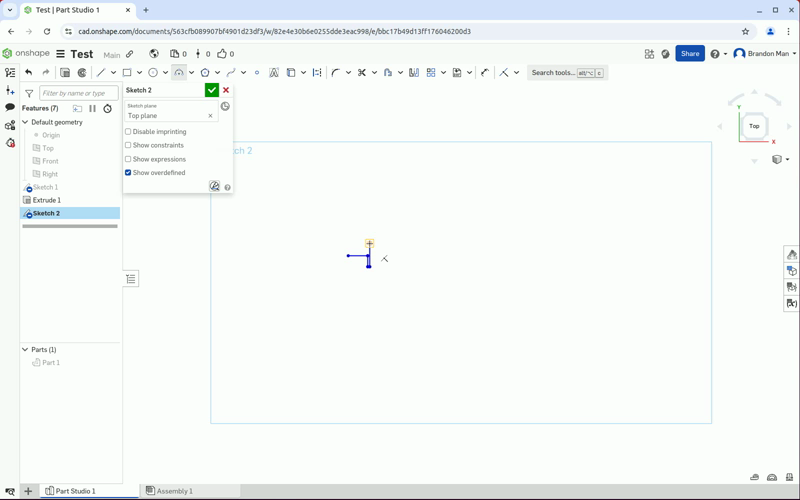
mouse_move(369, 240)
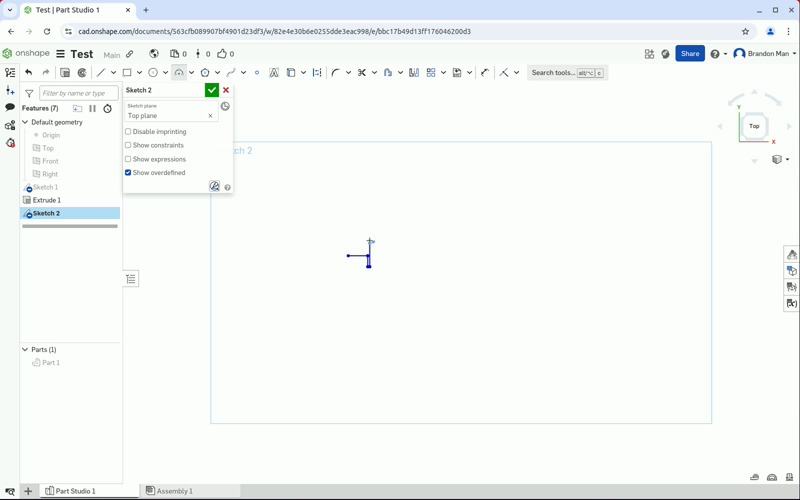
scroll(6)
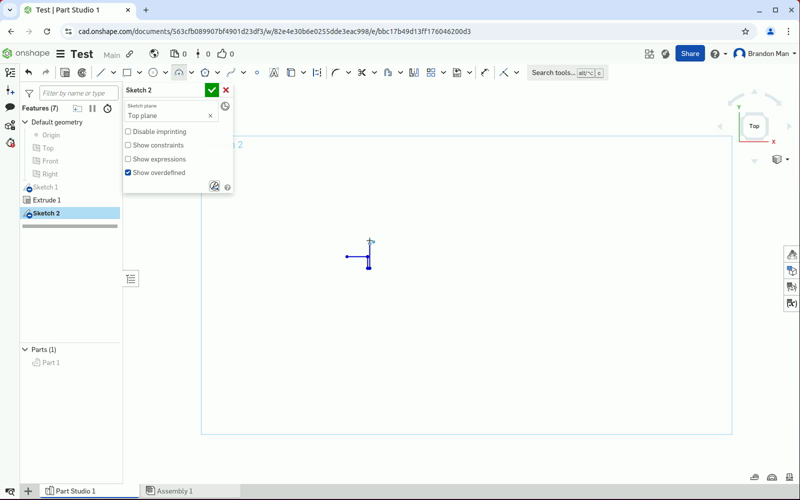
scroll(6)
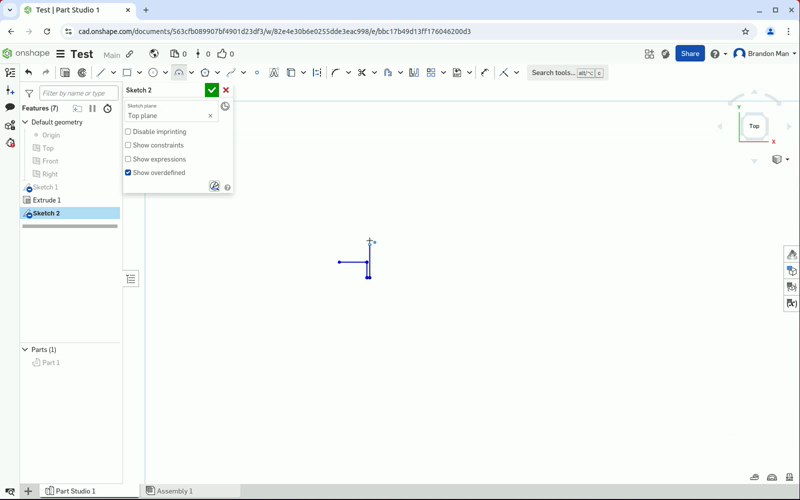
scroll(6)
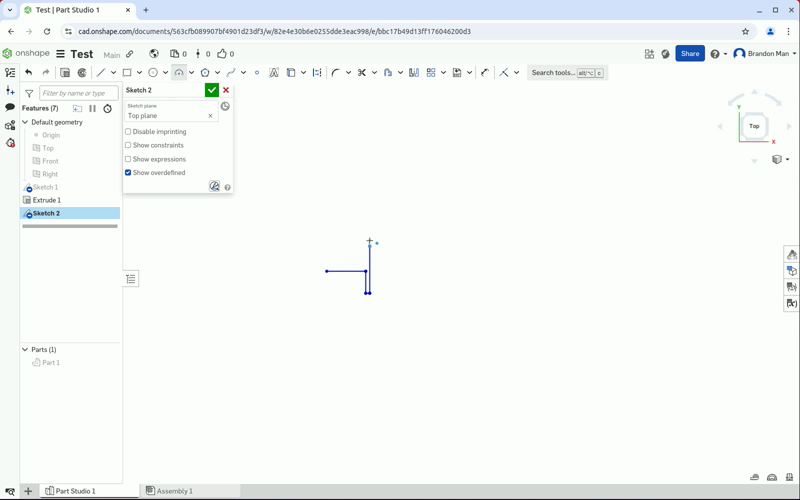
scroll(6)
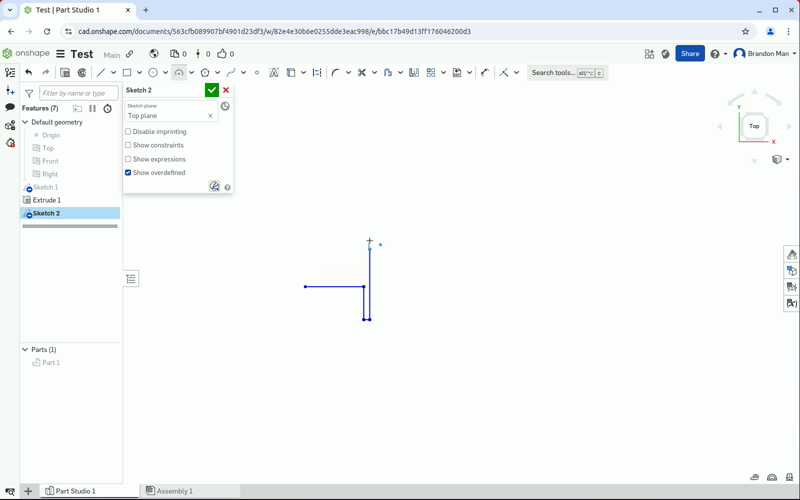
scroll(6)
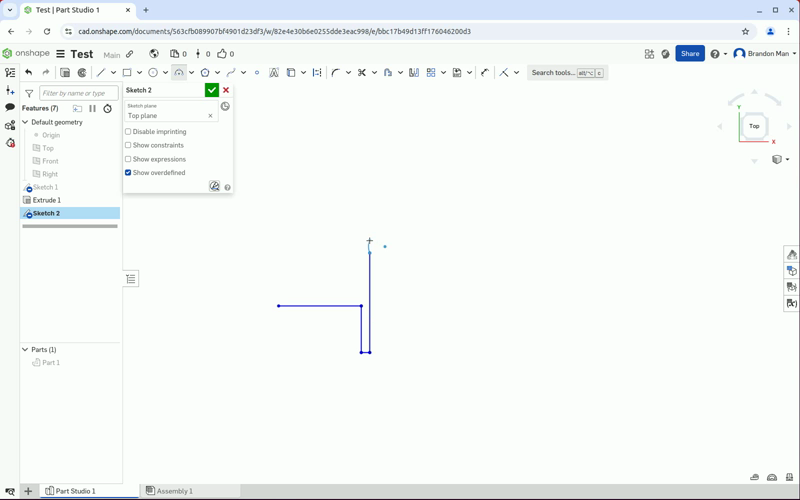
scroll(6)
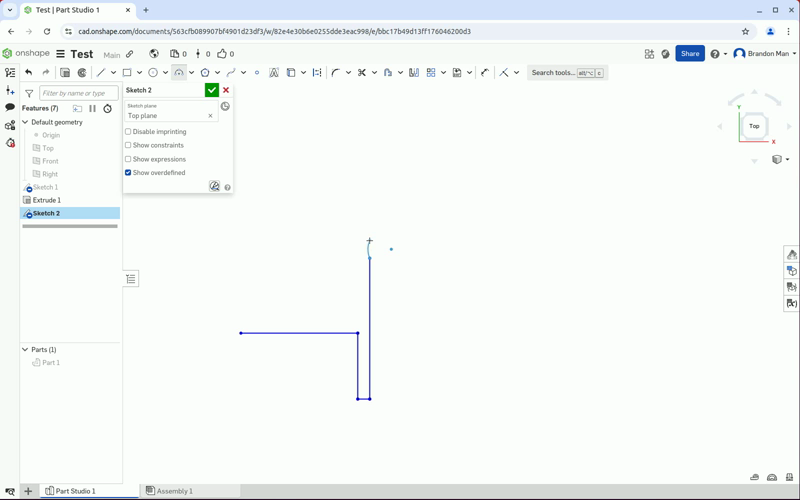
scroll(6)
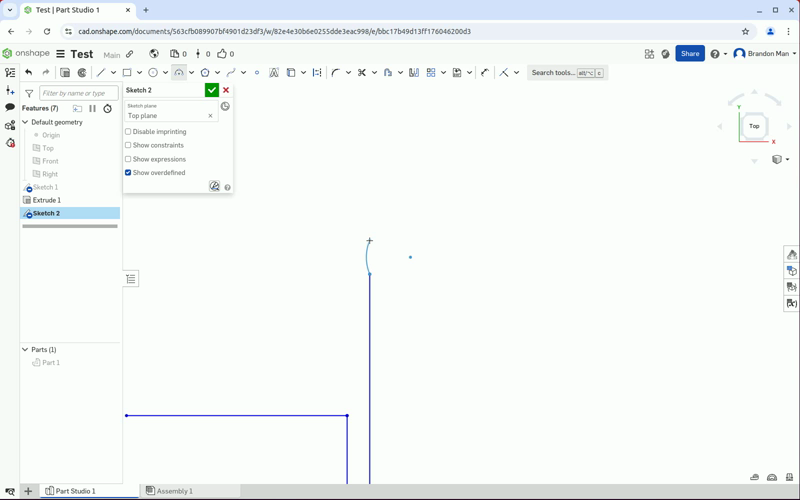
click(369, 240)
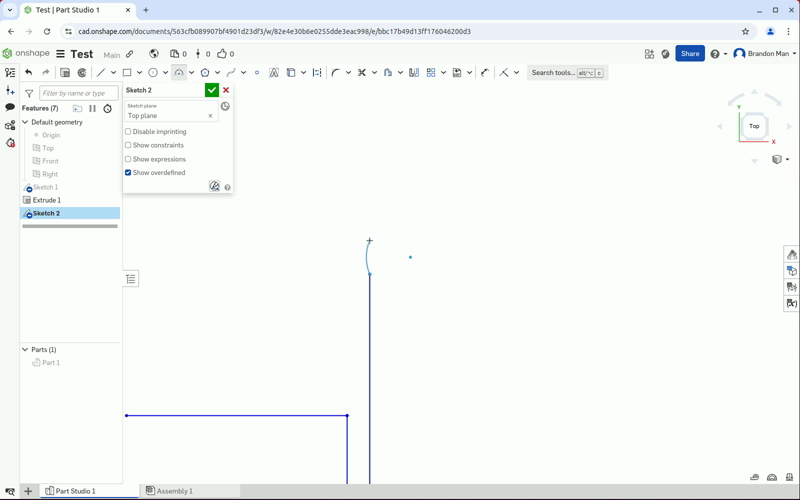
scroll(-6)
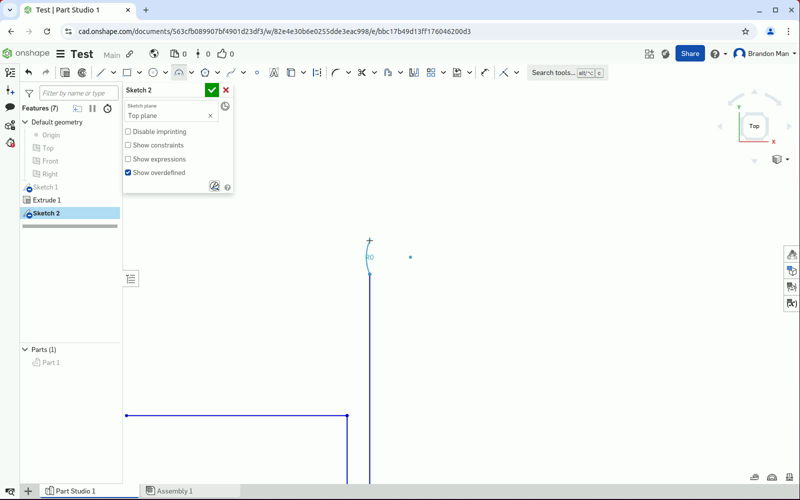
scroll(-6)
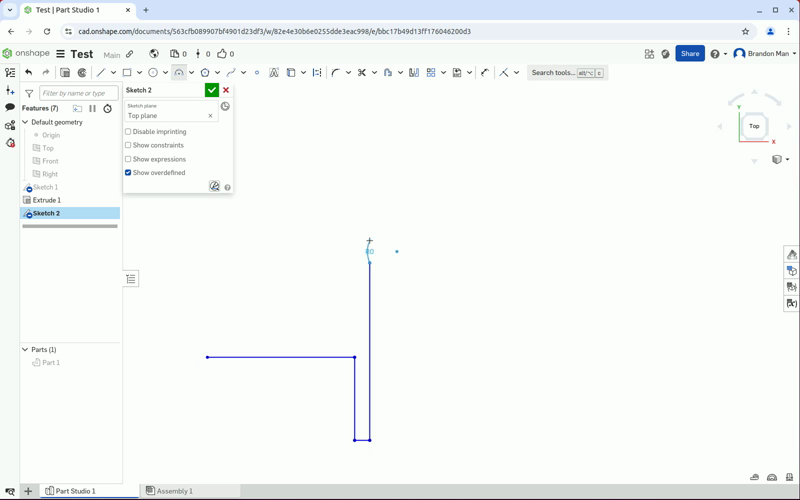
scroll(-6)
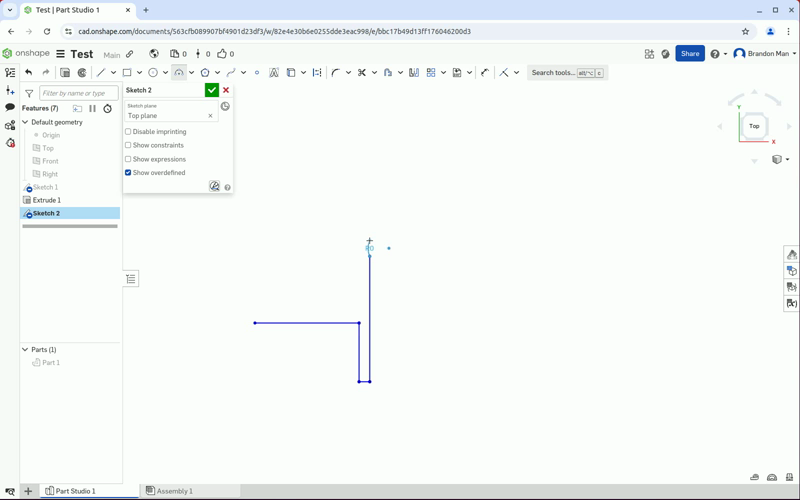
scroll(-6)
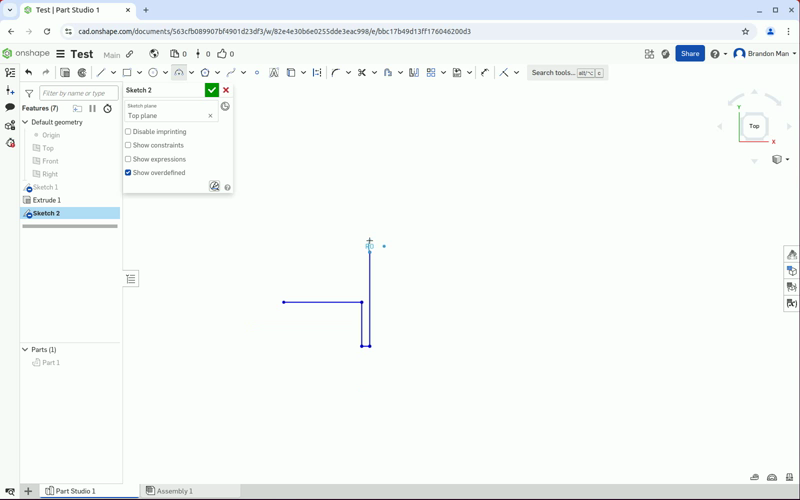
scroll(-6)
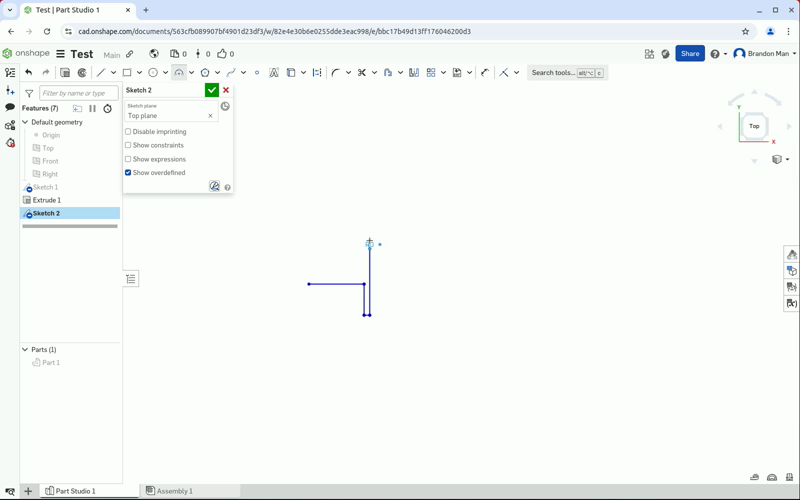
scroll(-6)
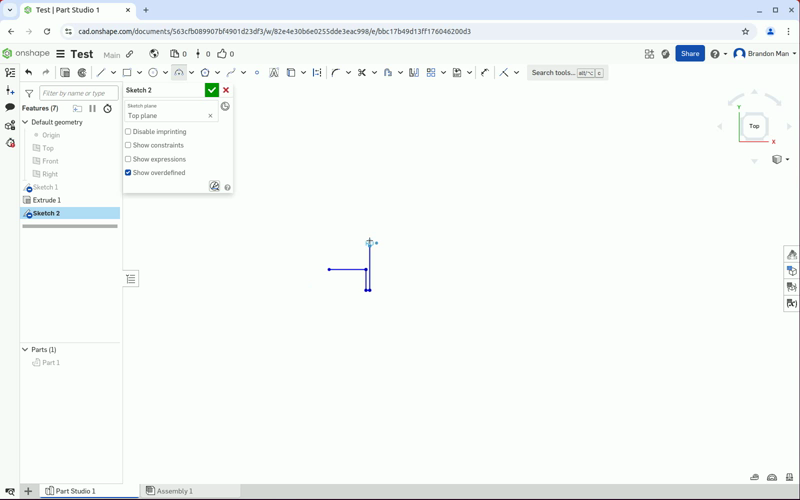
scroll(-6)
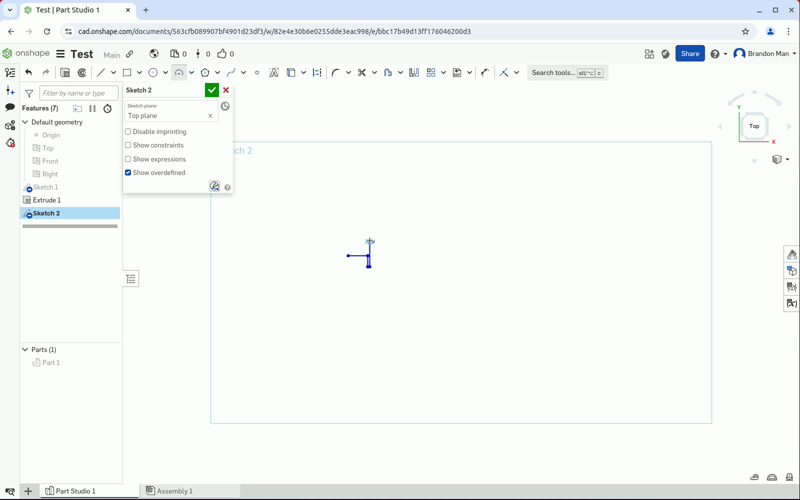
mouse_move(371, 241)
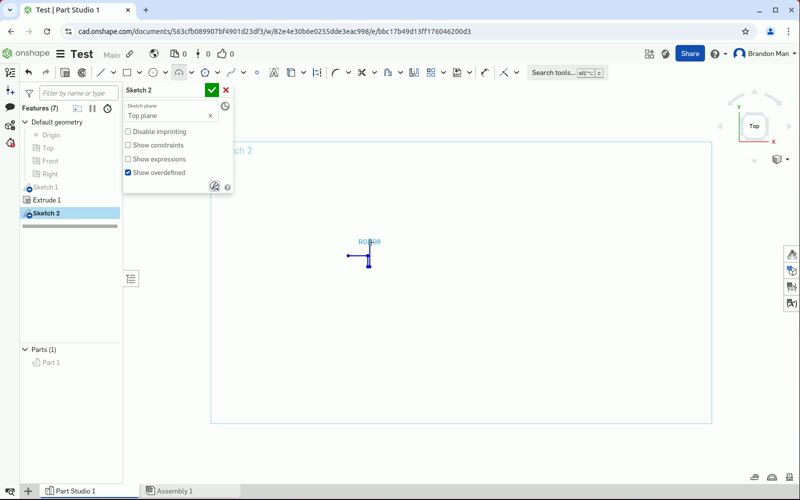
scroll(6)
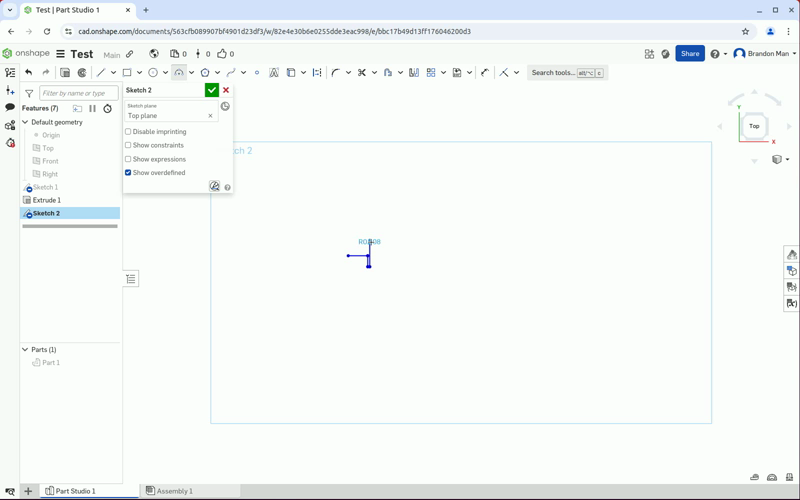
scroll(6)
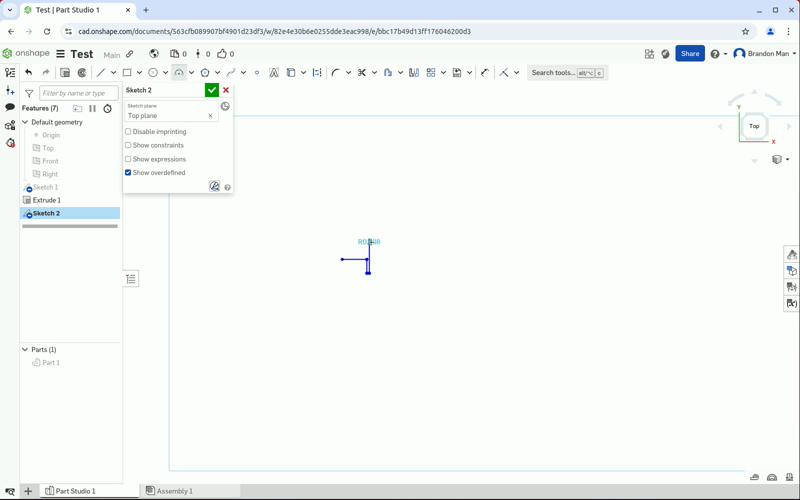
scroll(6)
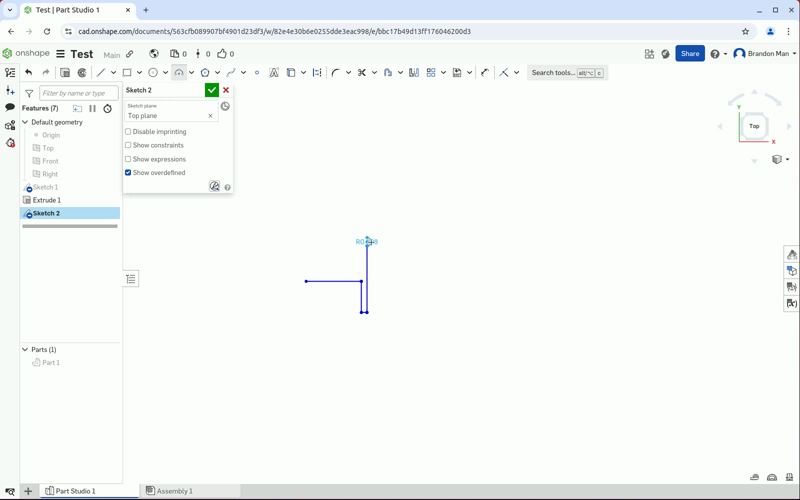
scroll(6)
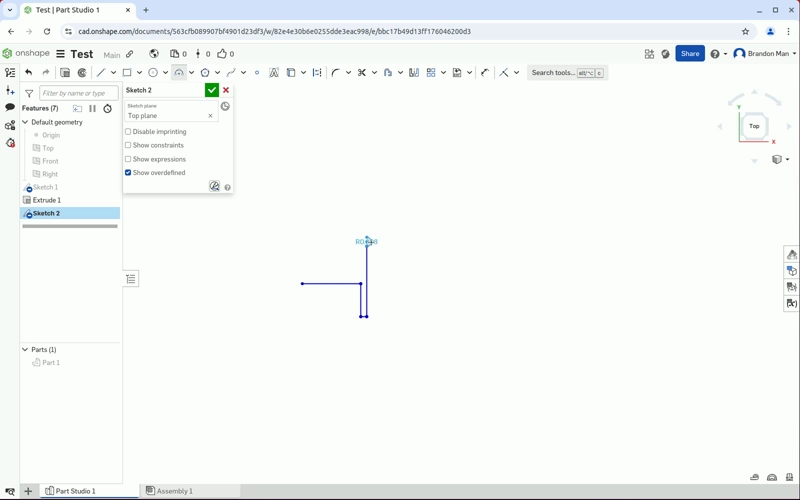
scroll(6)
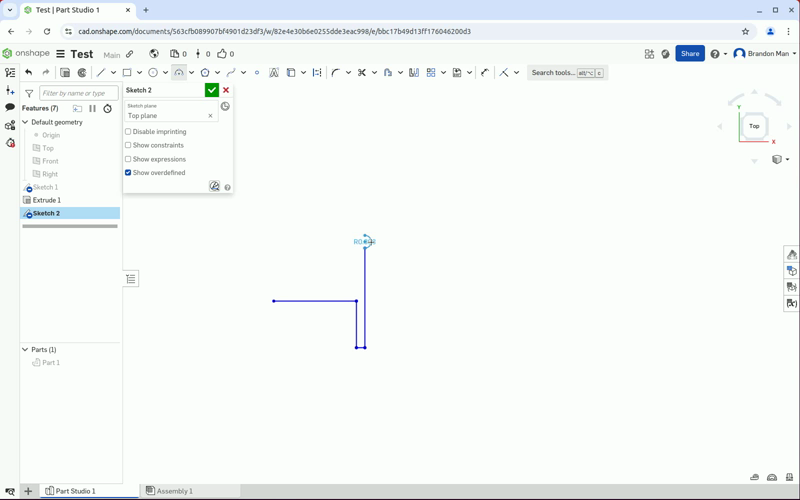
scroll(6)
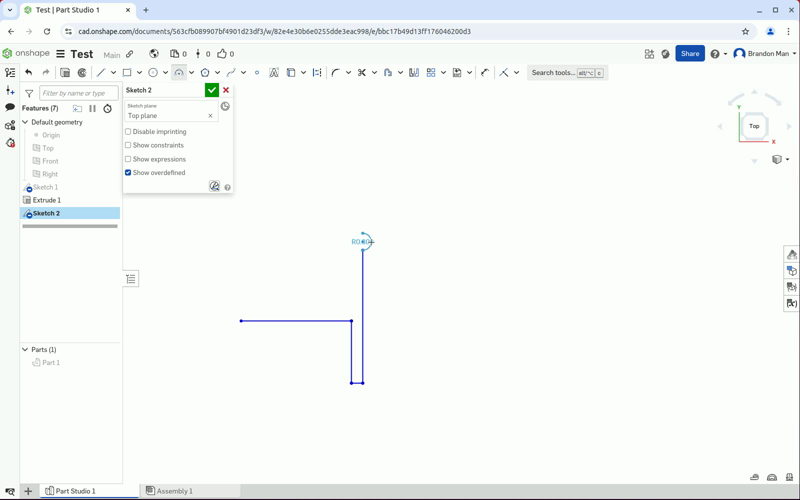
scroll(6)
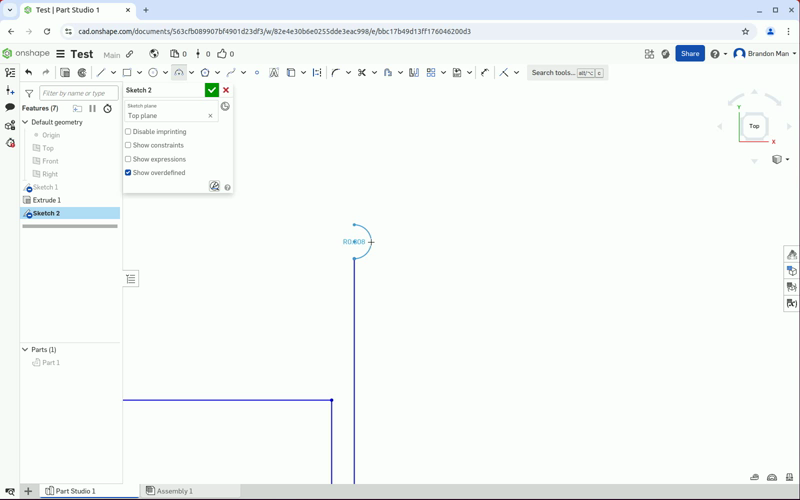
click(371, 241)
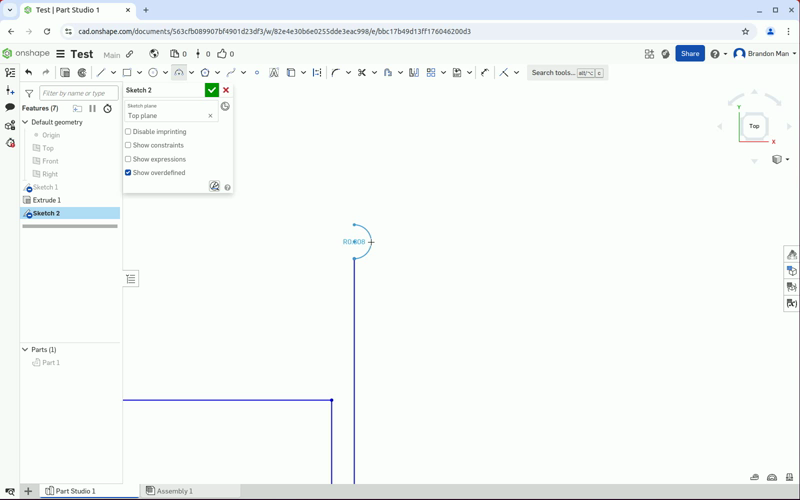
scroll(-6)
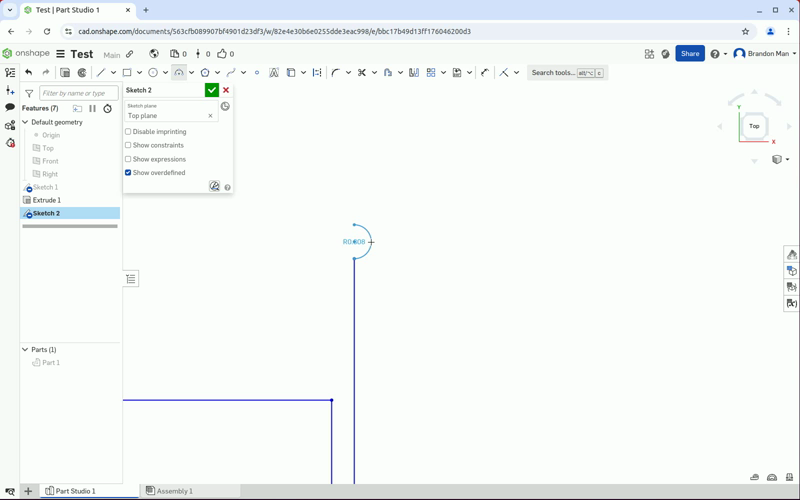
scroll(-6)
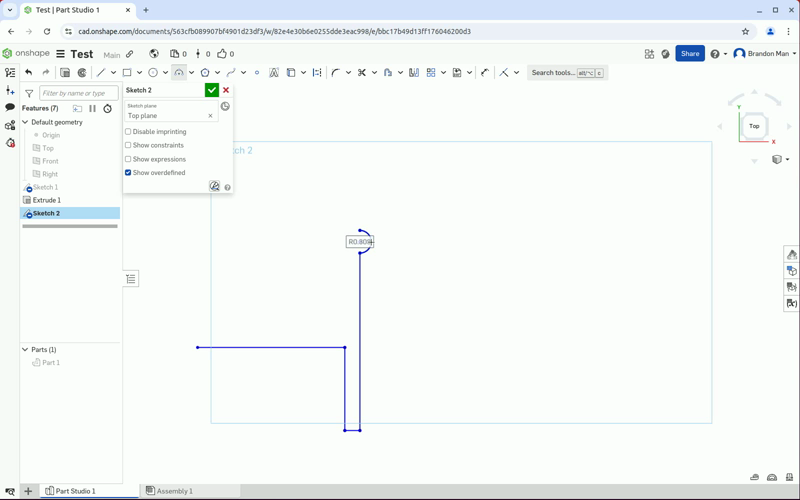
scroll(-6)
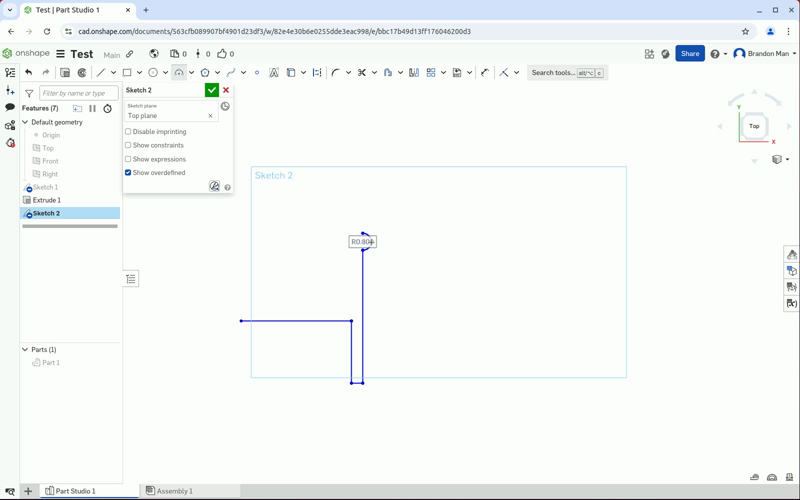
scroll(-6)
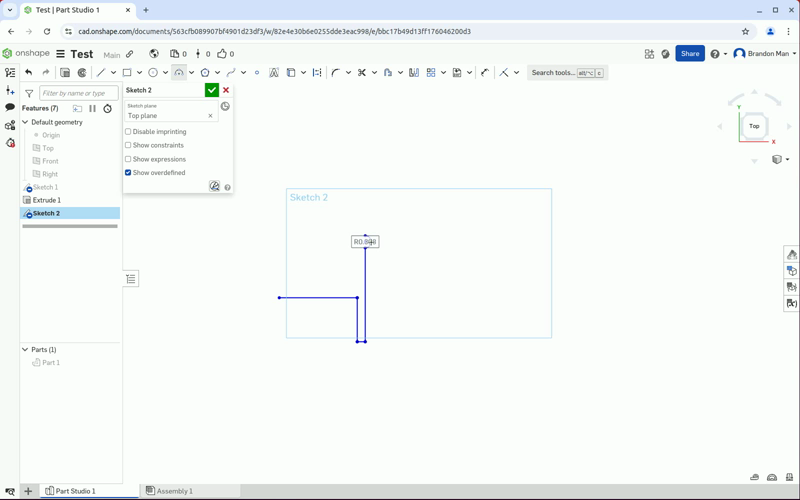
scroll(-6)
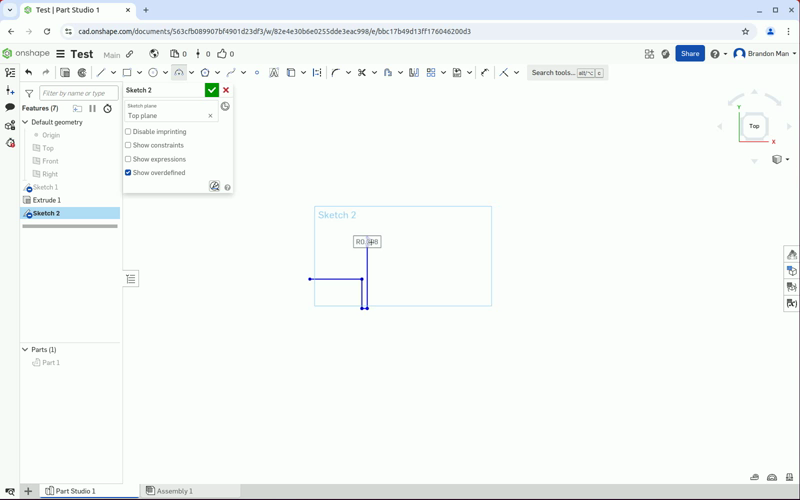
scroll(-6)
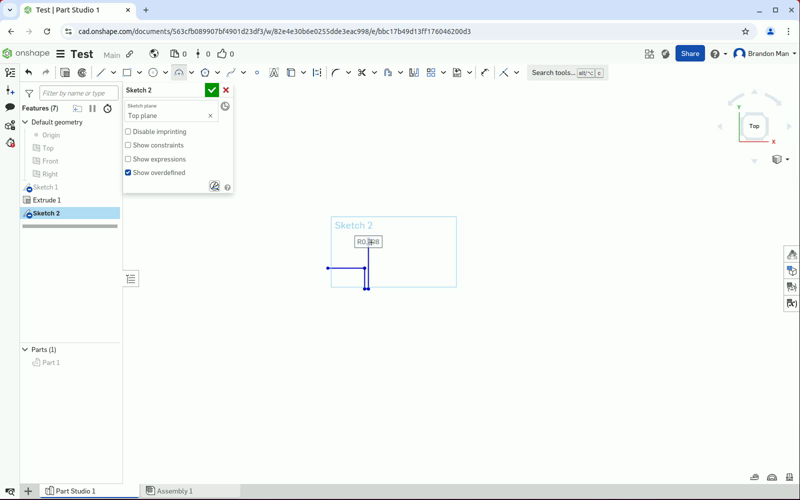
scroll(-6)
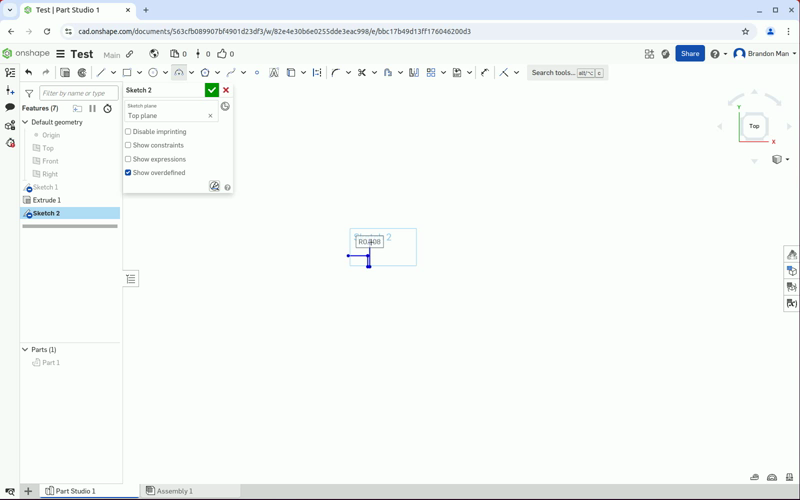
key_up(shift)
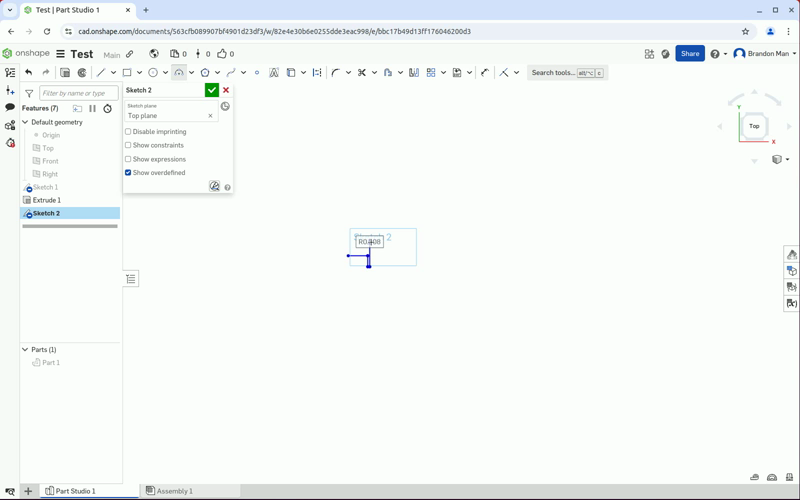
key(esc)
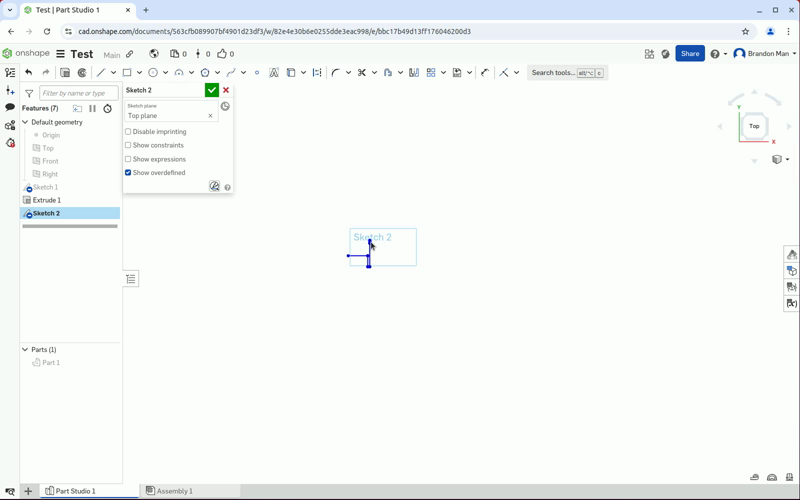
key(l)
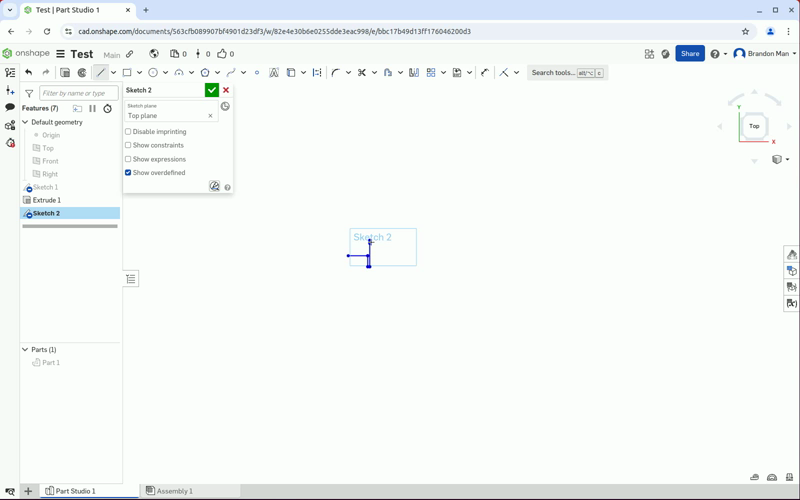
mouse_move(369, 240)
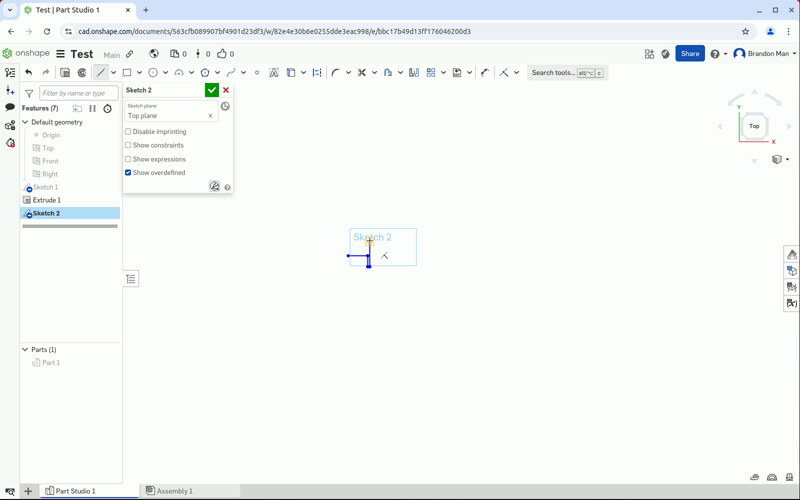
scroll(6)
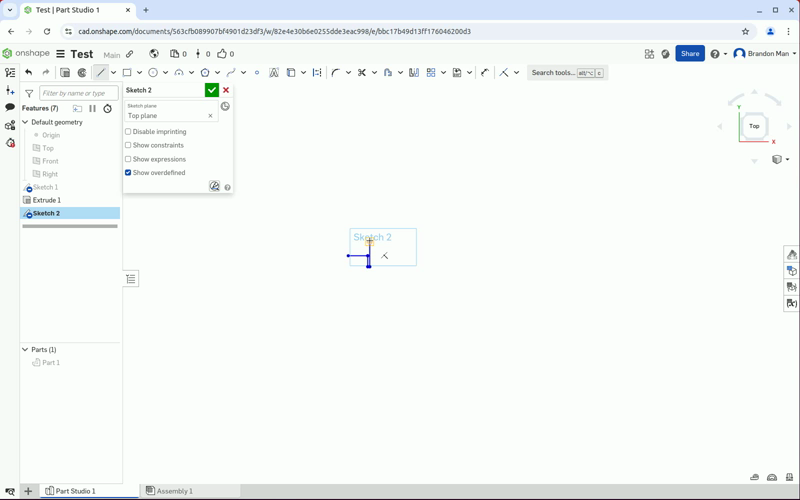
scroll(6)
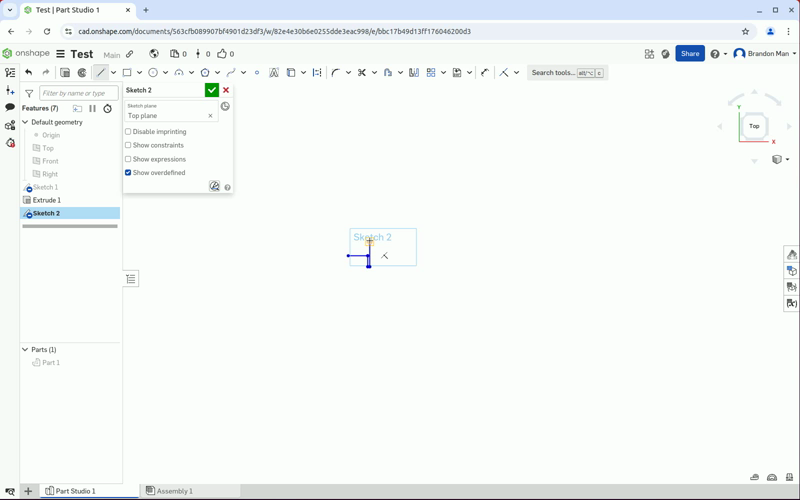
scroll(6)
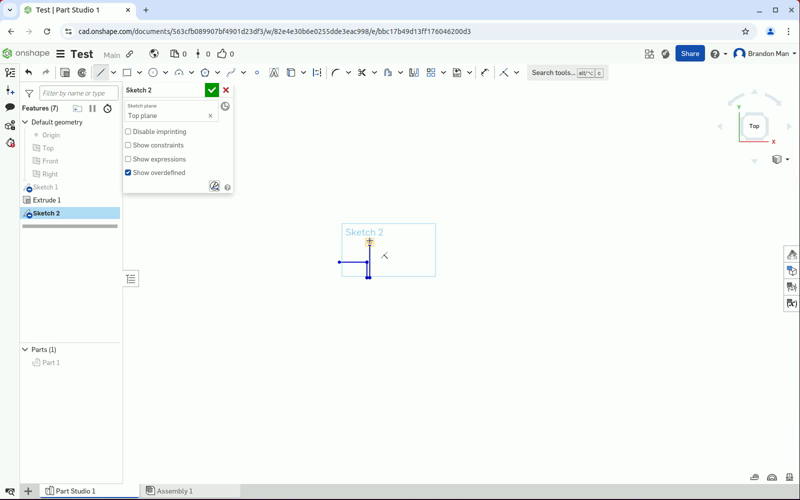
scroll(6)
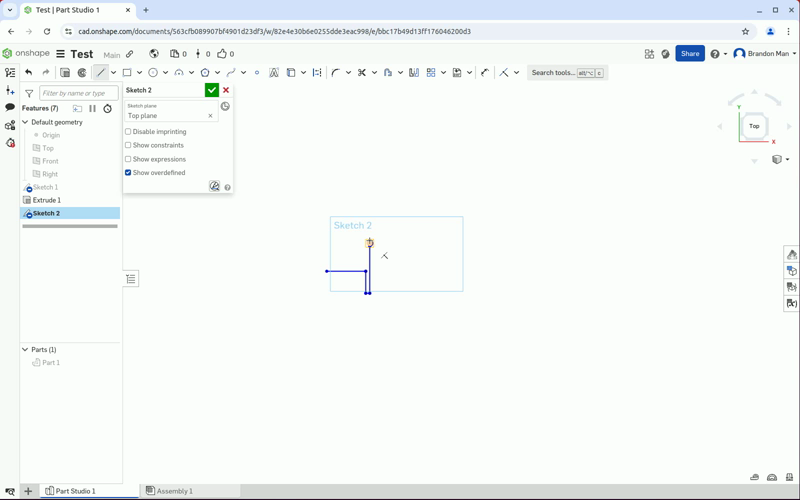
scroll(6)
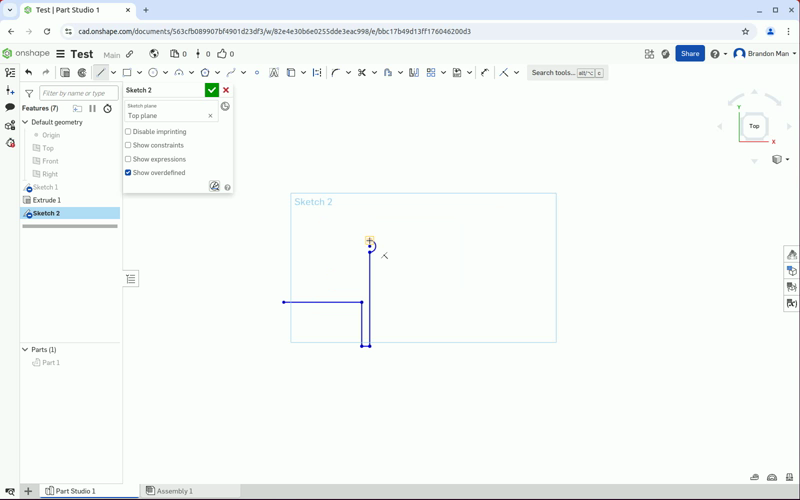
scroll(6)
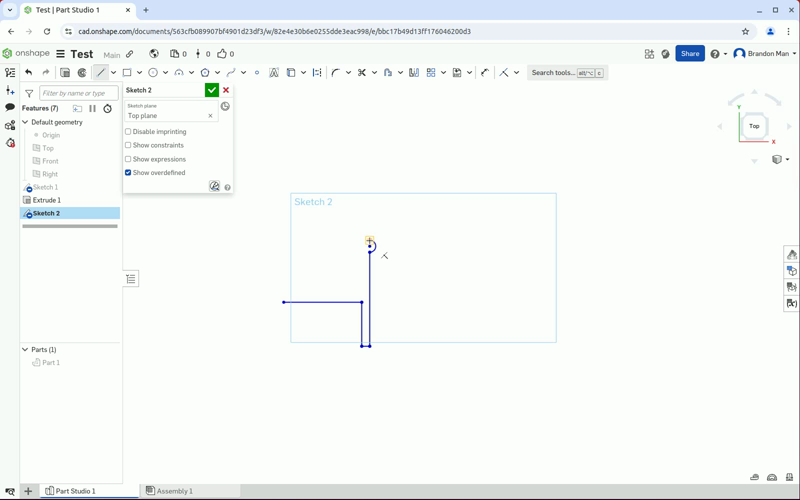
scroll(6)
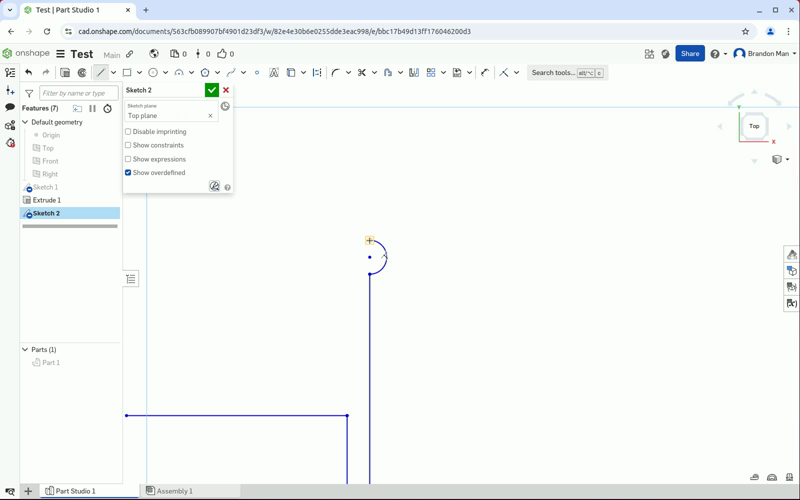
click(369, 240)
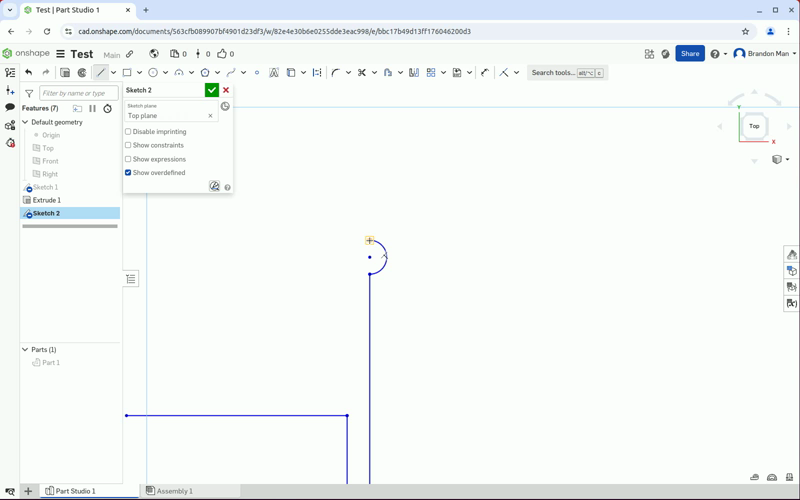
scroll(-6)
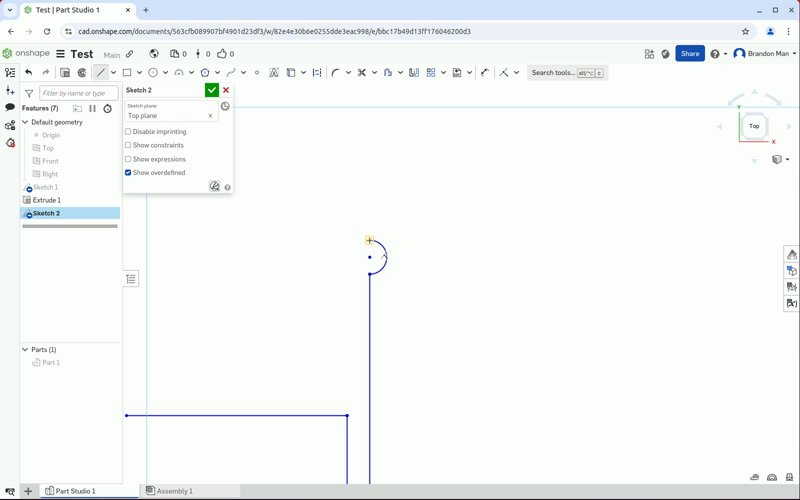
scroll(-6)
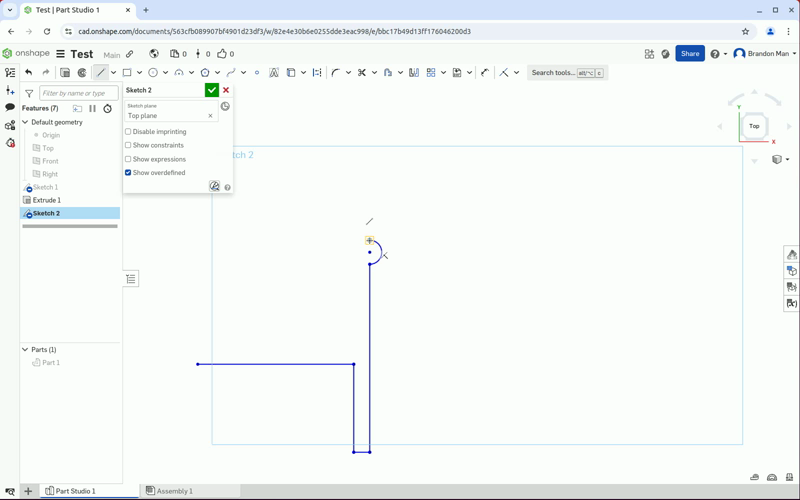
scroll(-6)
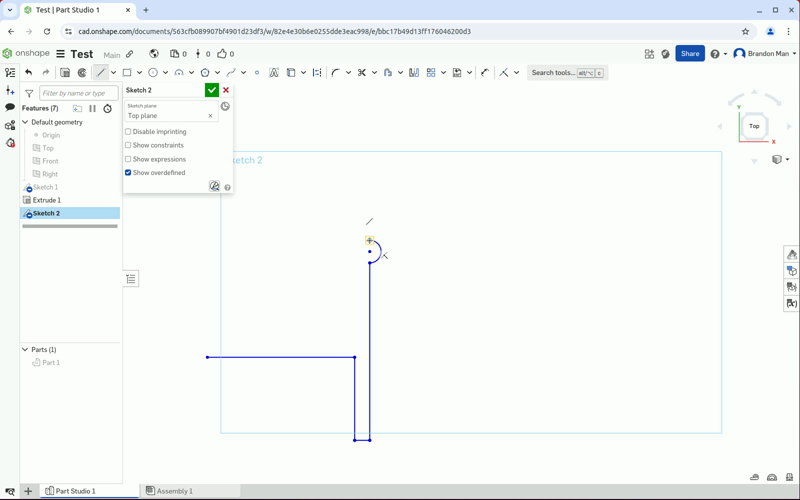
scroll(-6)
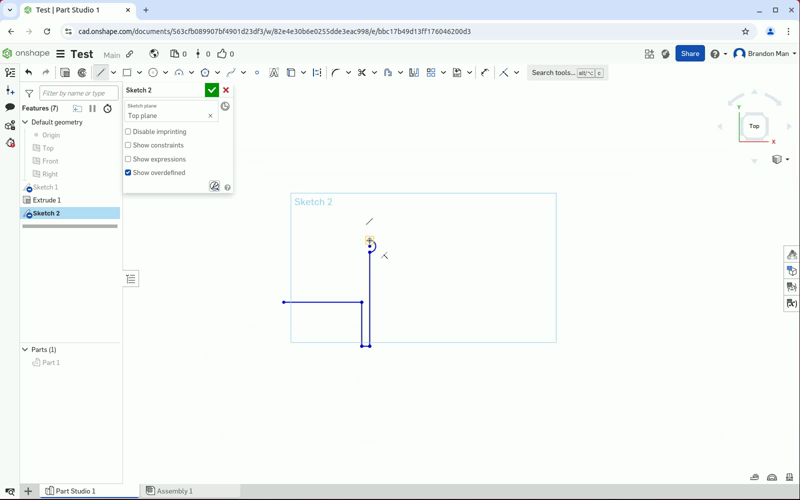
scroll(-6)
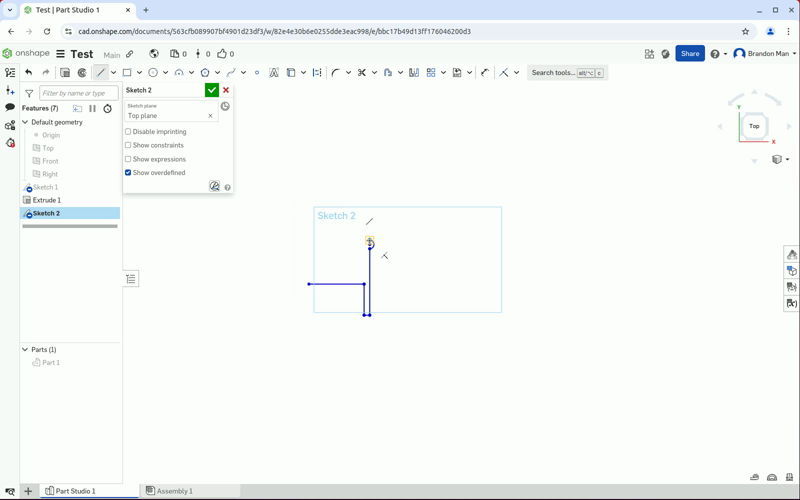
scroll(-6)
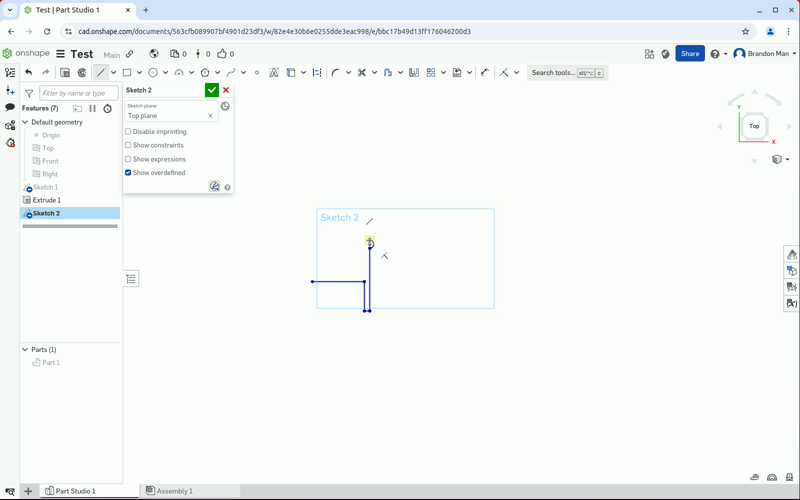
scroll(-6)
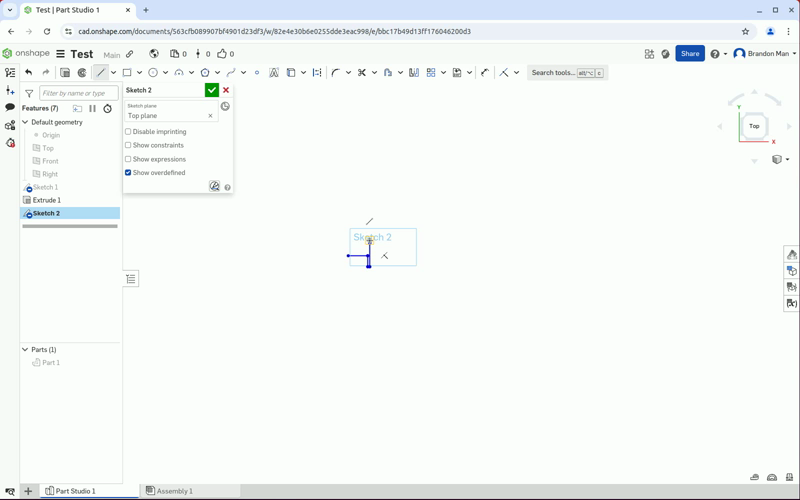
key_down(shift)
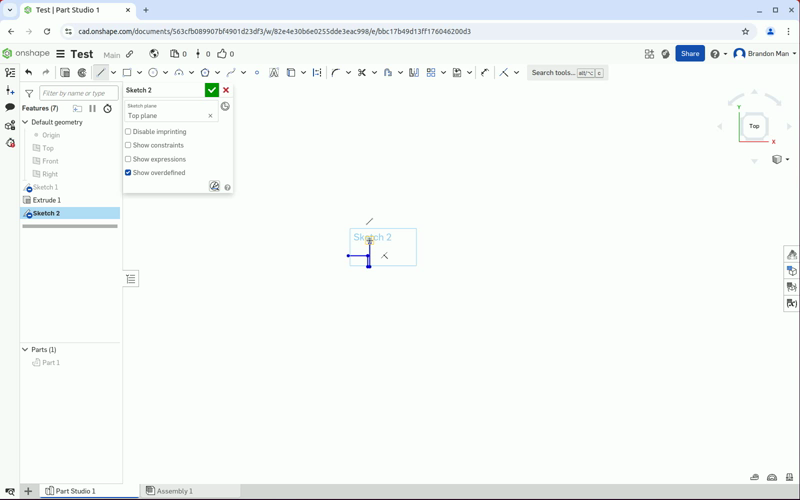
mouse_move(399, 240)
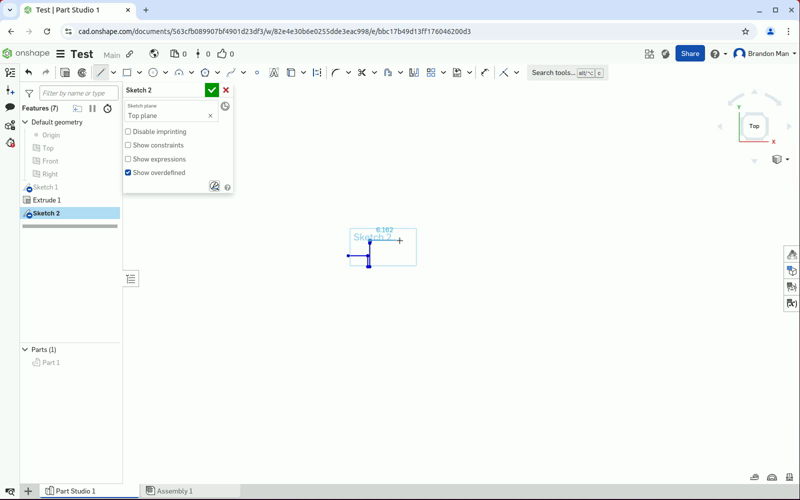
mouse_move(369, 223)
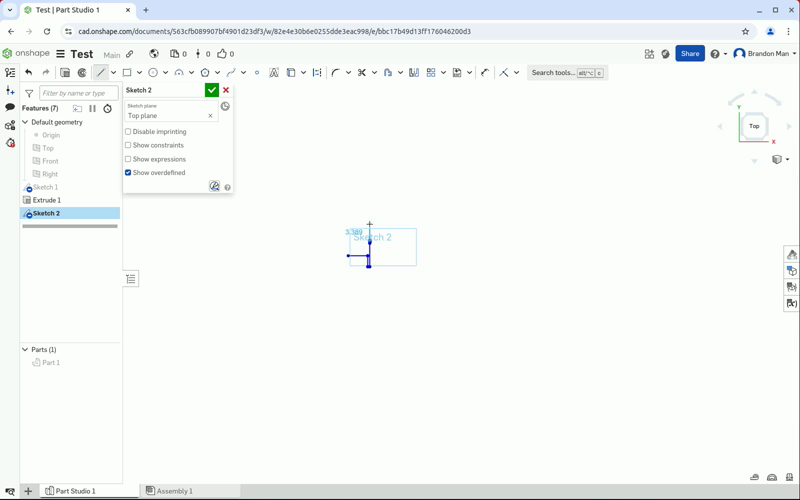
click(369, 223)
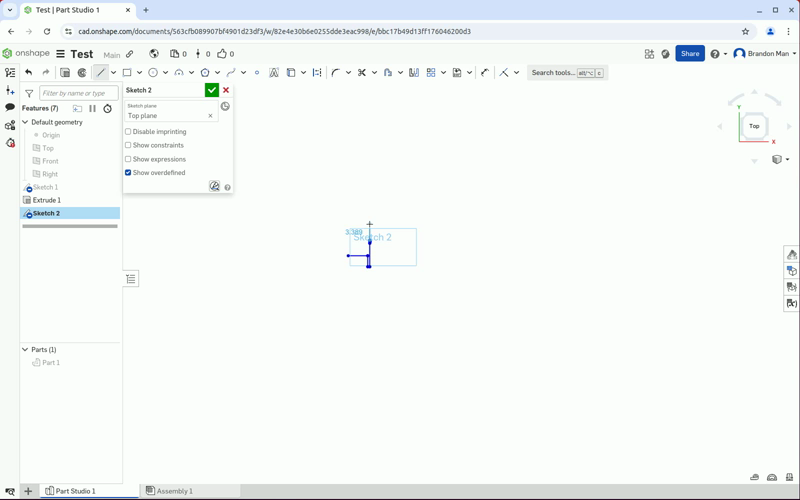
key_up(shift)
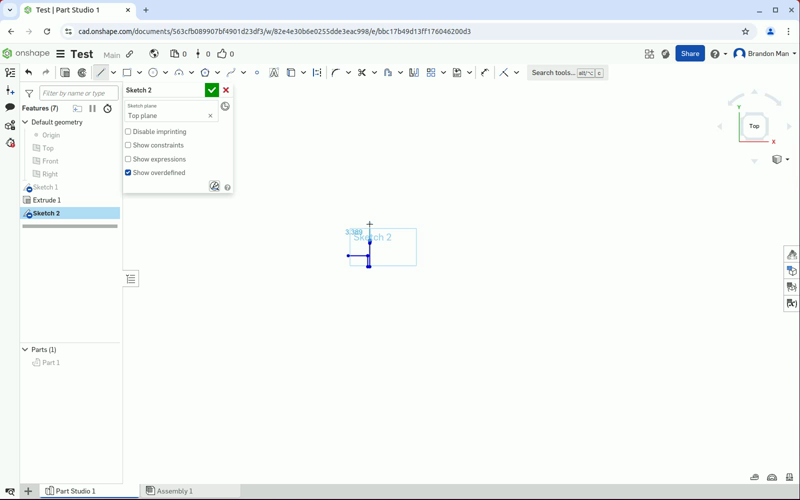
key(esc)
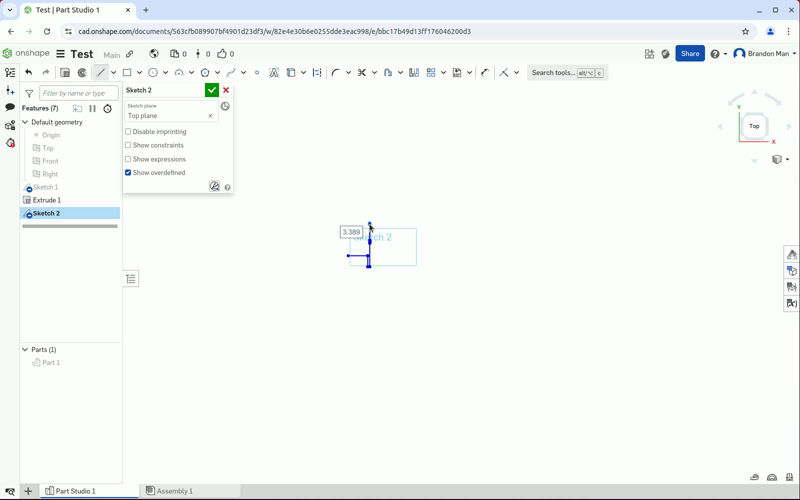
key(a)
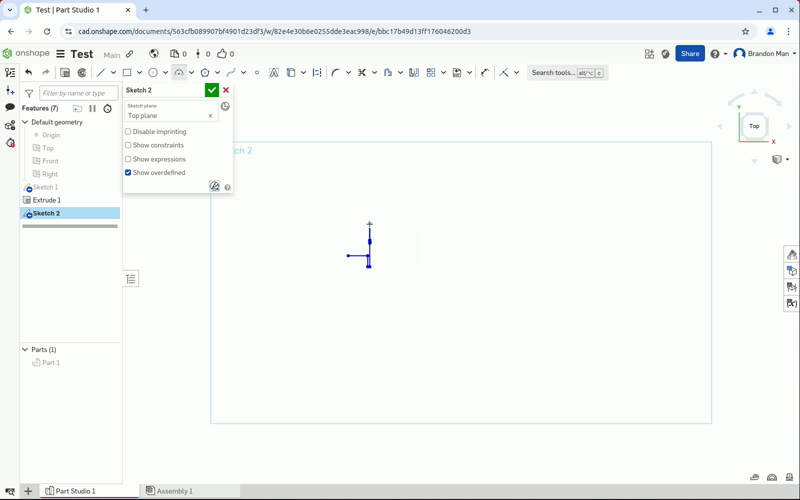
mouse_move(369, 223)
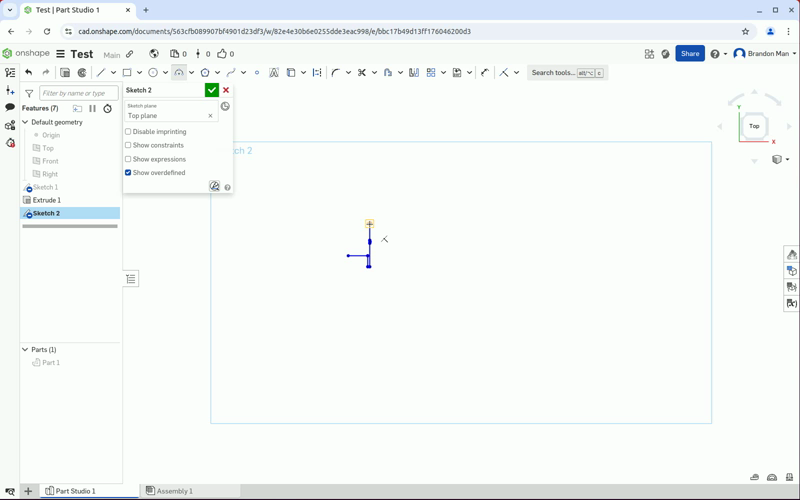
click(369, 223)
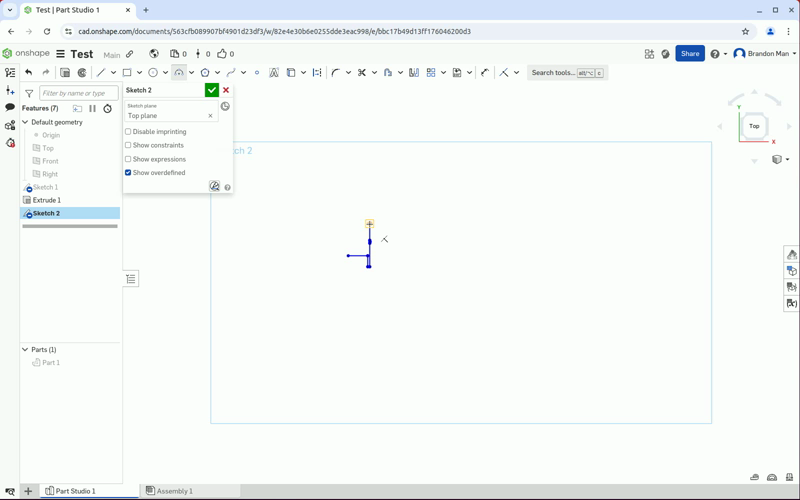
key_down(shift)
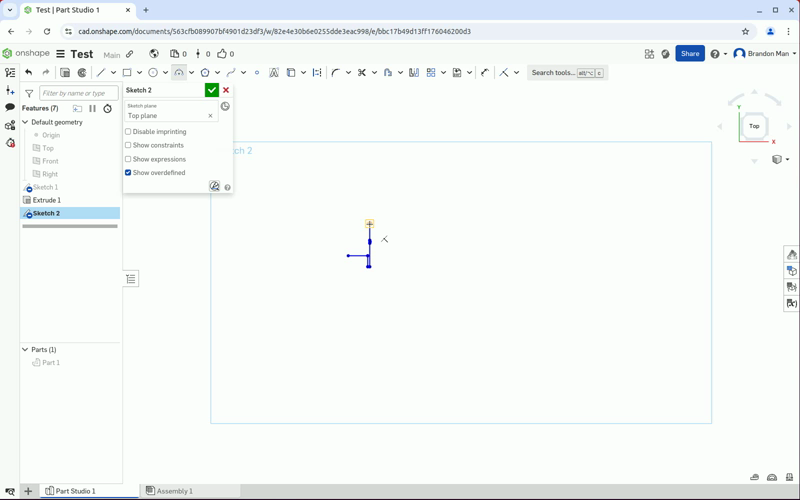
mouse_move(348, 245)
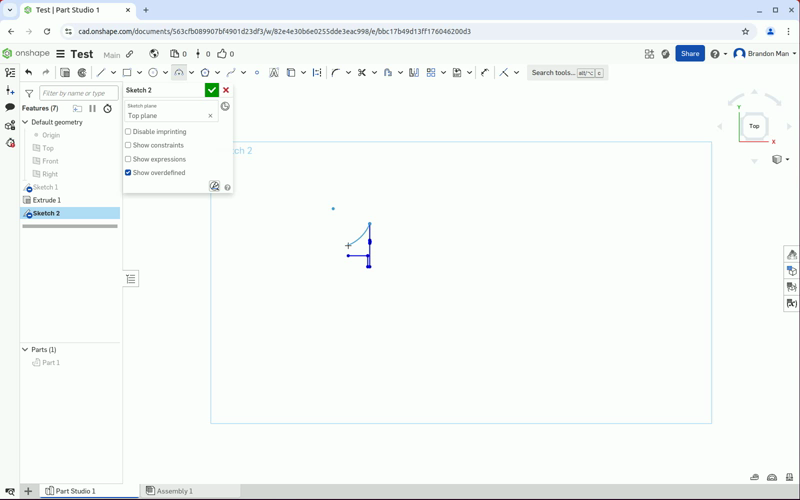
click(348, 245)
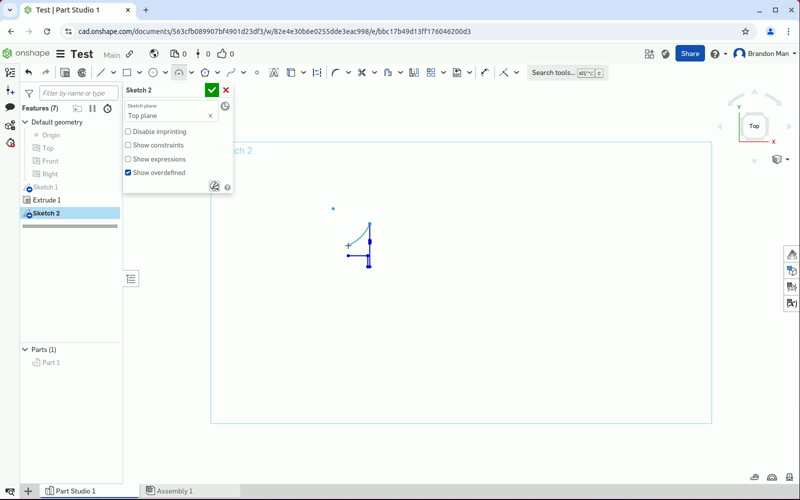
mouse_move(354, 229)
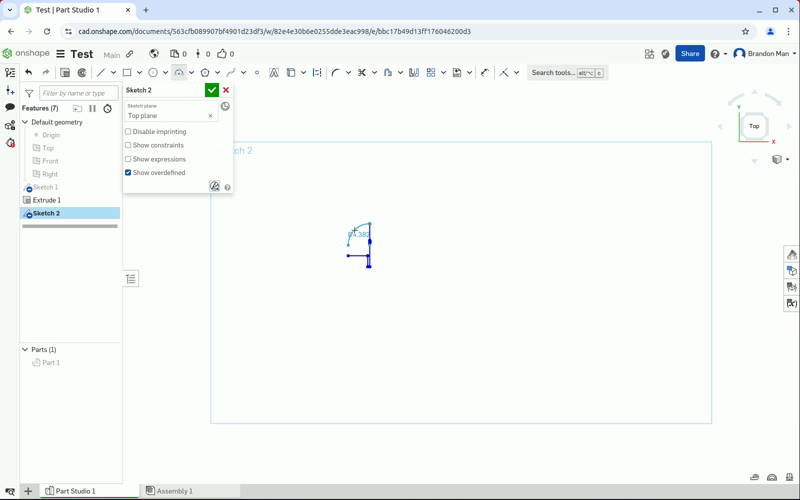
click(354, 229)
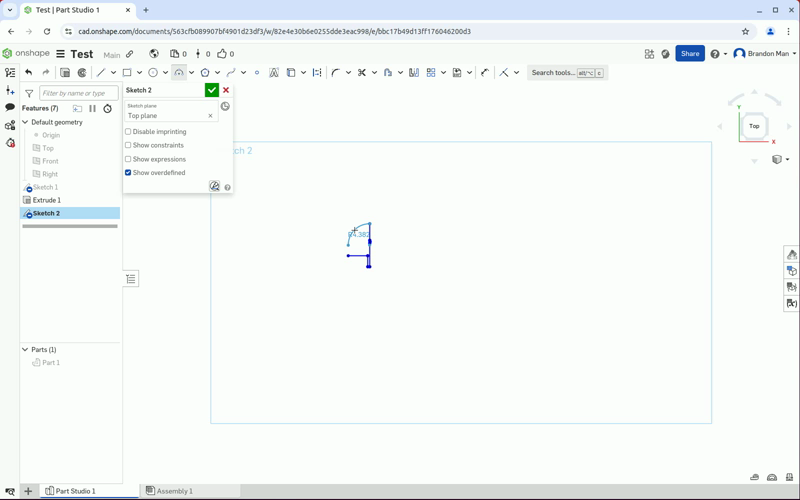
key_up(shift)
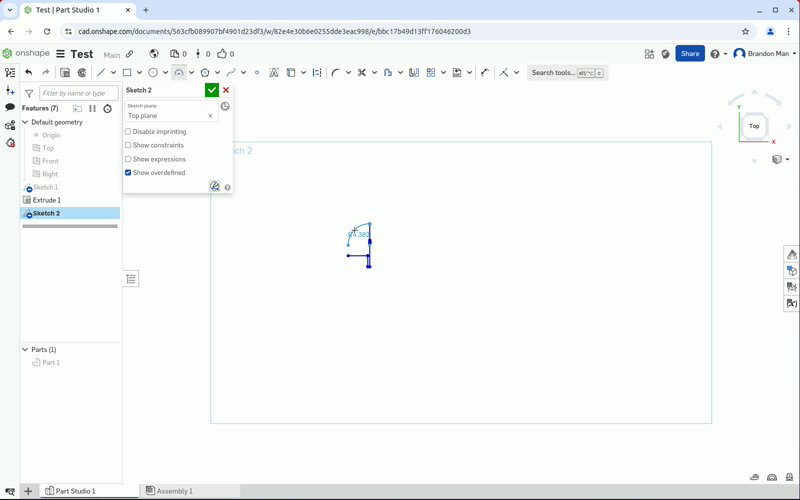
key(esc)
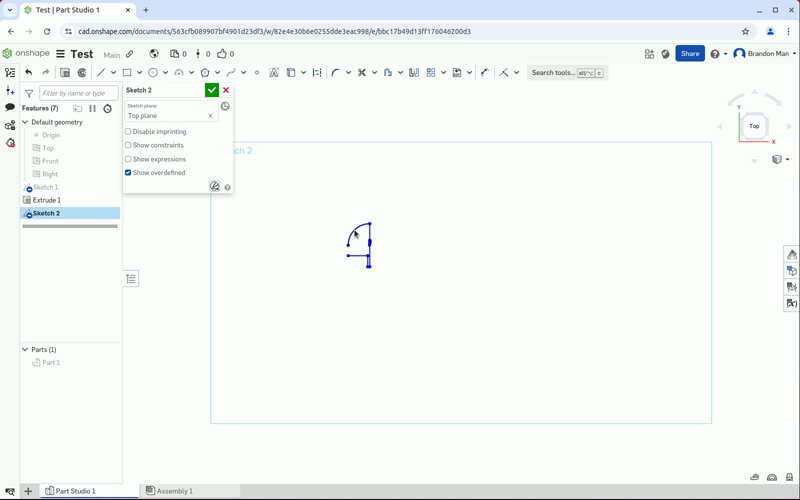
key(l)
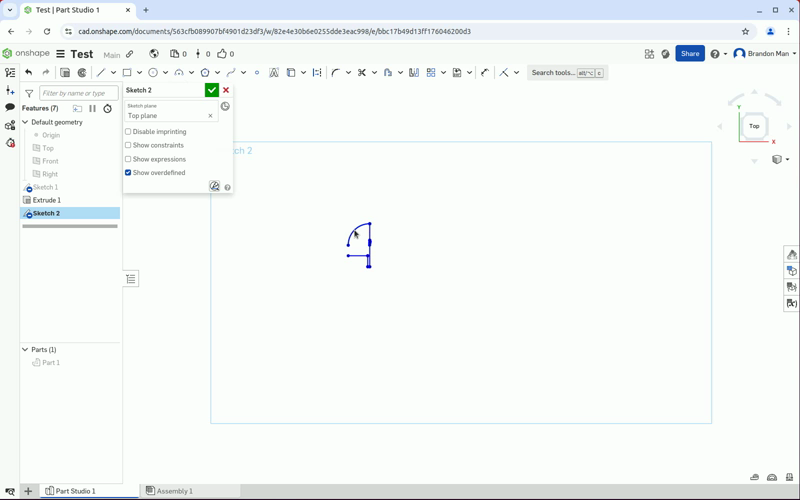
mouse_move(348, 245)
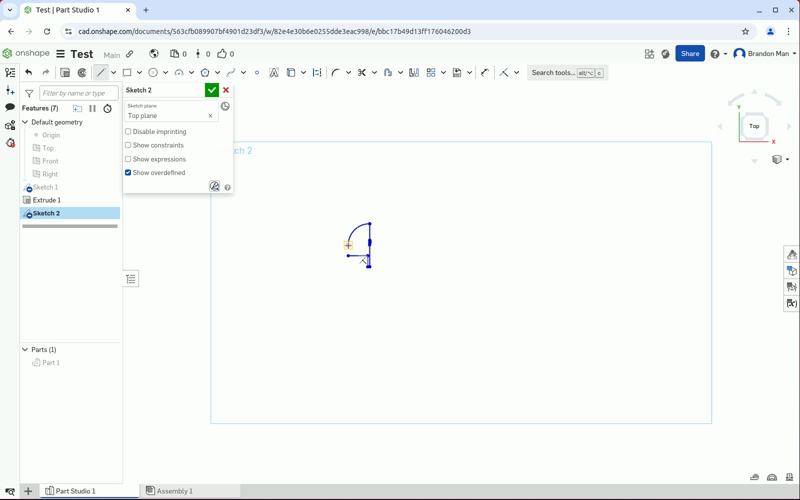
click(348, 245)
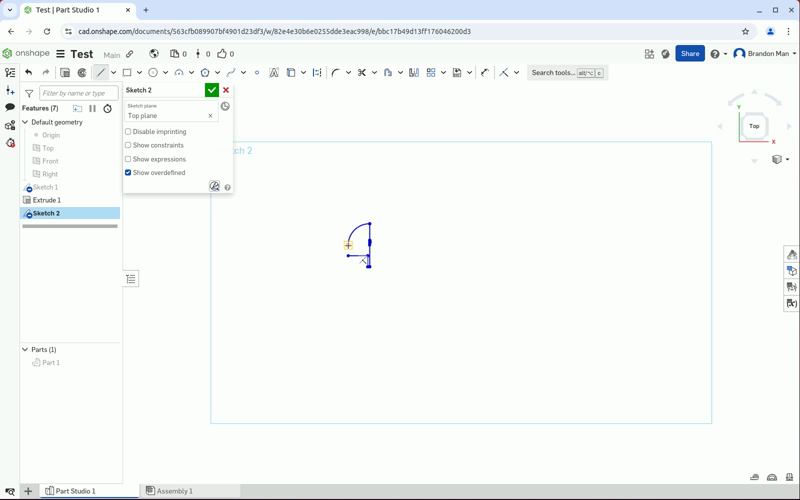
mouse_move(378, 245)
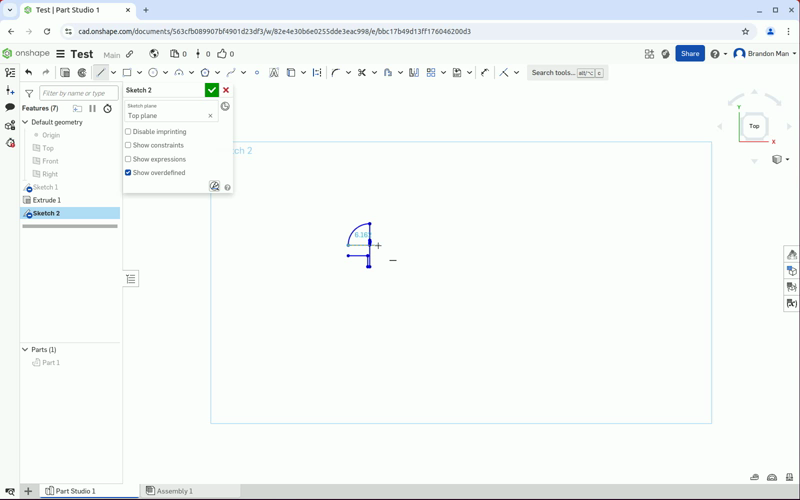
key_down(shift)
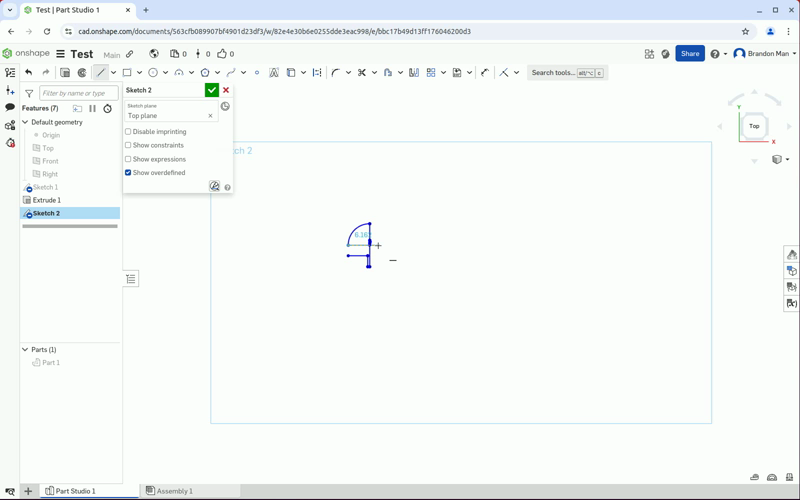
mouse_move(348, 255)
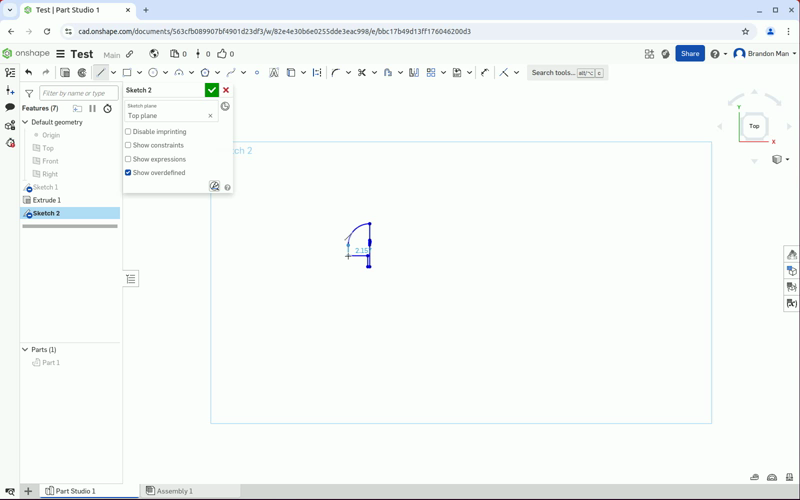
key_up(shift)
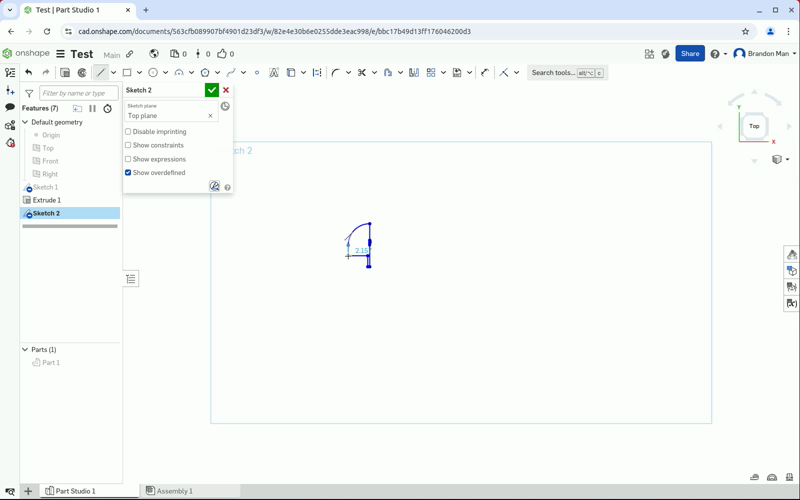
click(348, 255)
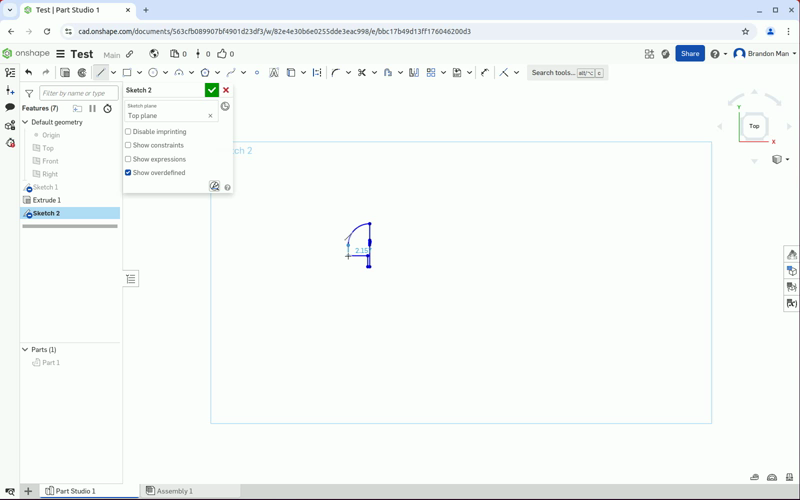
key(esc)
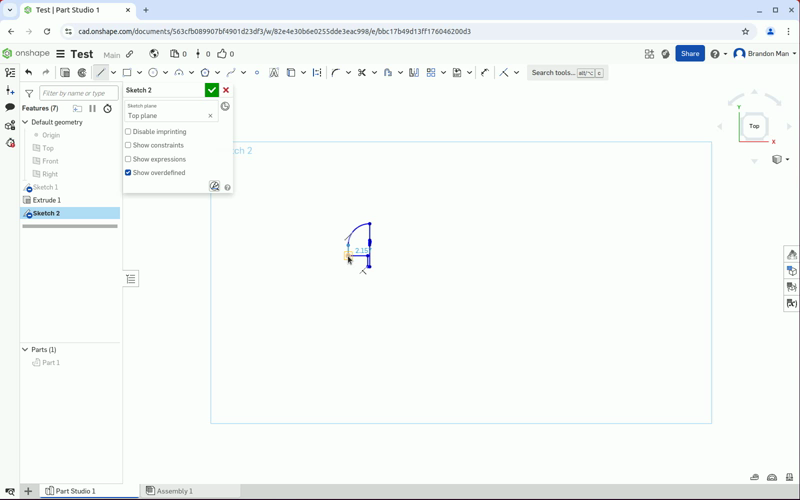
mouse_move(369, 255)
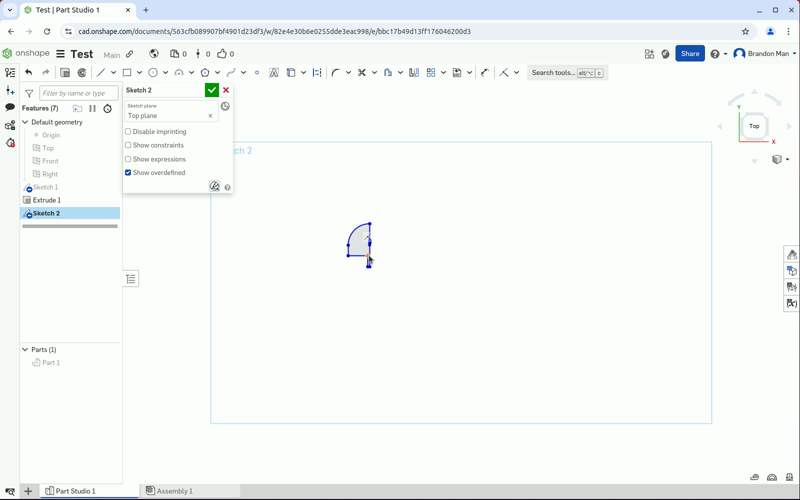
scroll(6)
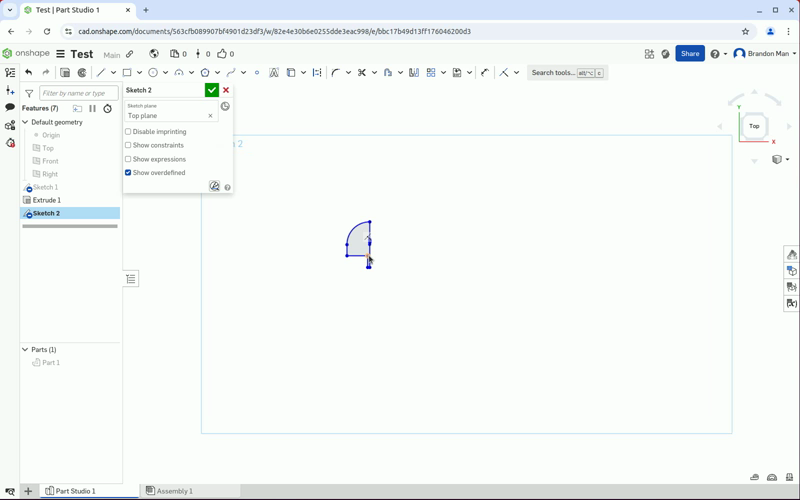
scroll(6)
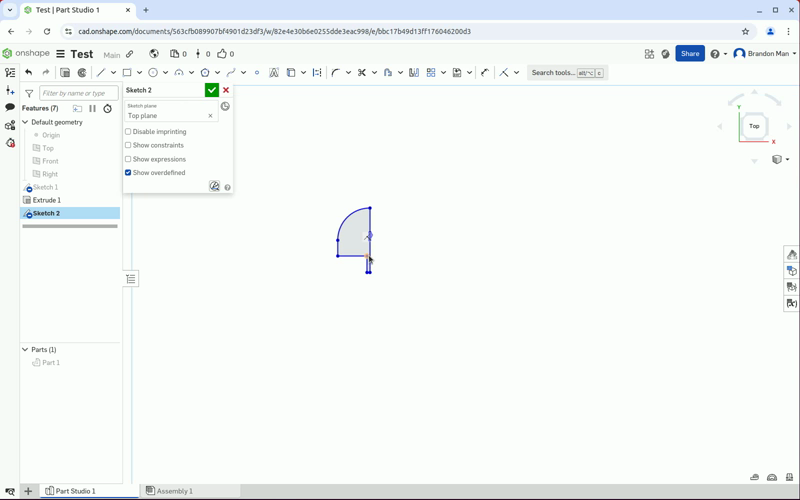
scroll(6)
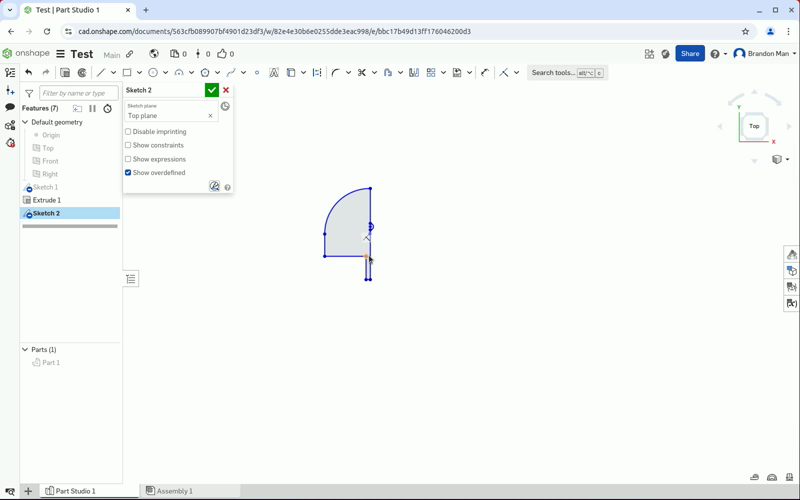
scroll(6)
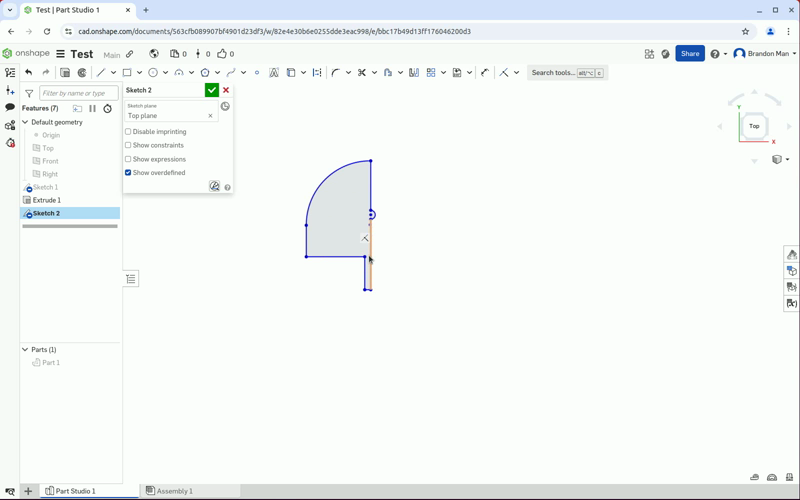
scroll(6)
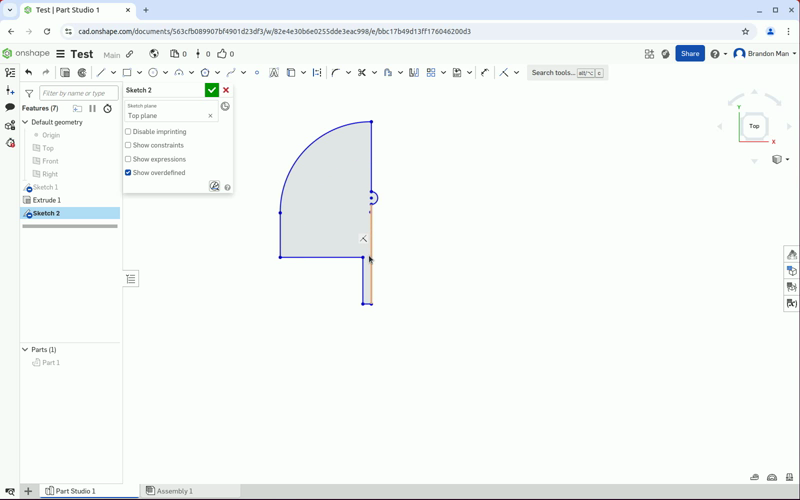
scroll(6)
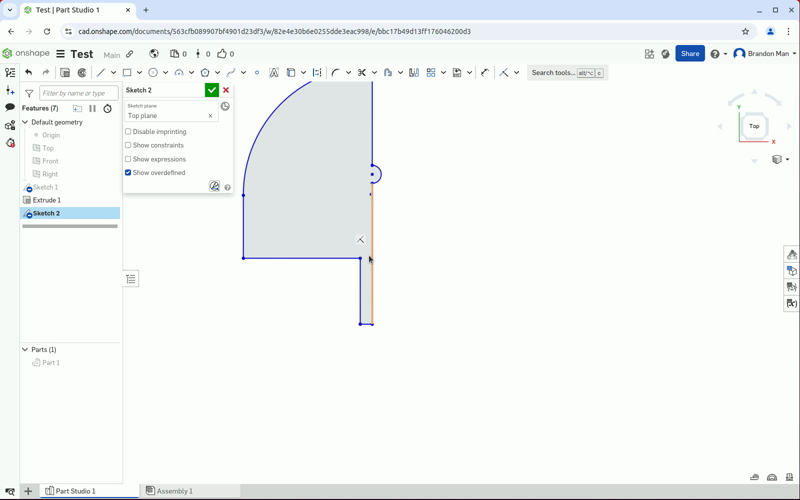
scroll(6)
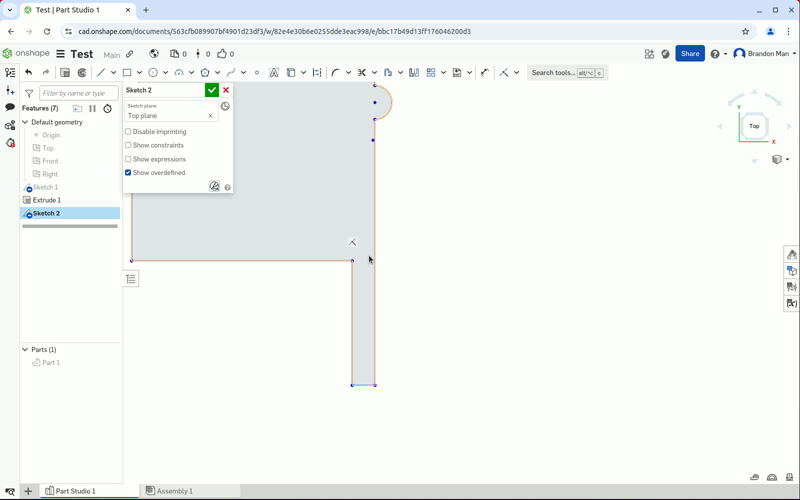
click(369, 255)
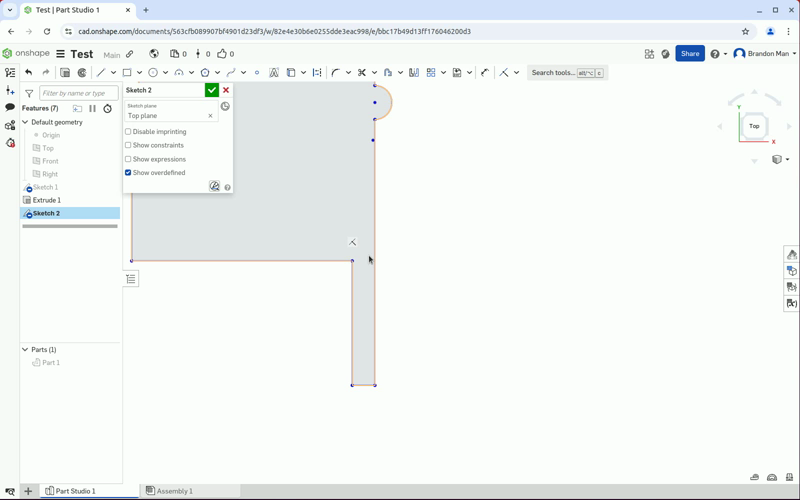
scroll(-6)
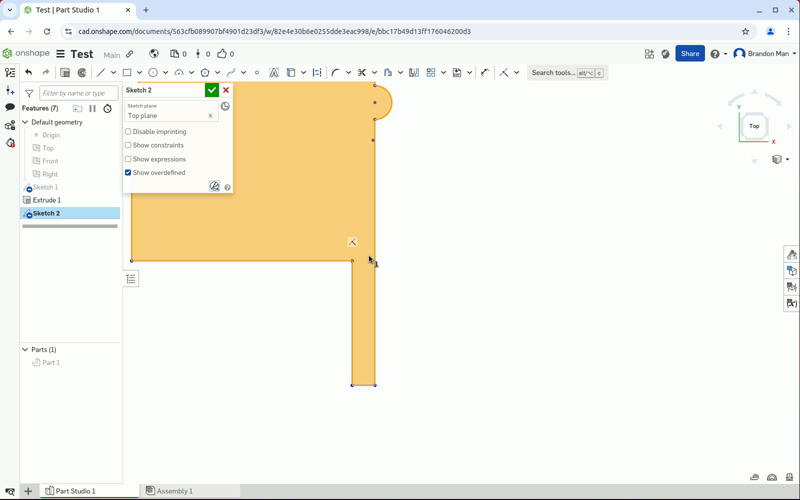
scroll(-6)
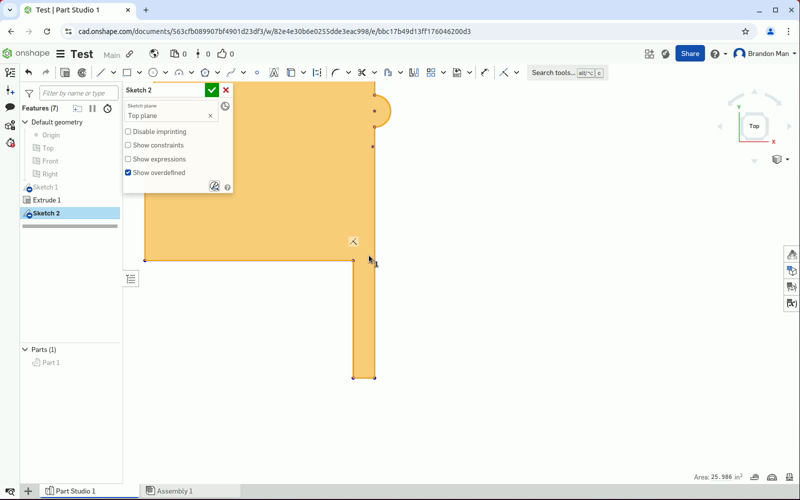
scroll(-6)
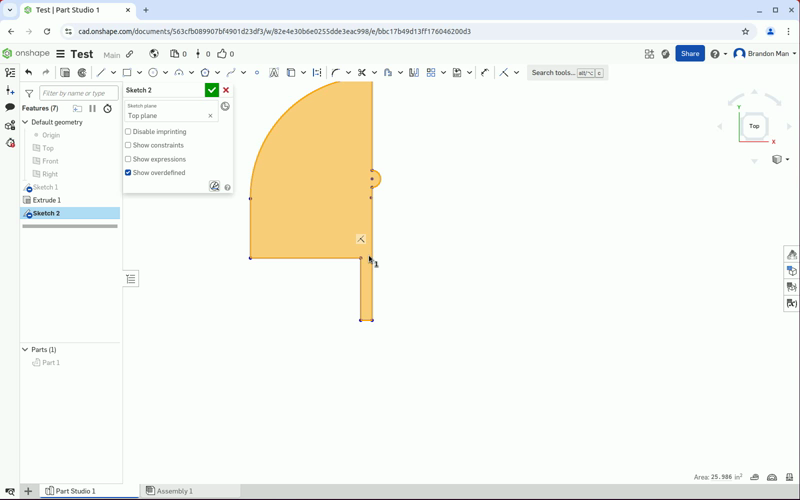
scroll(-6)
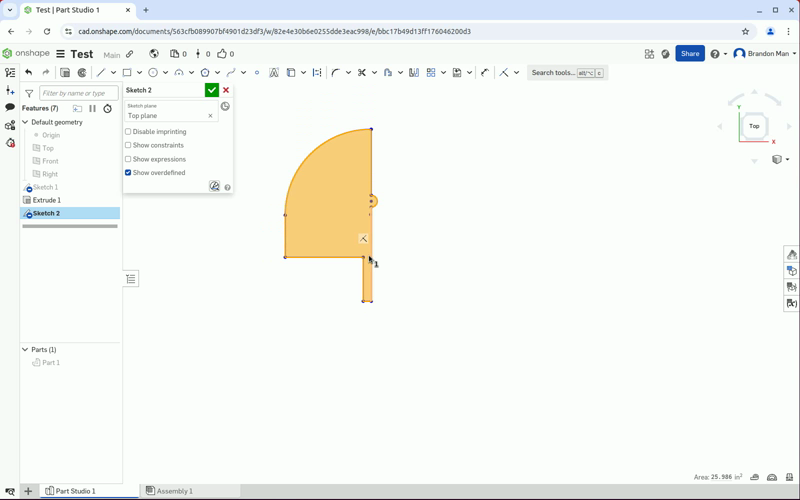
scroll(-6)
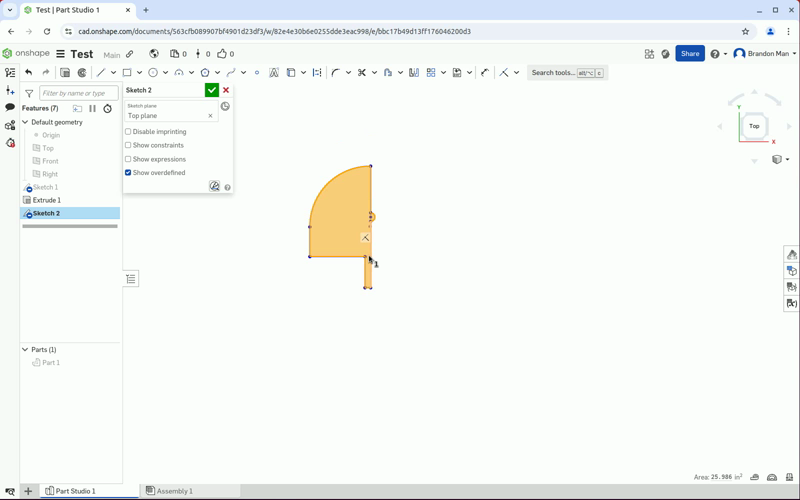
scroll(-6)
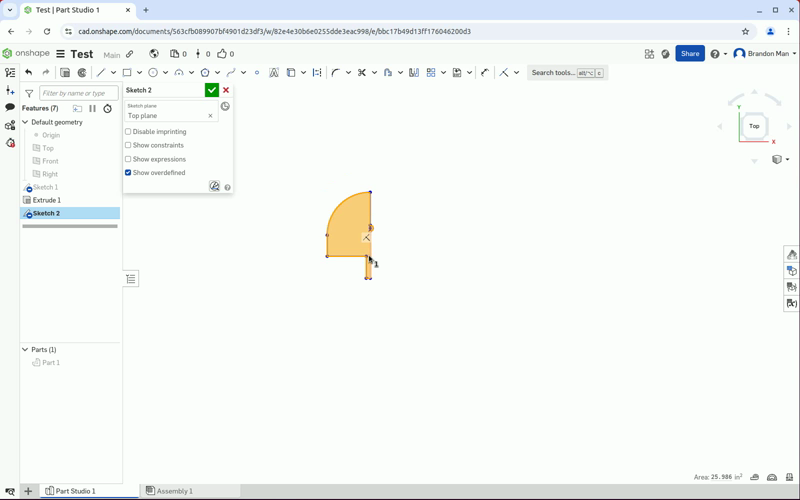
scroll(-6)
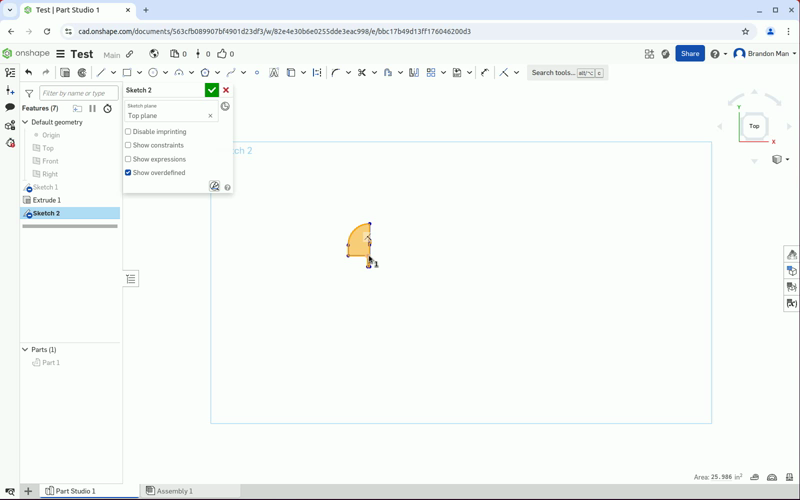
mouse_move(73, 352)
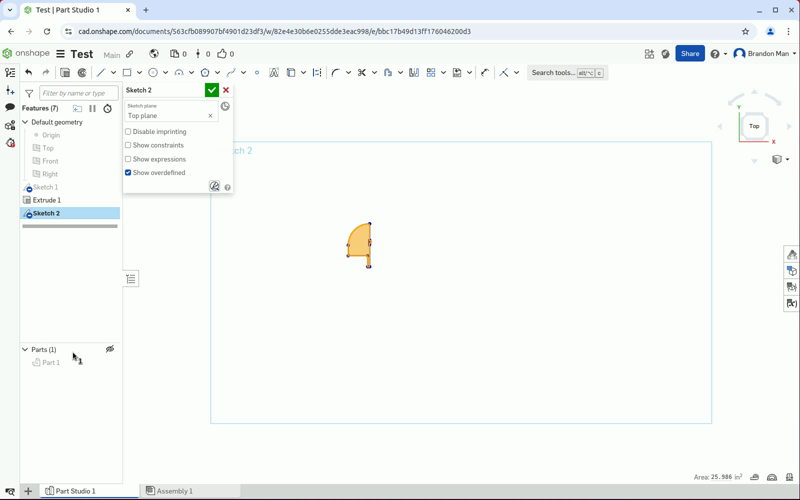
key(shift+y)
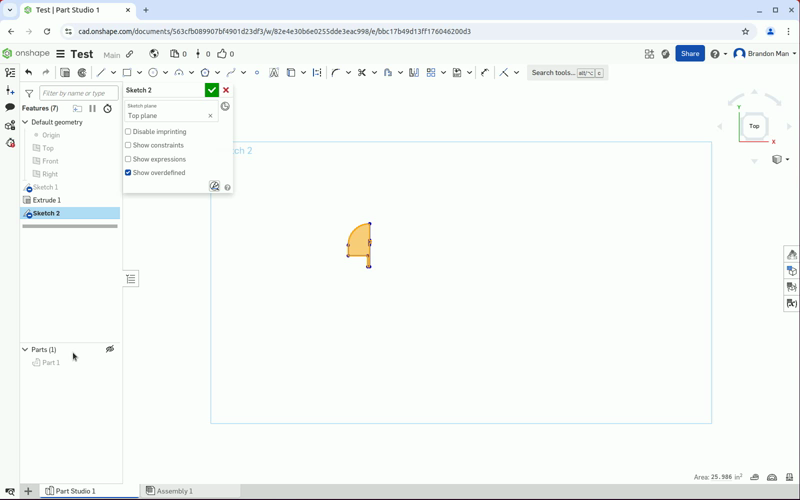
key(shift+e)
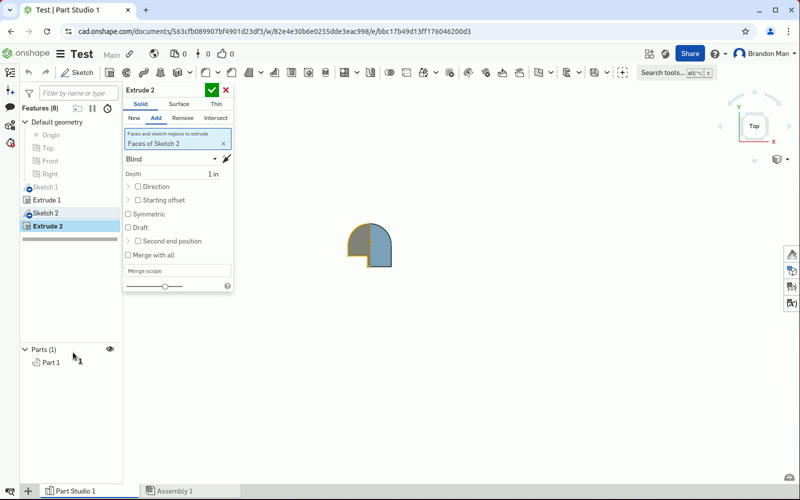
mouse_move(143, 106)
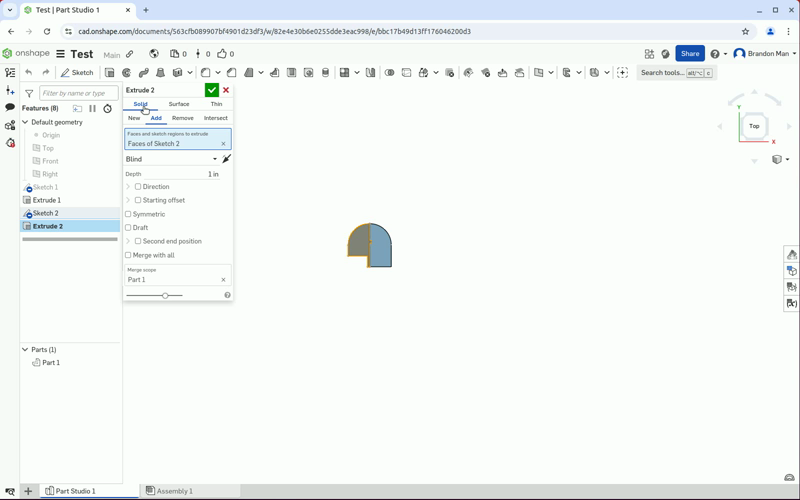
click(143, 106)
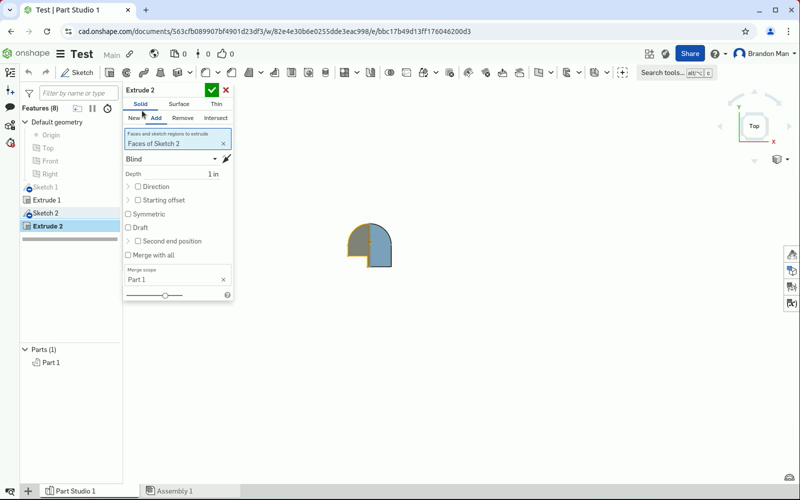
mouse_move(137, 120)
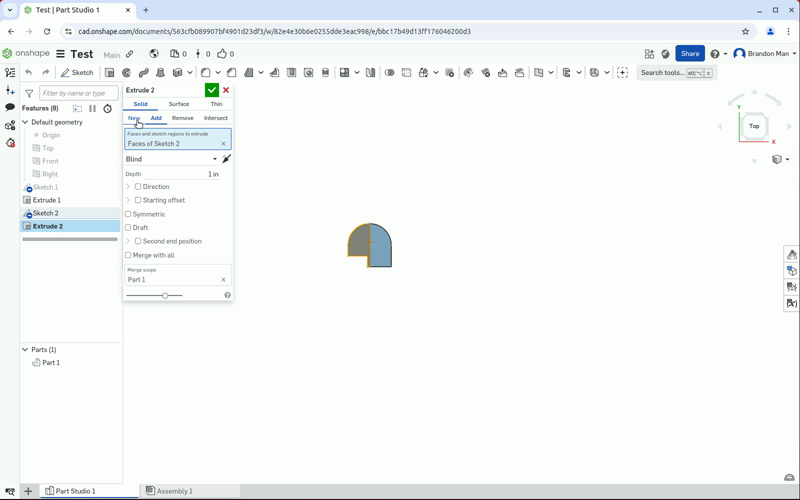
click(137, 120)
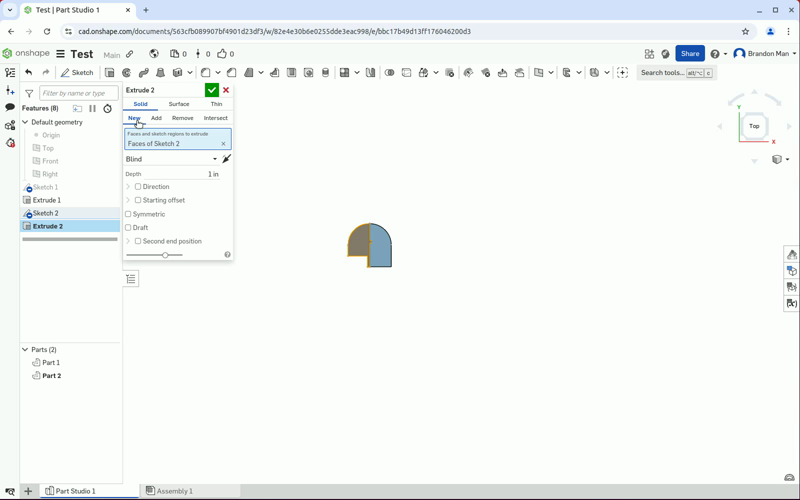
key(tab, 4)
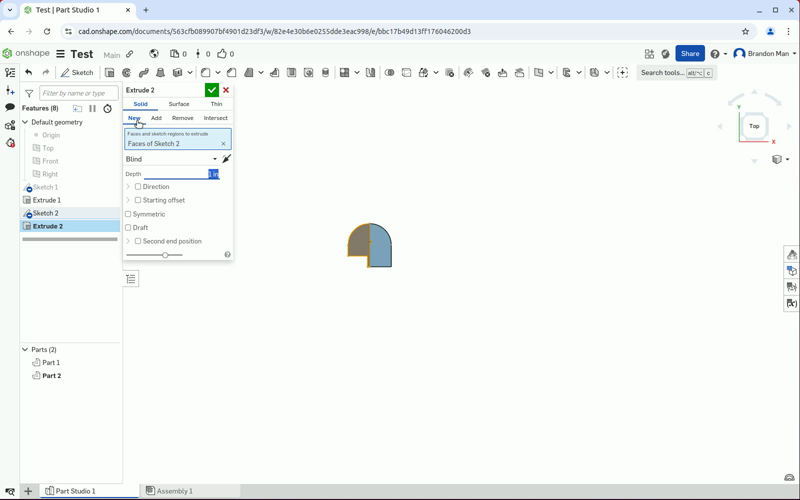
text(0.481)
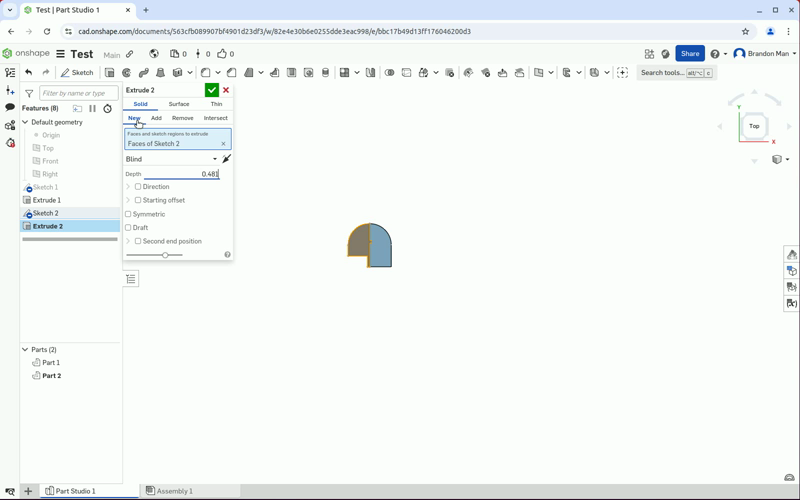
key(enter)
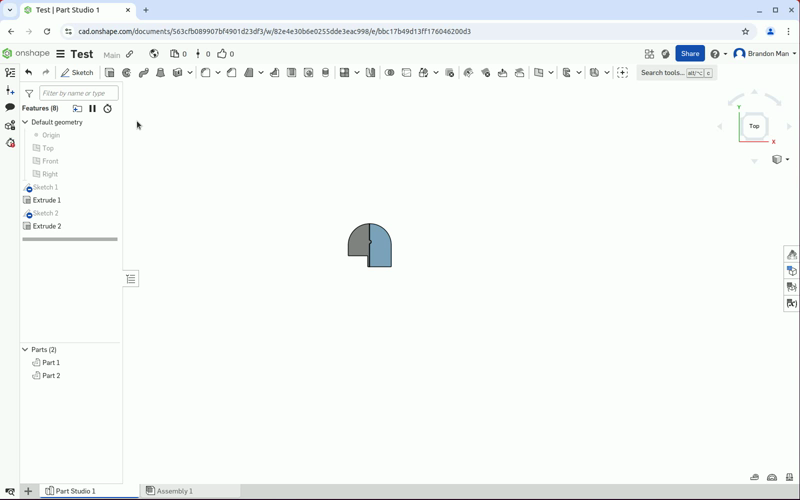
key(shift+h)
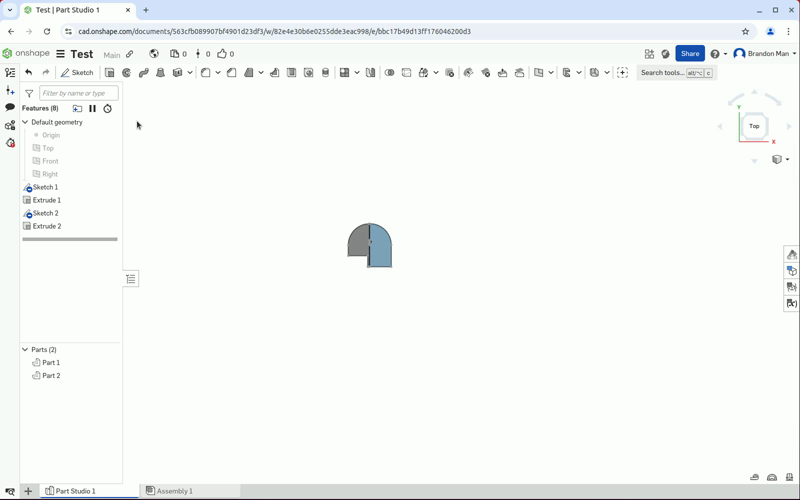
key(shift+h)
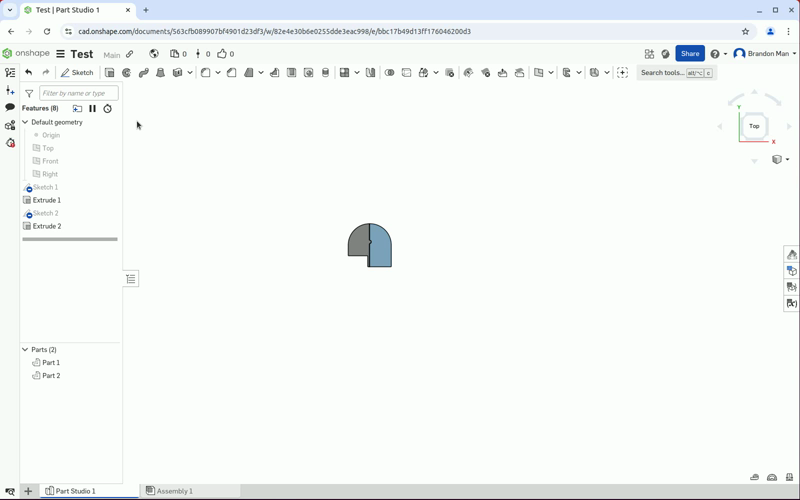
mouse_move(73, 189)
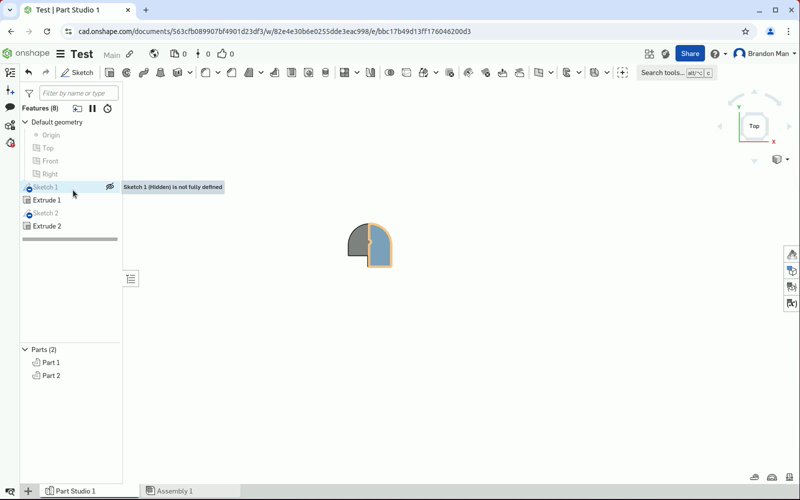
click(73, 189)
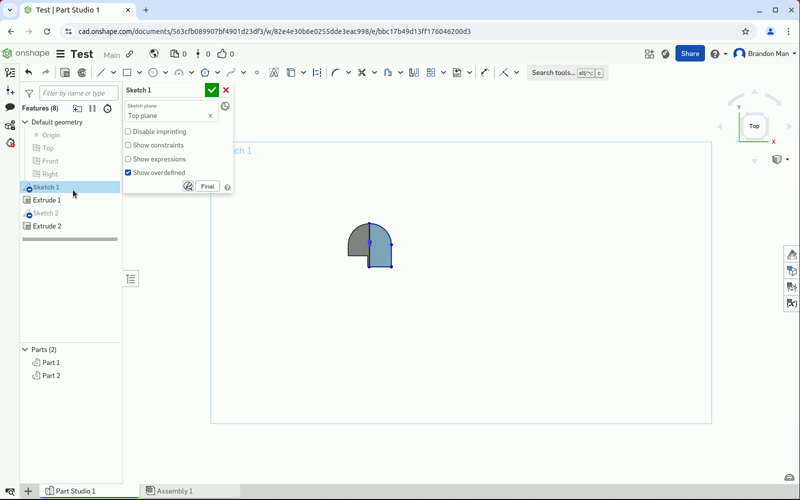
mouse_move(229, 92)
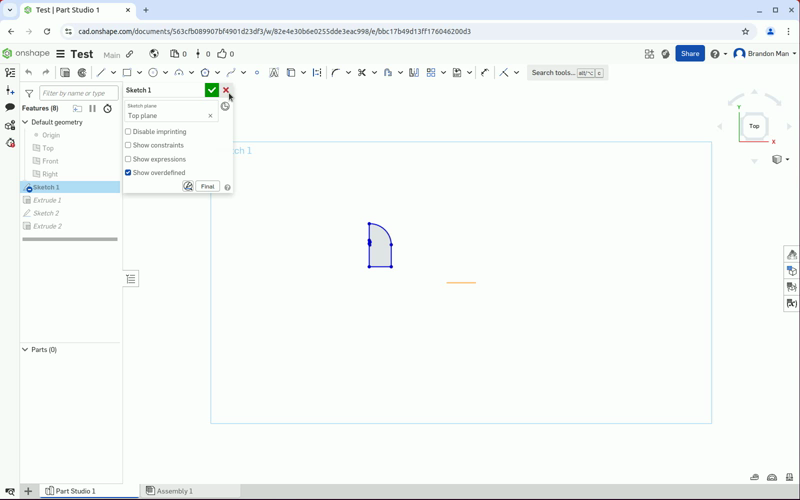
click(229, 92)
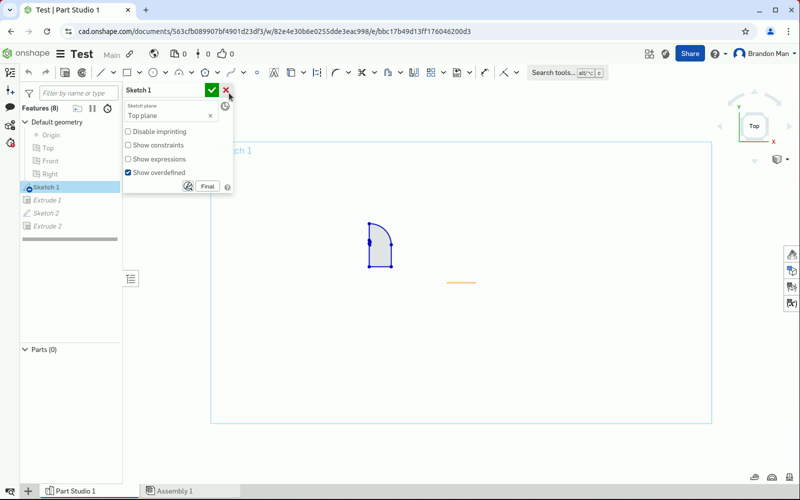
key(shift+s)
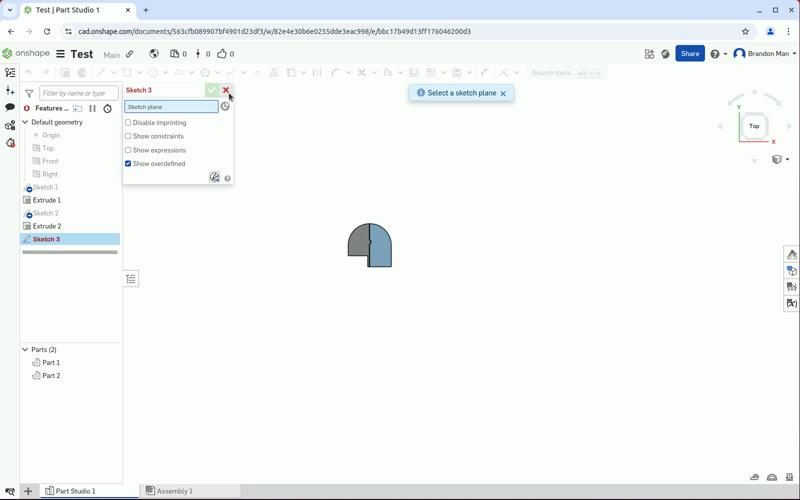
mouse_move(73, 150)
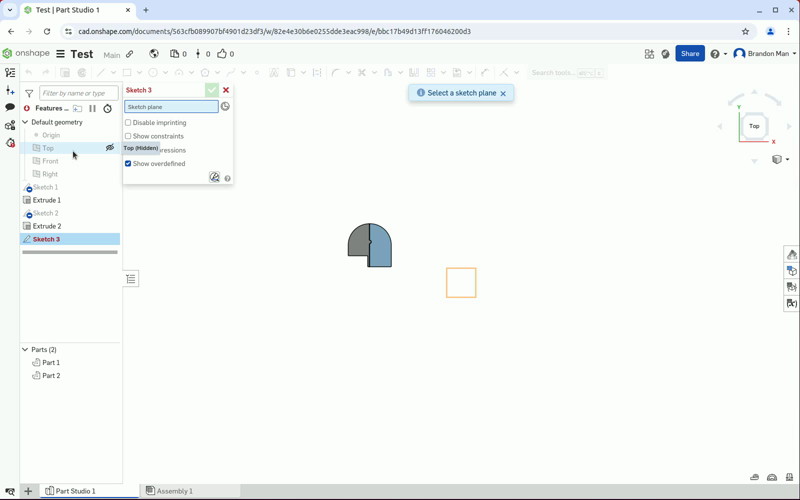
click(73, 150)
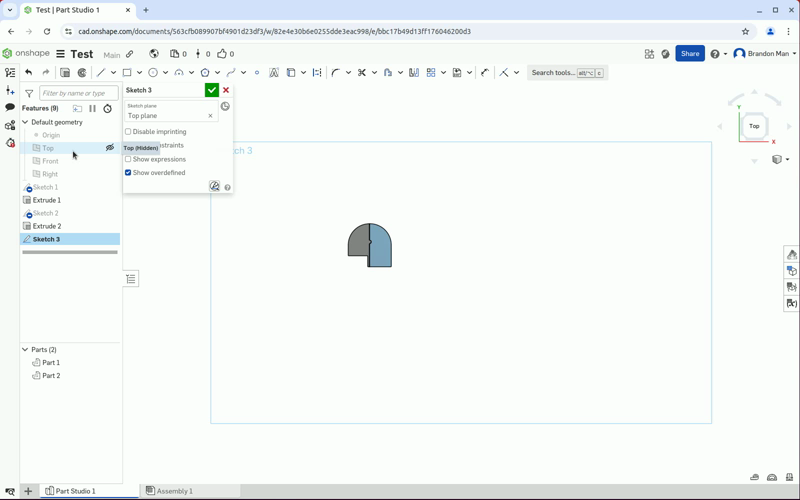
mouse_move(73, 352)
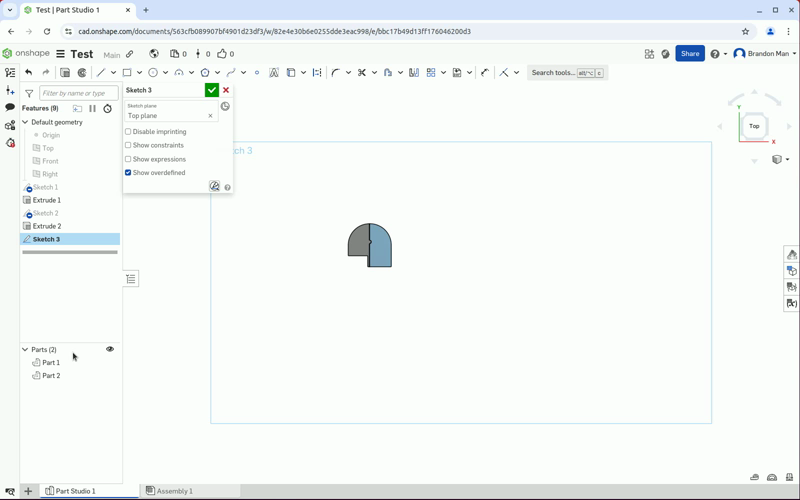
key(y)
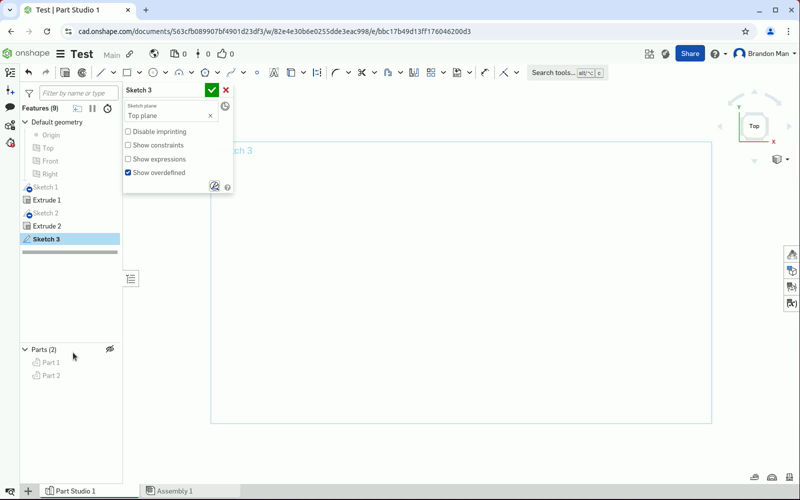
key(l)
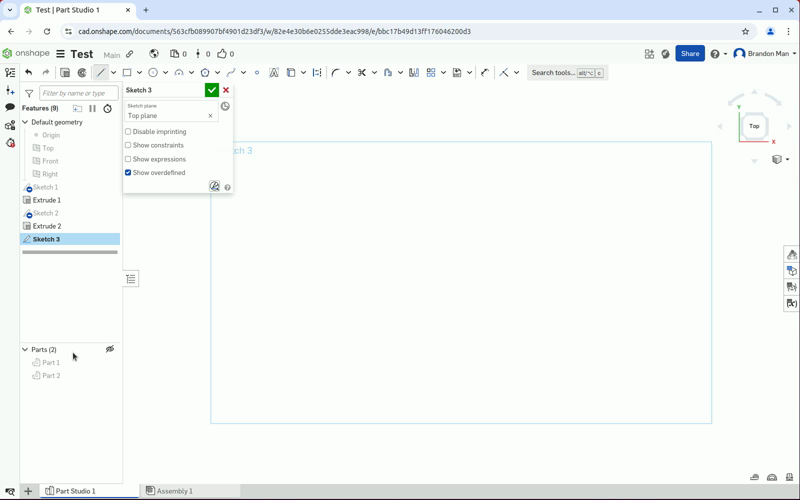
key_down(shift)
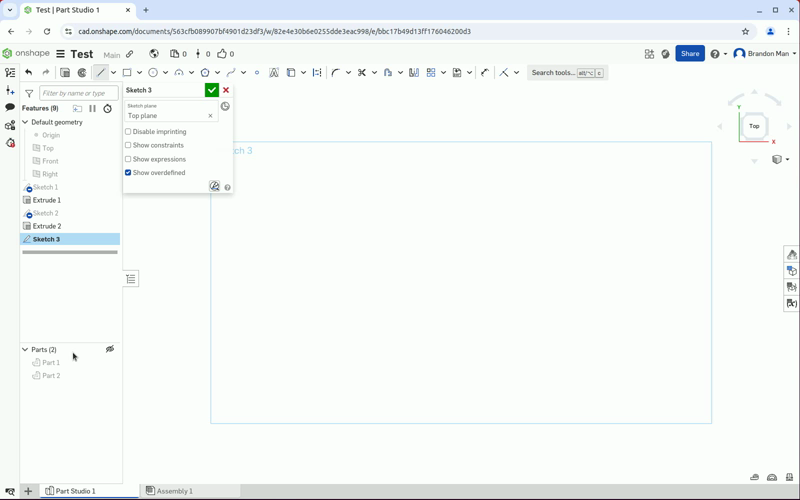
mouse_move(489, 280)
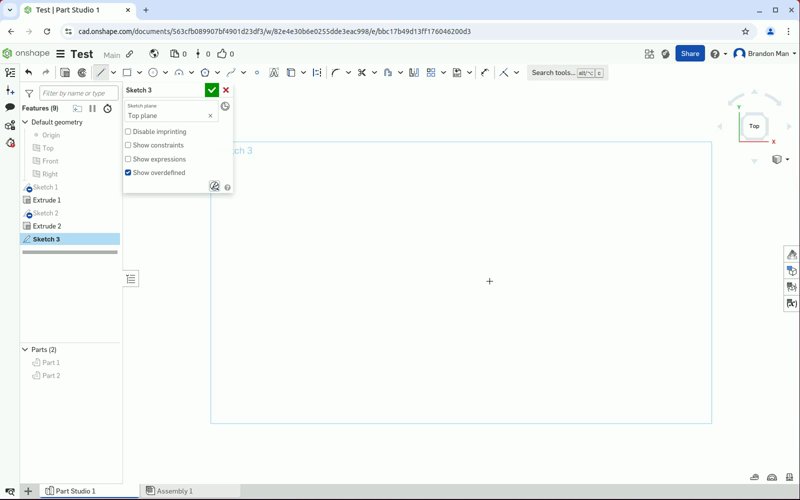
click(489, 280)
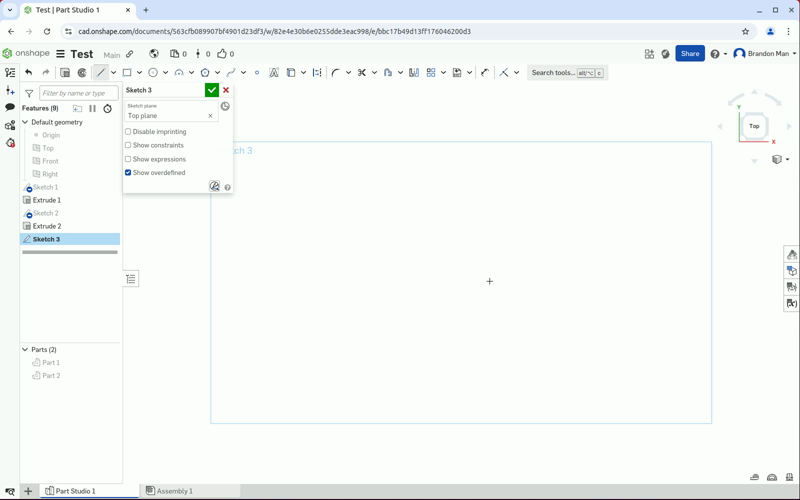
key_up(shift)
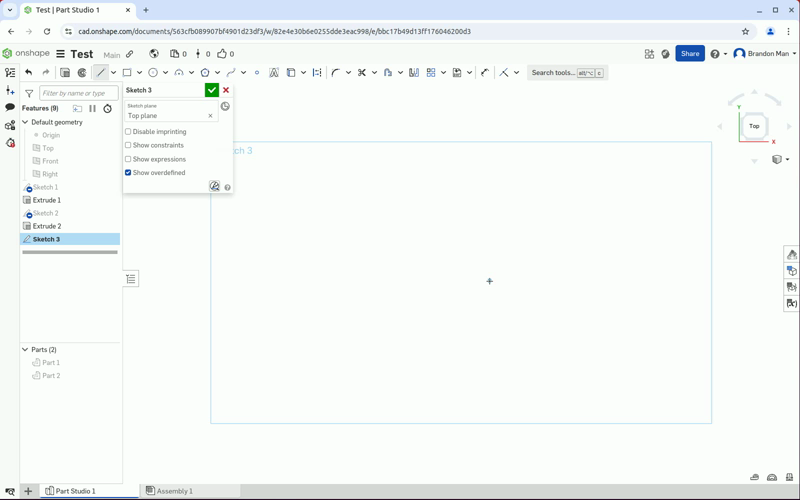
key_down(shift)
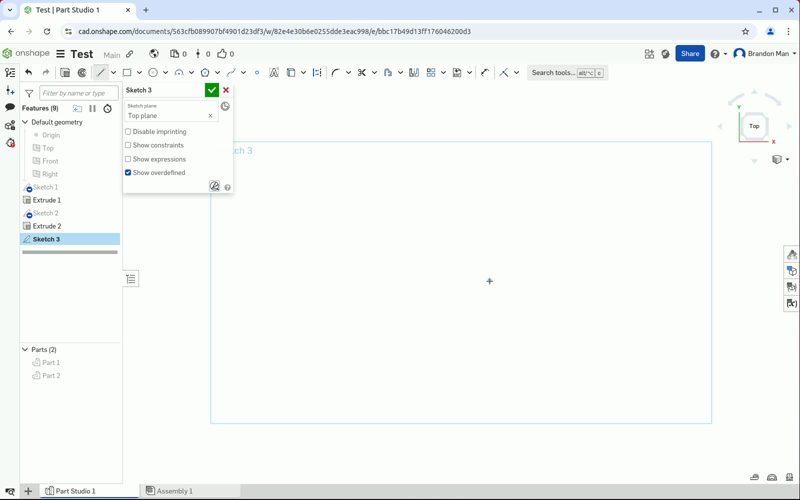
mouse_move(519, 280)
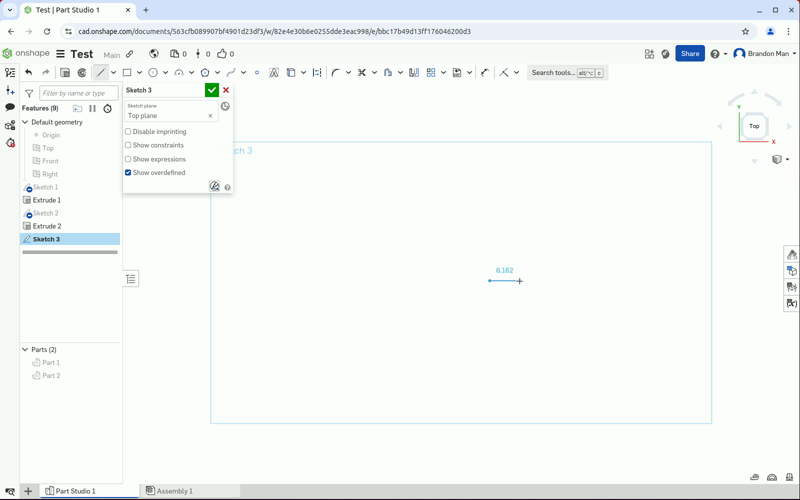
mouse_move(511, 280)
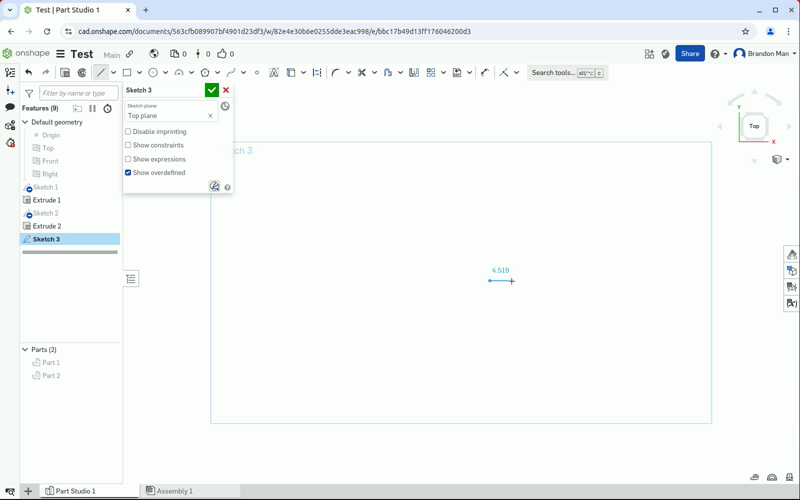
click(511, 280)
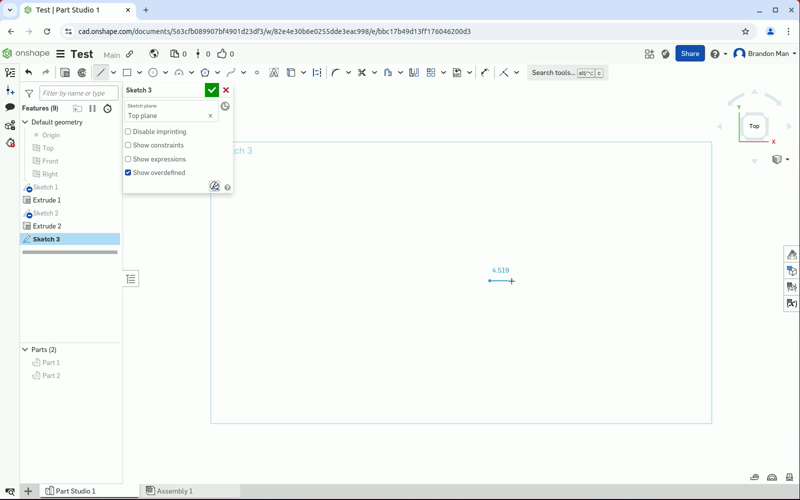
key_up(shift)
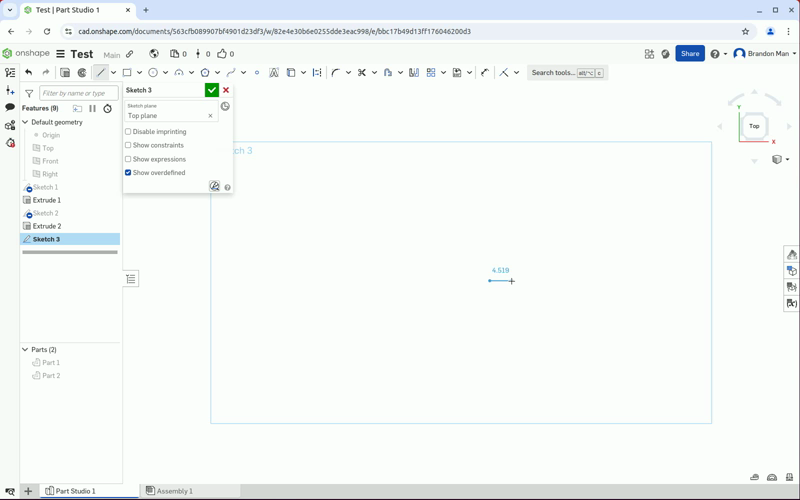
key_down(shift)
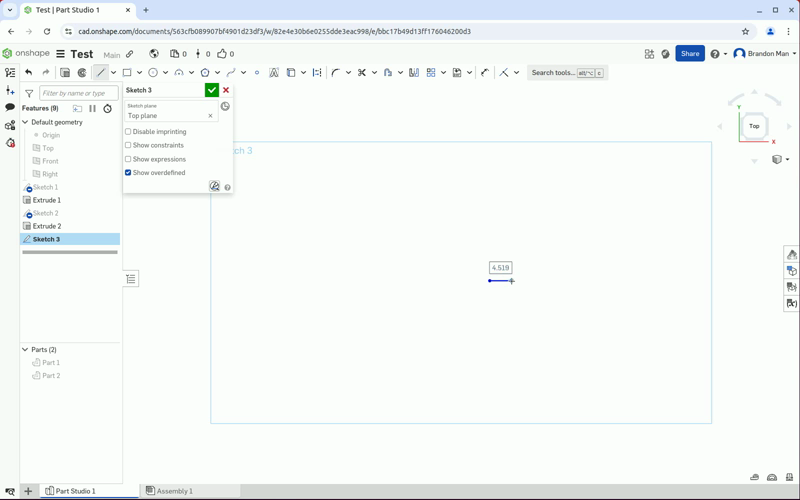
mouse_move(541, 280)
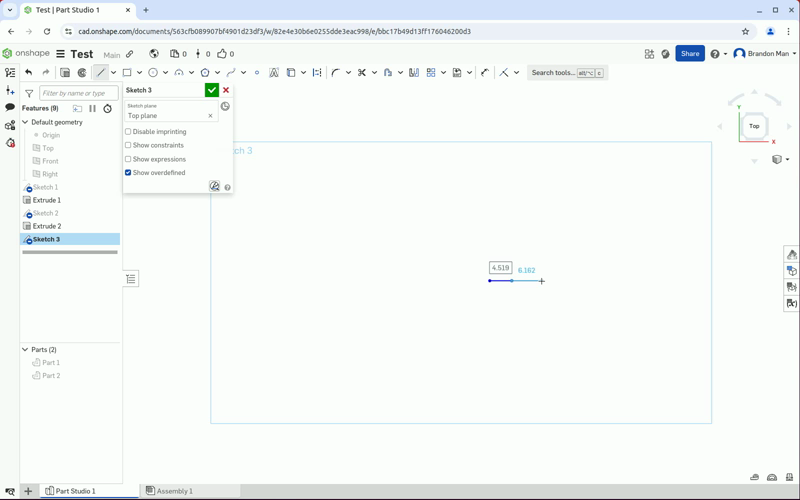
mouse_move(511, 258)
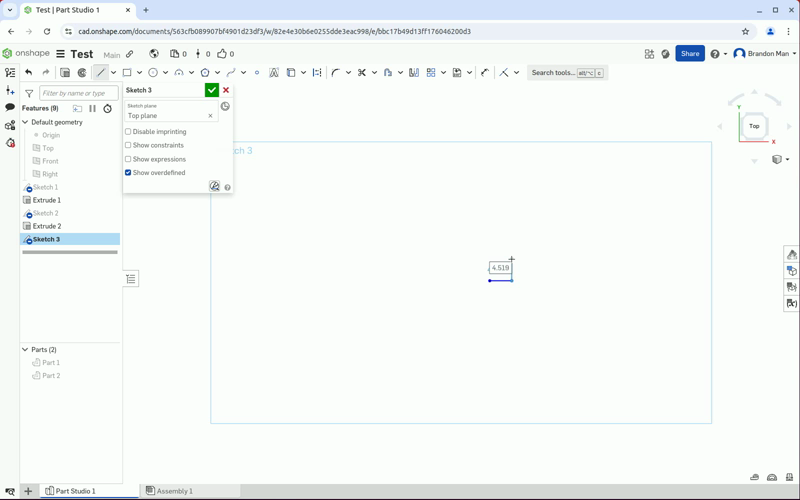
click(511, 258)
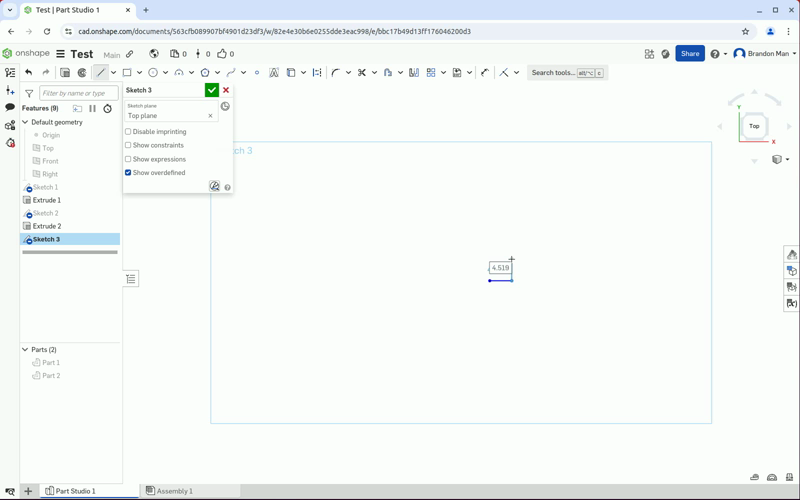
key_up(shift)
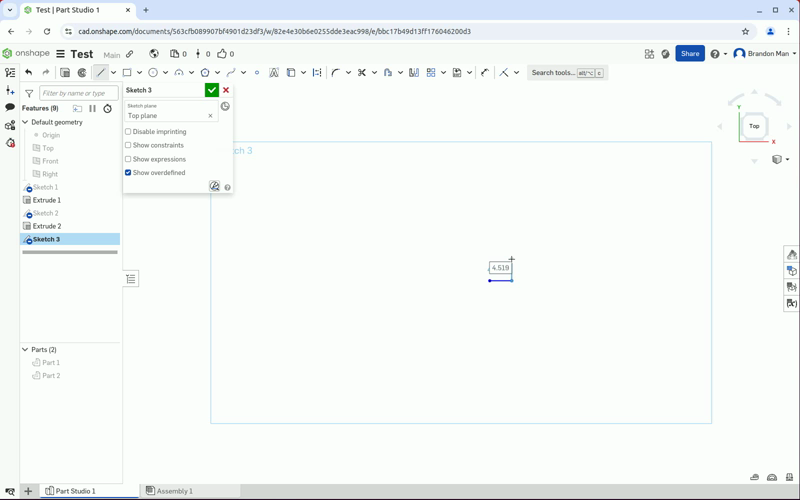
key(esc)
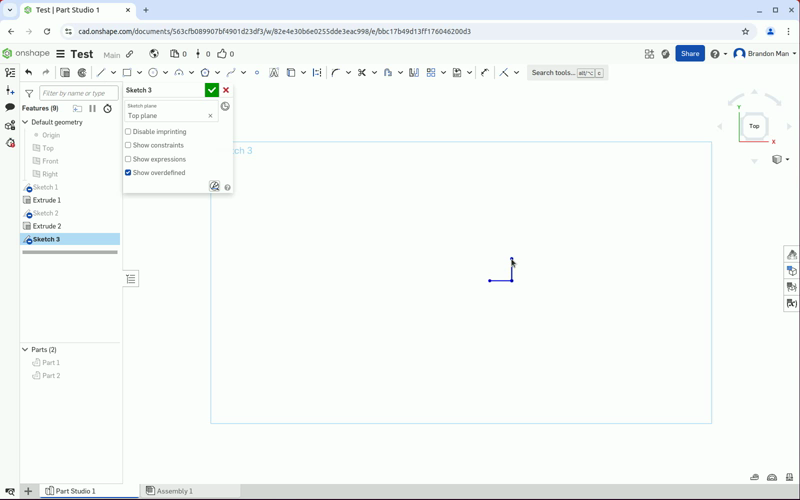
key(a)
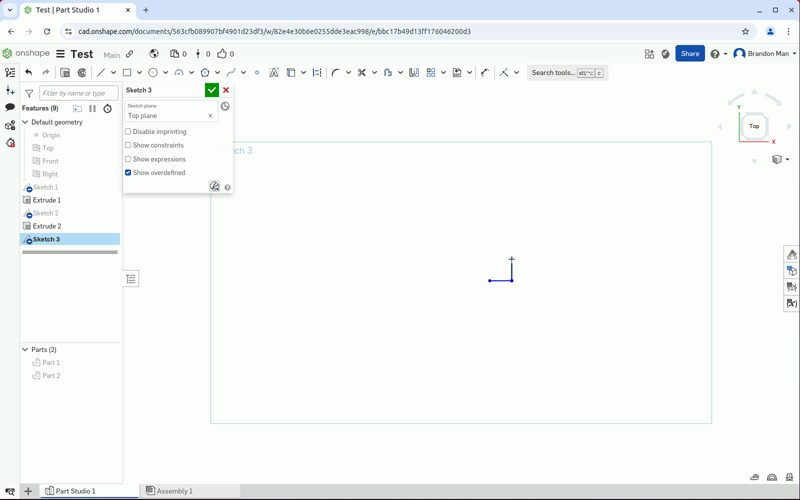
mouse_move(511, 258)
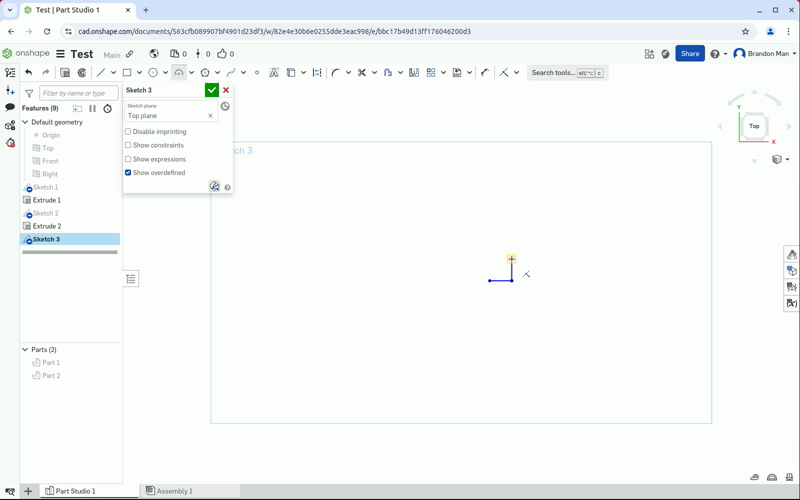
click(511, 258)
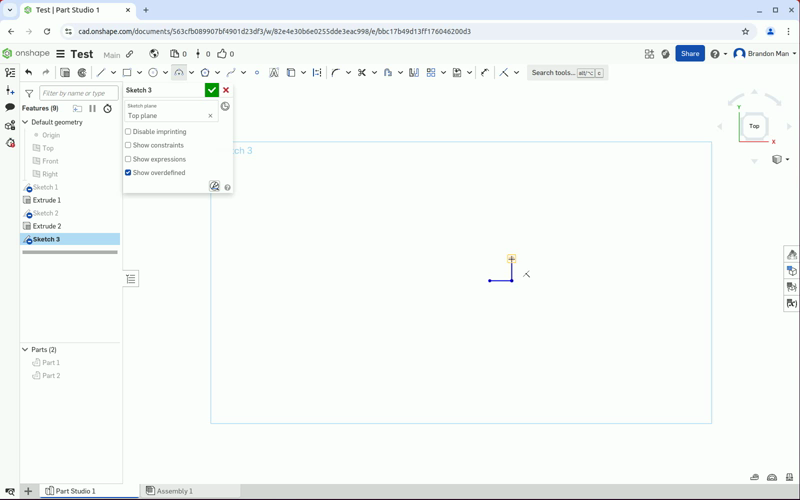
key_down(shift)
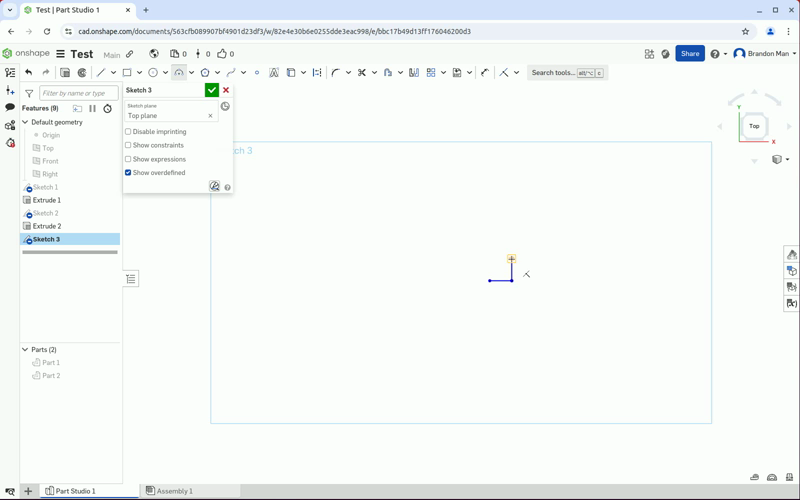
mouse_move(489, 237)
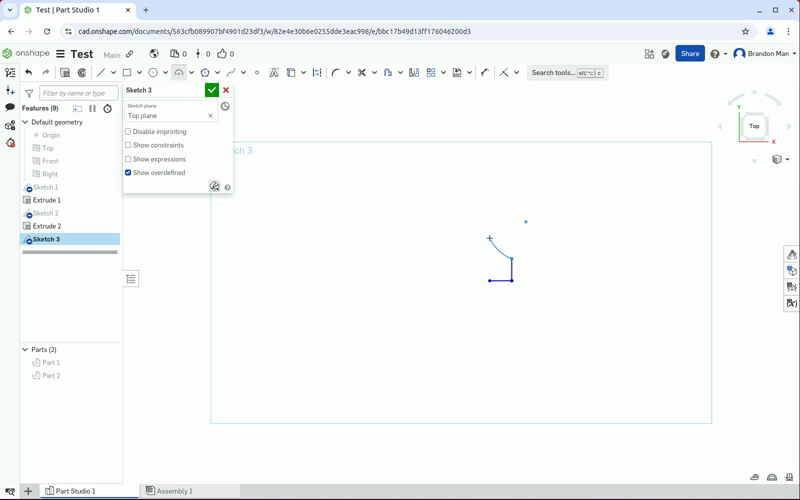
click(489, 237)
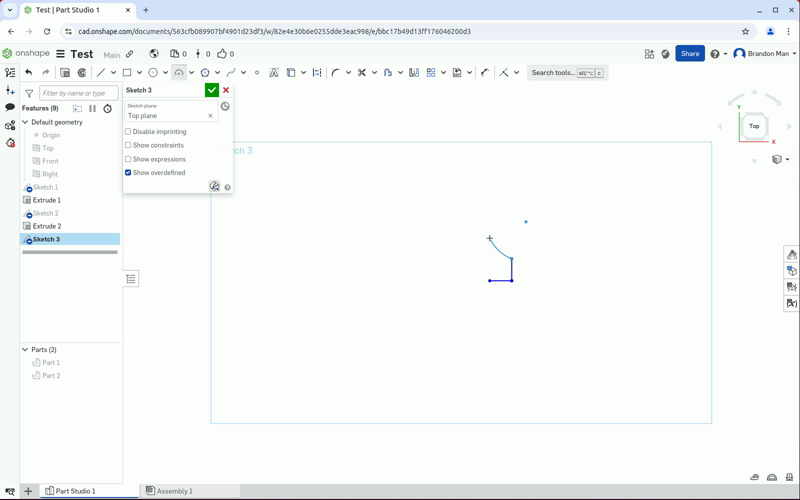
mouse_move(505, 243)
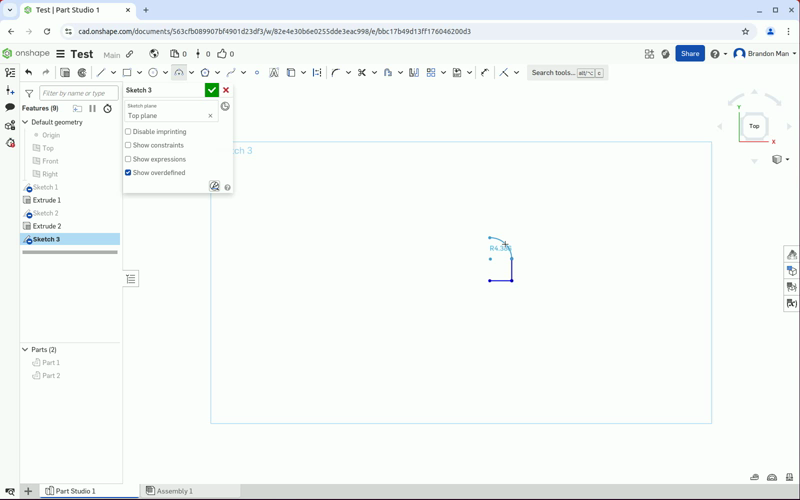
click(505, 243)
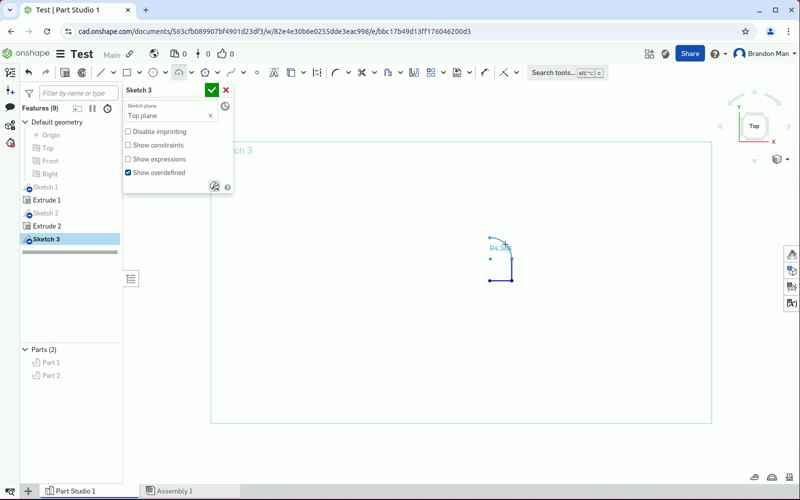
key_up(shift)
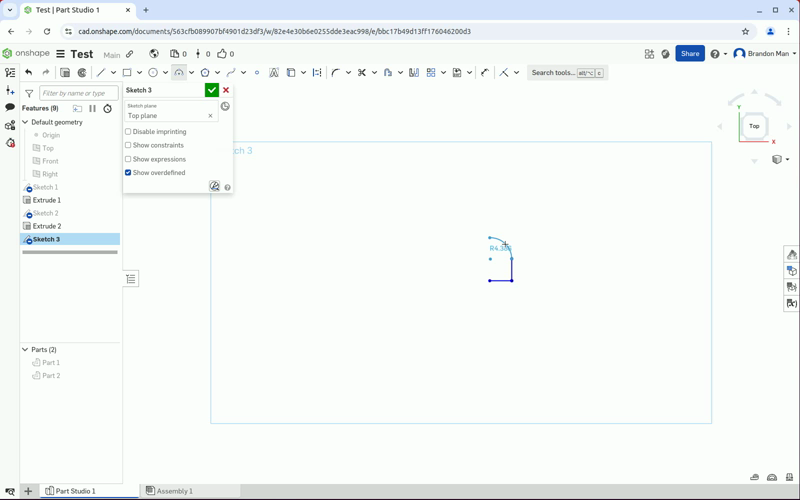
key(esc)
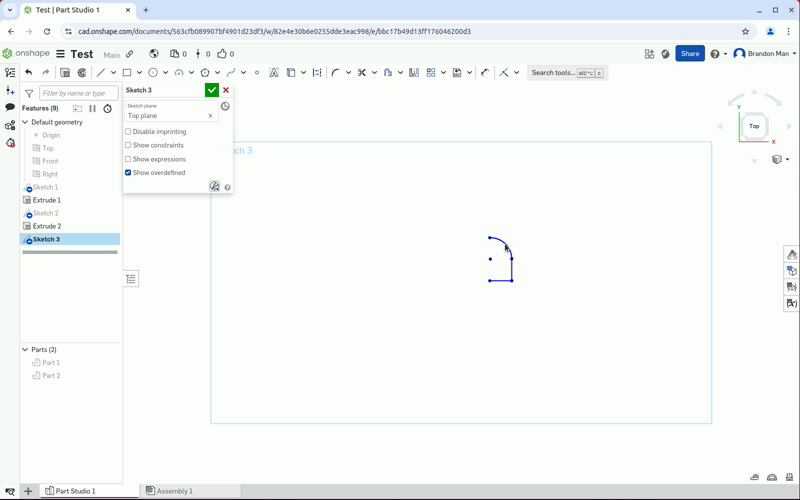
key(l)
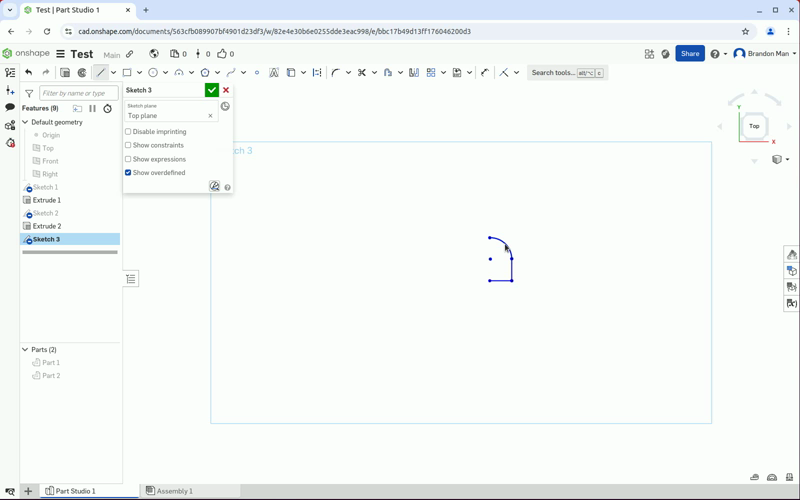
mouse_move(489, 237)
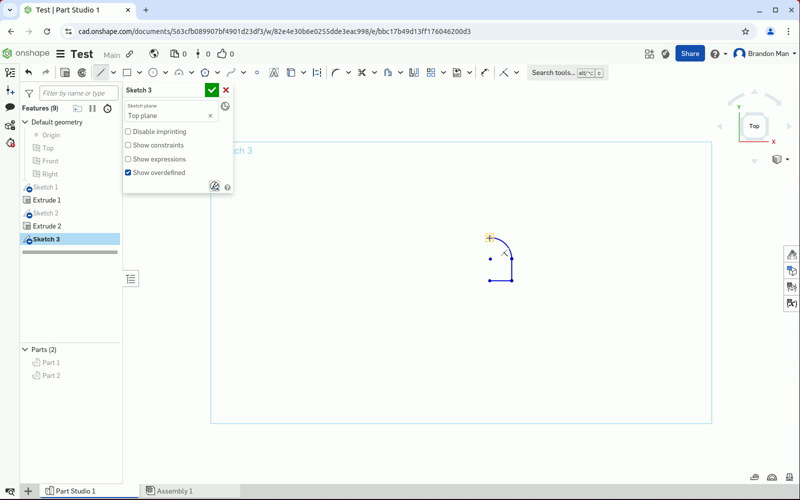
click(489, 237)
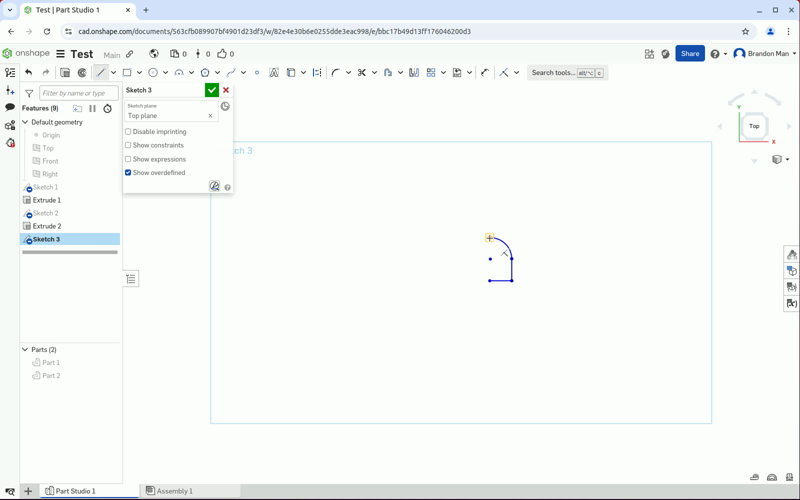
key_down(shift)
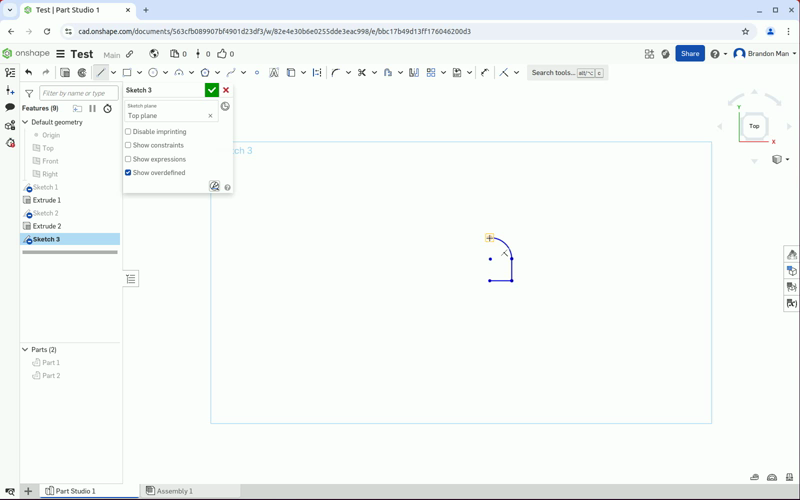
mouse_move(519, 237)
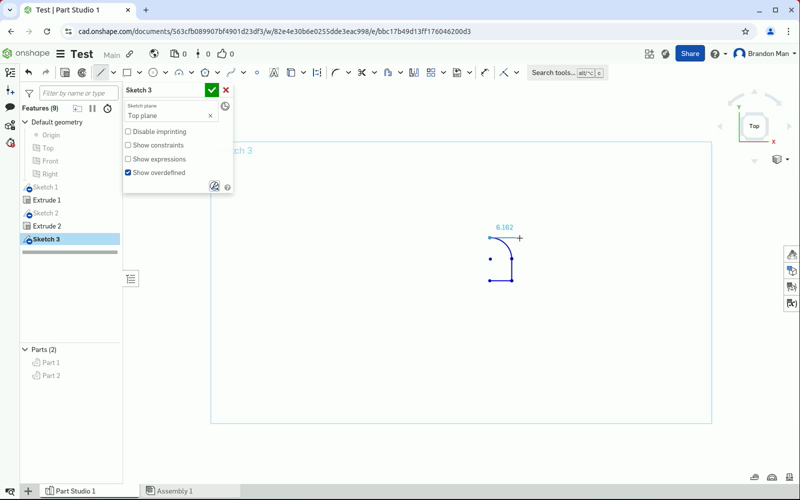
mouse_move(489, 254)
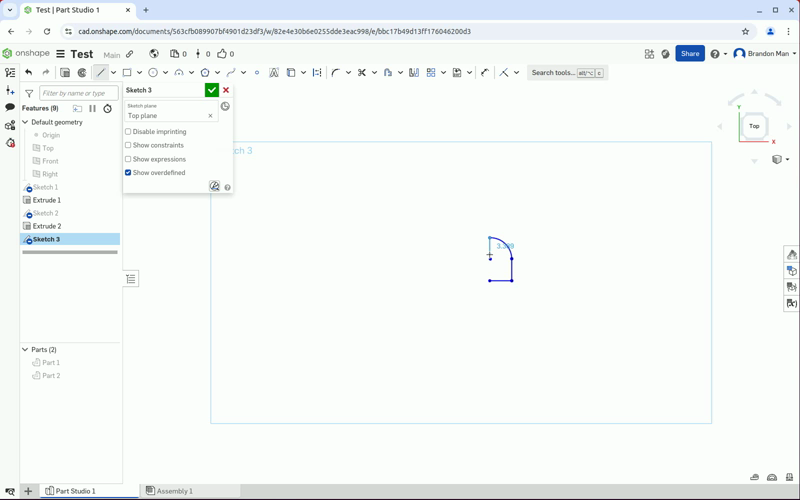
click(489, 254)
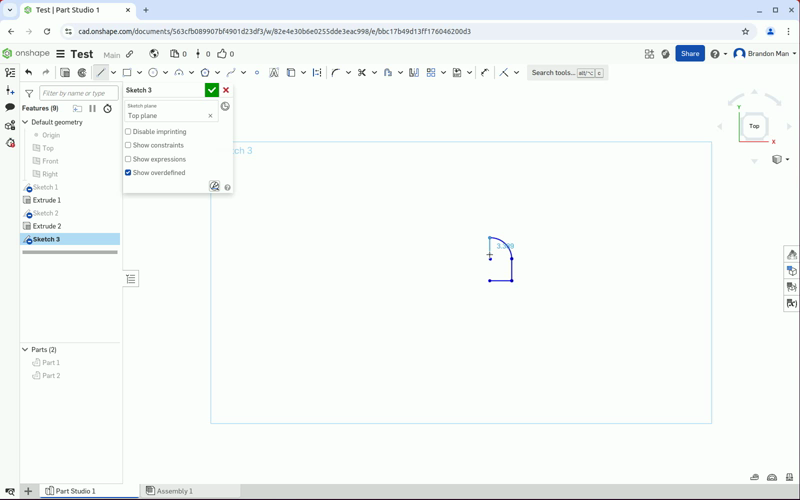
key_up(shift)
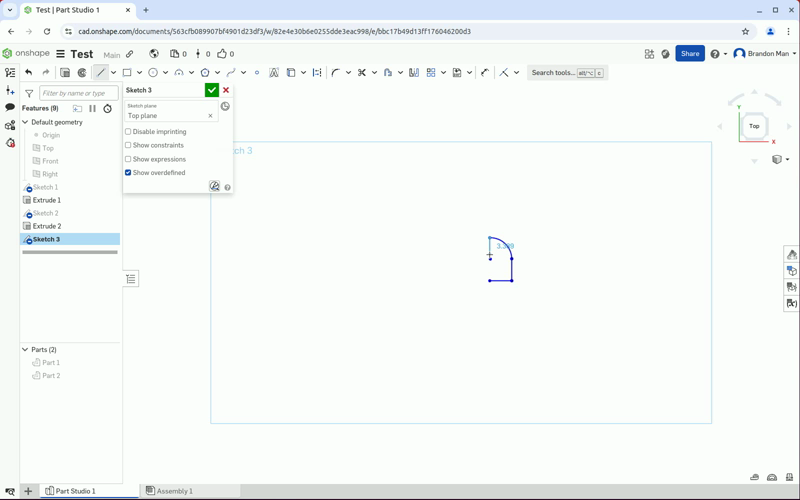
key(esc)
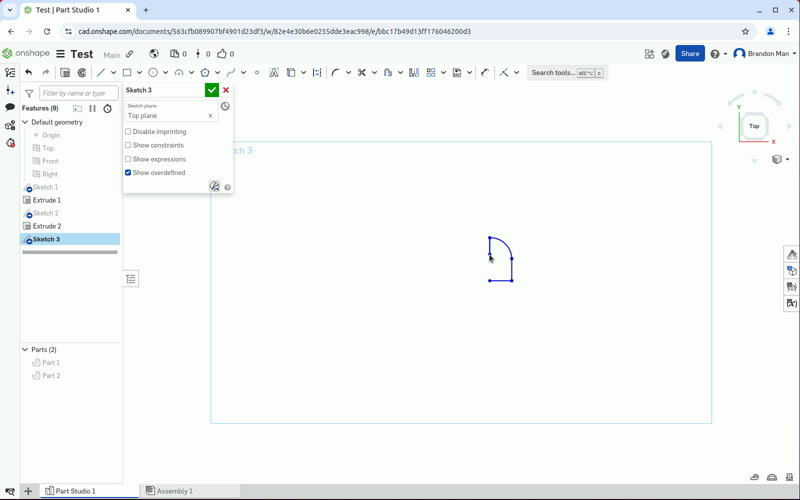
key(a)
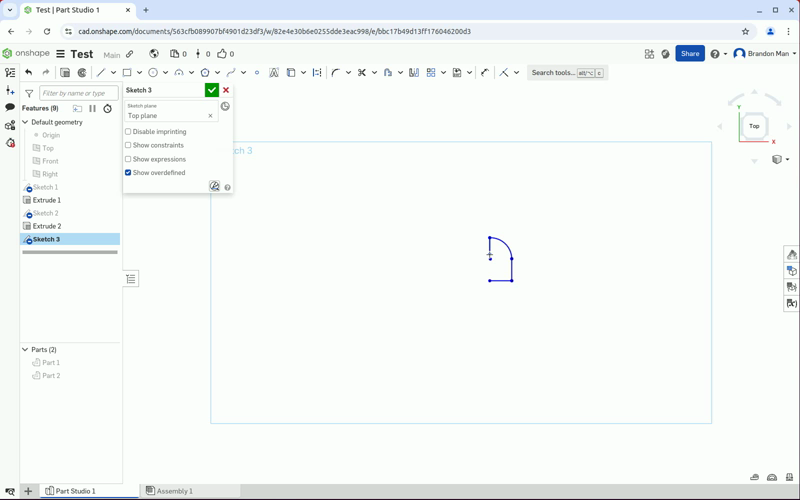
mouse_move(489, 254)
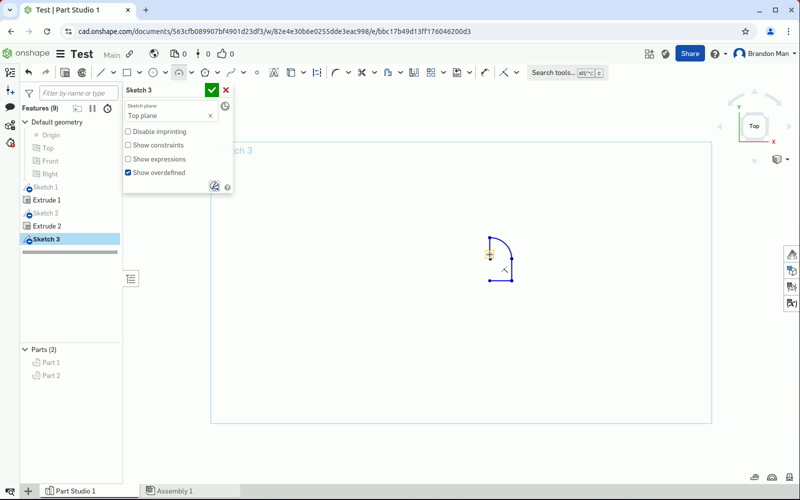
click(489, 254)
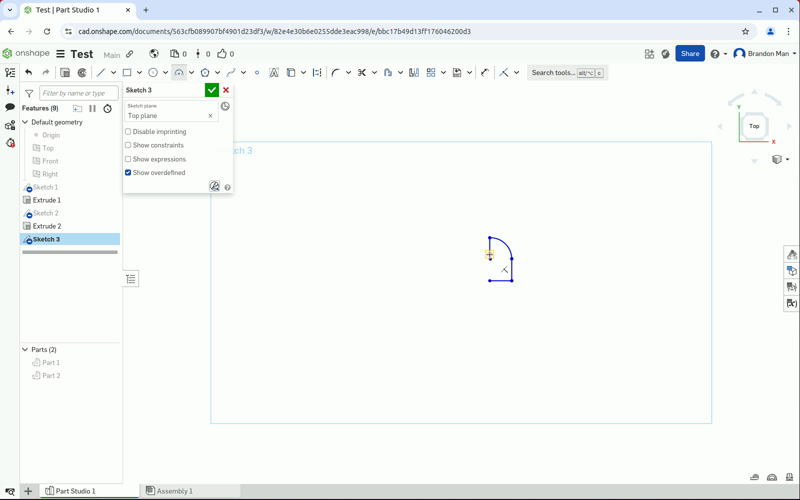
key_down(shift)
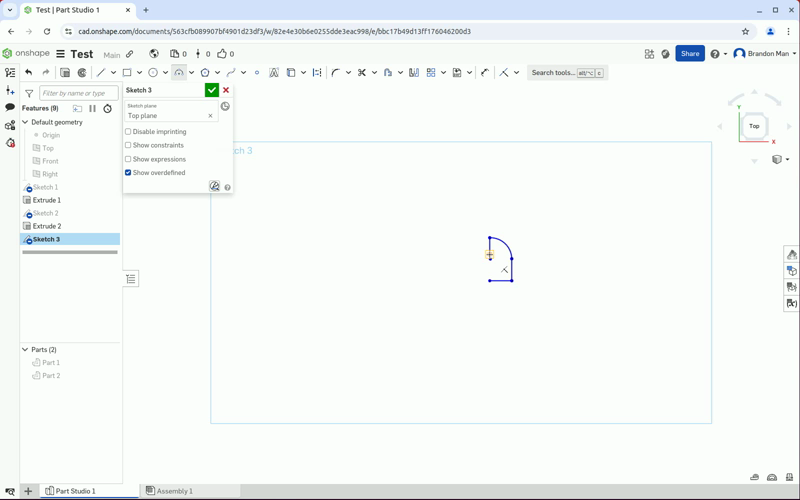
mouse_move(489, 257)
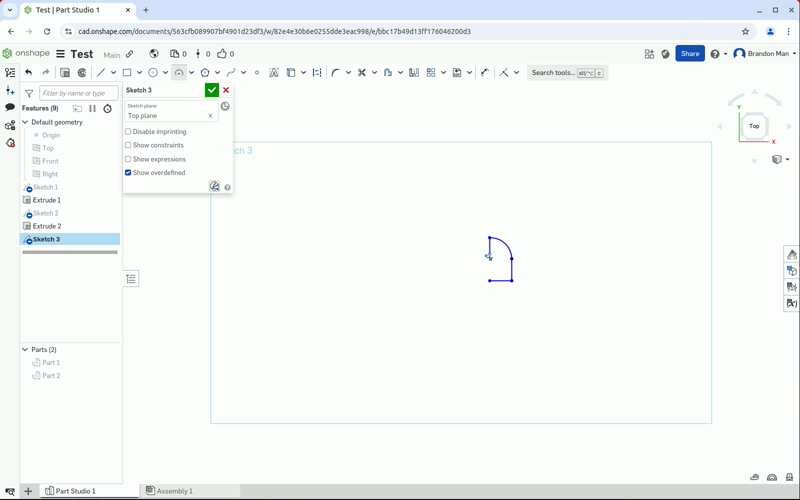
scroll(6)
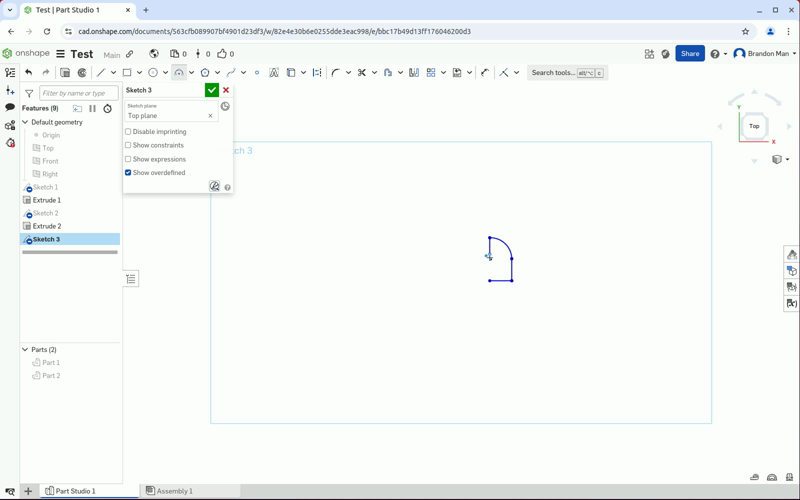
scroll(6)
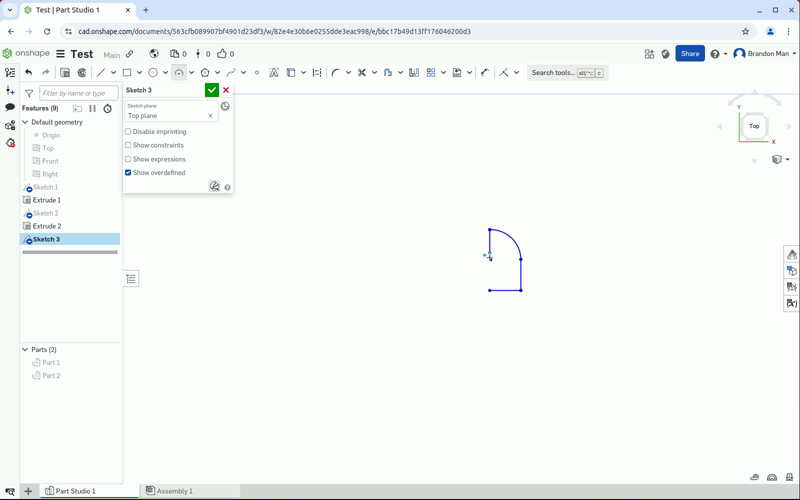
scroll(6)
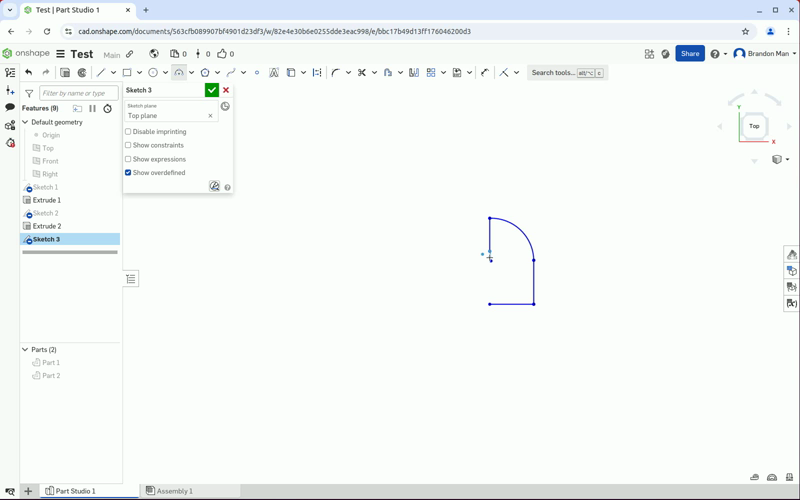
scroll(6)
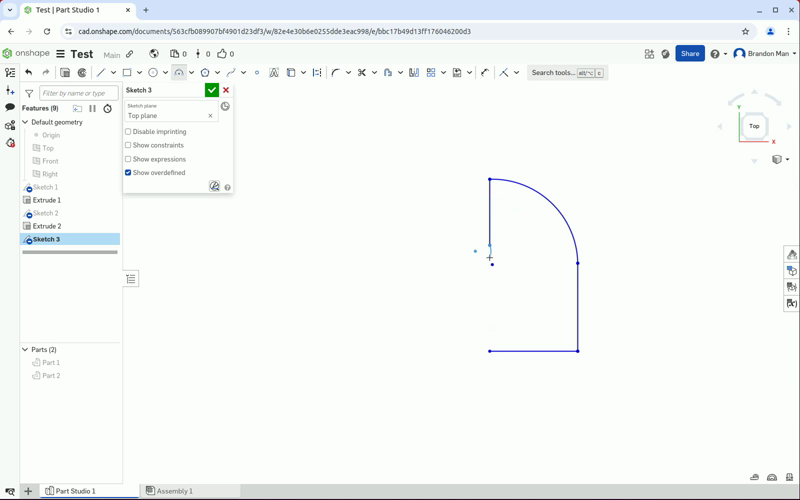
scroll(6)
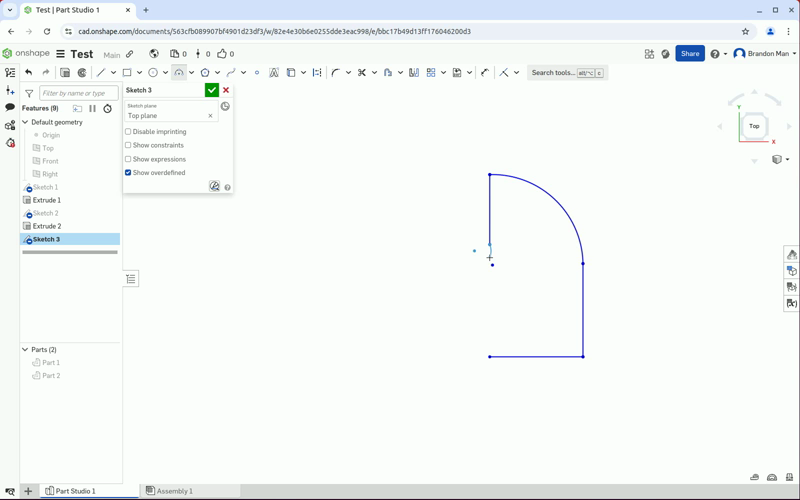
scroll(6)
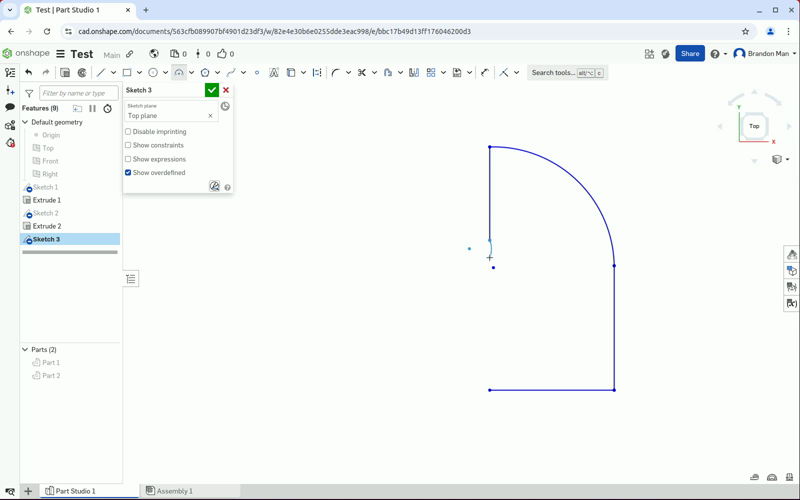
scroll(6)
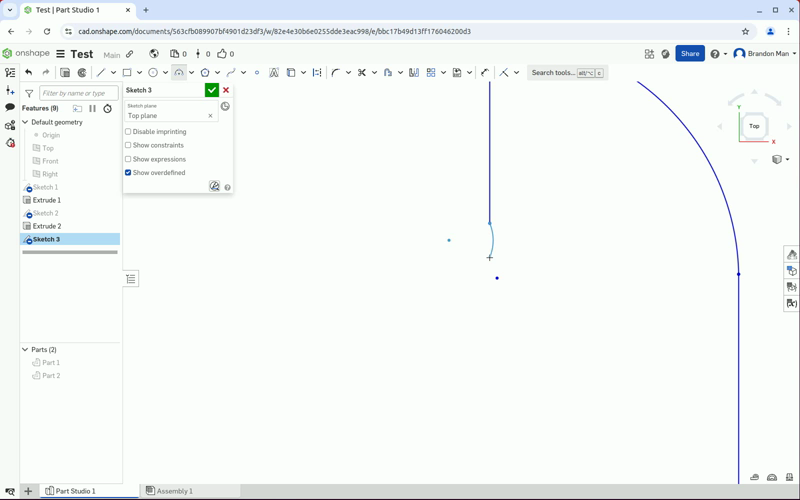
click(489, 257)
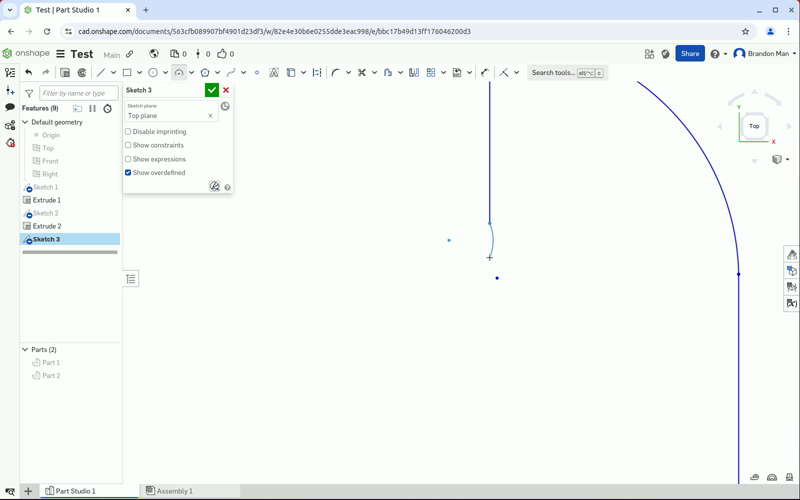
scroll(-6)
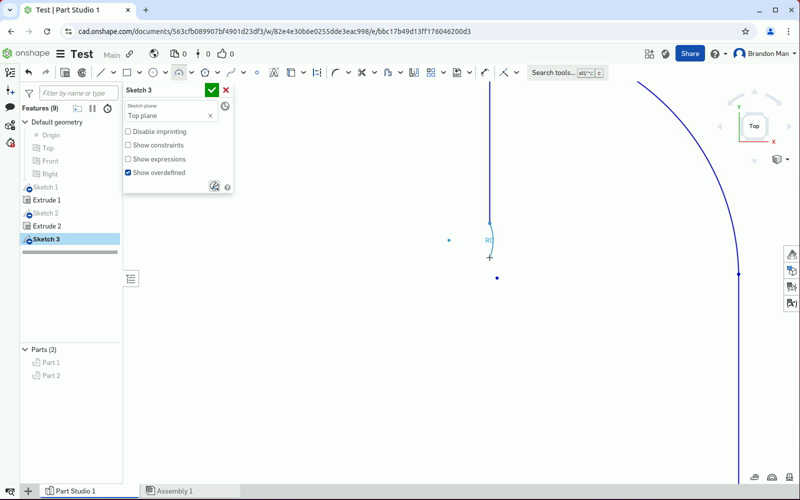
scroll(-6)
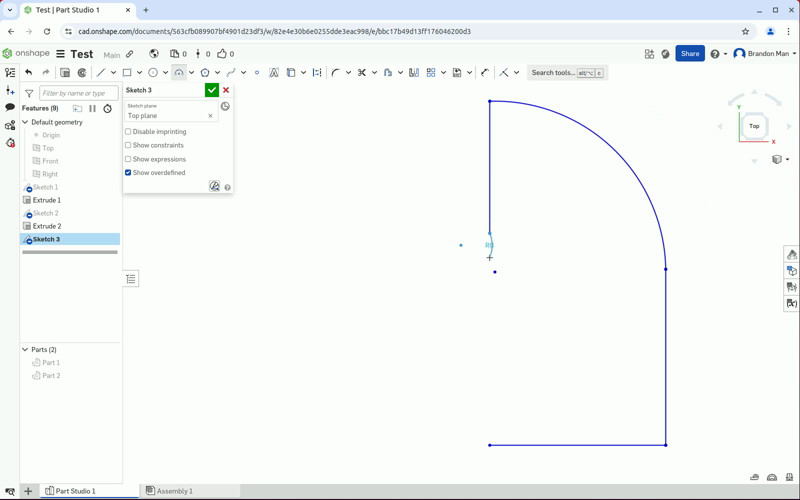
scroll(-6)
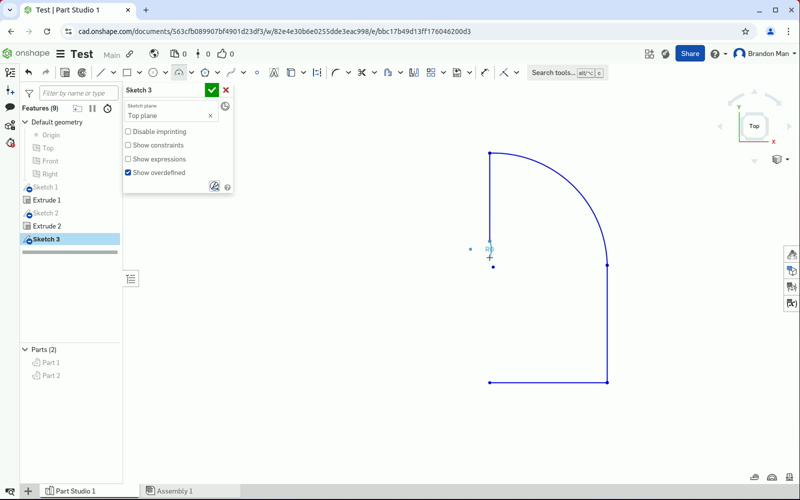
scroll(-6)
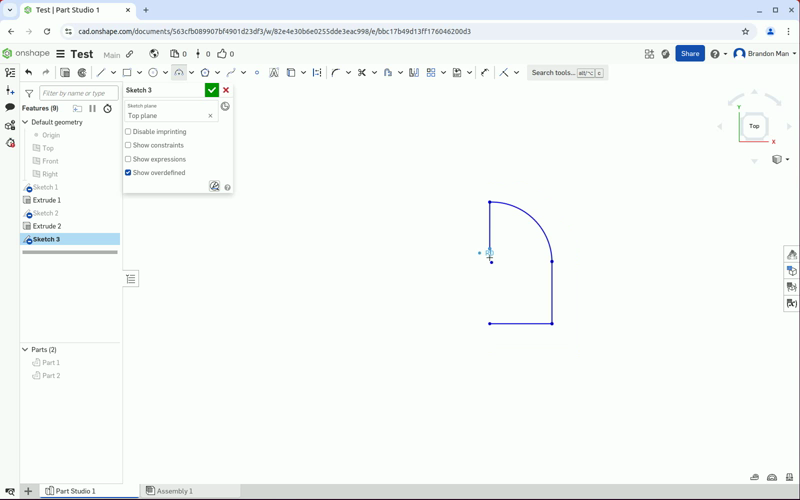
scroll(-6)
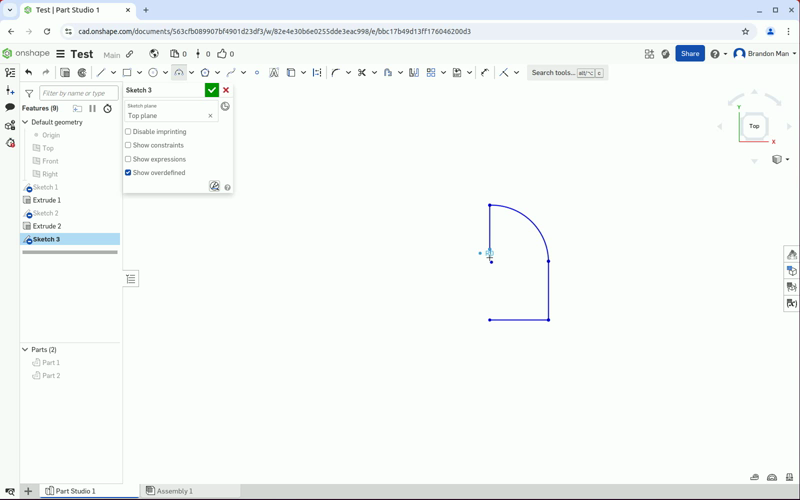
scroll(-6)
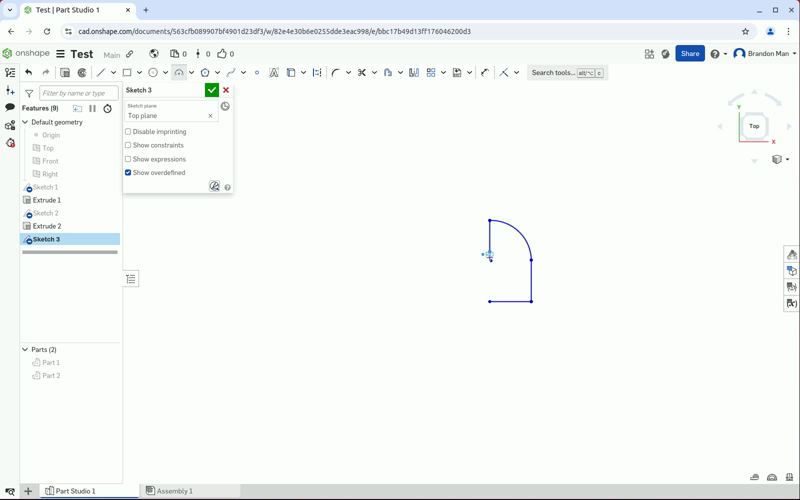
scroll(-6)
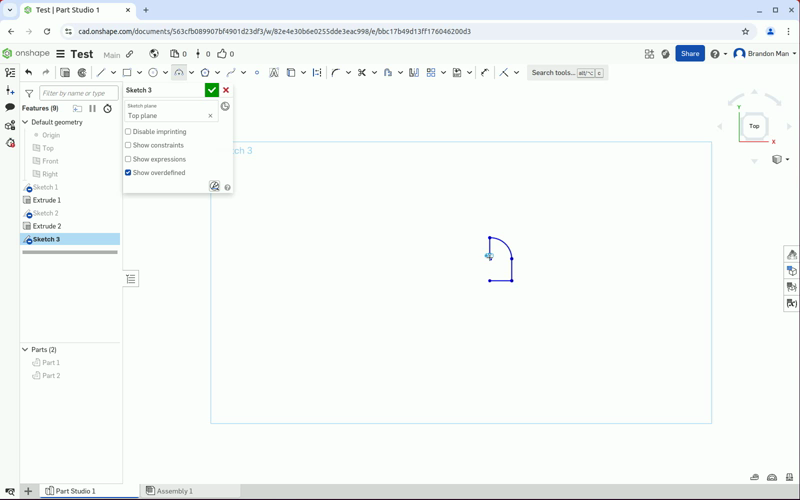
mouse_move(491, 255)
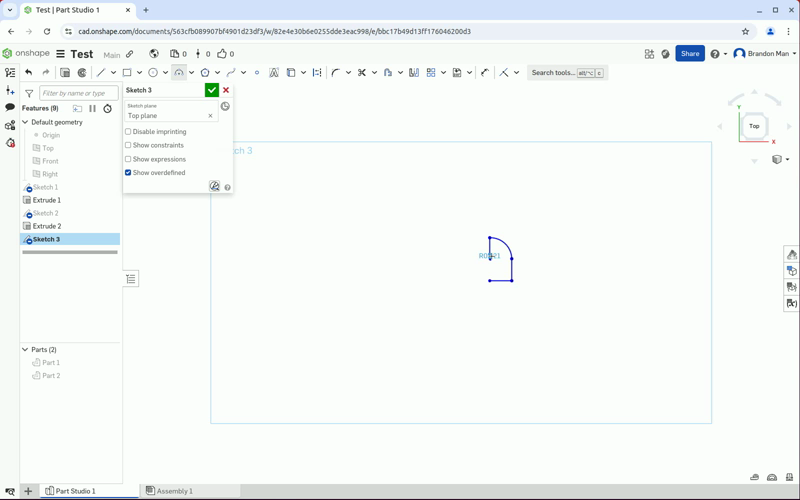
scroll(6)
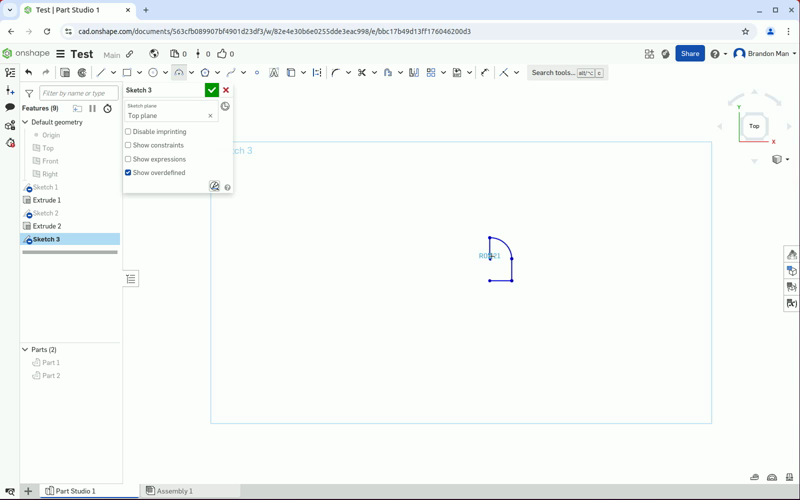
scroll(6)
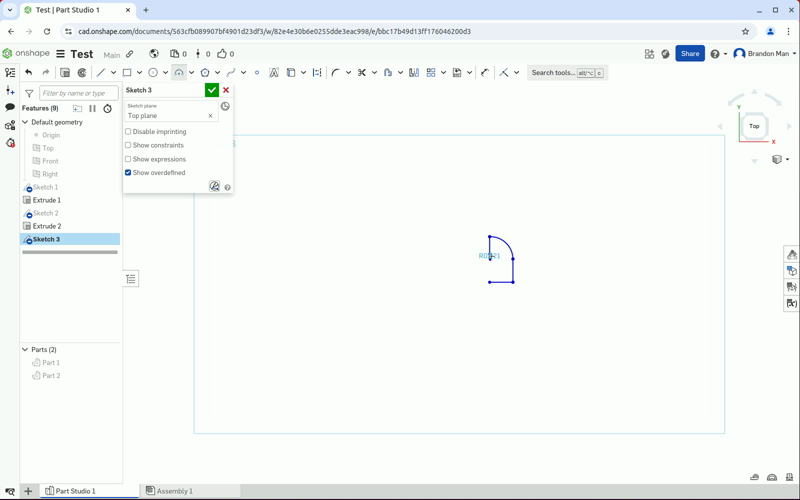
scroll(6)
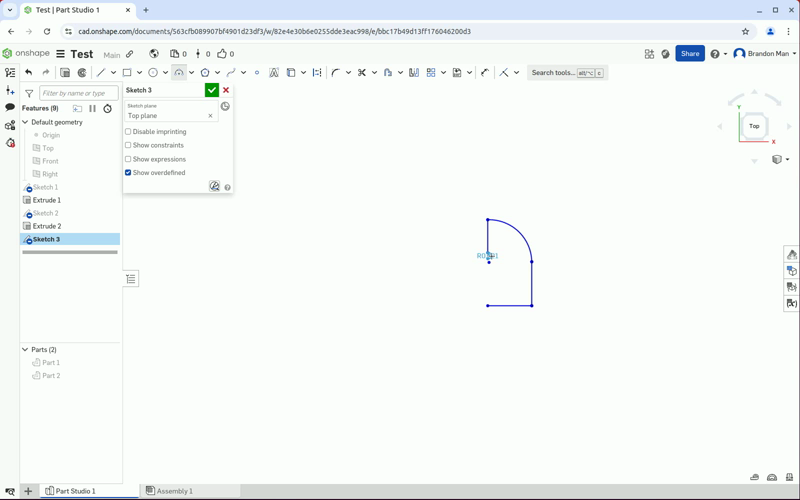
scroll(6)
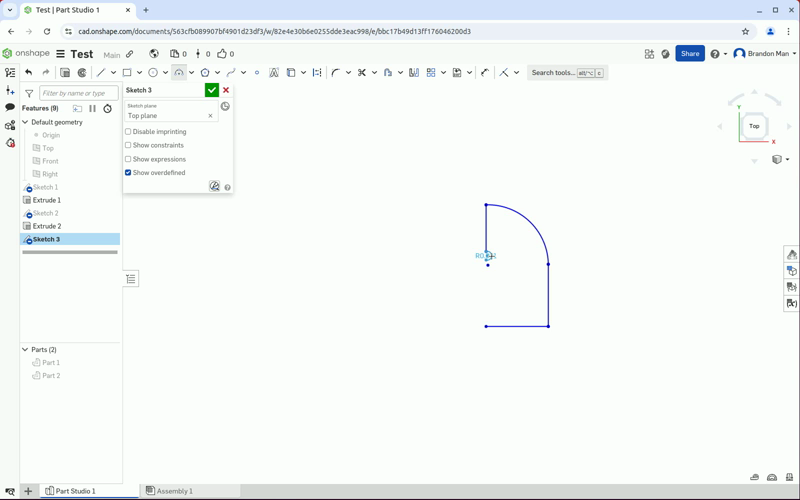
scroll(6)
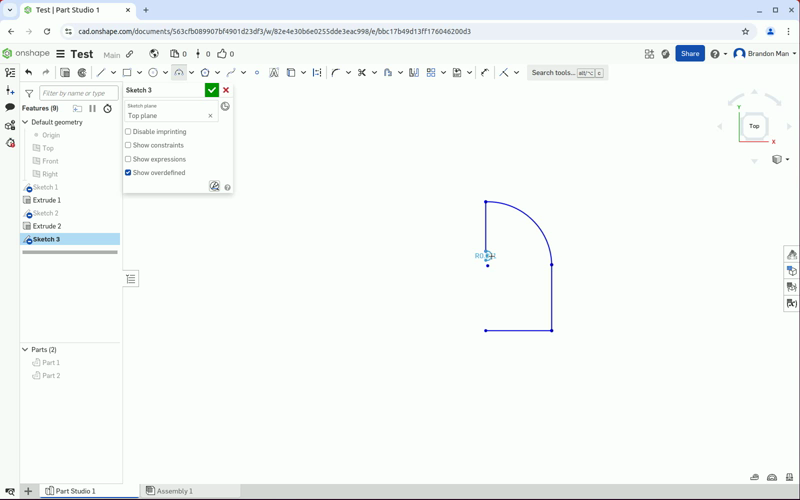
scroll(6)
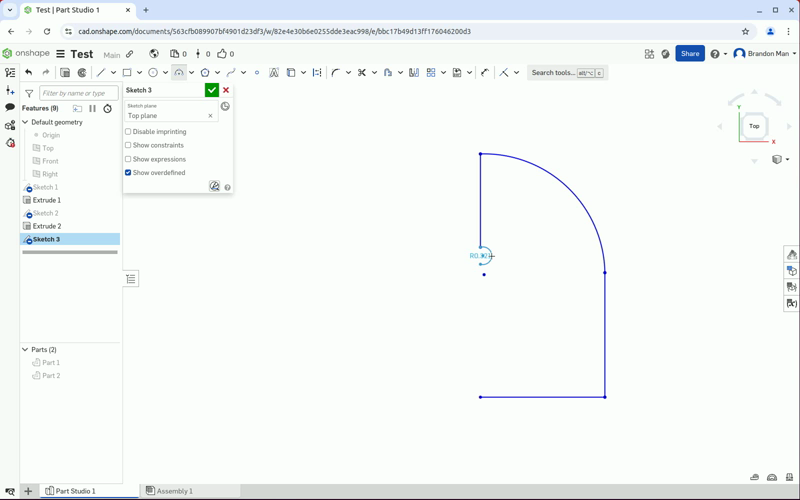
scroll(6)
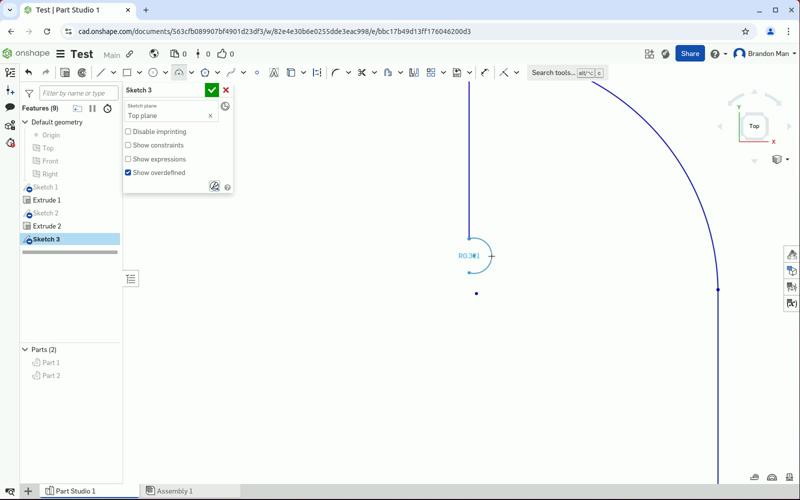
click(491, 255)
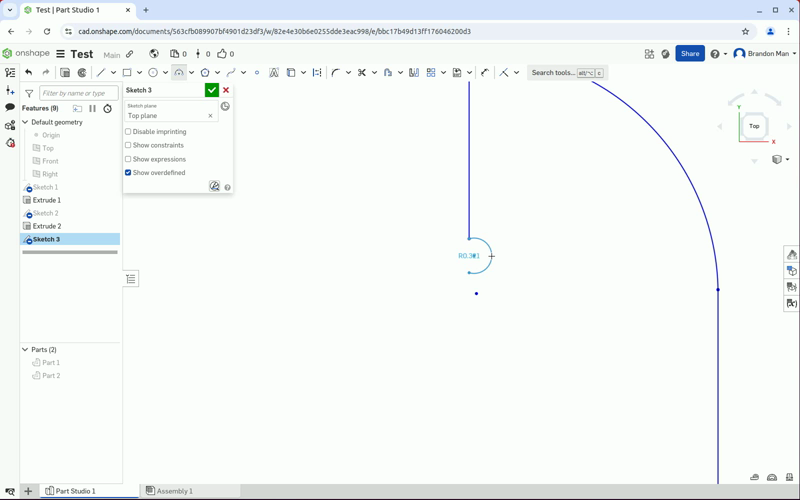
scroll(-6)
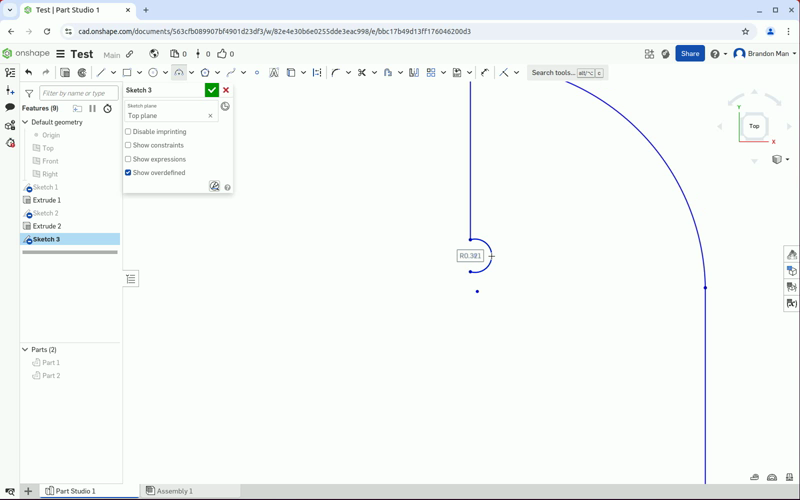
scroll(-6)
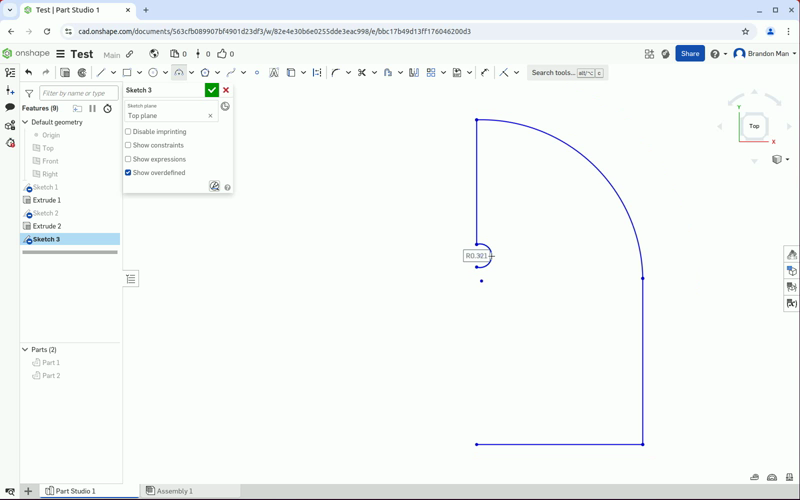
scroll(-6)
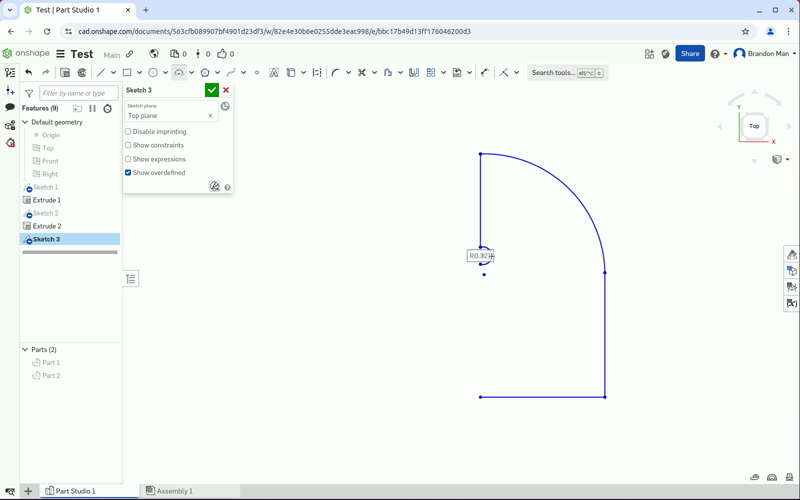
scroll(-6)
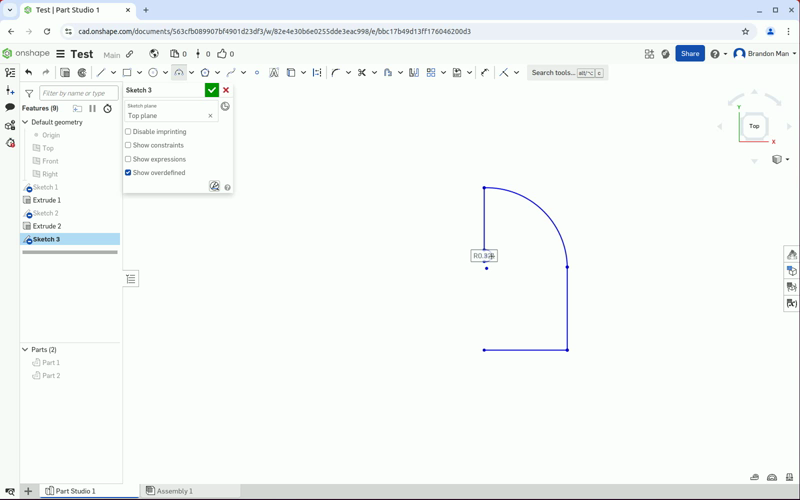
scroll(-6)
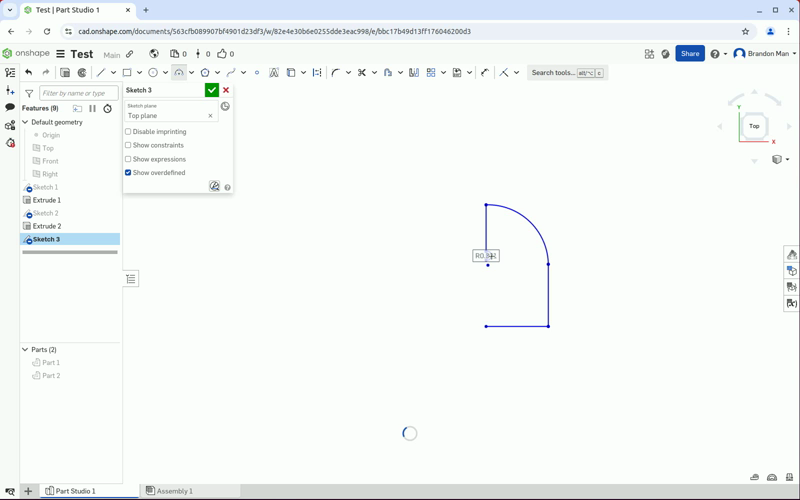
scroll(-6)
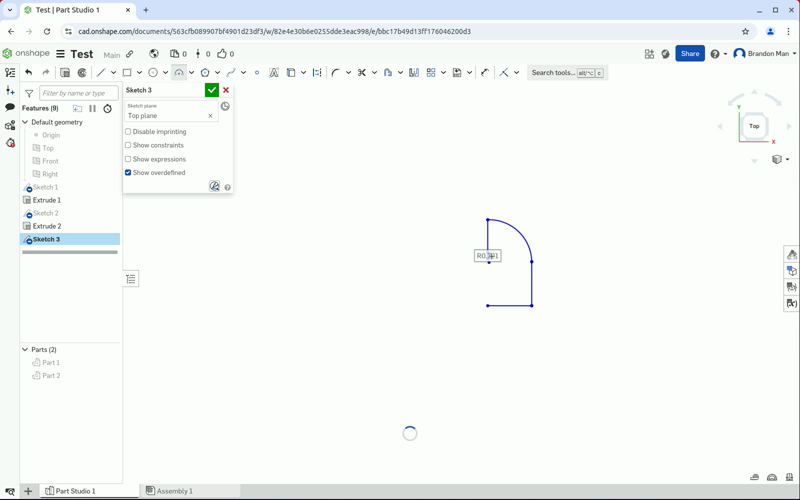
scroll(-6)
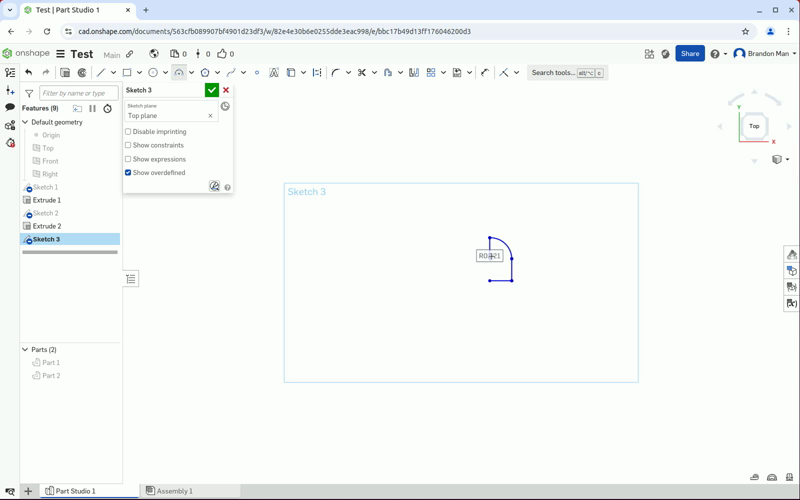
key_up(shift)
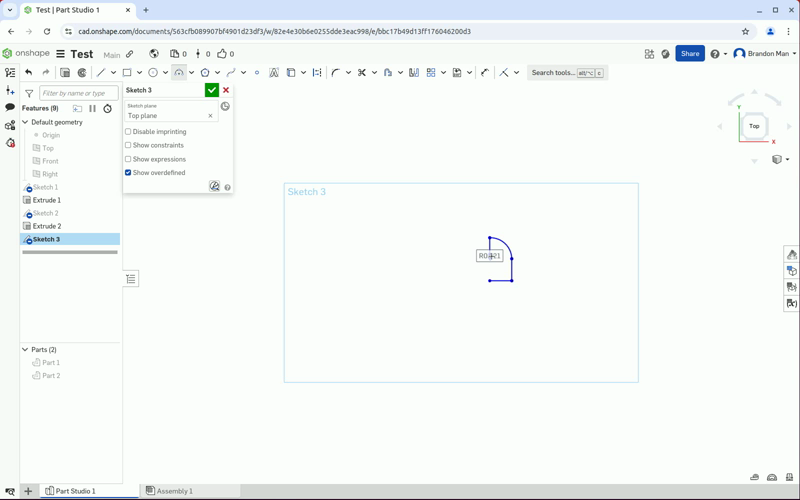
key(esc)
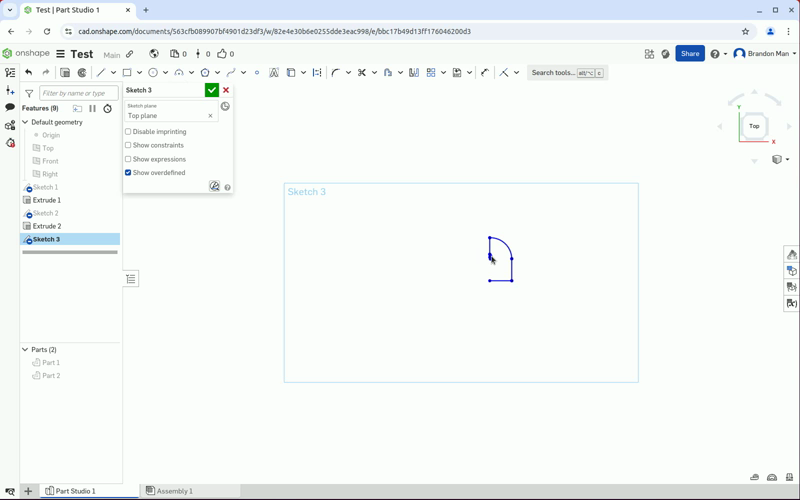
key(l)
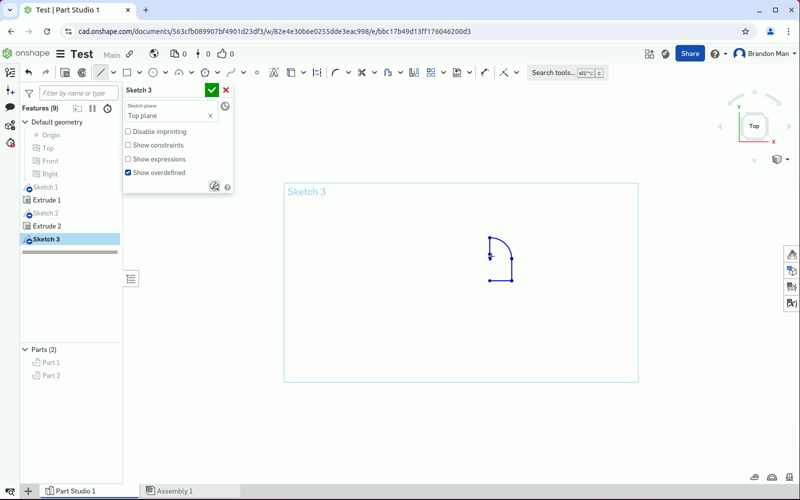
mouse_move(489, 257)
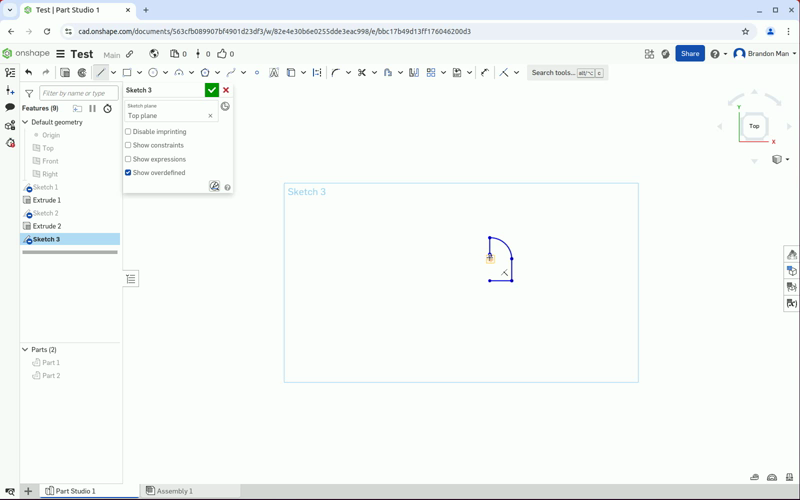
scroll(6)
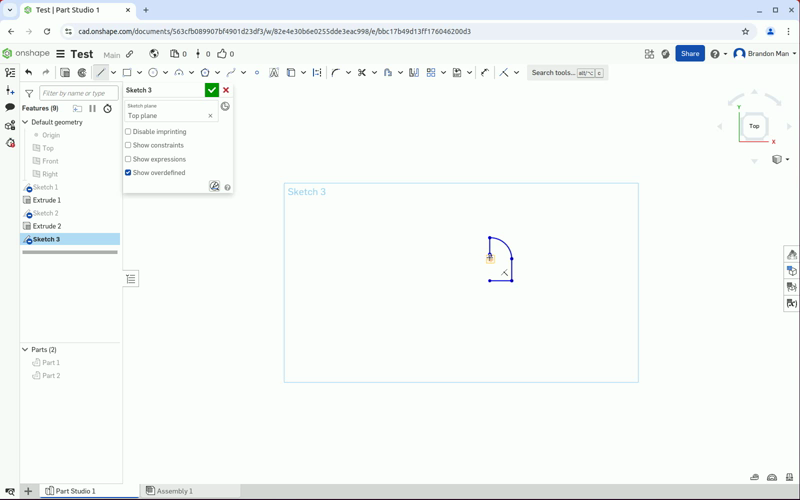
scroll(6)
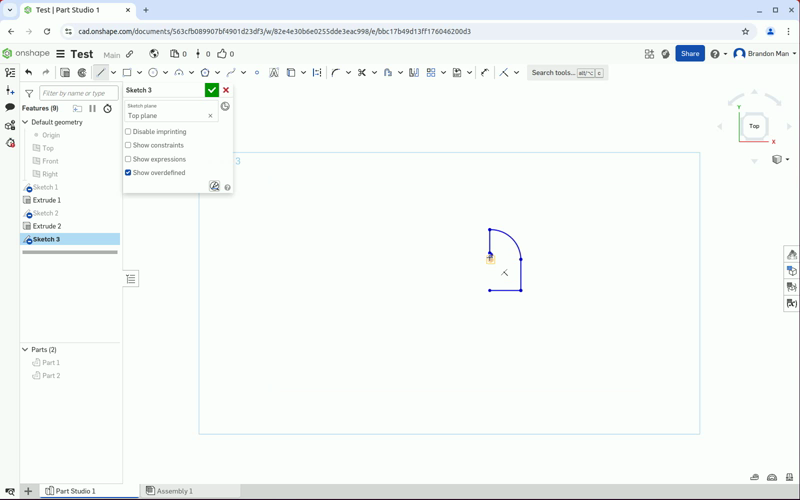
scroll(6)
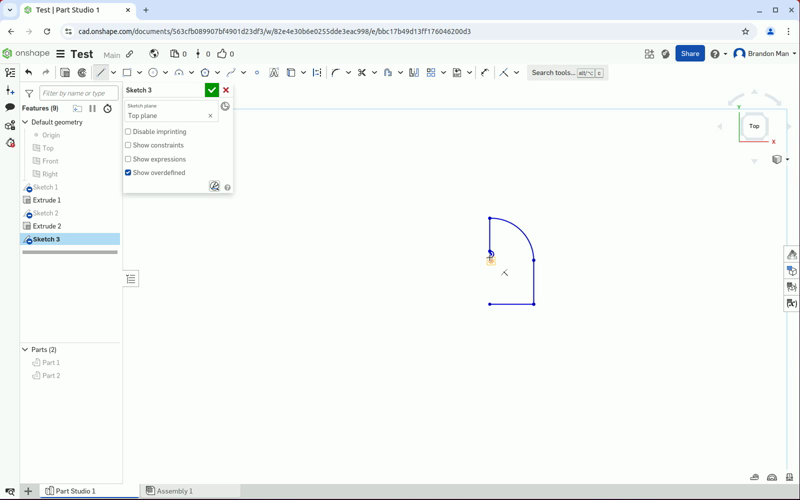
scroll(6)
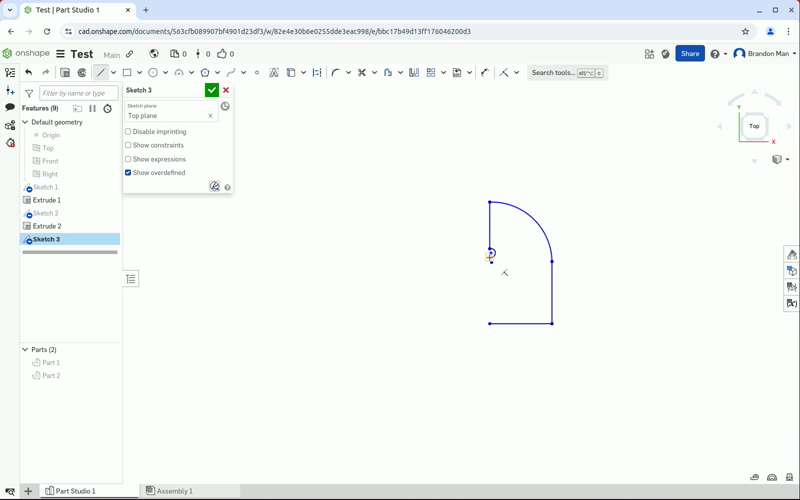
scroll(6)
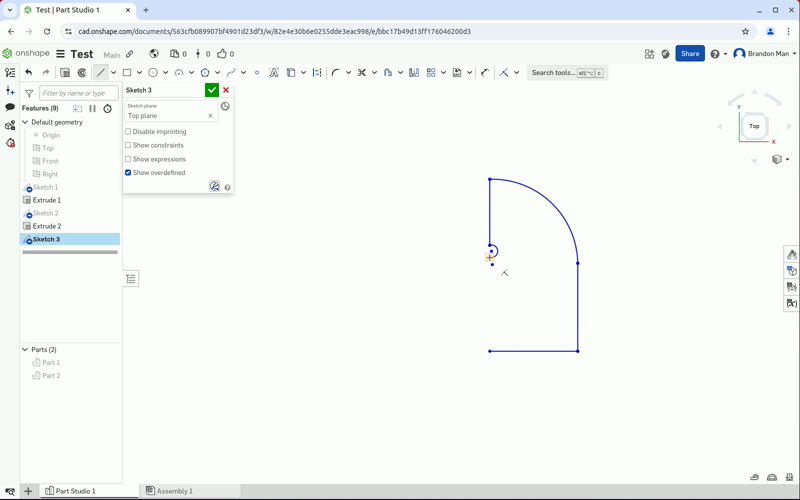
scroll(6)
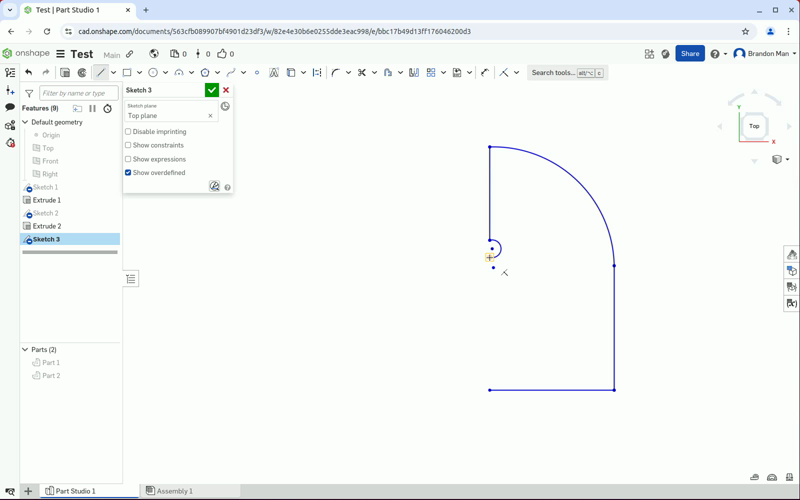
scroll(6)
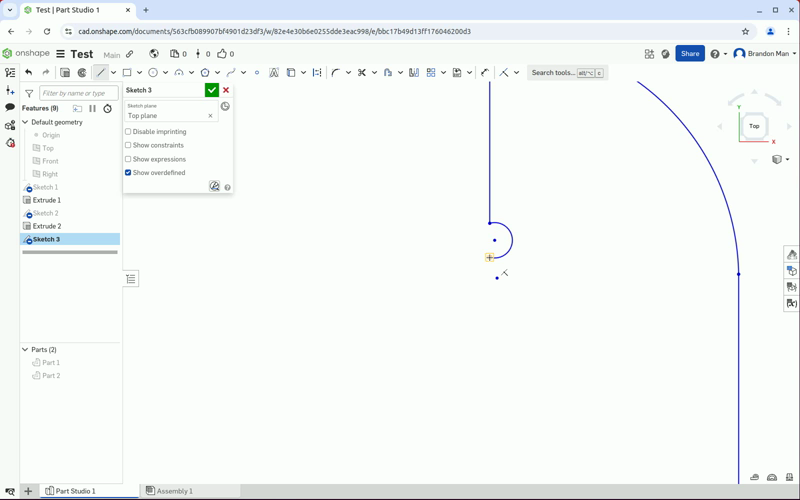
click(489, 257)
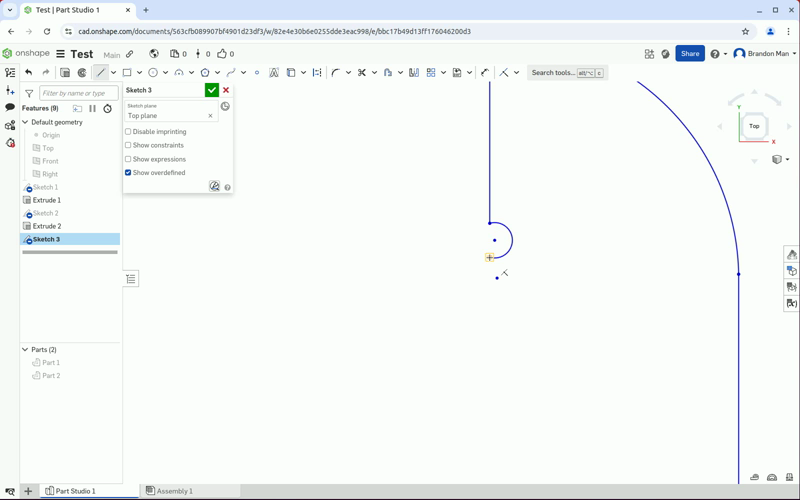
scroll(-6)
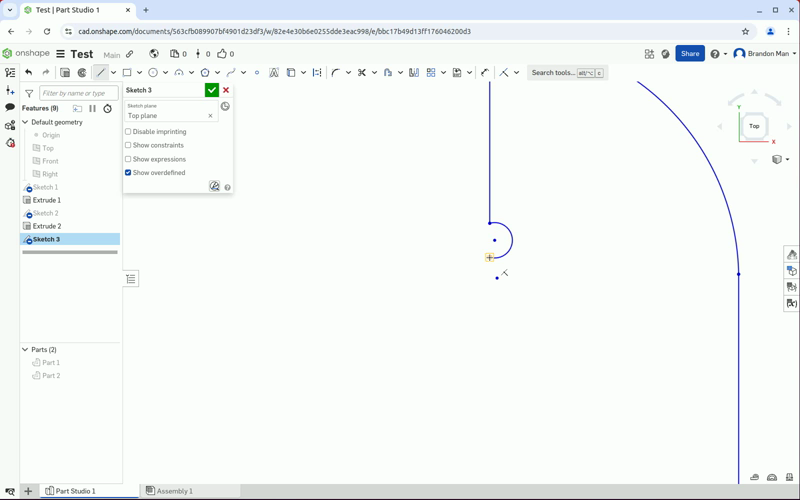
scroll(-6)
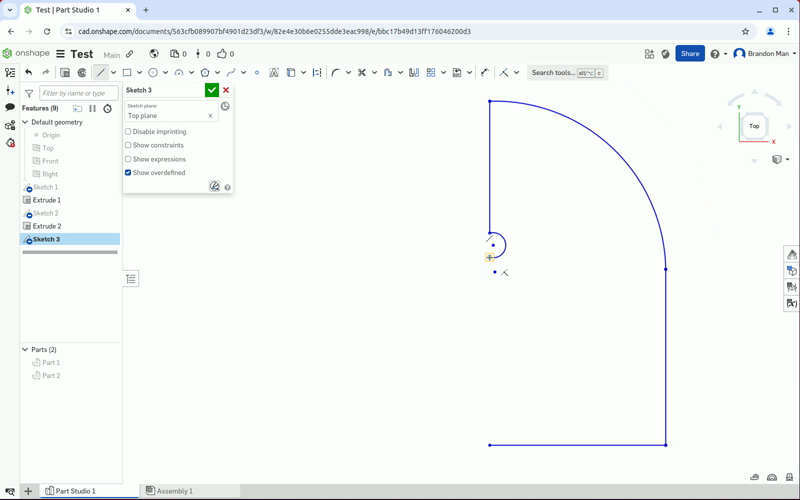
scroll(-6)
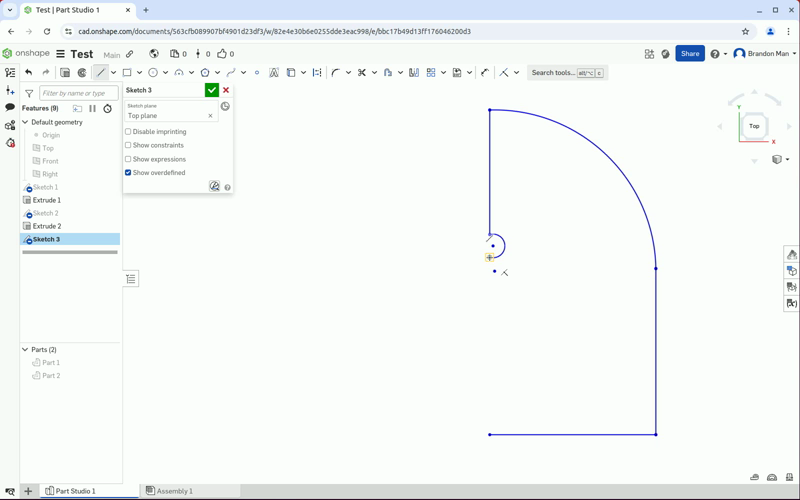
scroll(-6)
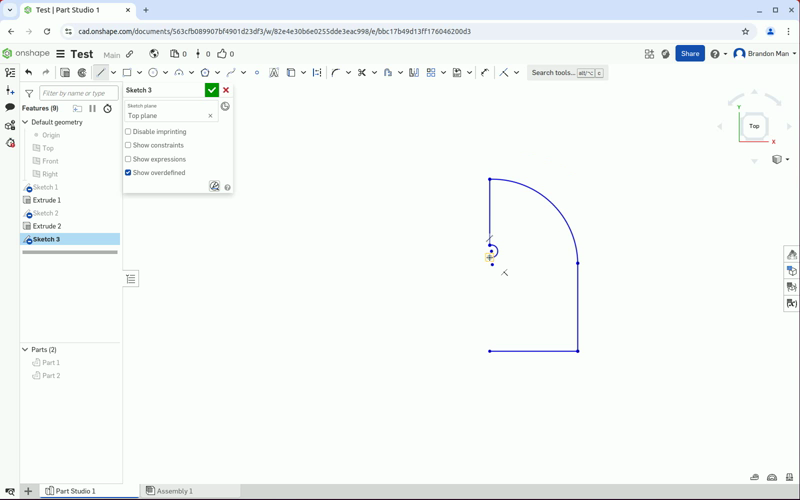
scroll(-6)
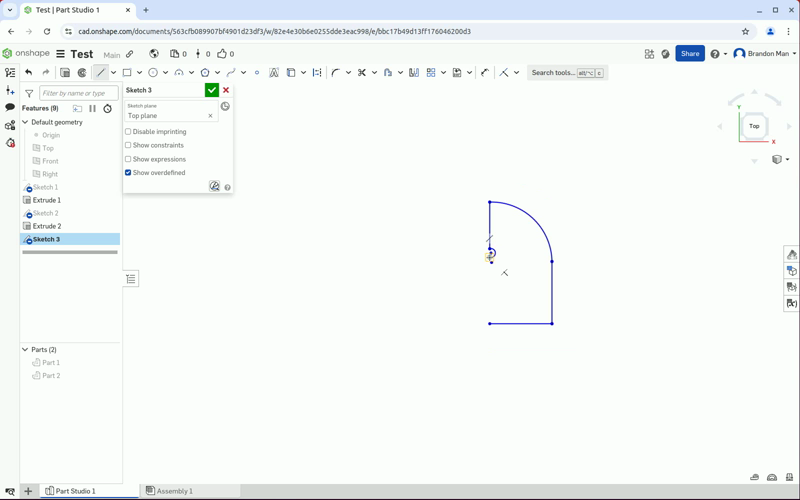
scroll(-6)
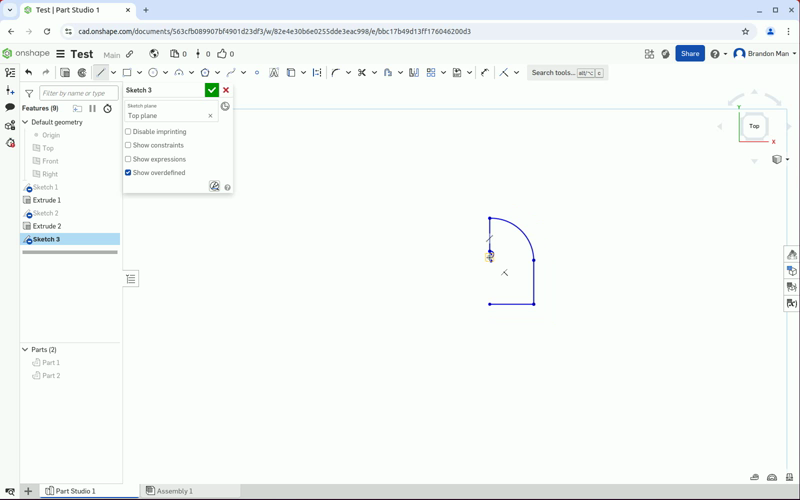
scroll(-6)
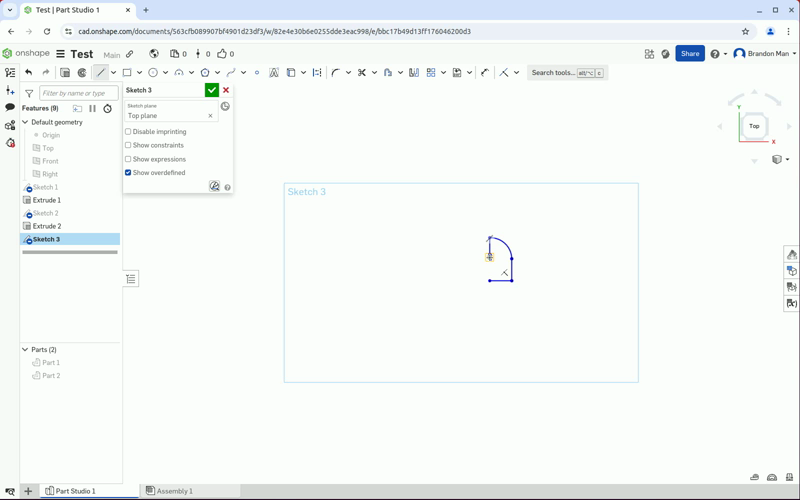
mouse_move(519, 257)
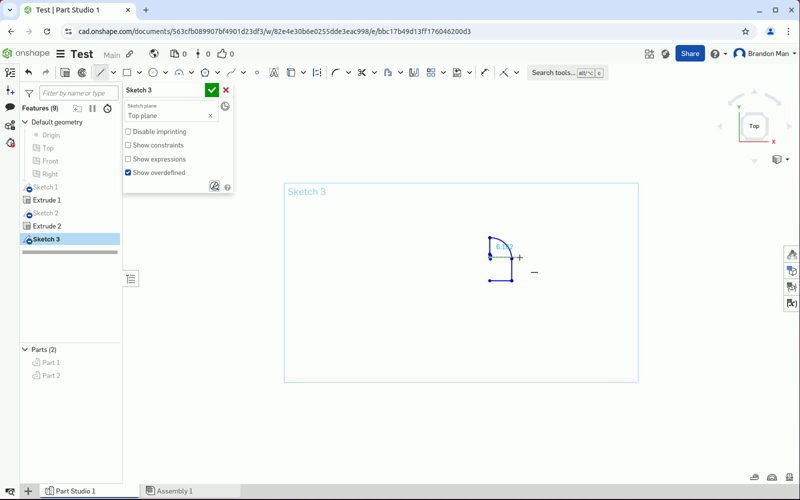
key_down(shift)
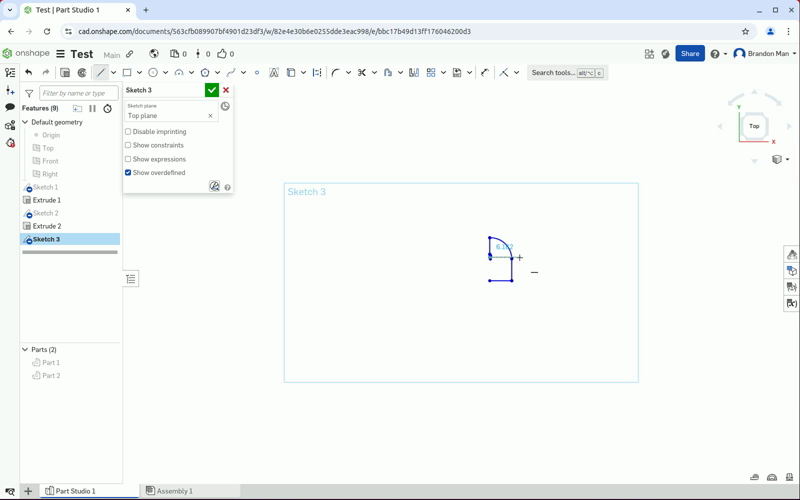
mouse_move(489, 280)
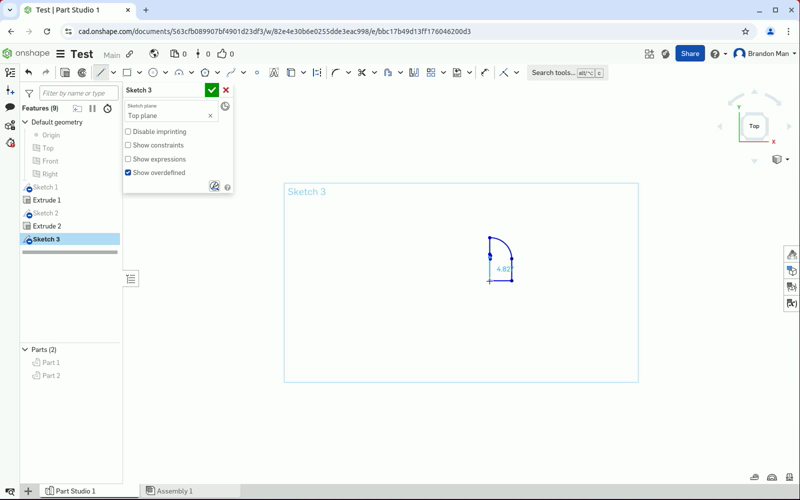
key_up(shift)
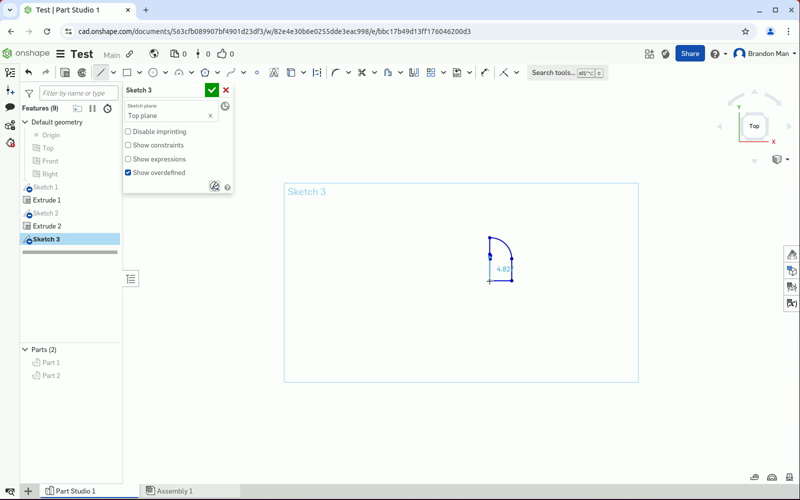
click(489, 280)
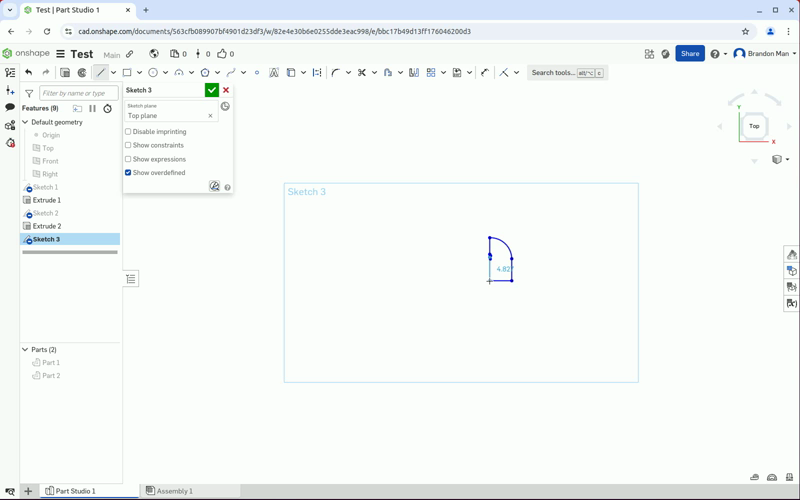
key(esc)
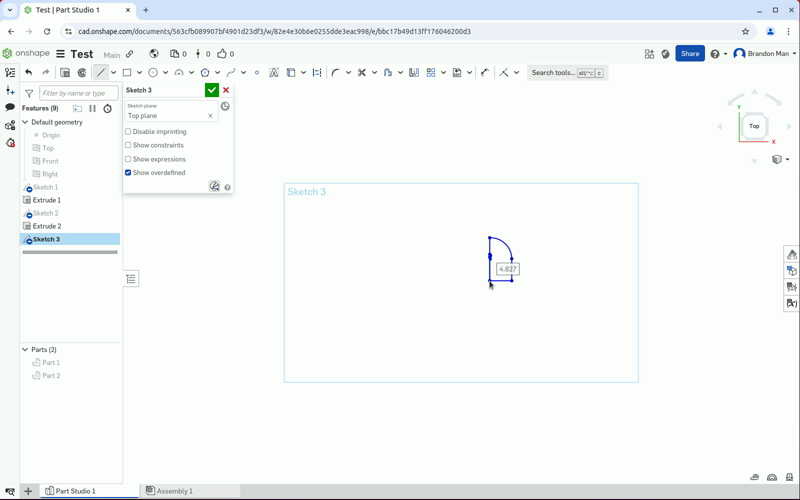
mouse_move(500, 259)
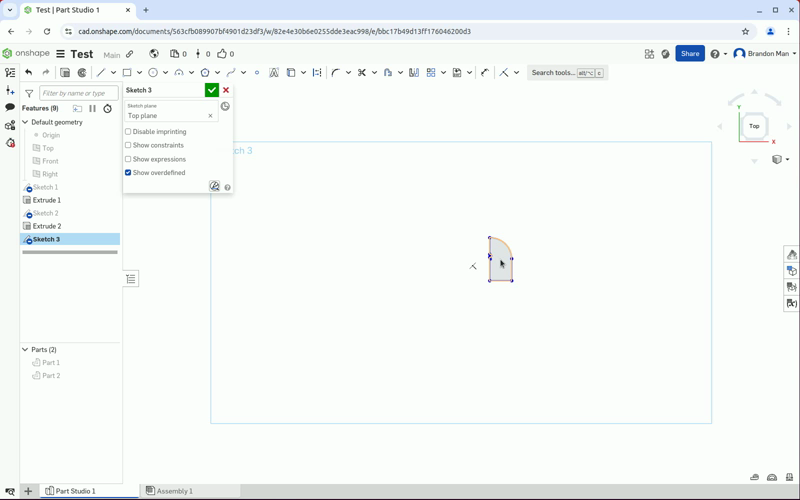
scroll(6)
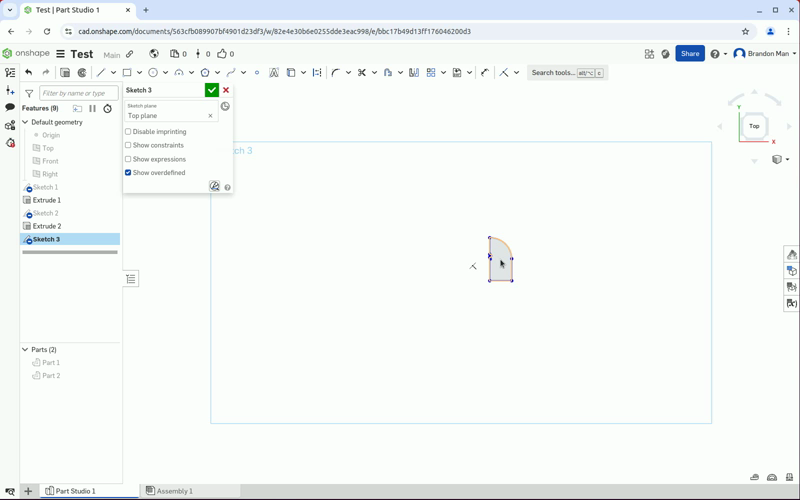
scroll(6)
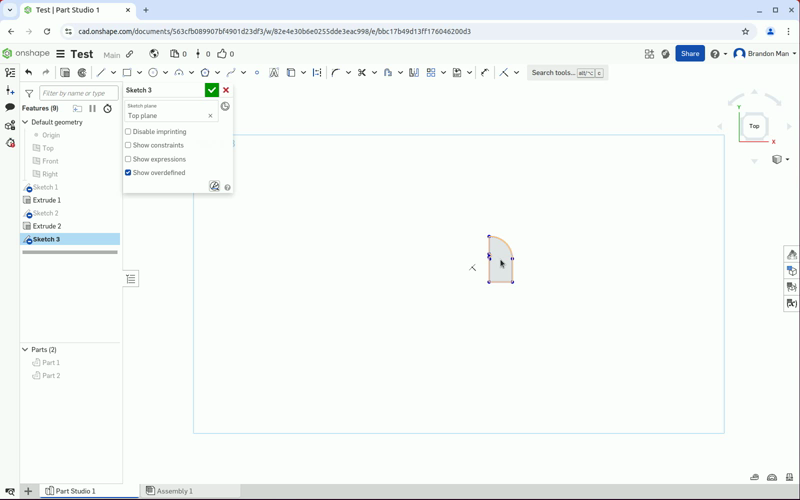
scroll(6)
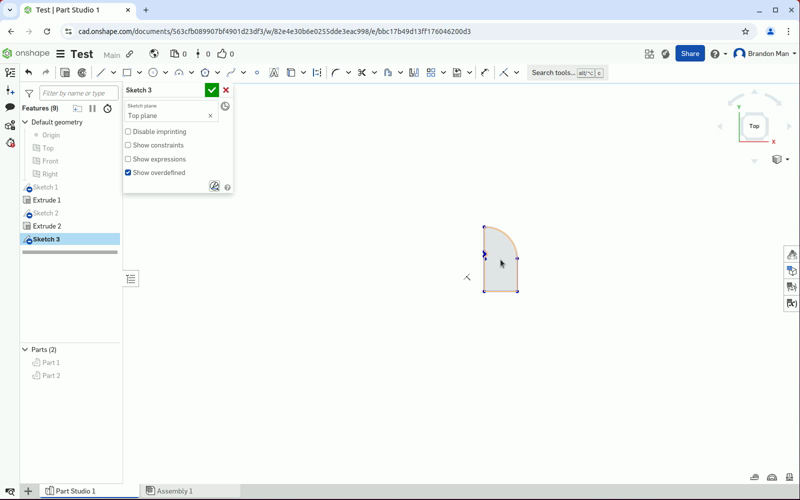
scroll(6)
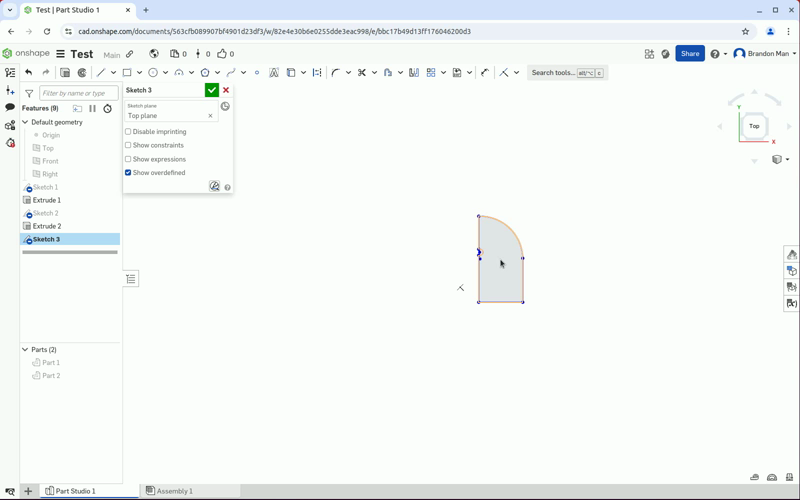
scroll(6)
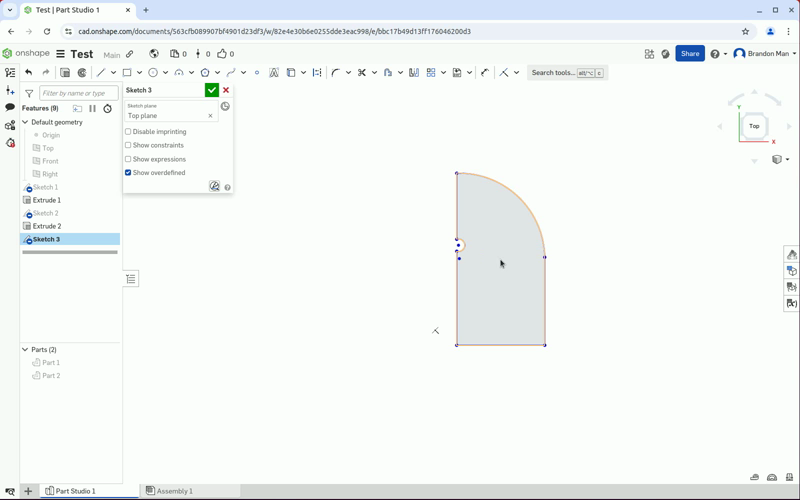
scroll(6)
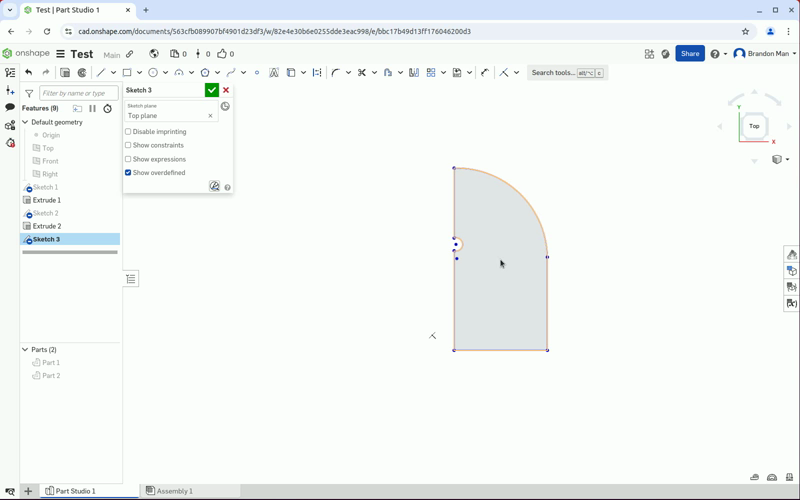
scroll(6)
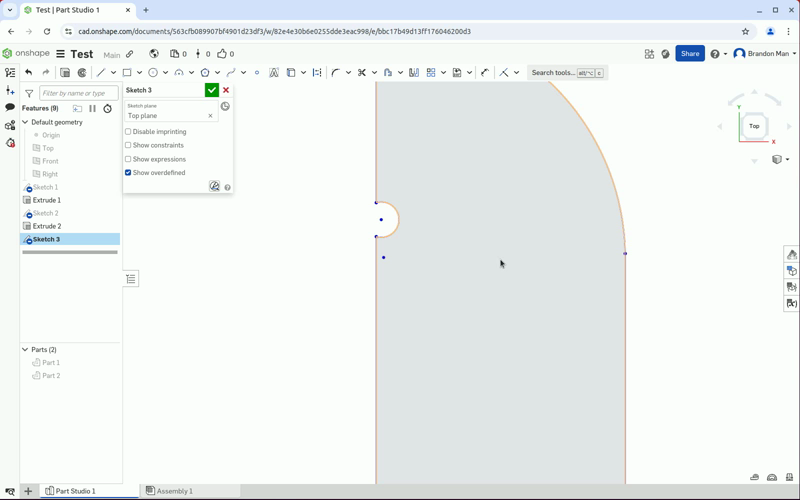
click(500, 259)
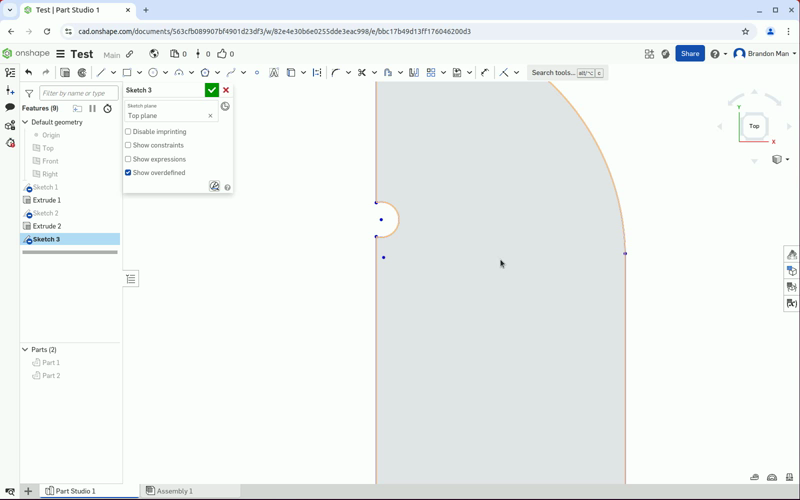
scroll(-6)
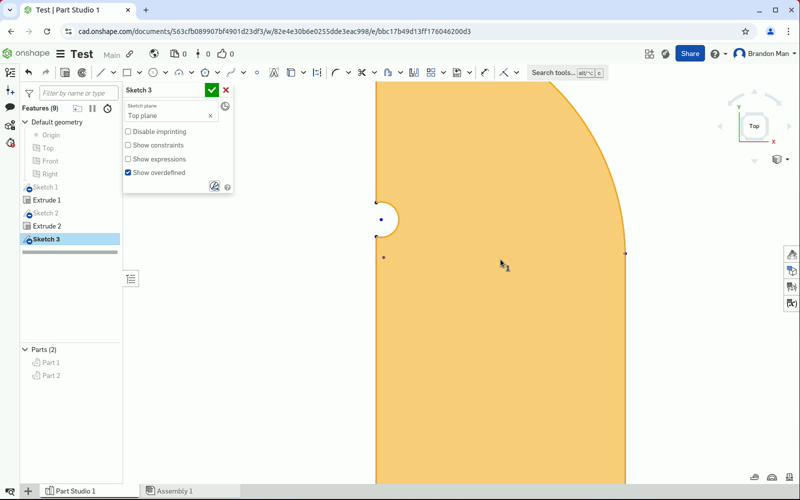
scroll(-6)
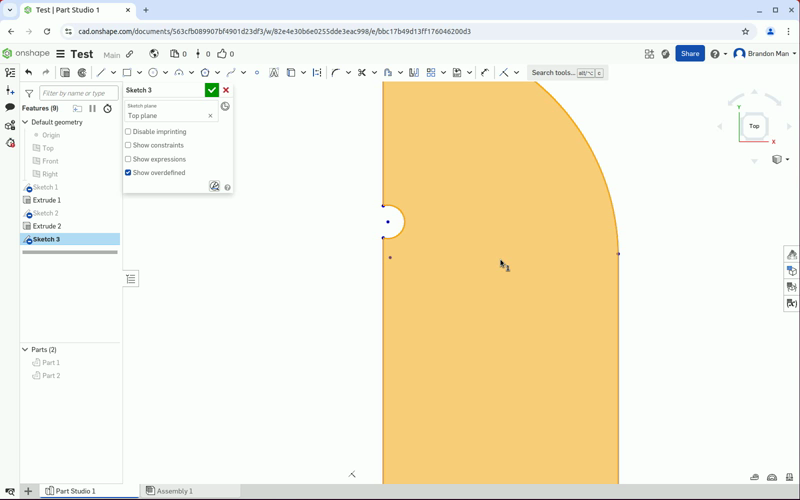
scroll(-6)
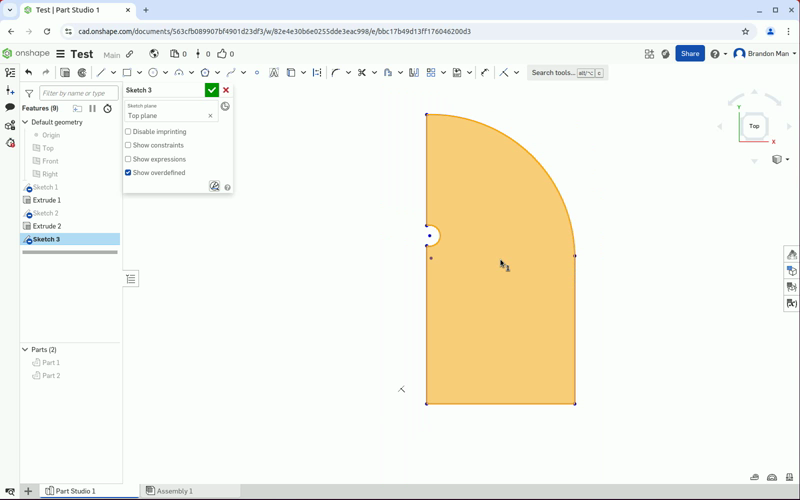
scroll(-6)
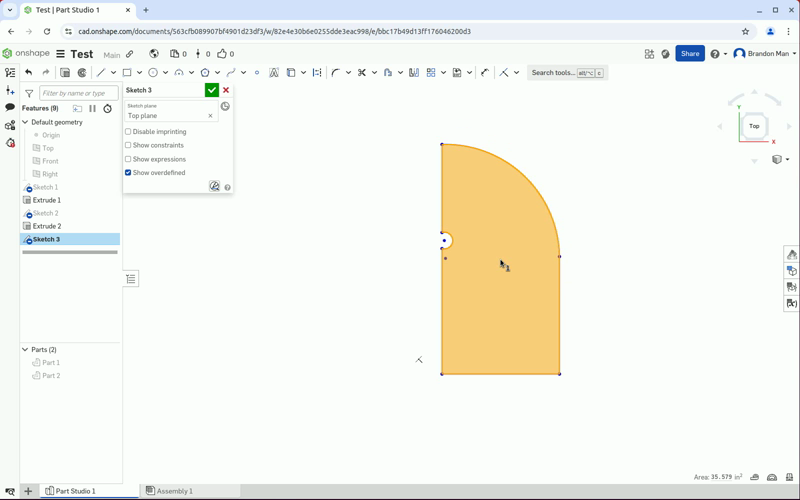
scroll(-6)
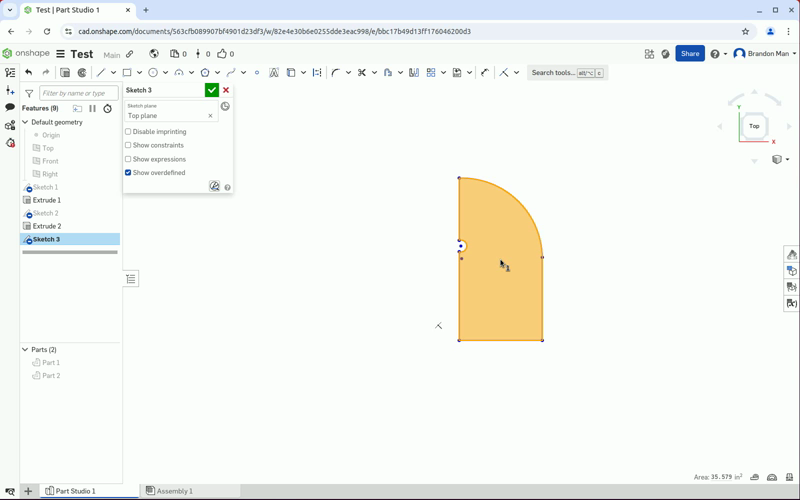
scroll(-6)
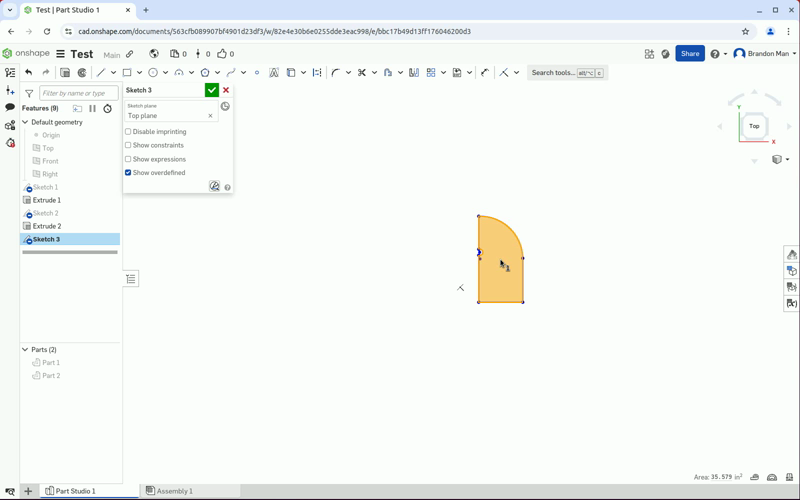
scroll(-6)
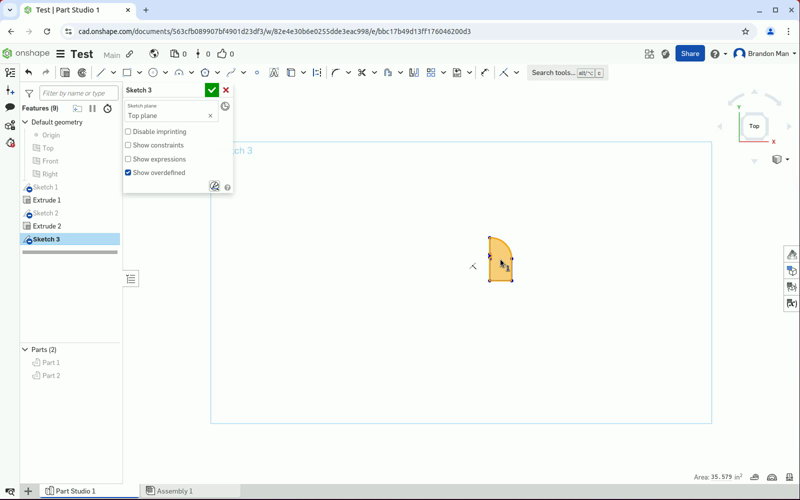
mouse_move(73, 352)
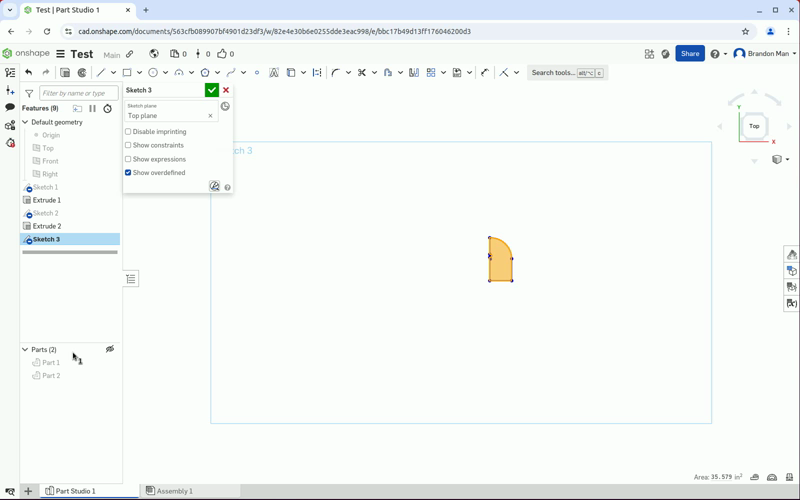
key(shift+y)
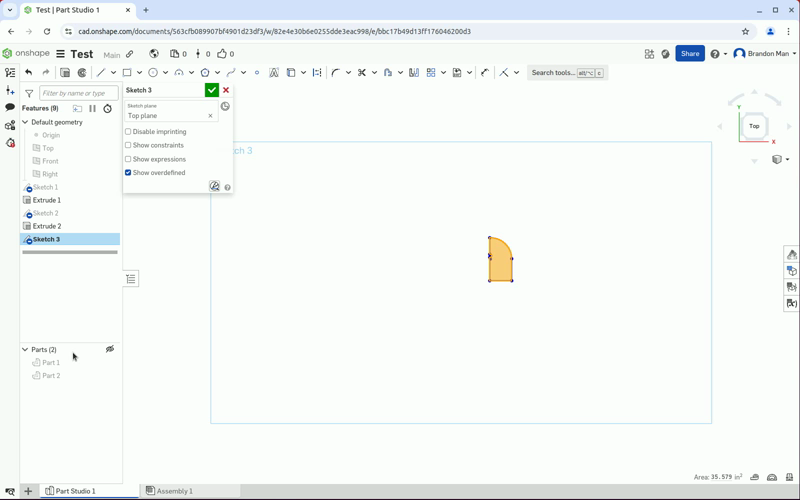
key(shift+e)
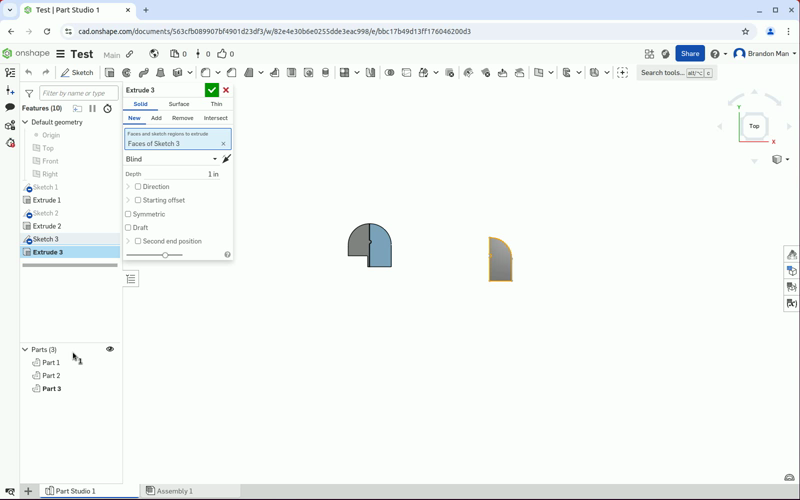
mouse_move(143, 106)
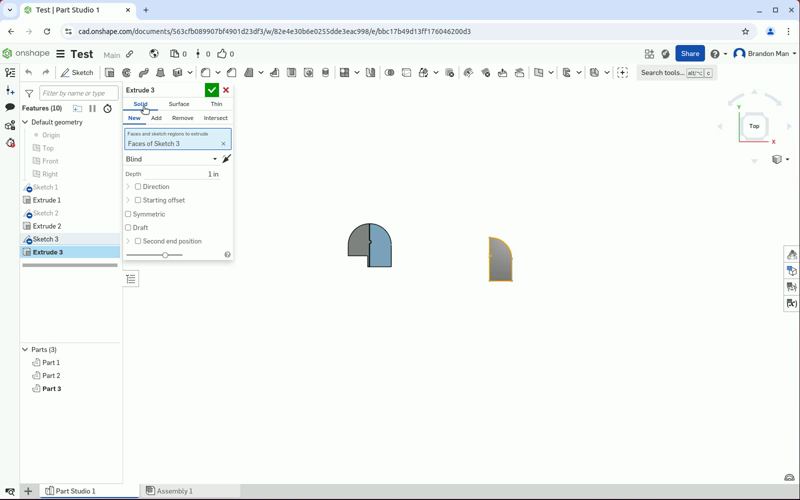
click(143, 106)
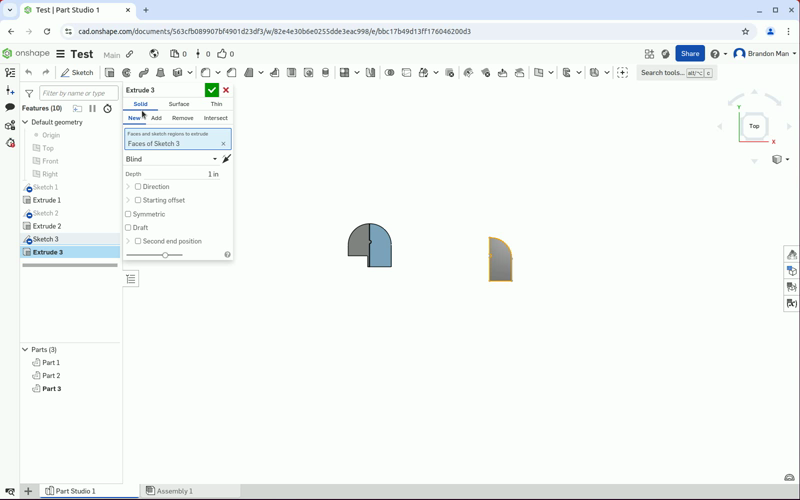
mouse_move(137, 120)
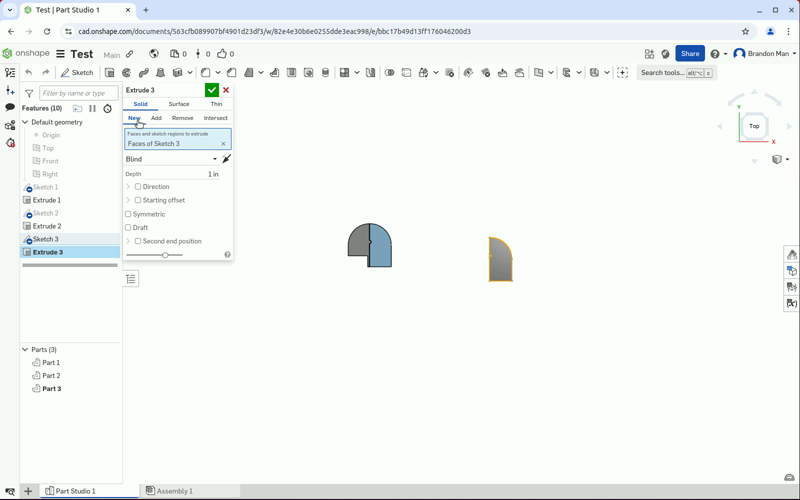
click(137, 120)
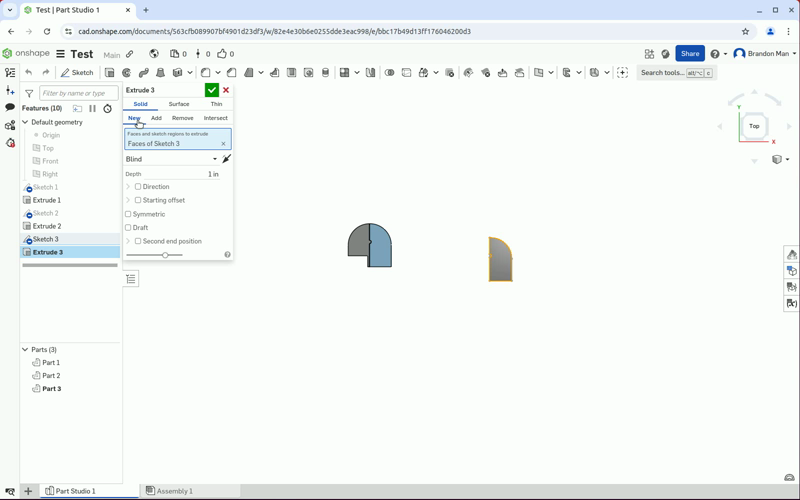
key(tab, 4)
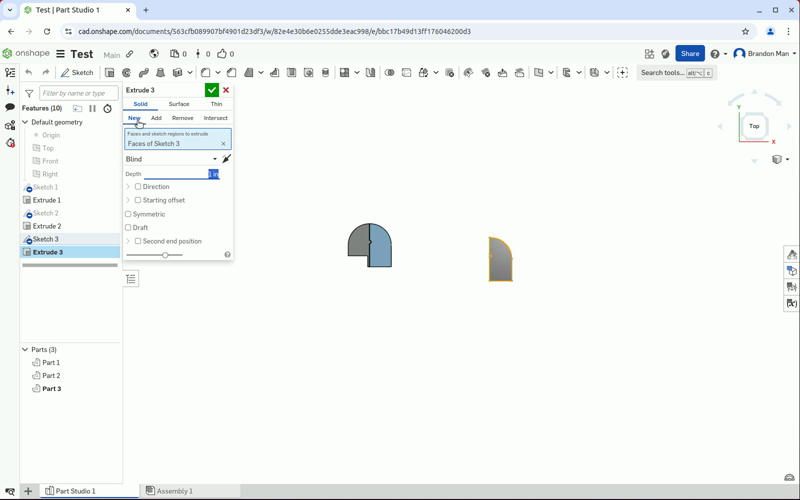
text(0.481)
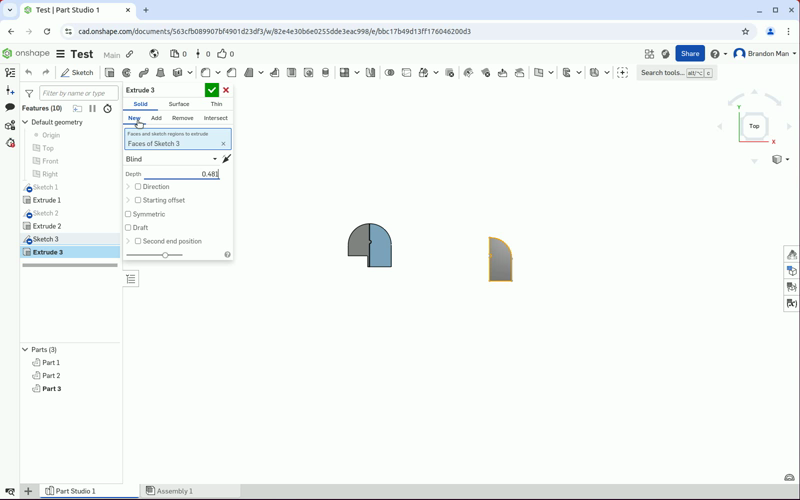
key(enter)
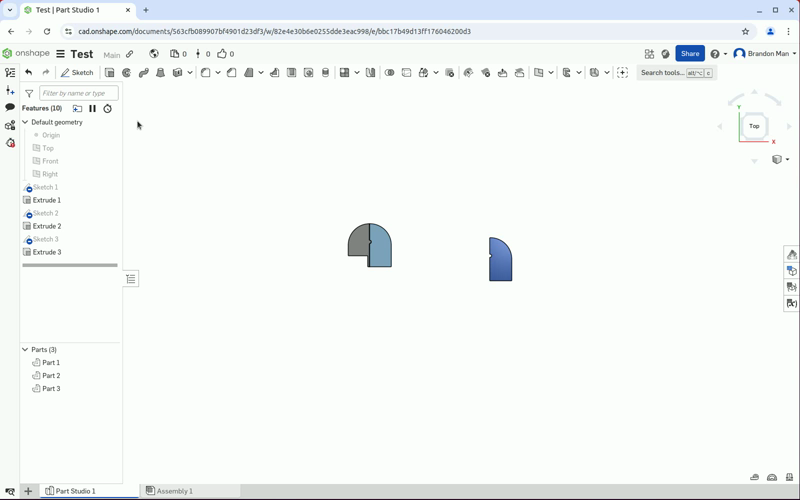
key(shift+h)
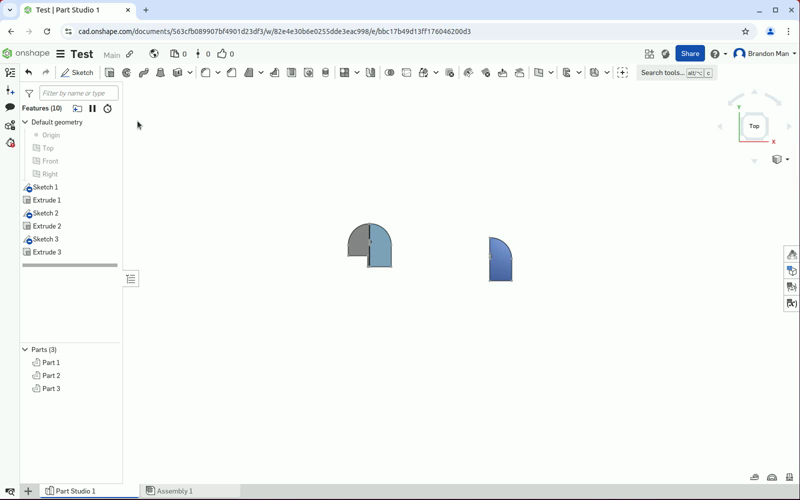
key(shift+h)
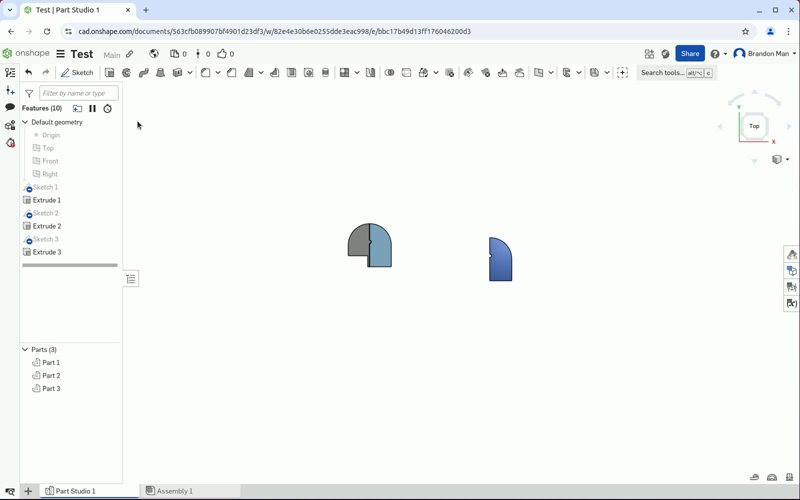
mouse_move(73, 189)
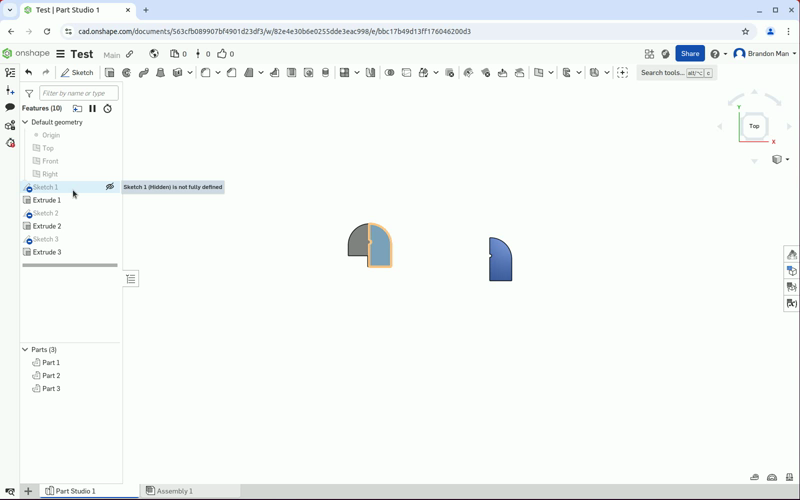
click(73, 189)
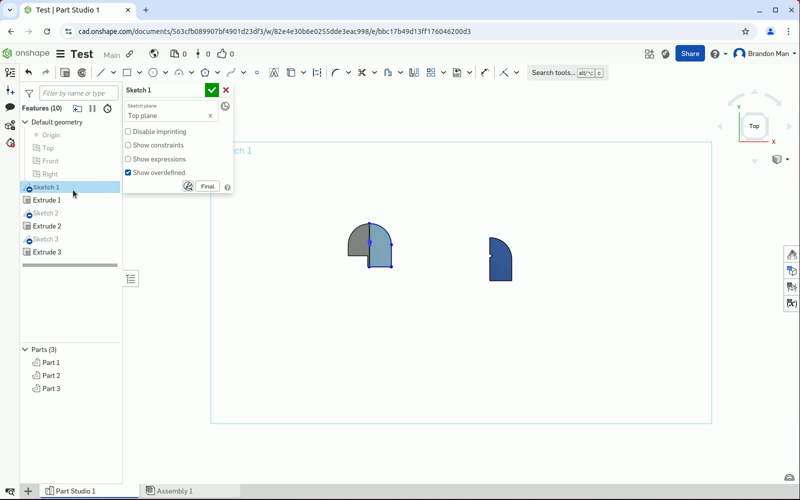
mouse_move(229, 92)
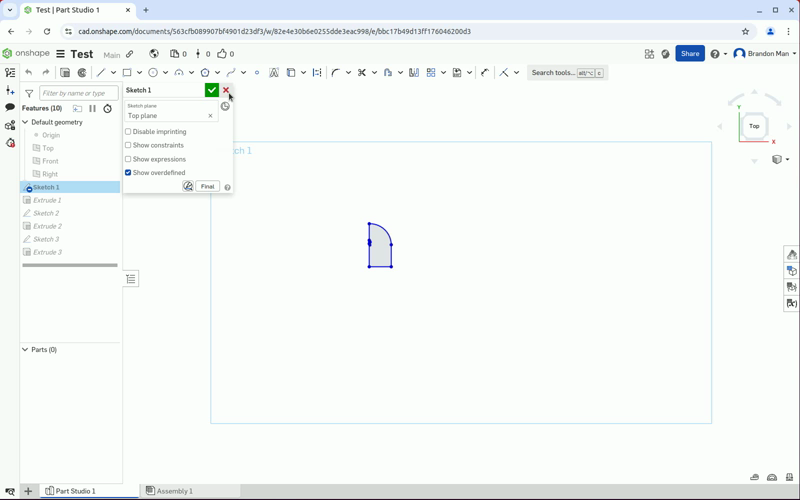
click(229, 92)
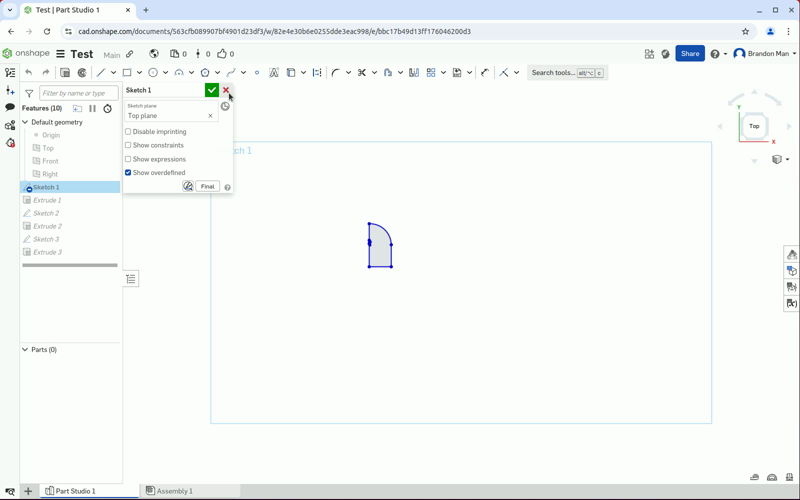
key(shift+s)
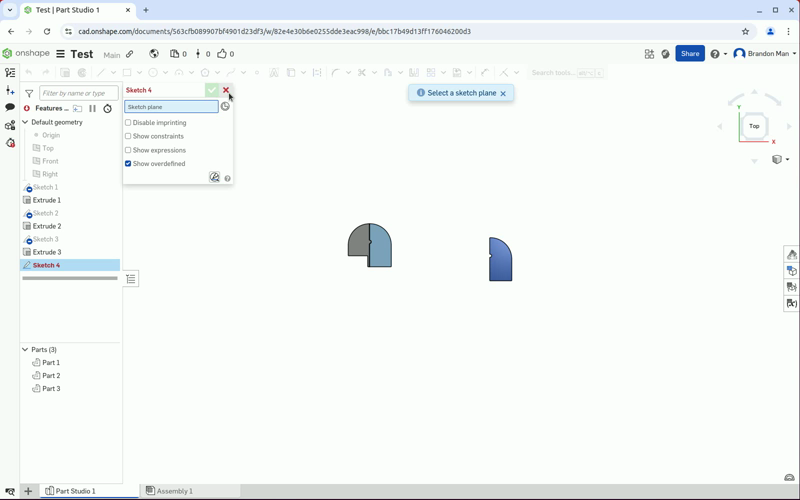
mouse_move(73, 150)
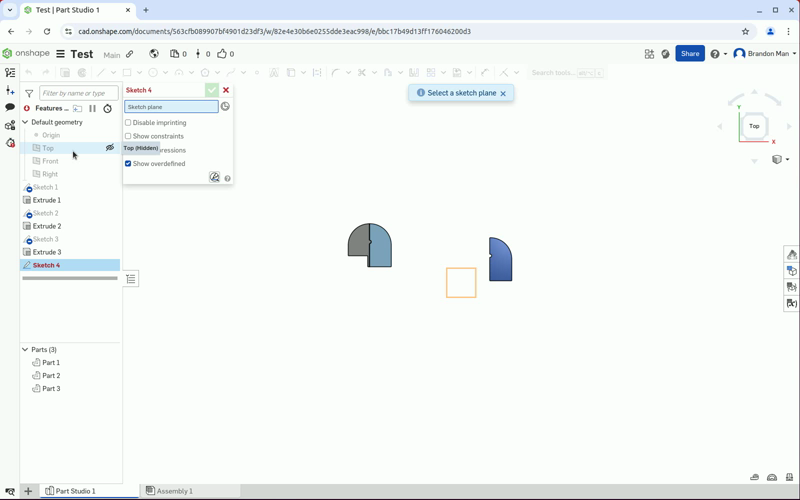
click(73, 150)
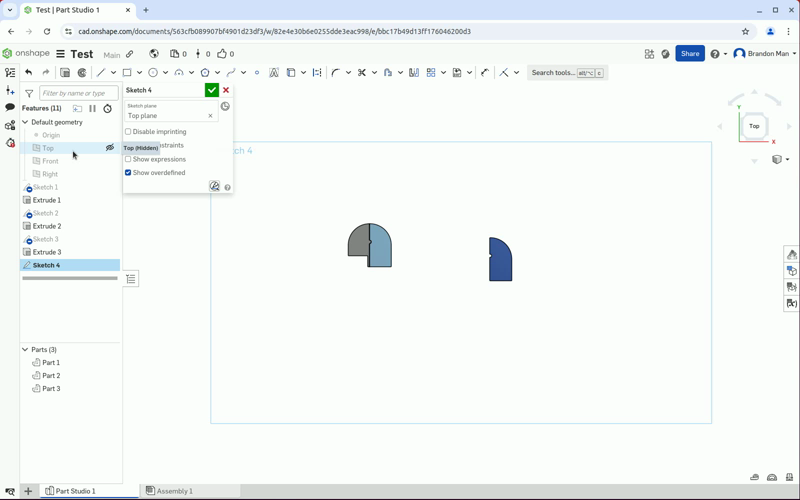
mouse_move(73, 352)
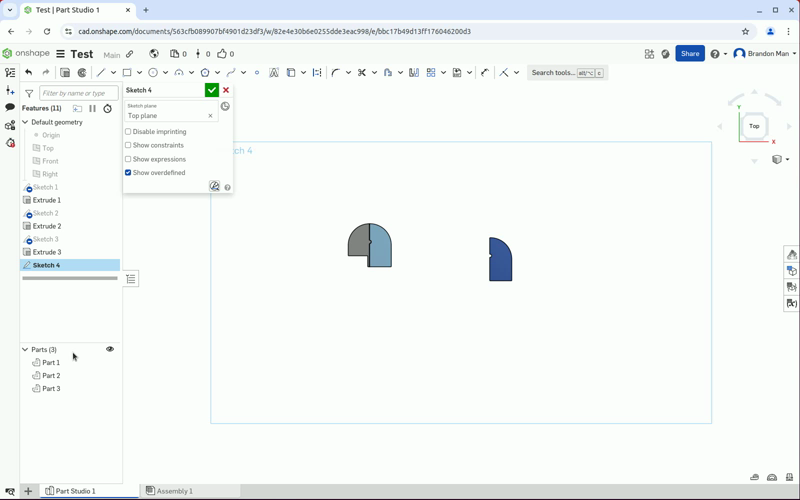
key(y)
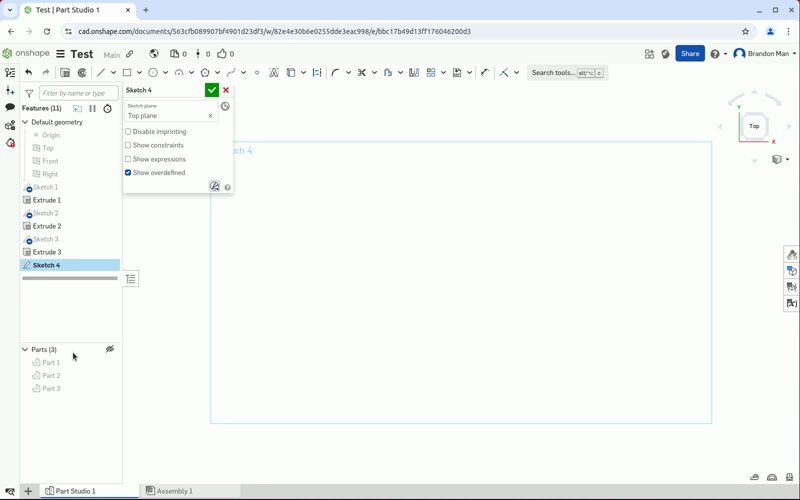
key(l)
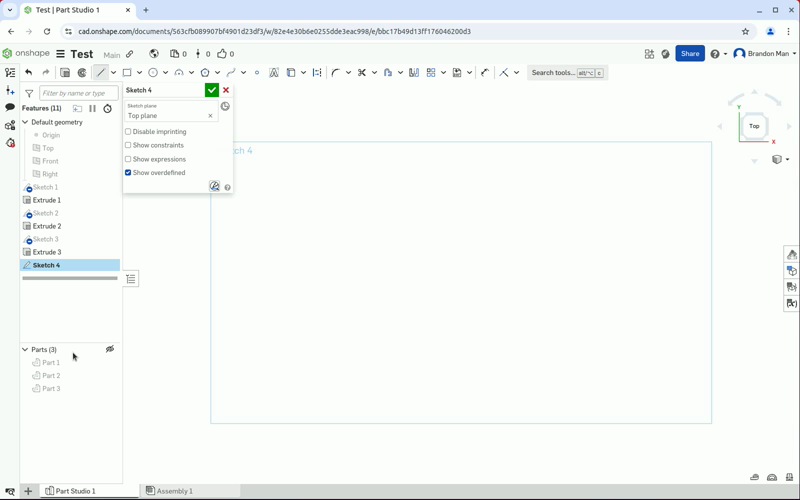
key_down(shift)
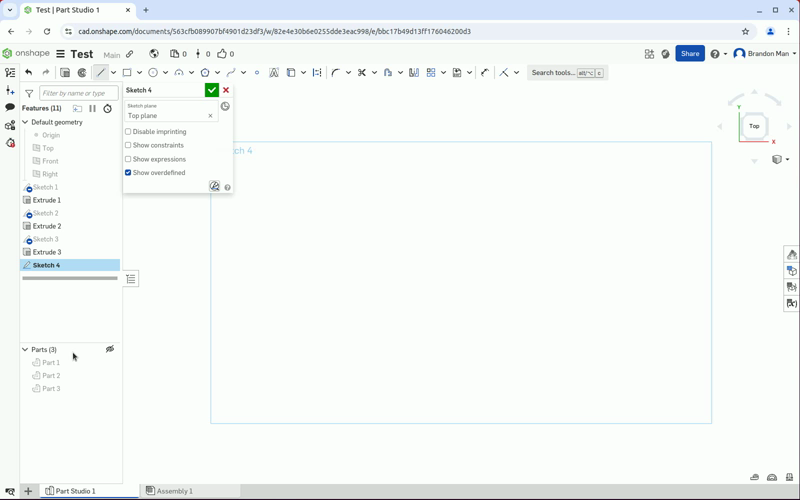
mouse_move(467, 270)
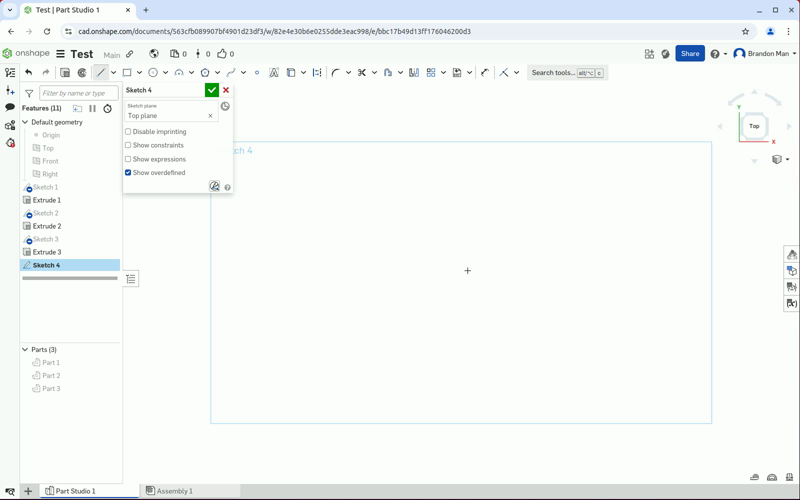
click(467, 270)
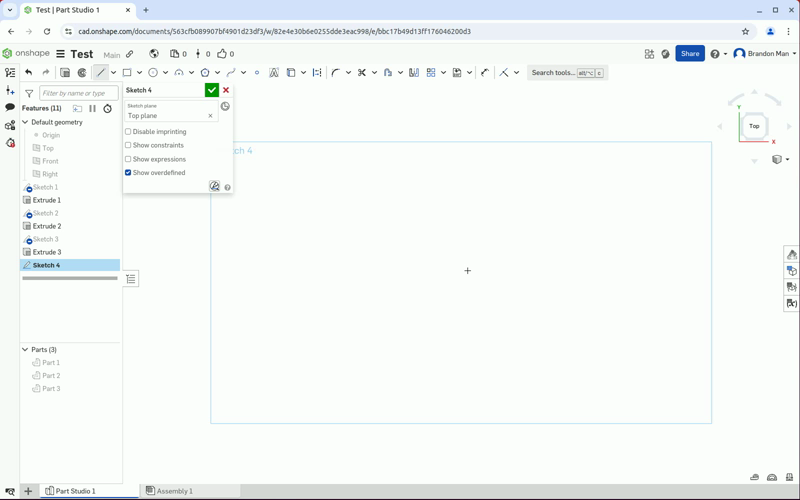
key_up(shift)
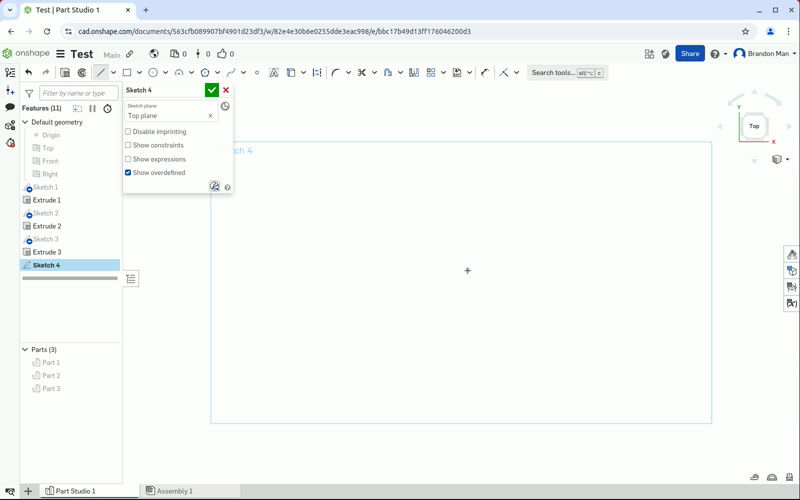
key_down(shift)
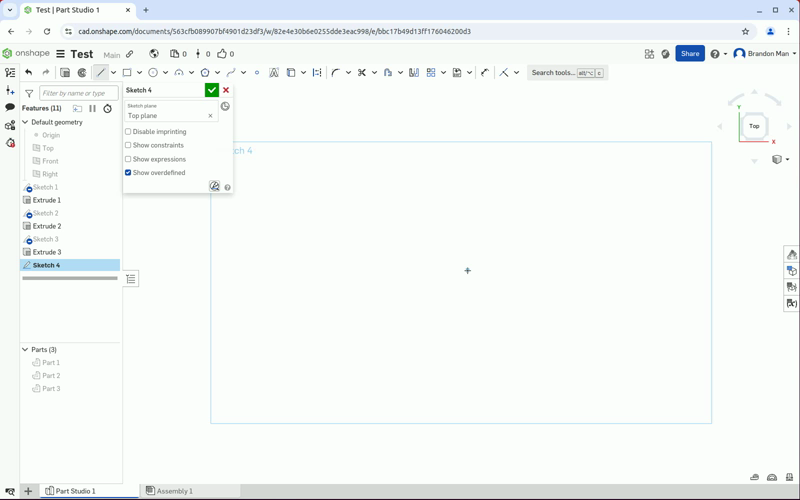
mouse_move(497, 270)
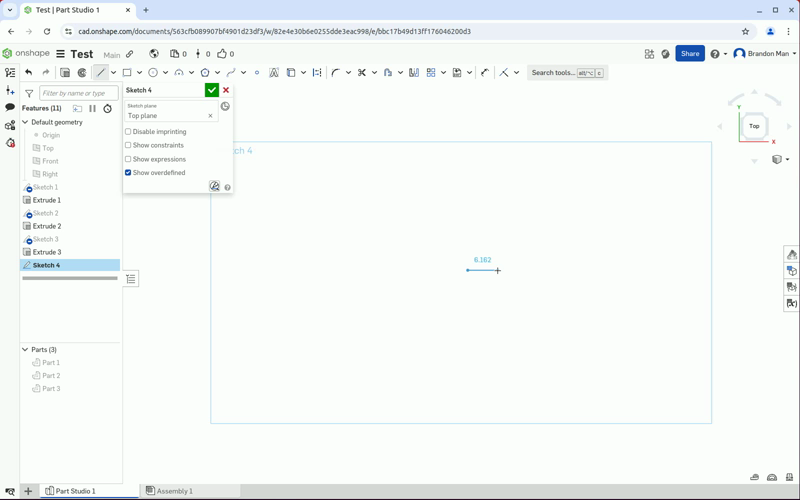
mouse_move(487, 270)
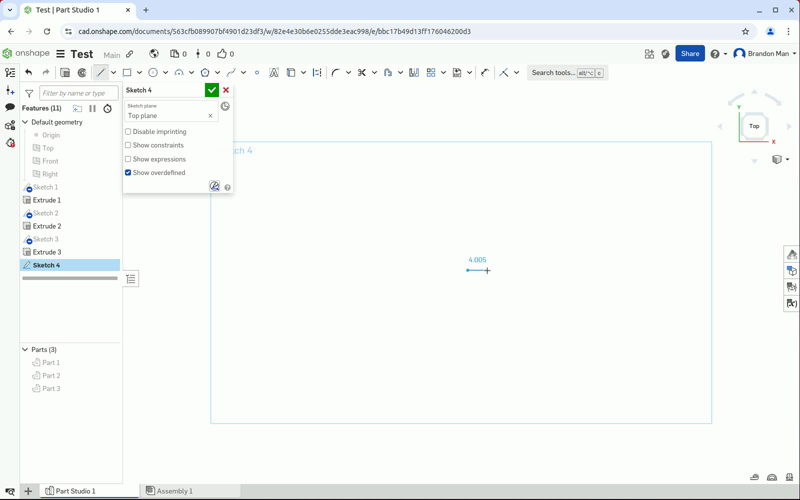
click(487, 270)
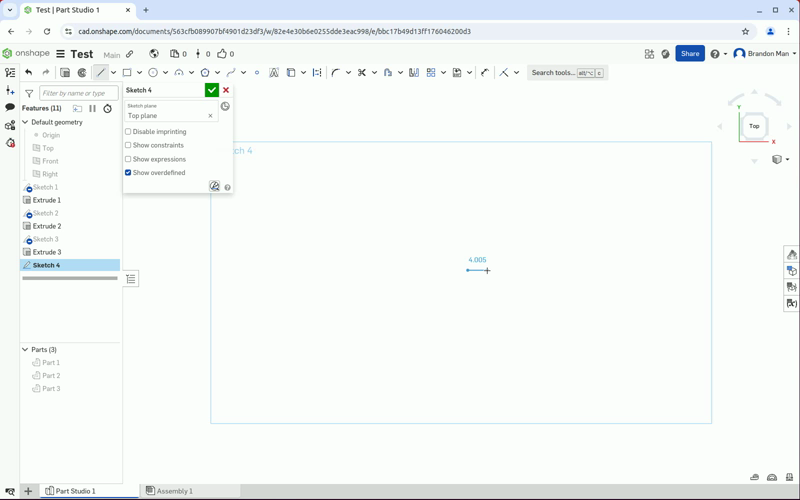
key_up(shift)
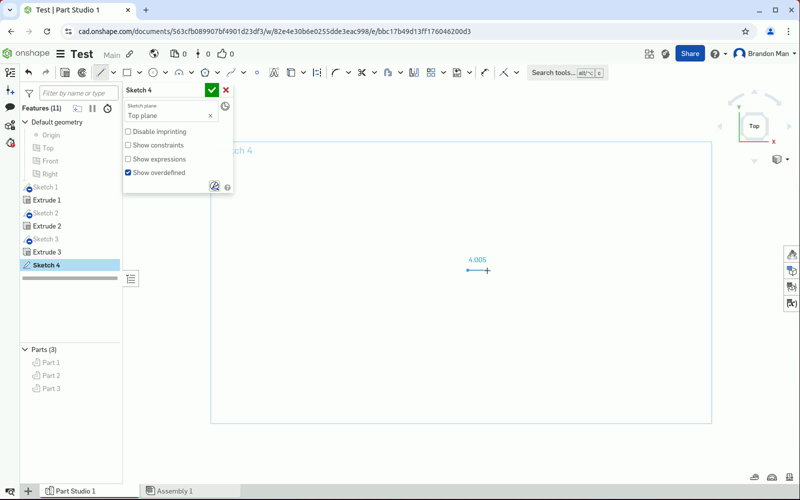
key_down(shift)
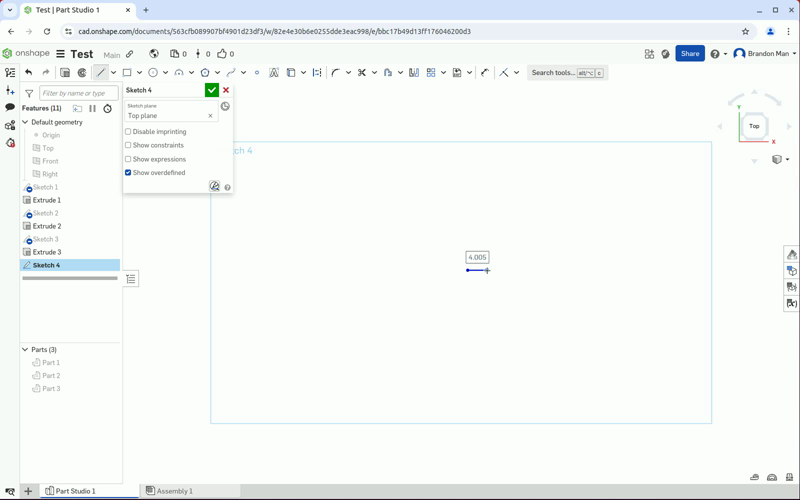
mouse_move(517, 270)
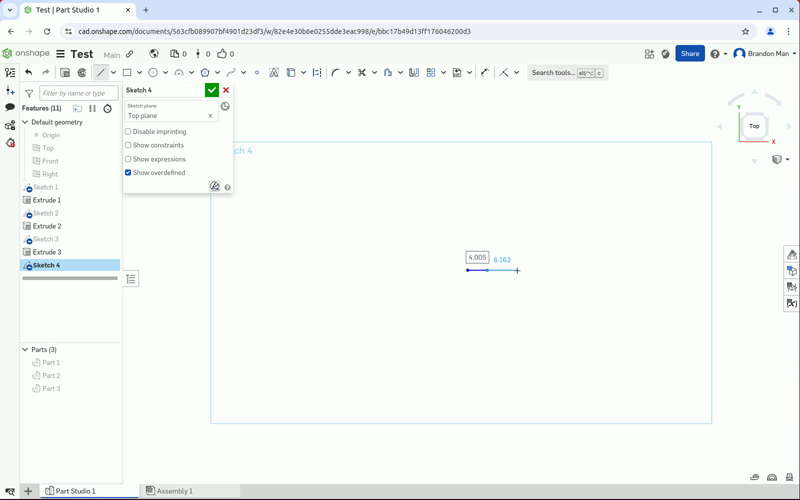
mouse_move(487, 280)
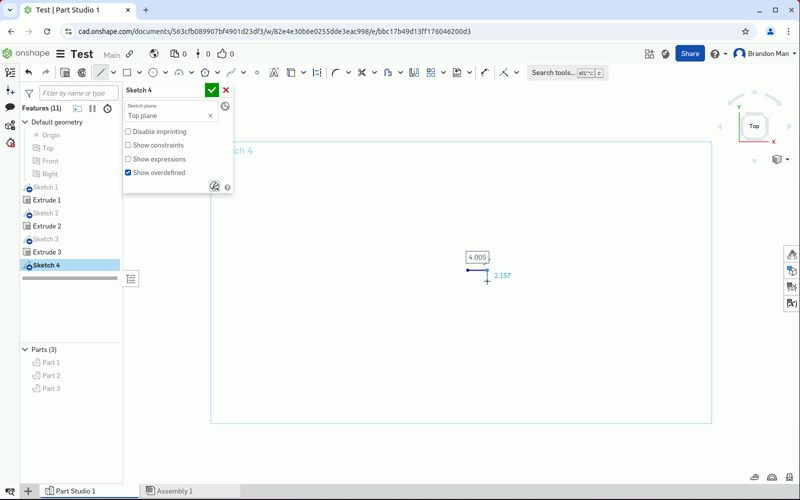
click(487, 280)
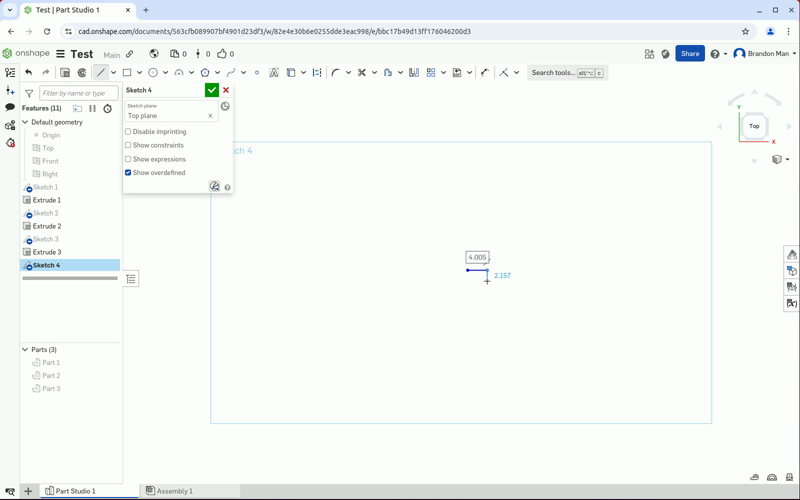
key_up(shift)
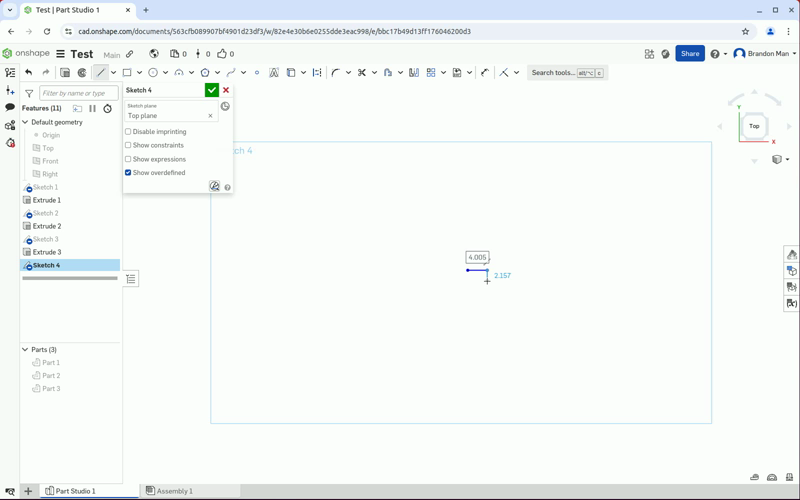
key_down(shift)
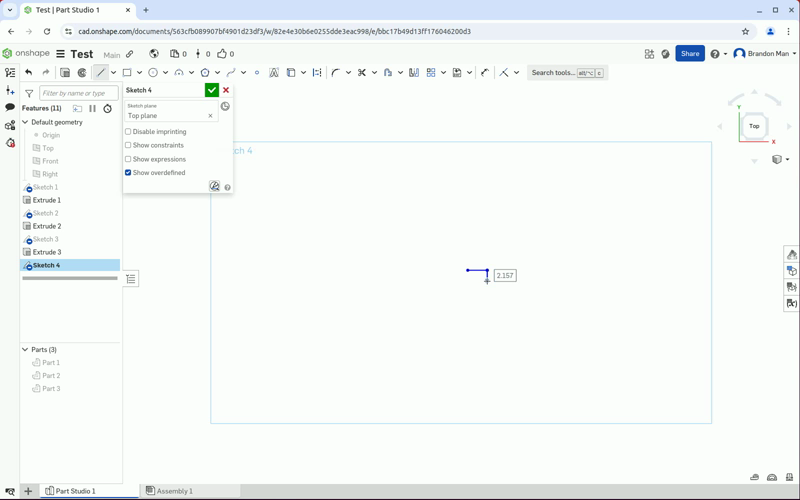
mouse_move(517, 280)
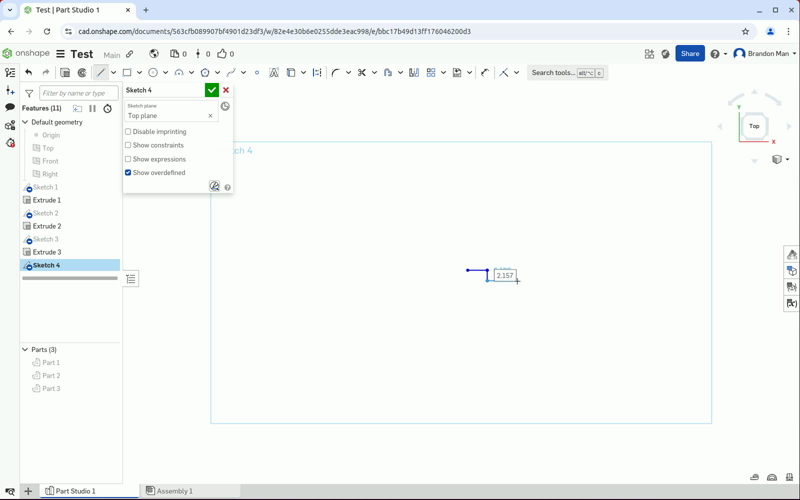
mouse_move(489, 280)
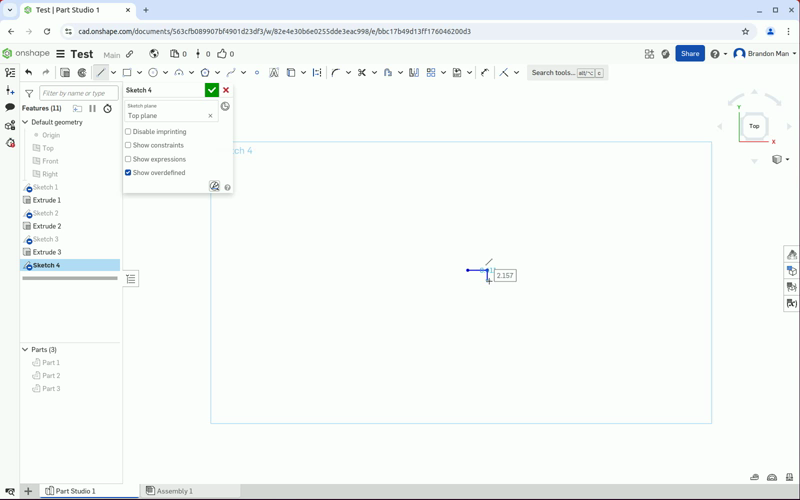
scroll(6)
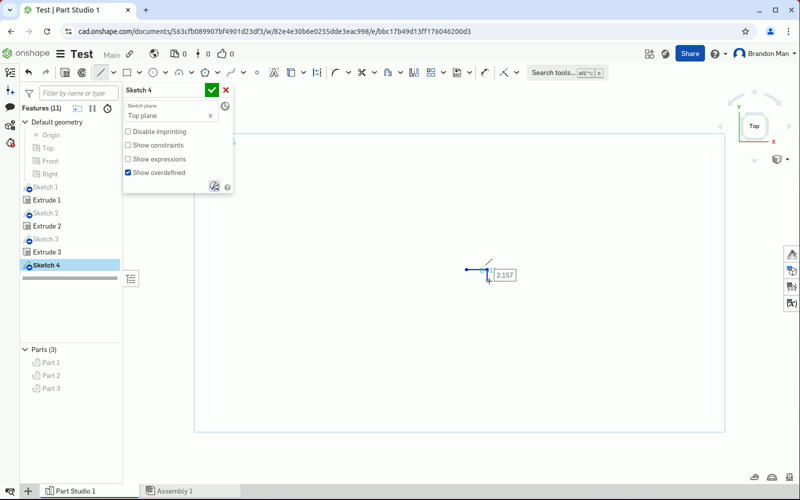
scroll(6)
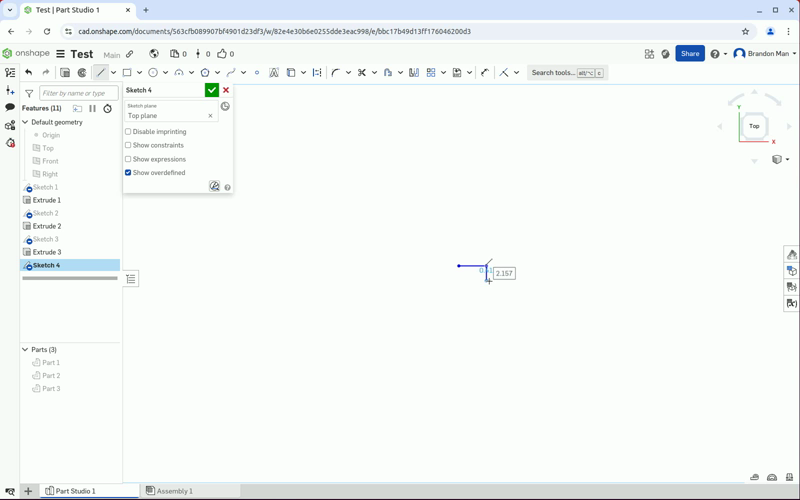
scroll(6)
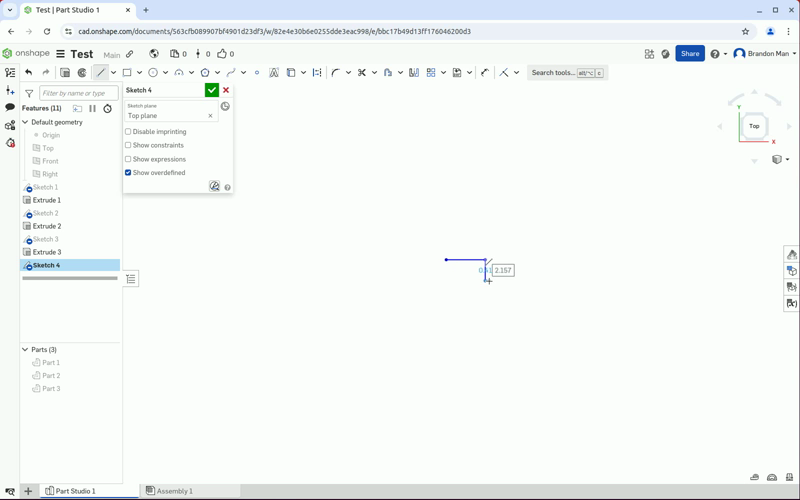
scroll(6)
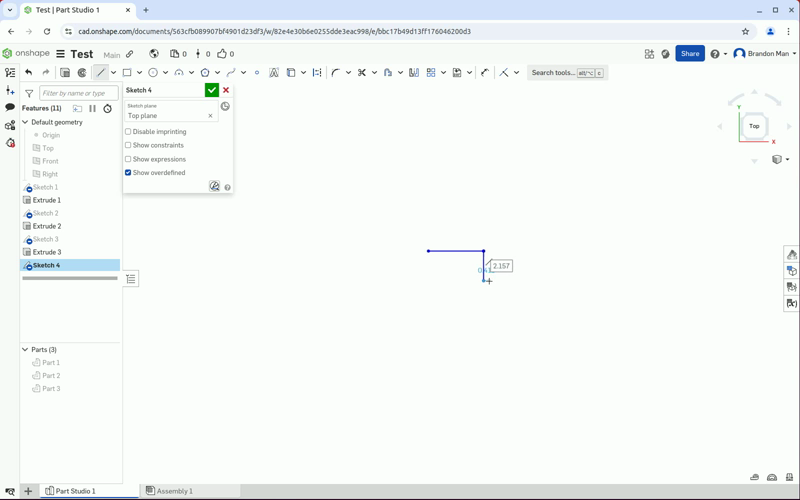
scroll(6)
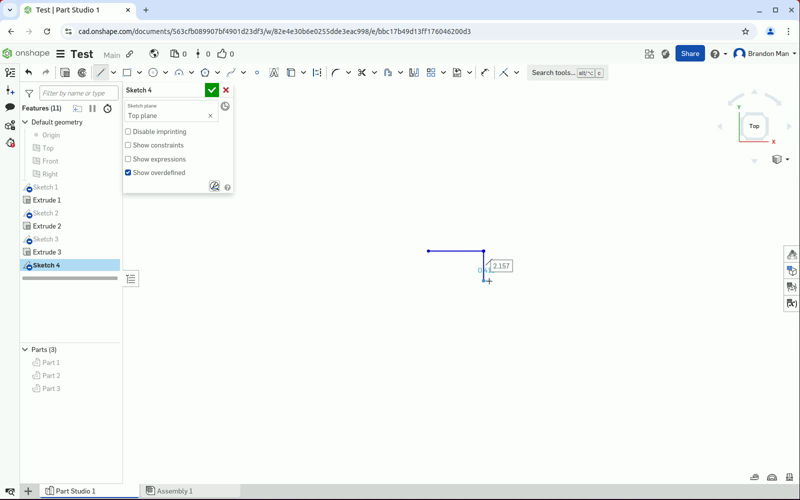
scroll(6)
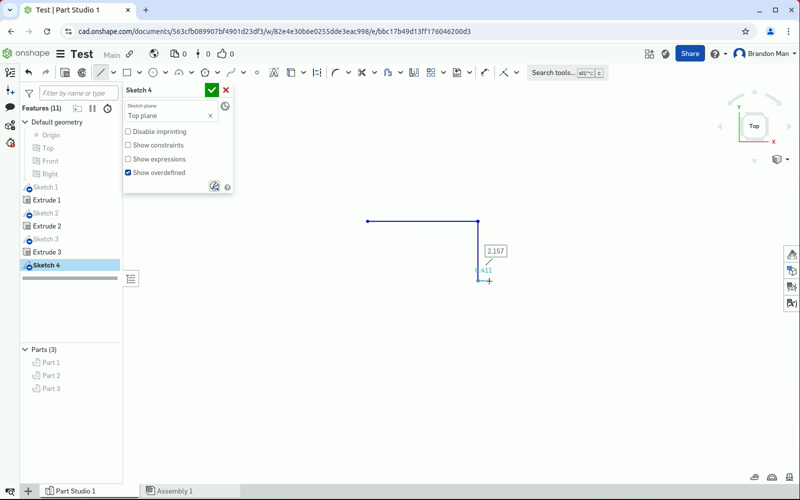
scroll(6)
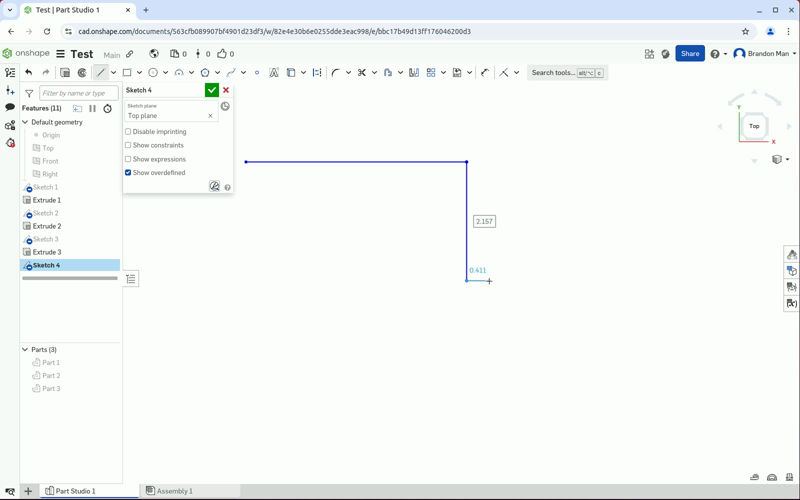
click(489, 280)
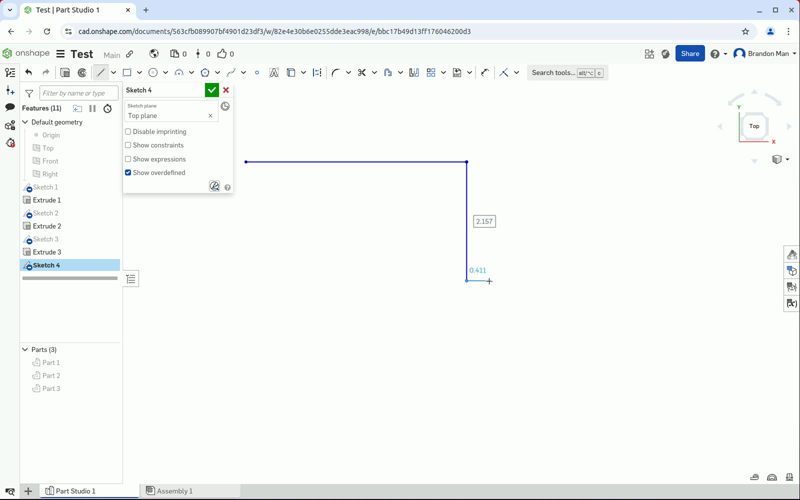
scroll(-6)
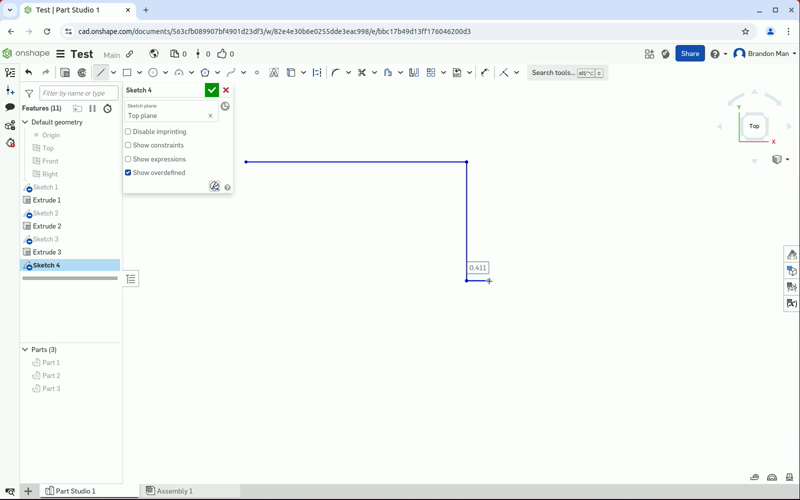
scroll(-6)
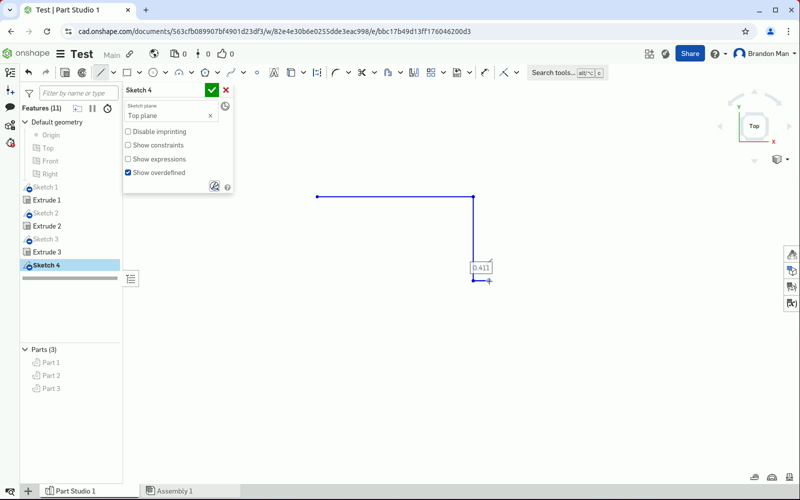
scroll(-6)
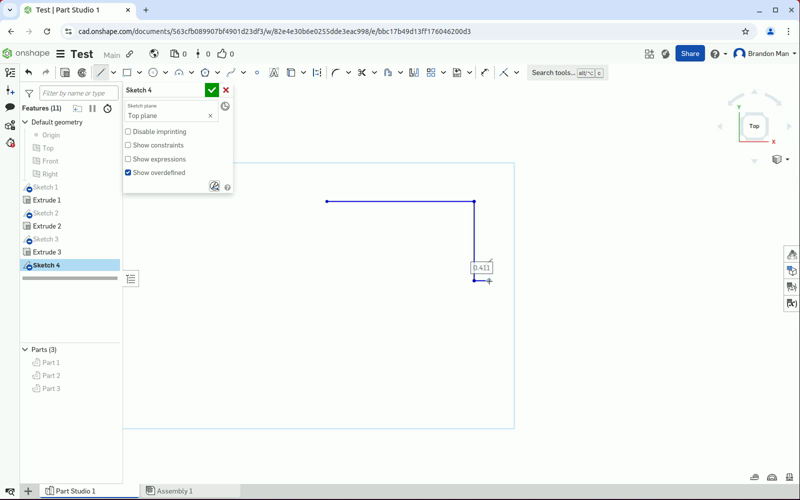
scroll(-6)
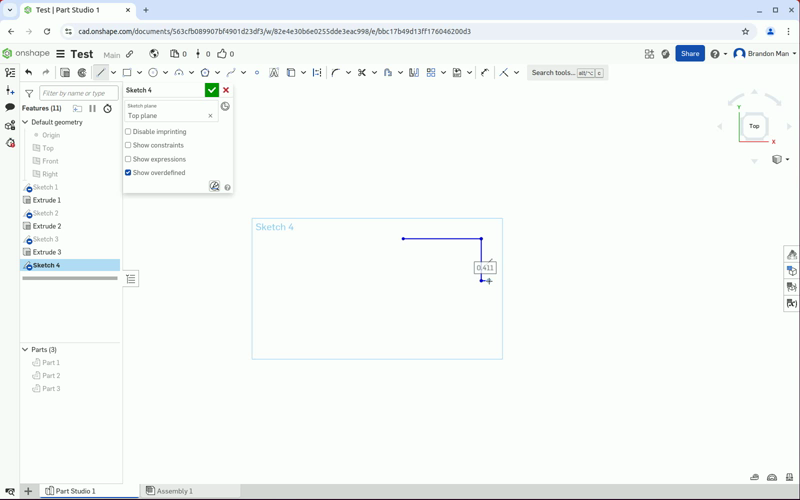
scroll(-6)
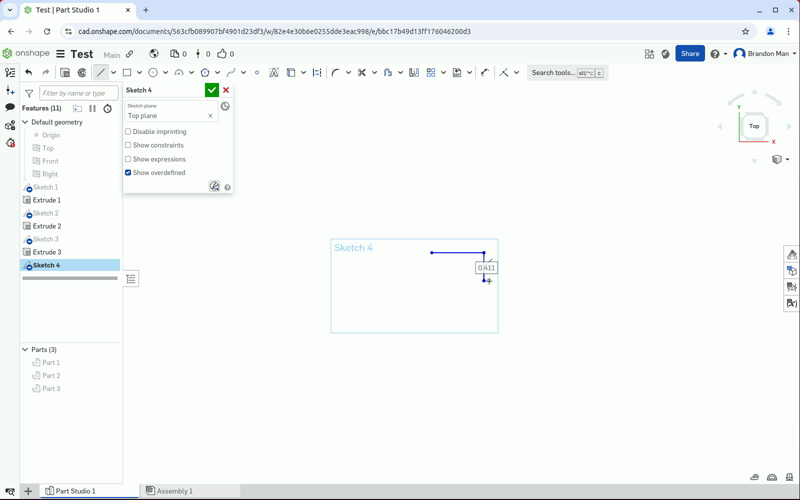
scroll(-6)
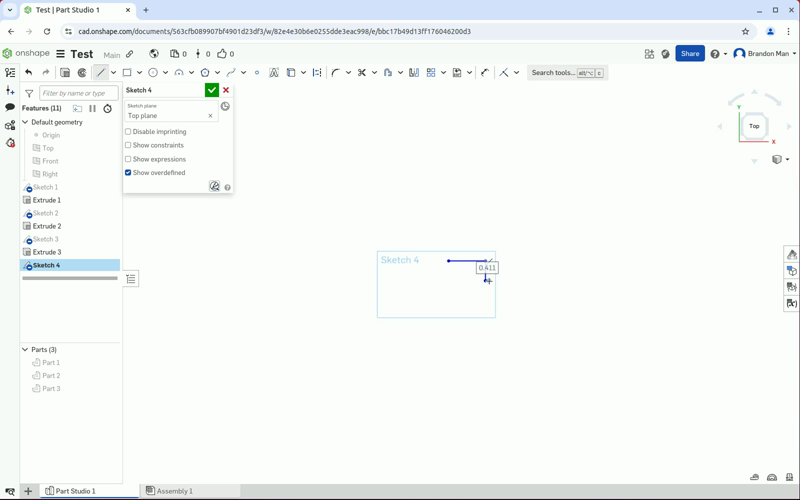
scroll(-6)
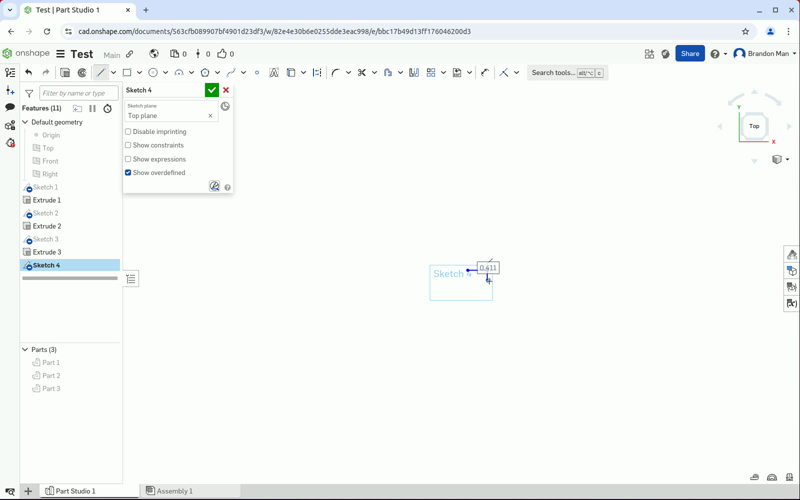
key_up(shift)
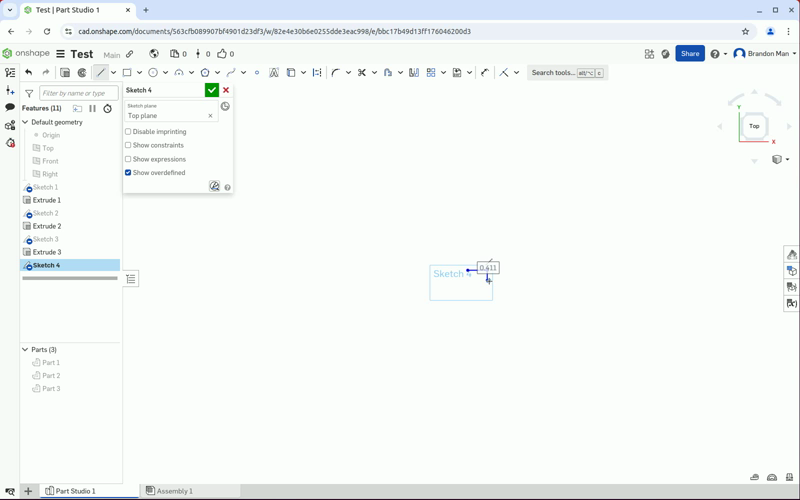
key_down(shift)
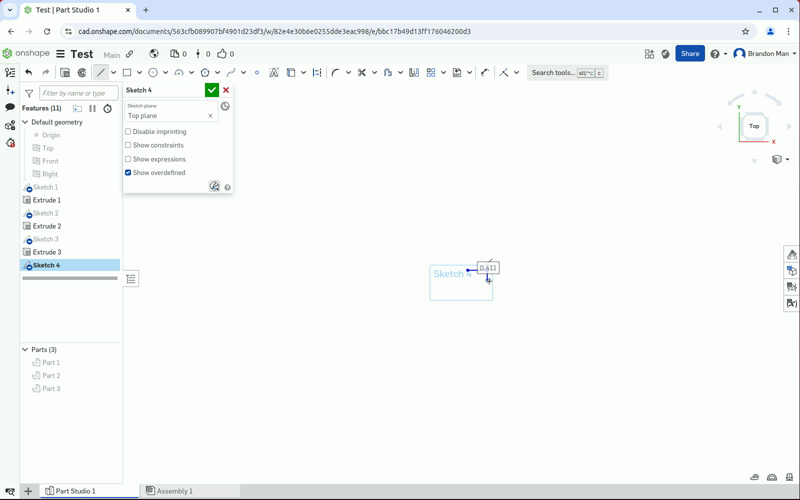
mouse_move(519, 280)
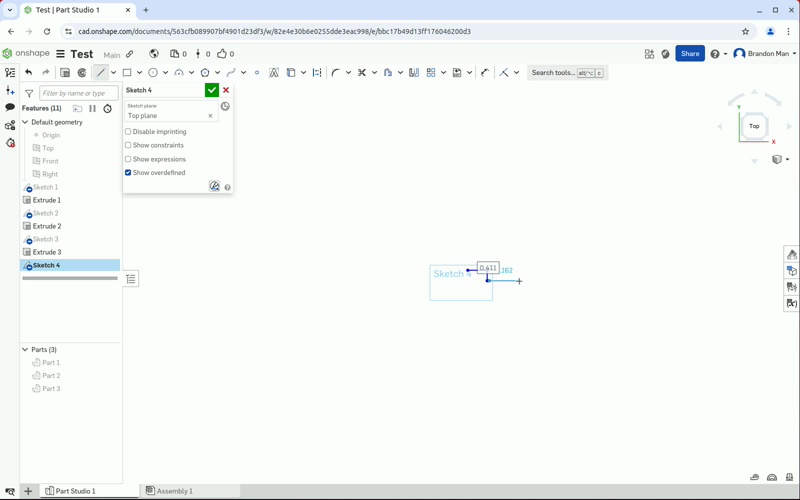
mouse_move(489, 257)
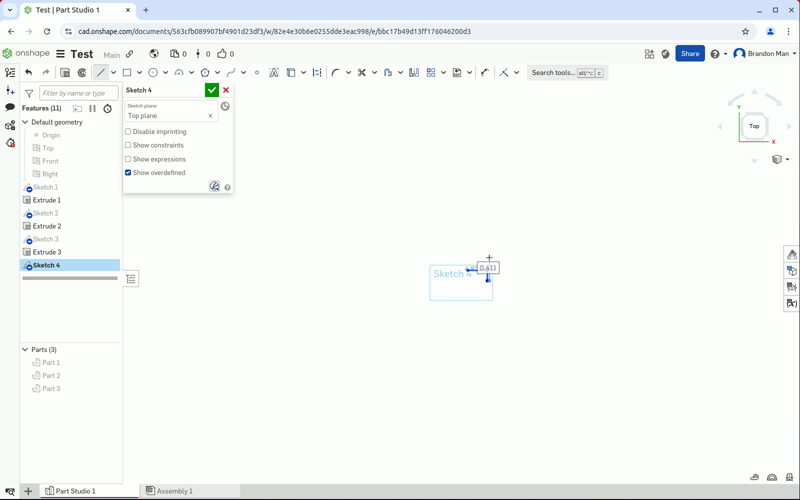
click(489, 257)
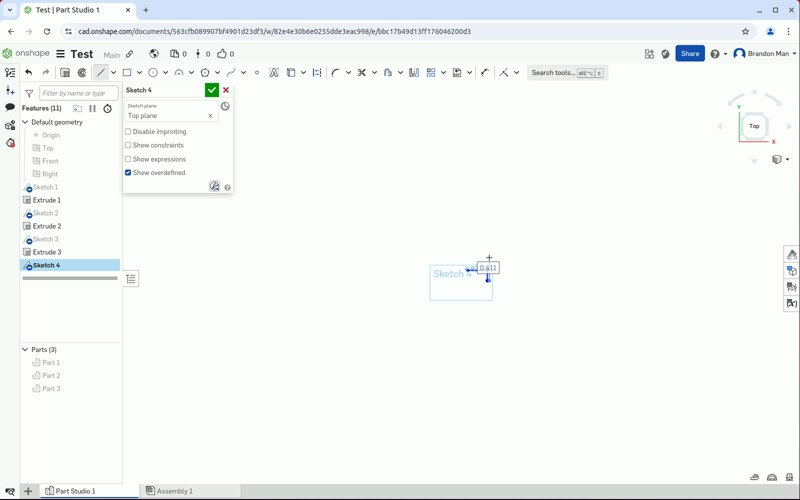
key_up(shift)
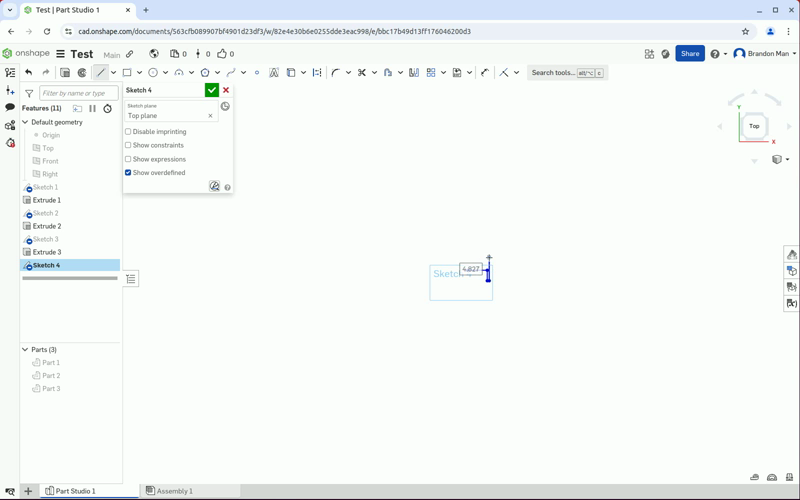
key(esc)
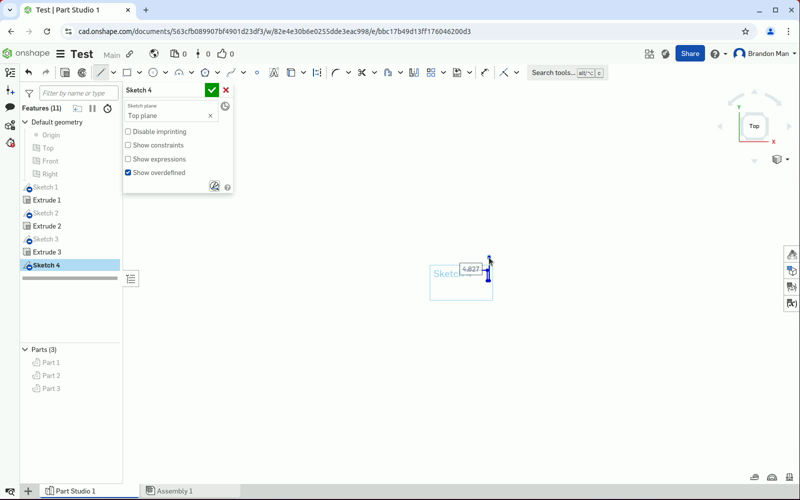
key(a)
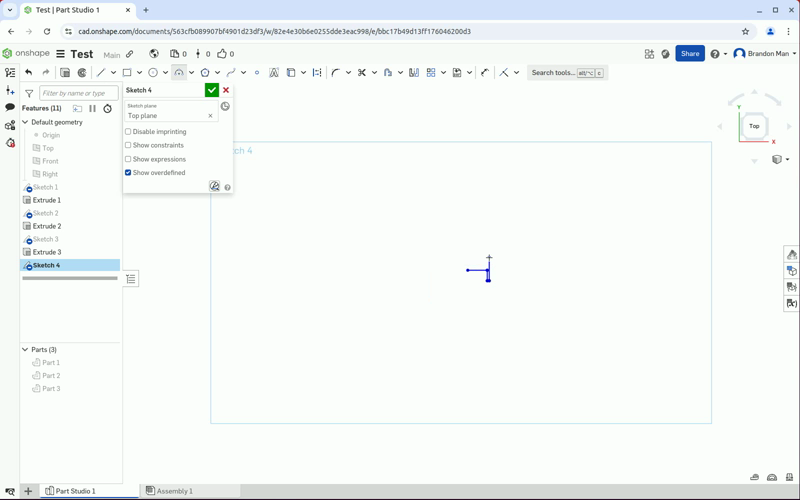
mouse_move(489, 257)
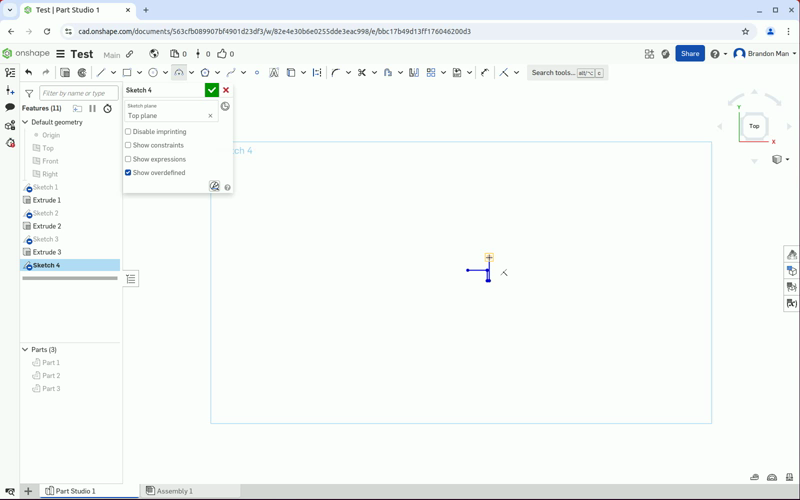
click(489, 257)
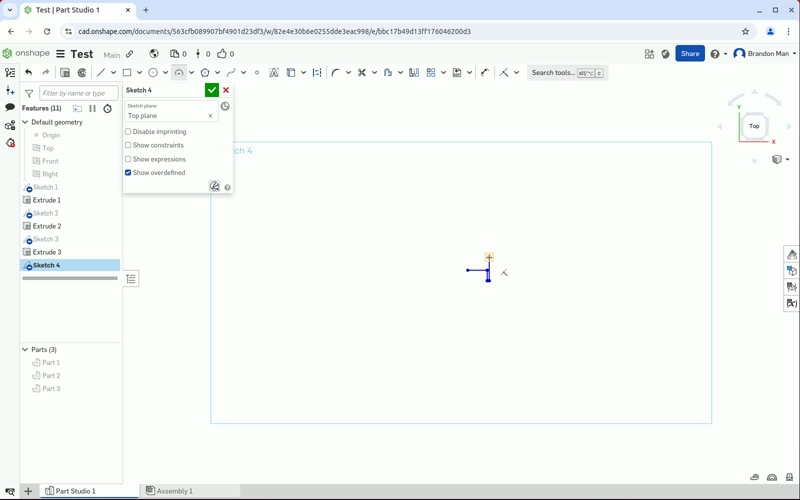
key_down(shift)
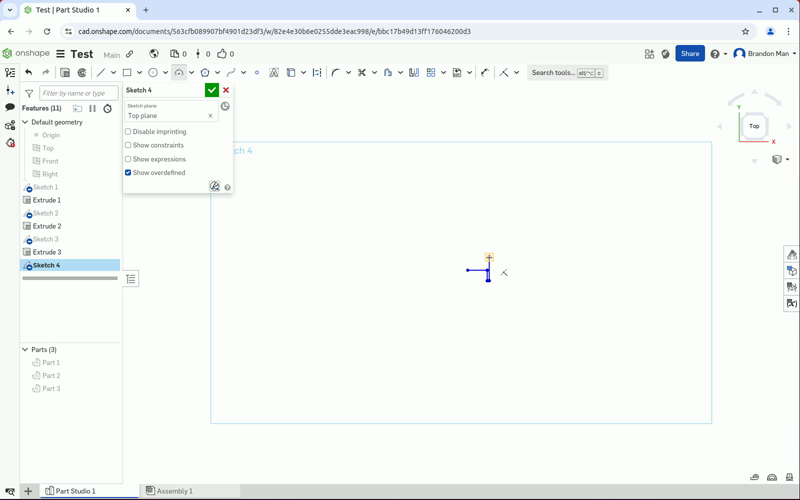
mouse_move(489, 254)
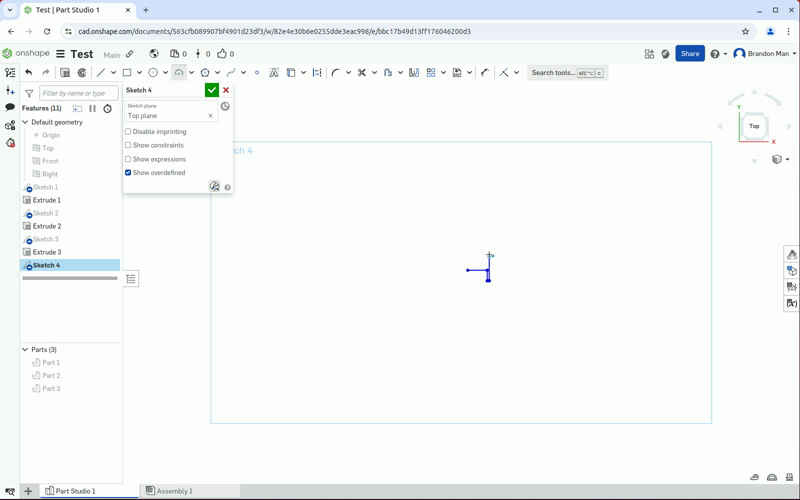
scroll(6)
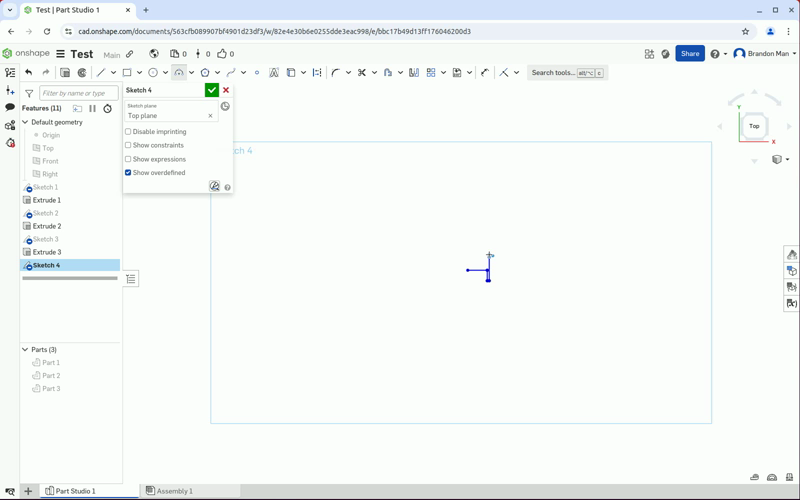
scroll(6)
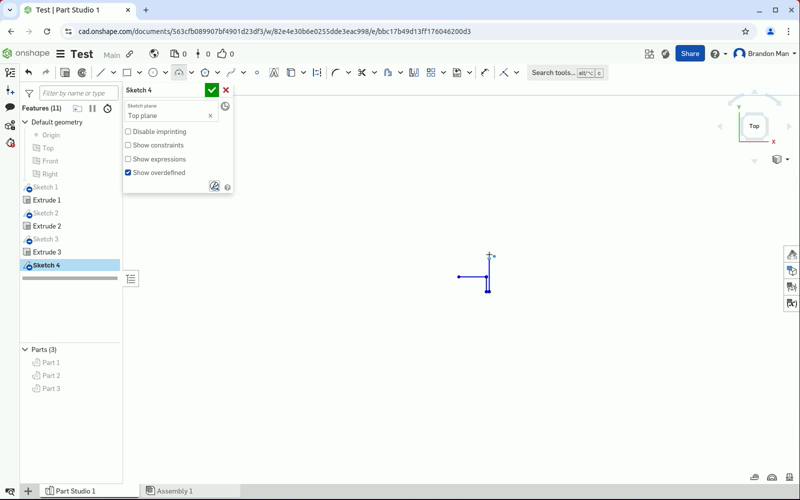
scroll(6)
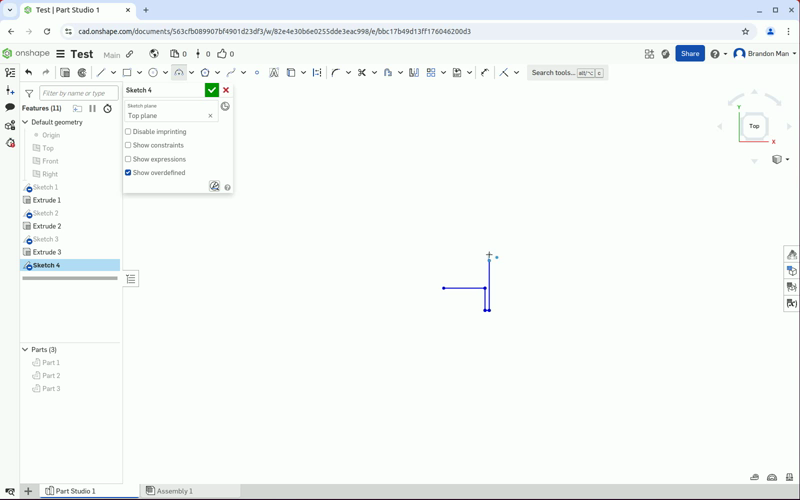
scroll(6)
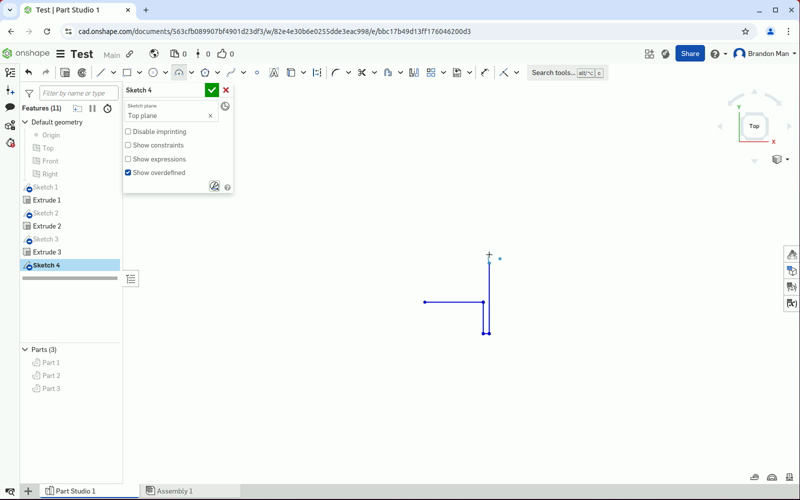
scroll(6)
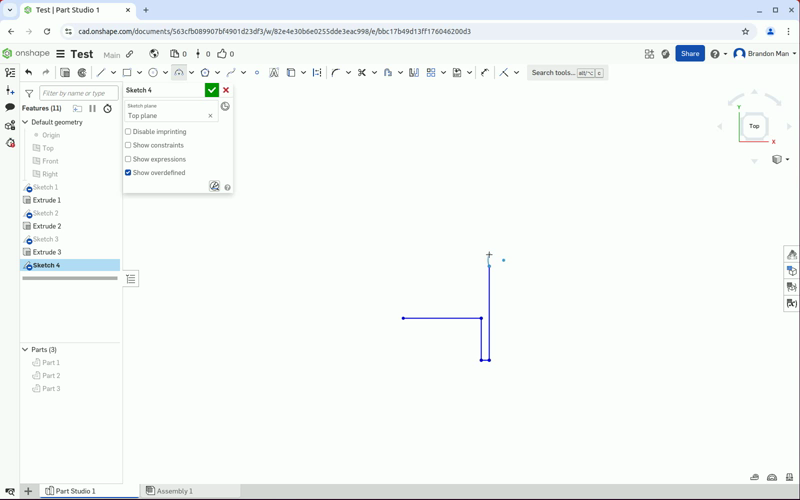
scroll(6)
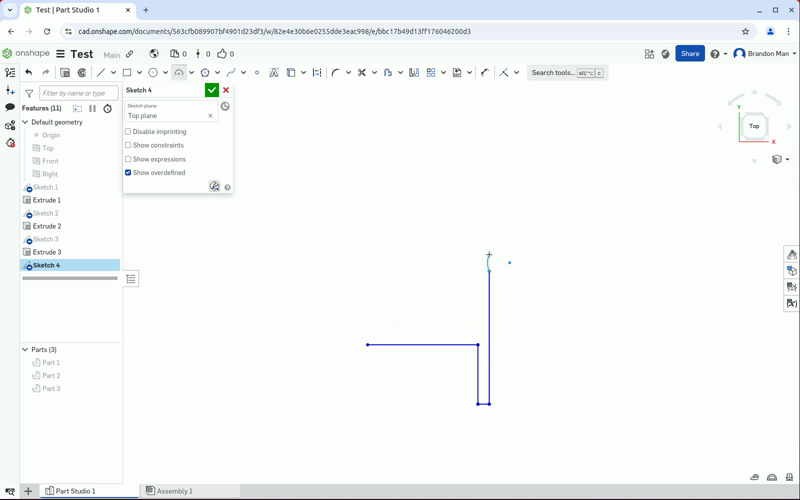
scroll(6)
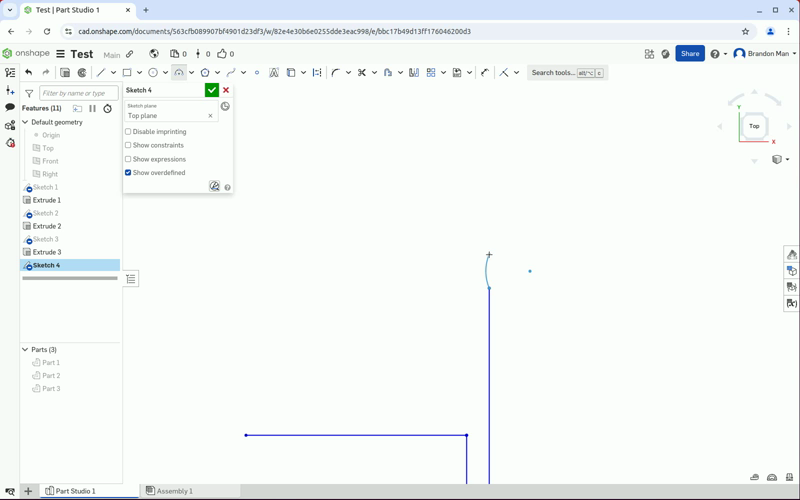
click(489, 254)
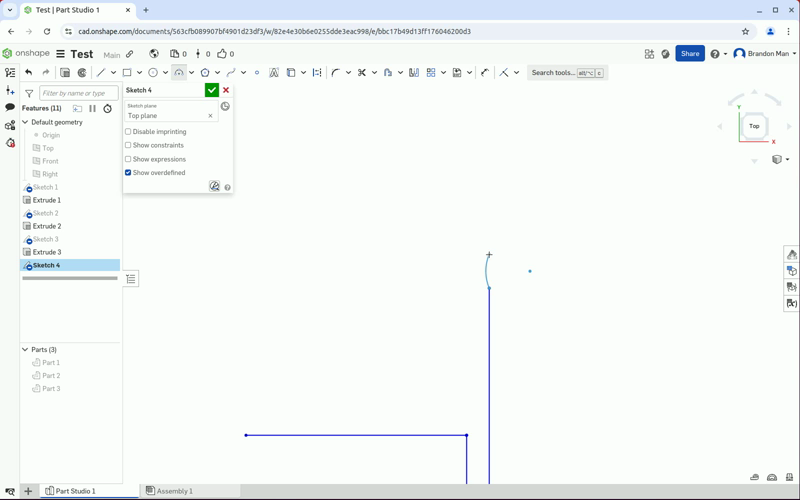
scroll(-6)
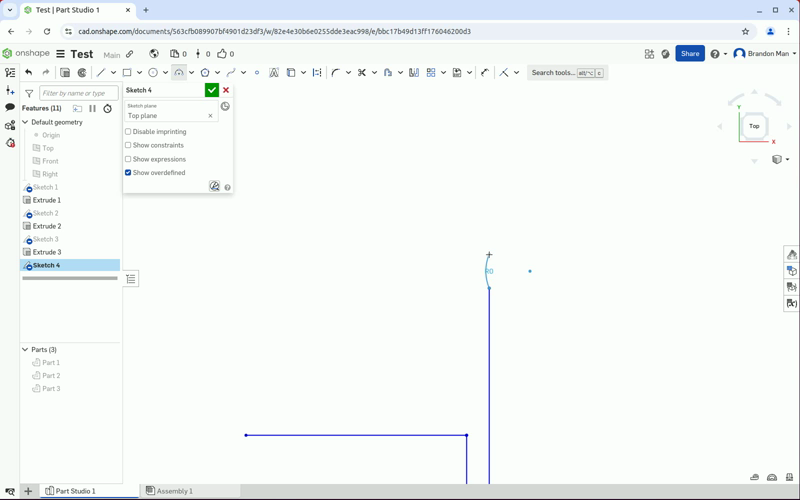
scroll(-6)
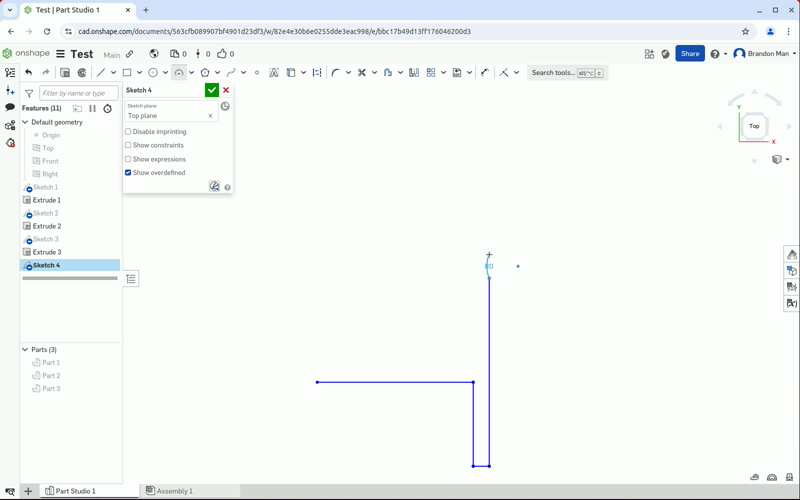
scroll(-6)
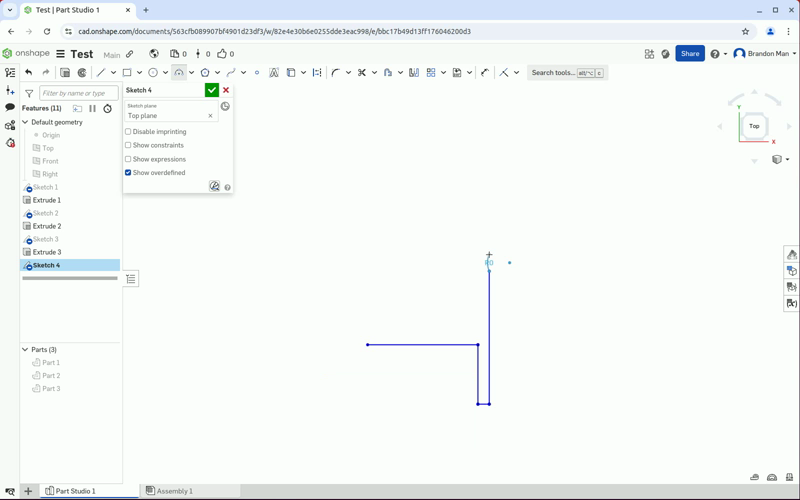
scroll(-6)
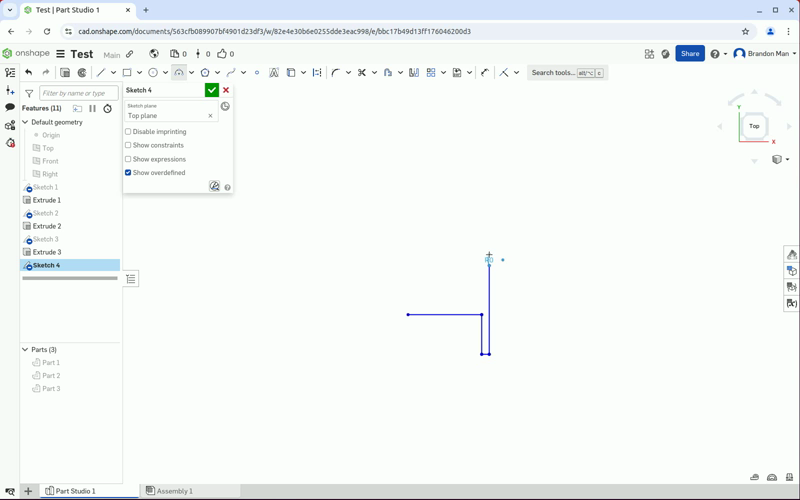
scroll(-6)
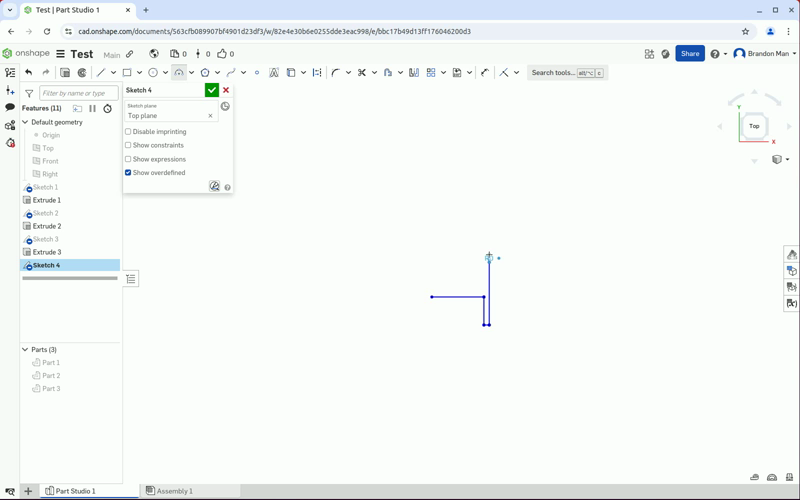
scroll(-6)
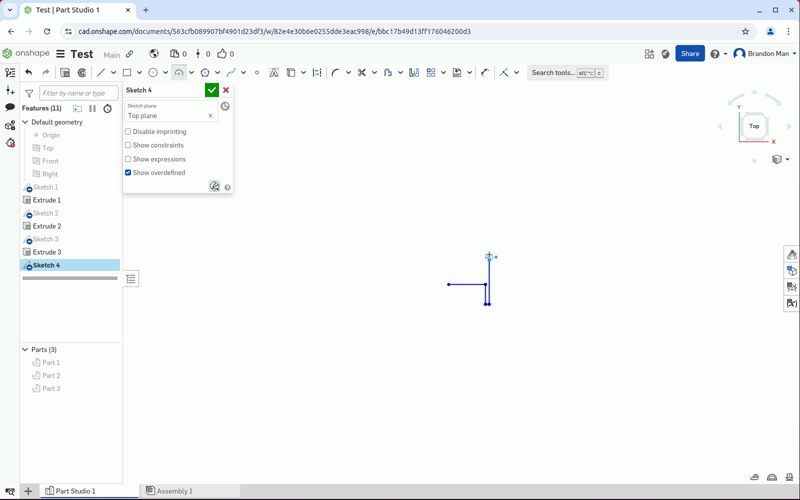
scroll(-6)
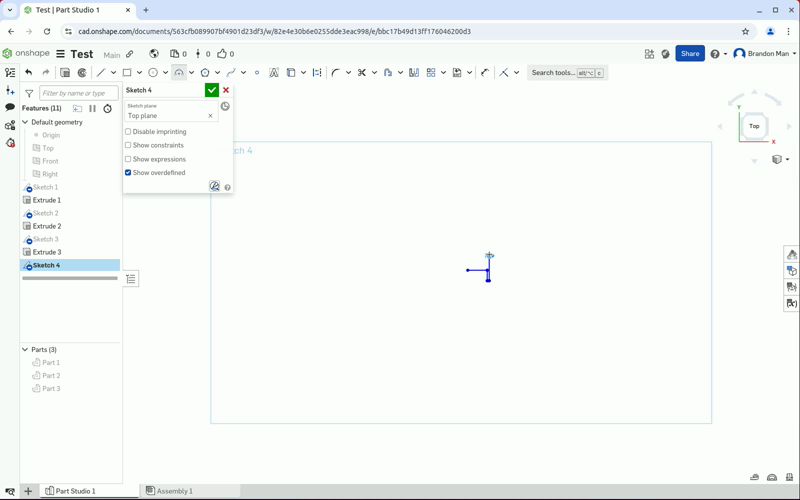
mouse_move(490, 255)
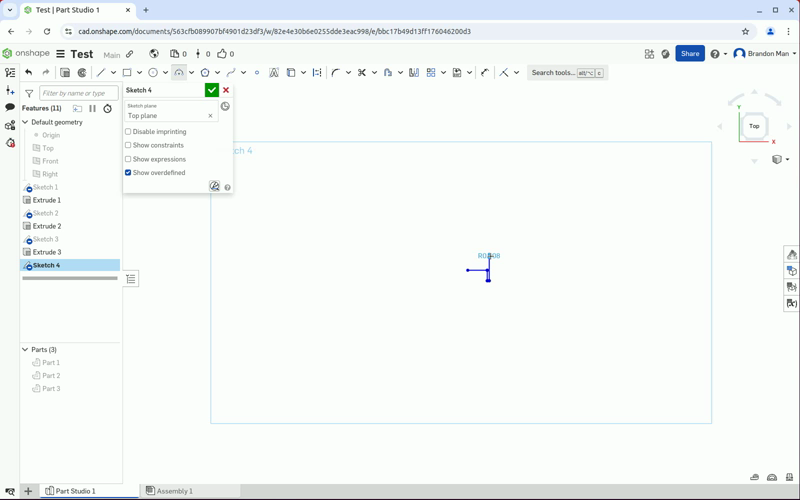
scroll(6)
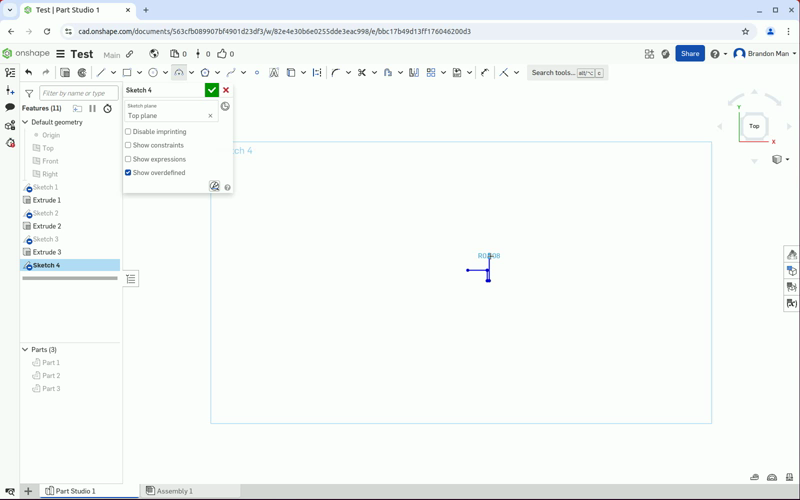
scroll(6)
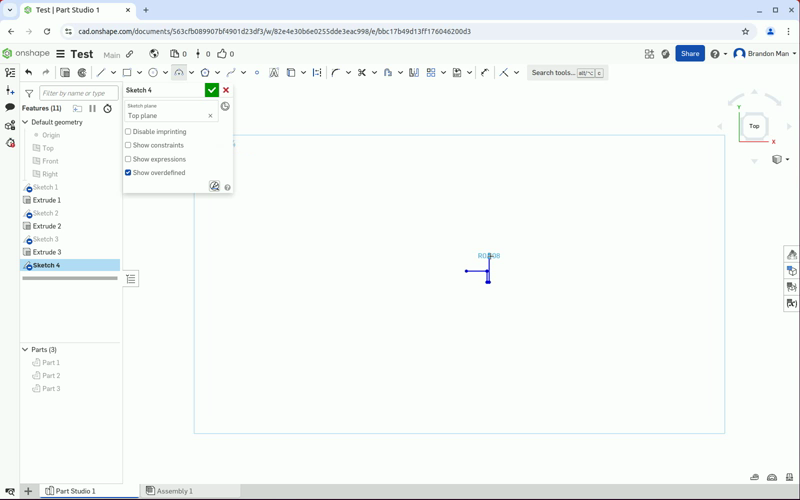
scroll(6)
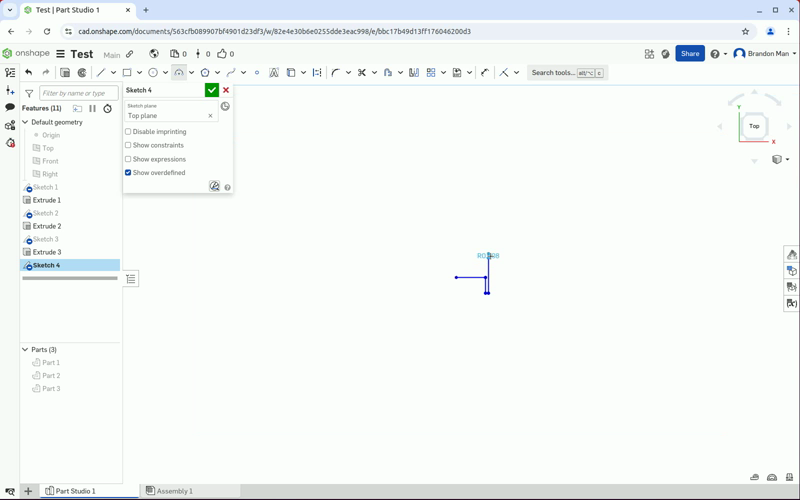
scroll(6)
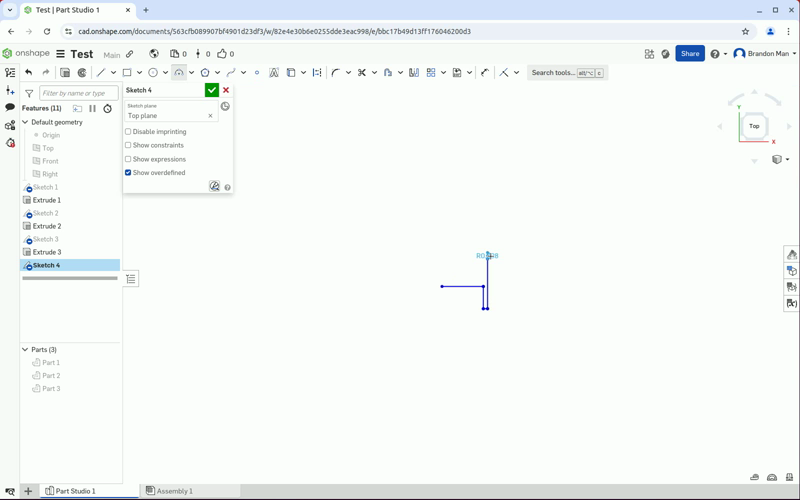
scroll(6)
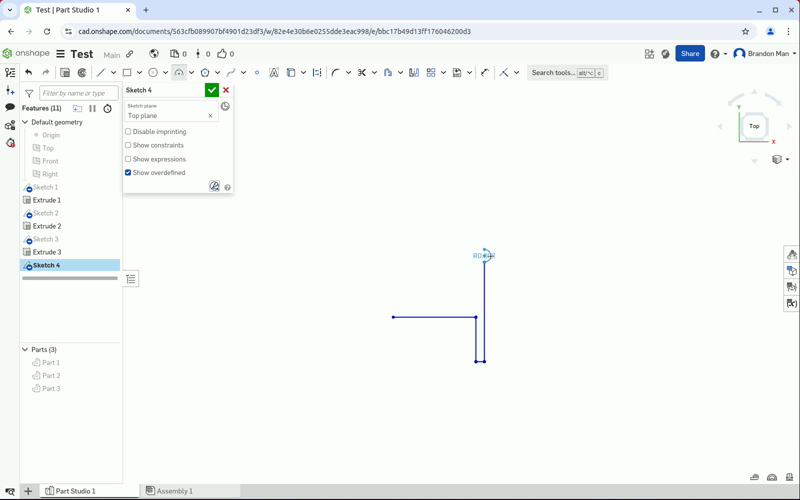
scroll(6)
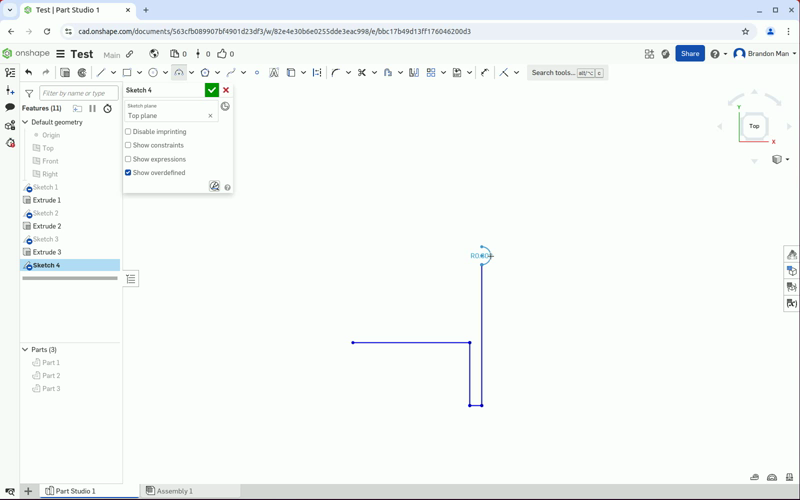
scroll(6)
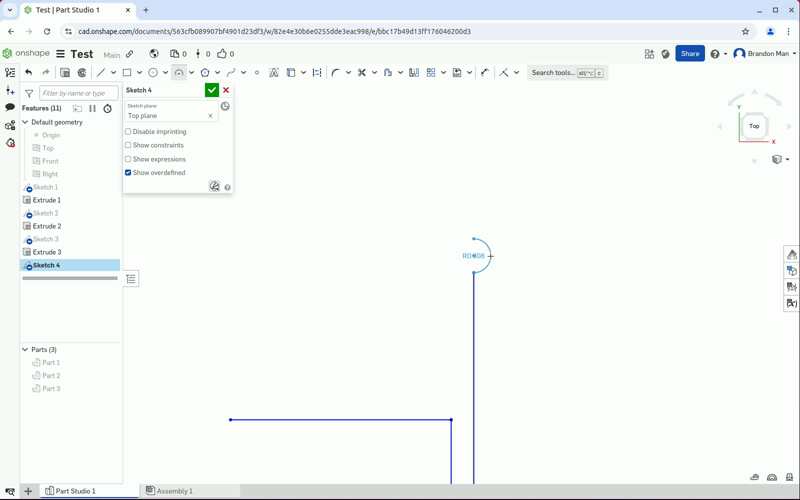
click(490, 255)
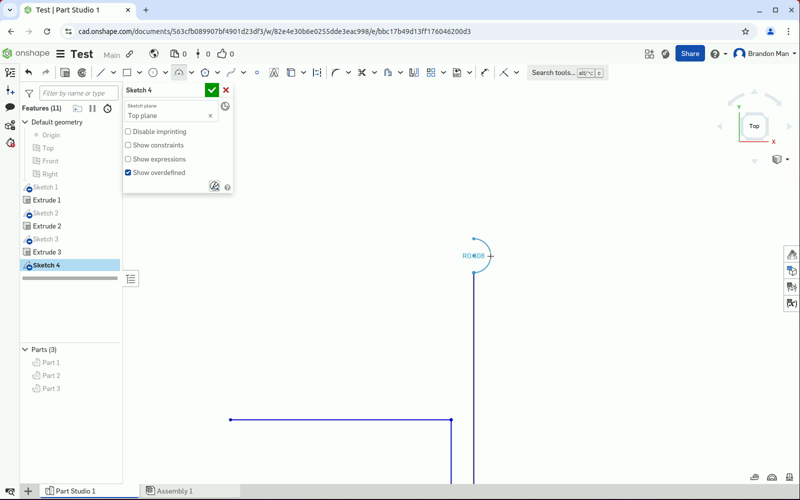
scroll(-6)
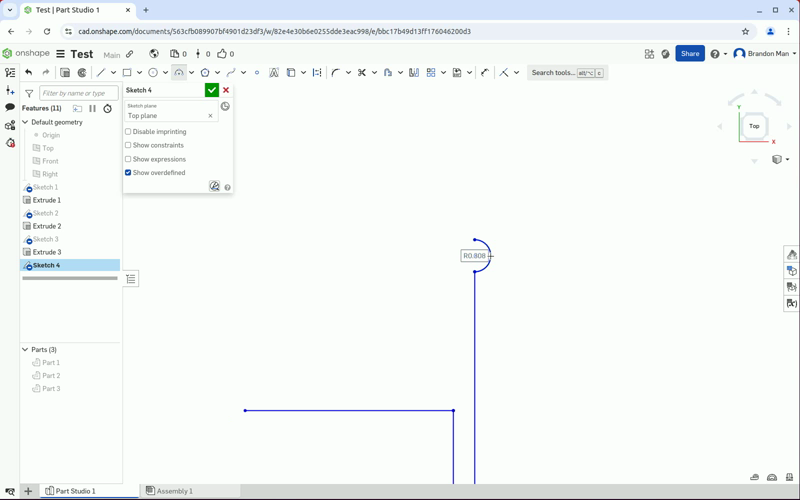
scroll(-6)
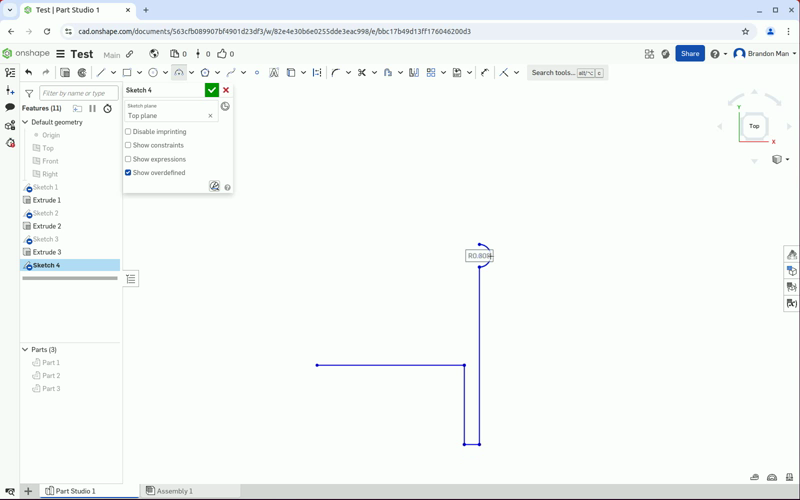
scroll(-6)
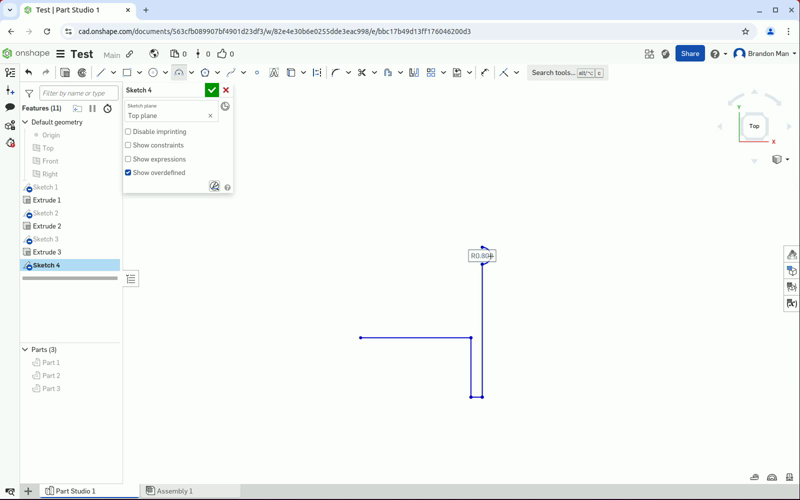
scroll(-6)
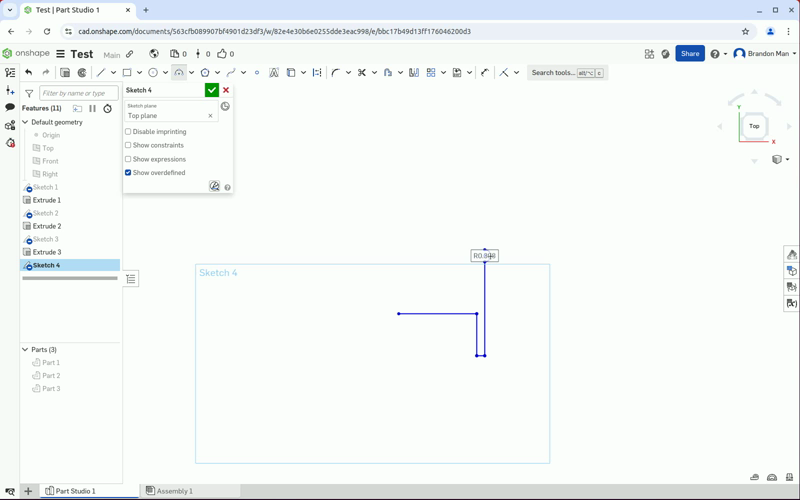
scroll(-6)
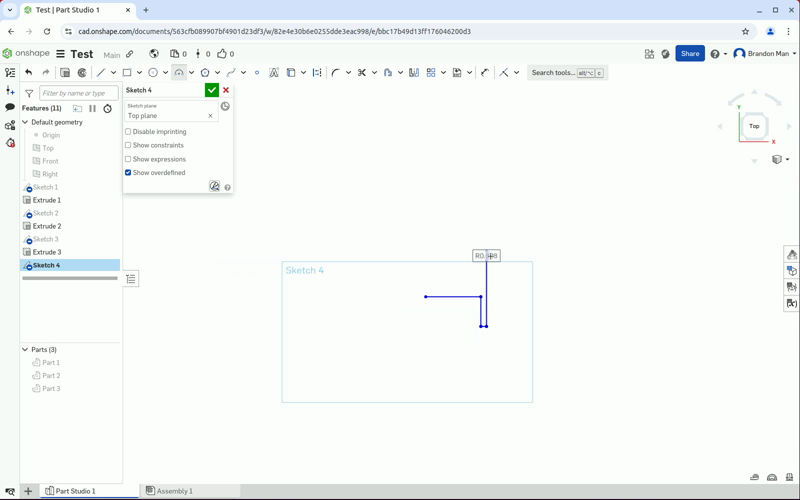
scroll(-6)
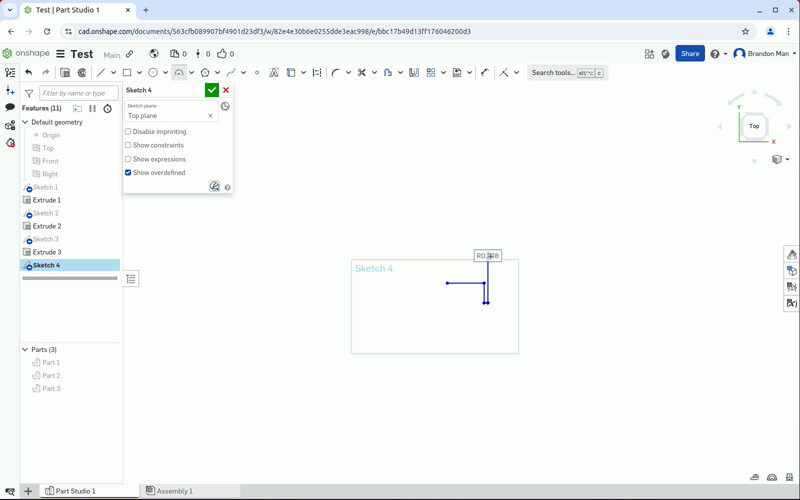
scroll(-6)
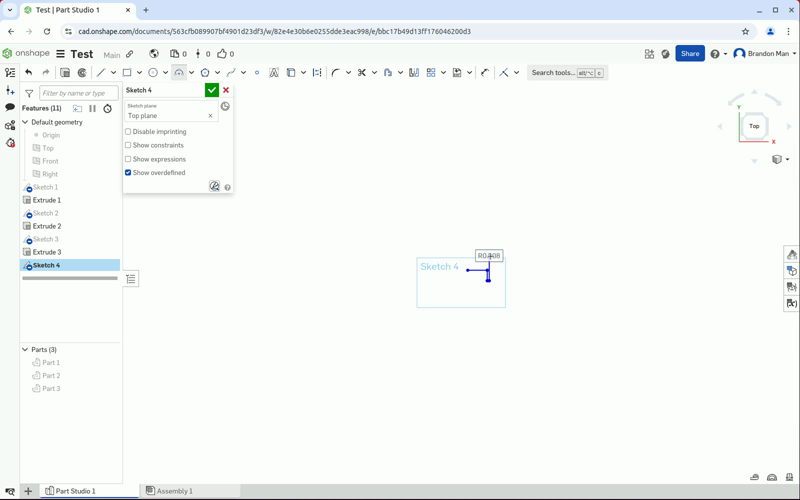
key_up(shift)
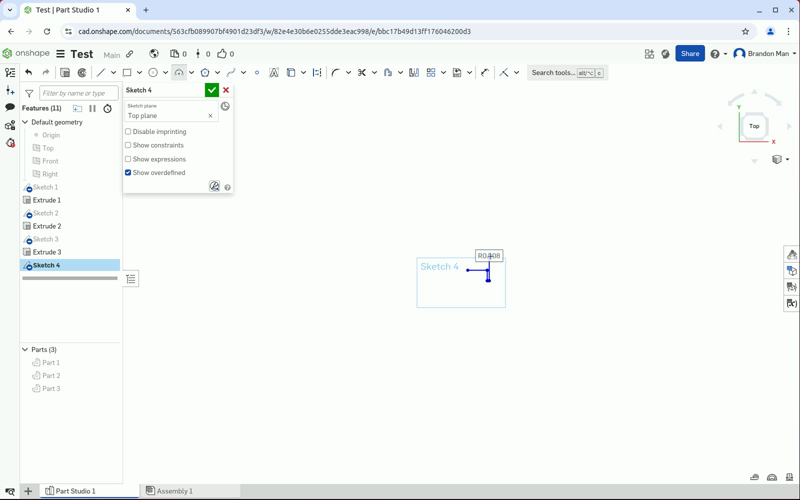
key(esc)
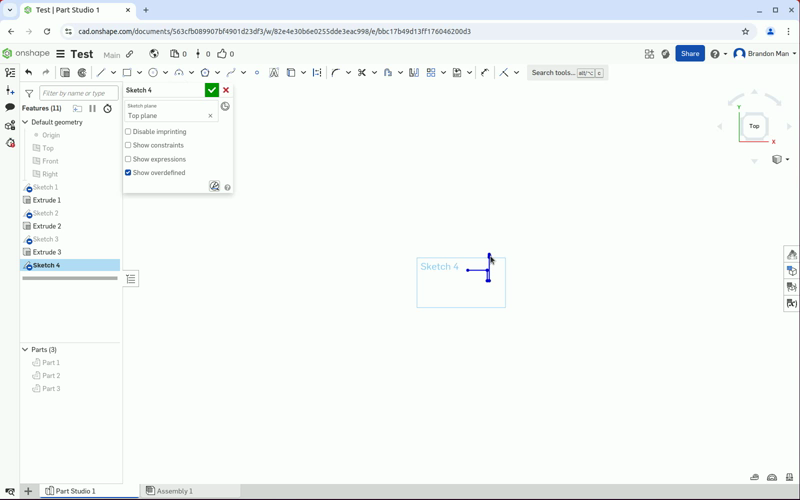
key(l)
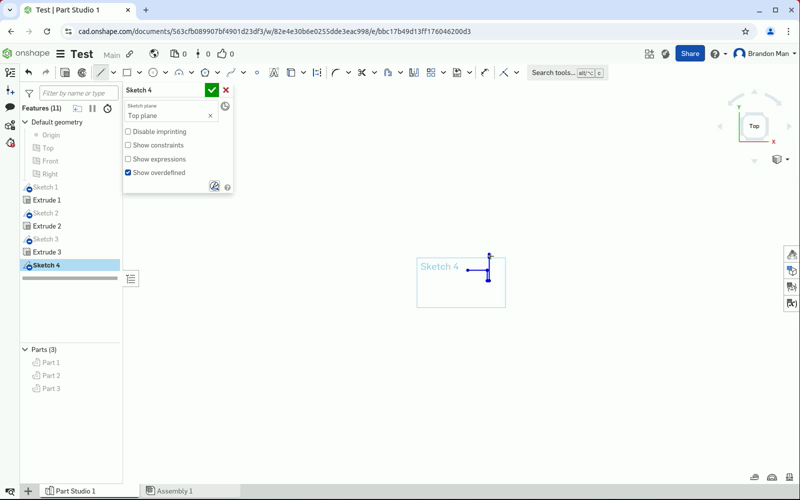
mouse_move(489, 254)
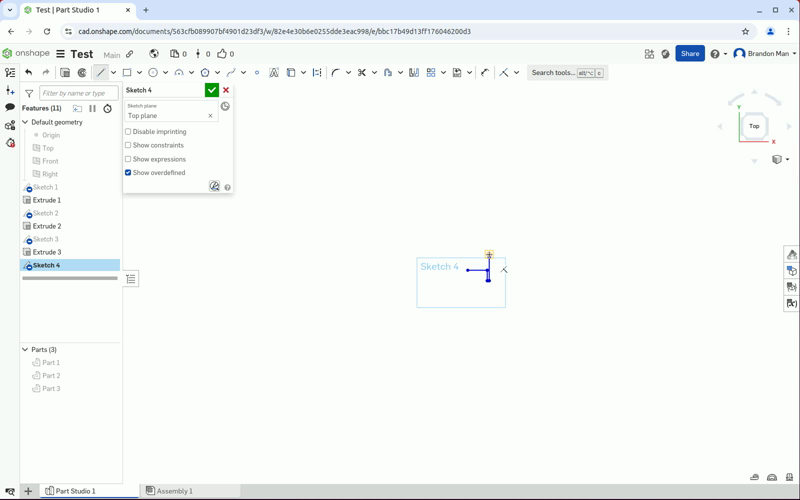
scroll(6)
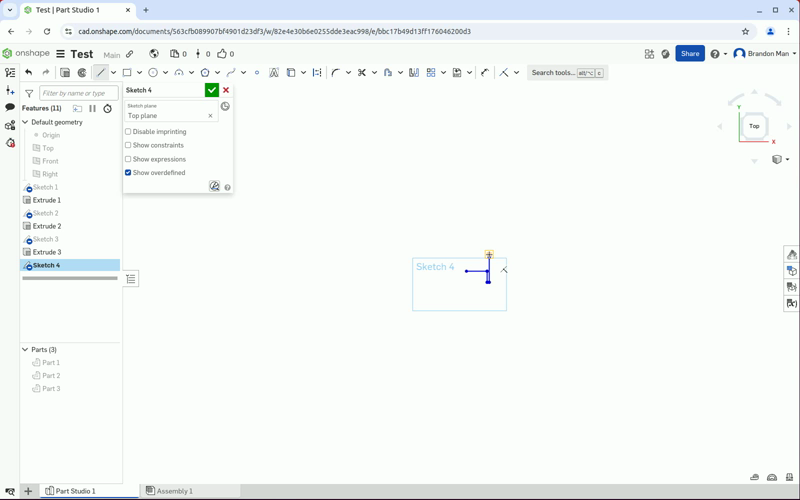
scroll(6)
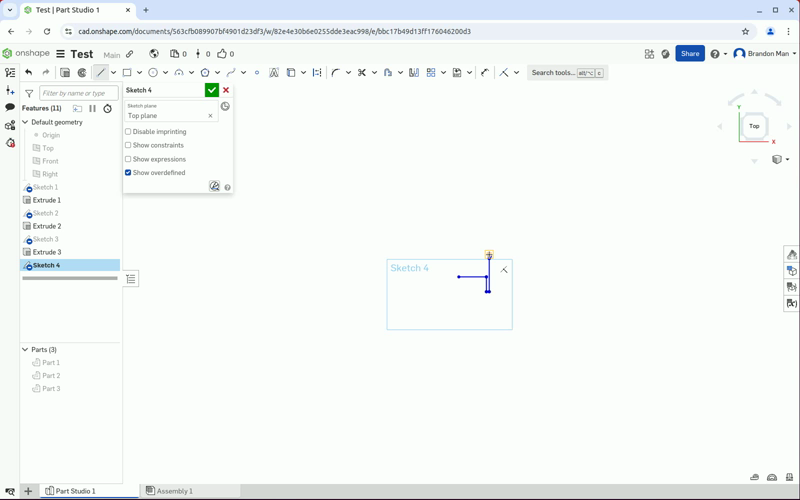
scroll(6)
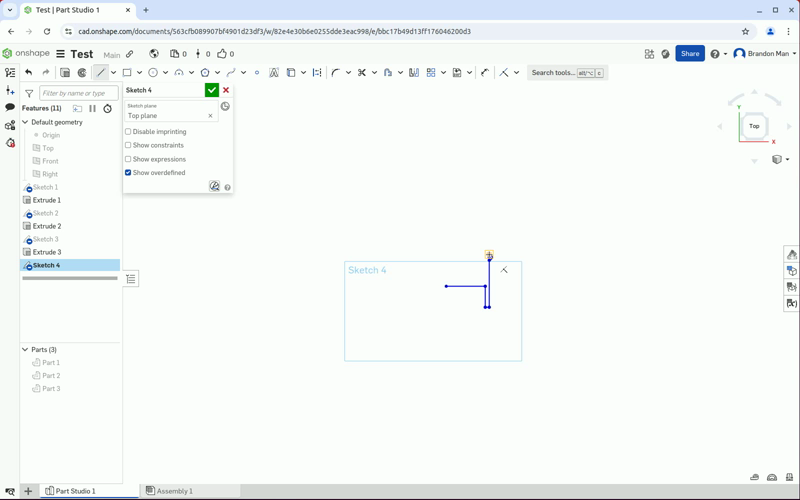
scroll(6)
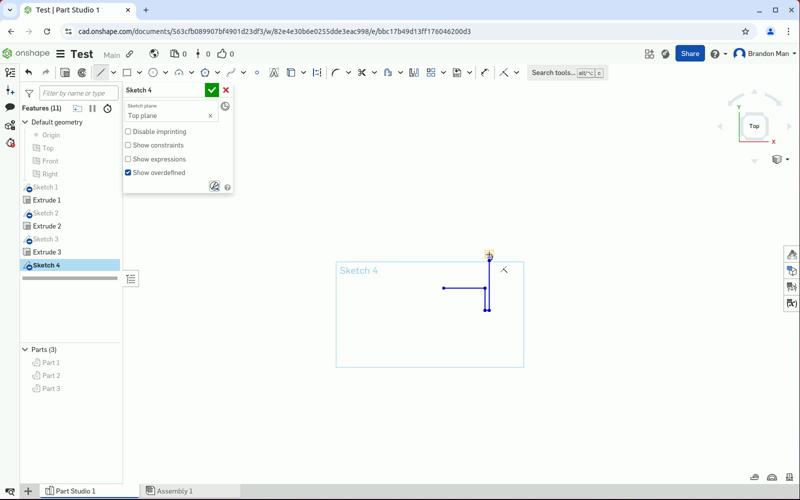
scroll(6)
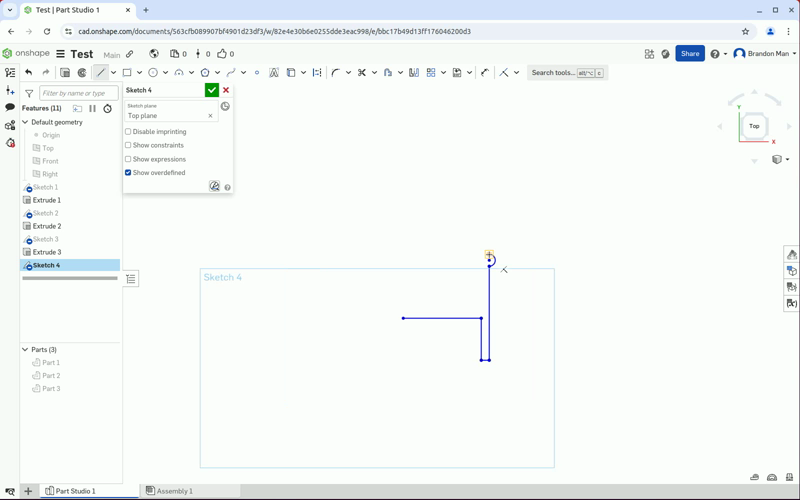
scroll(6)
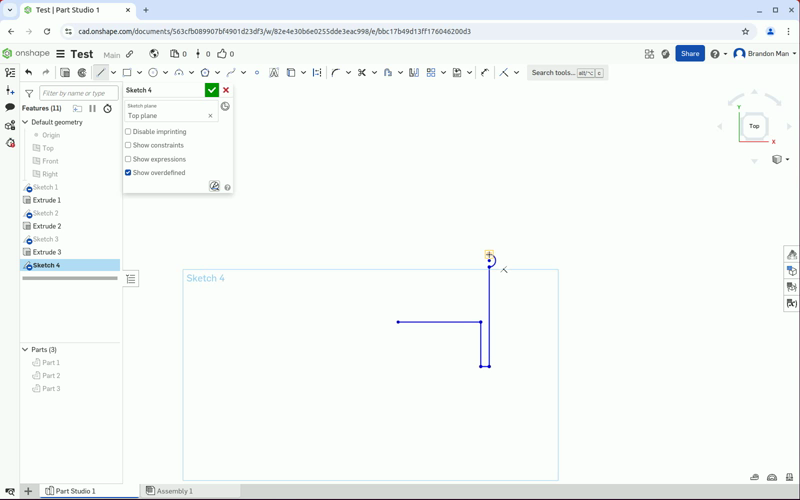
scroll(6)
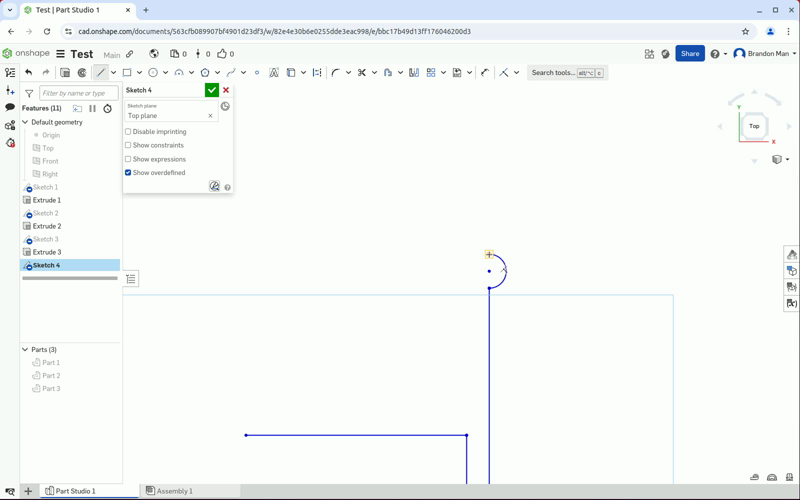
click(489, 254)
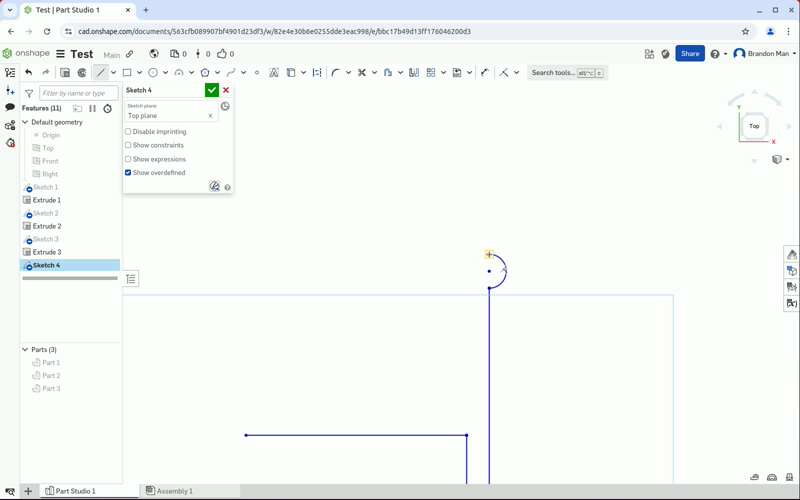
scroll(-6)
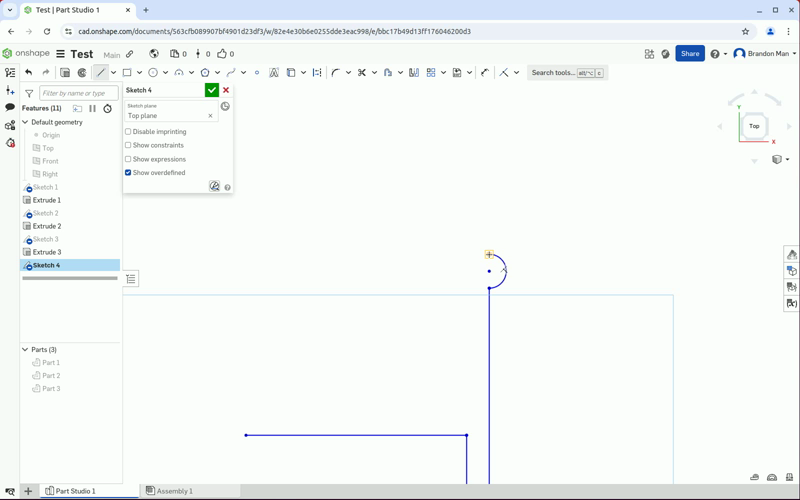
scroll(-6)
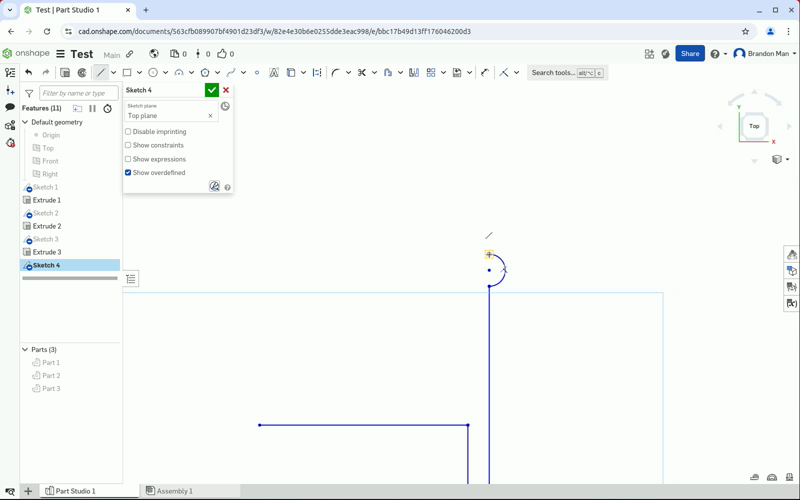
scroll(-6)
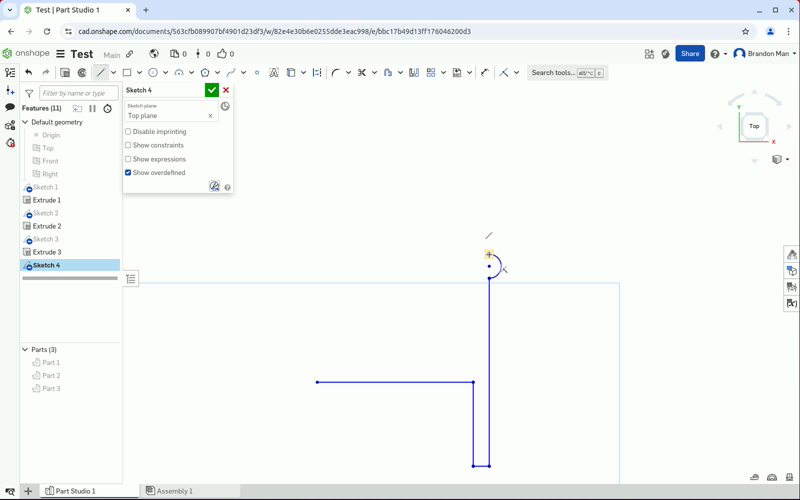
scroll(-6)
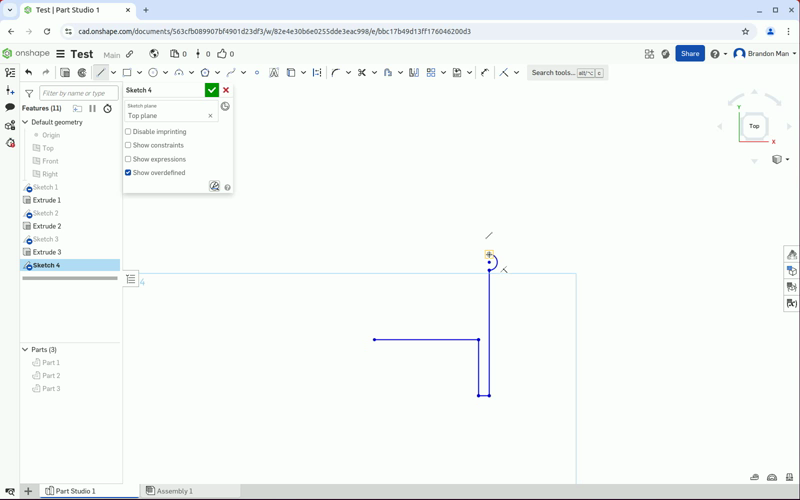
scroll(-6)
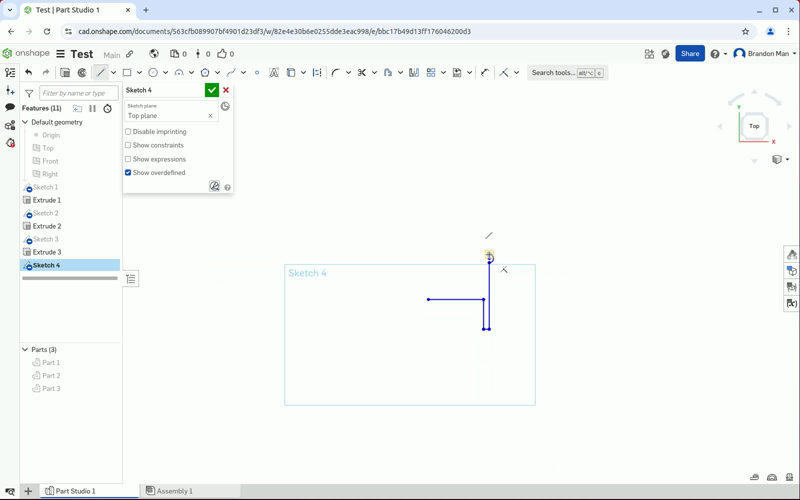
scroll(-6)
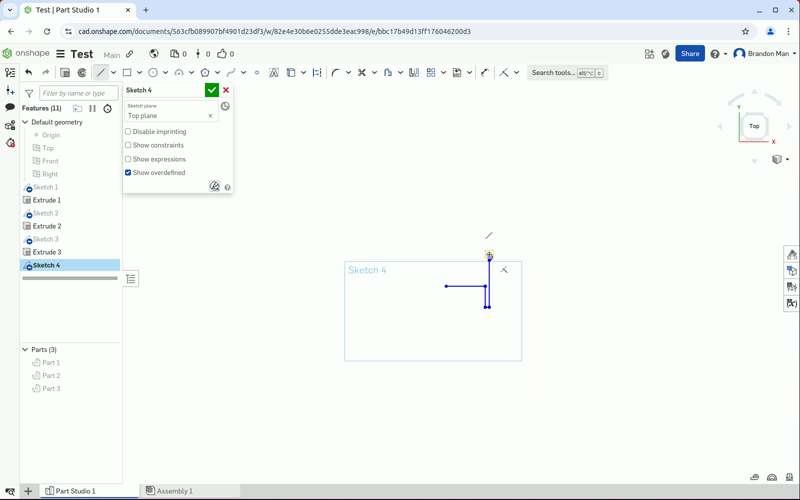
scroll(-6)
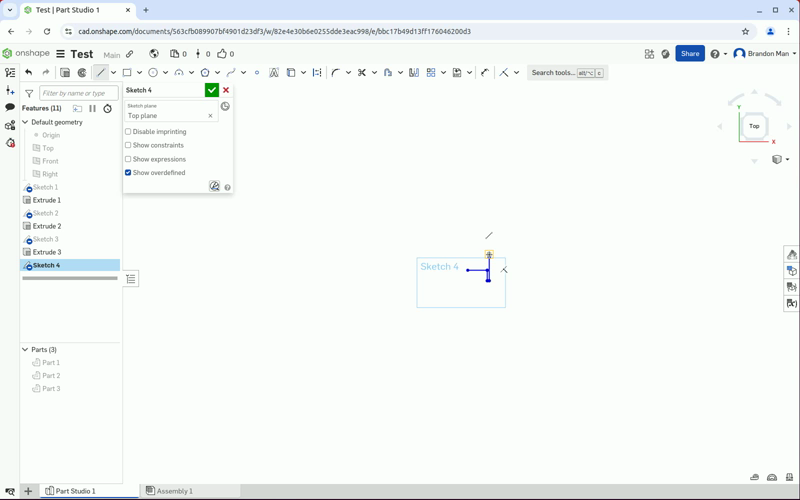
key_down(shift)
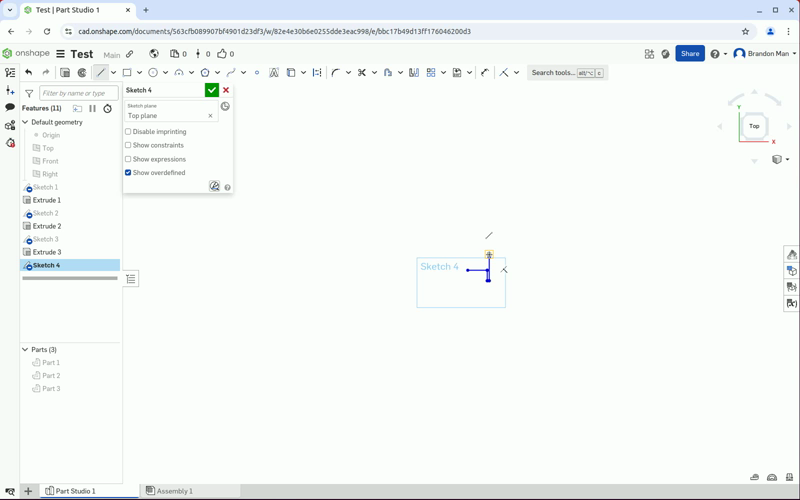
mouse_move(519, 254)
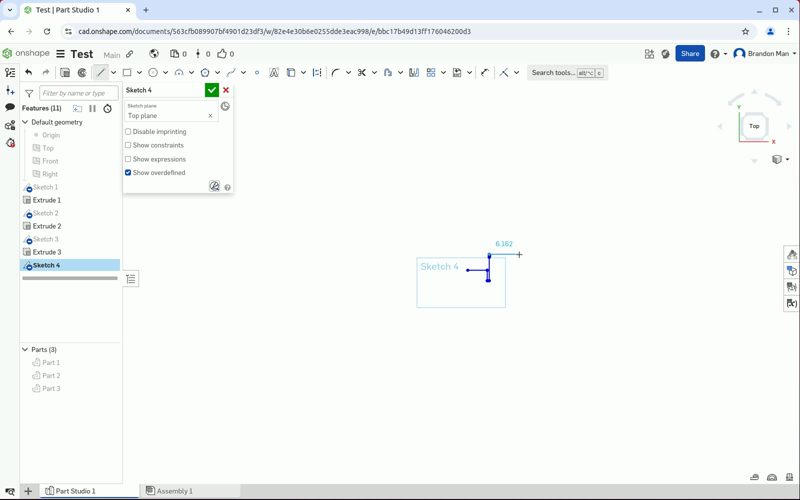
mouse_move(489, 237)
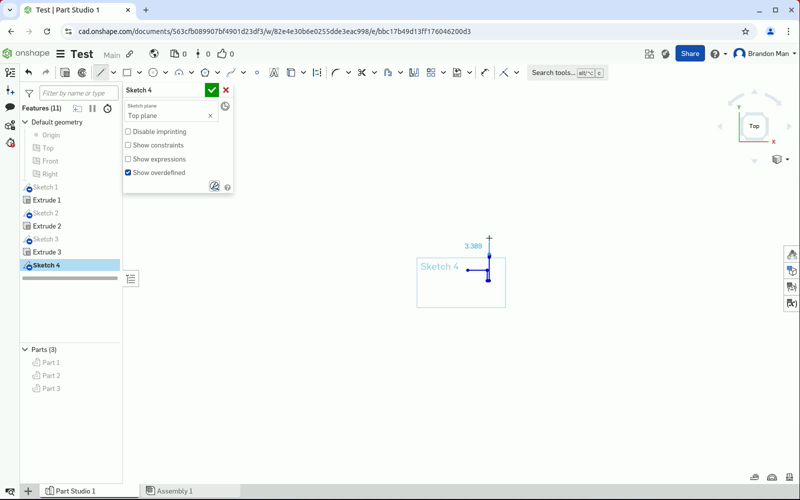
click(489, 237)
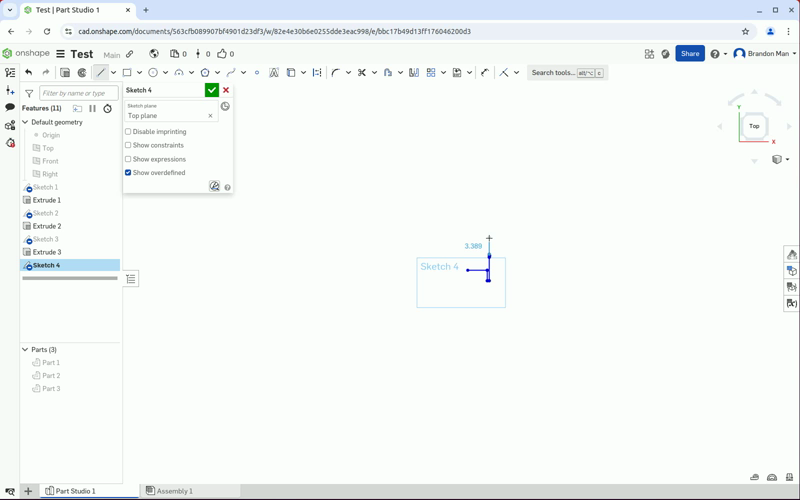
key_up(shift)
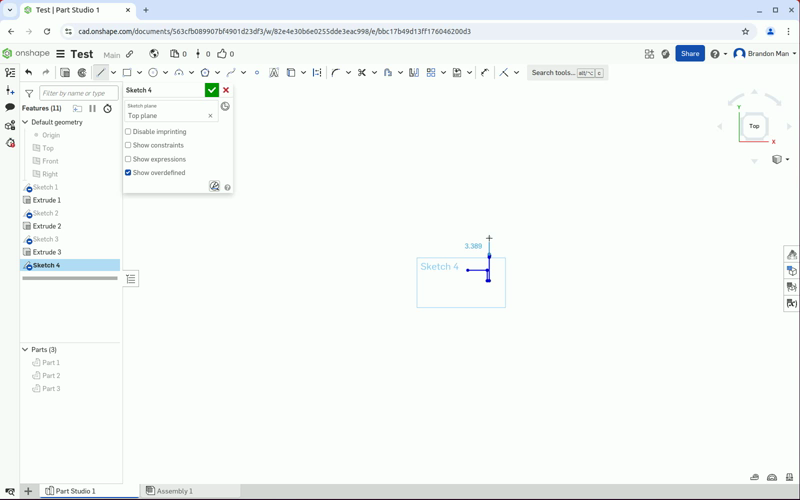
key(esc)
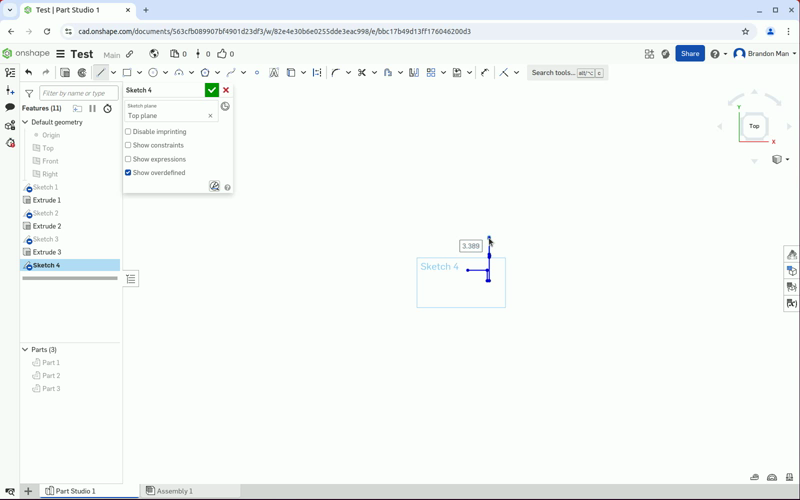
key(a)
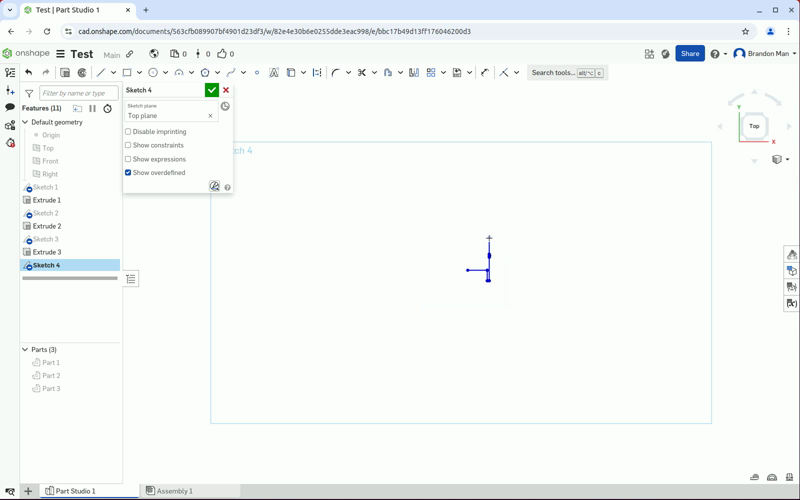
mouse_move(489, 237)
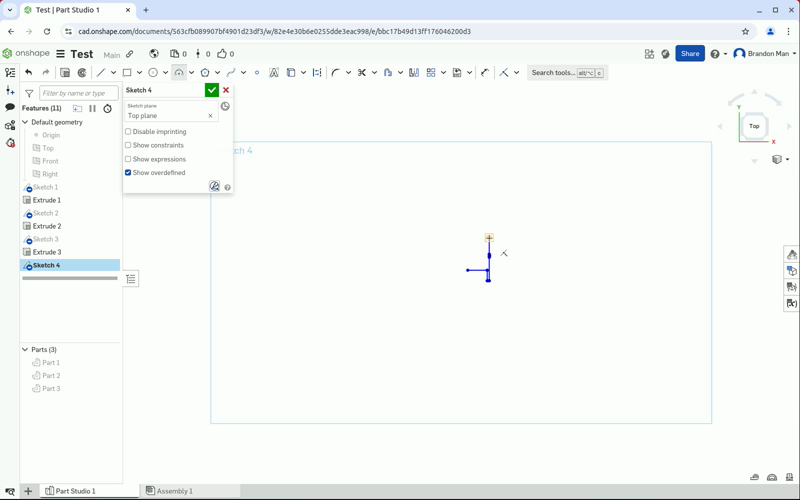
click(489, 237)
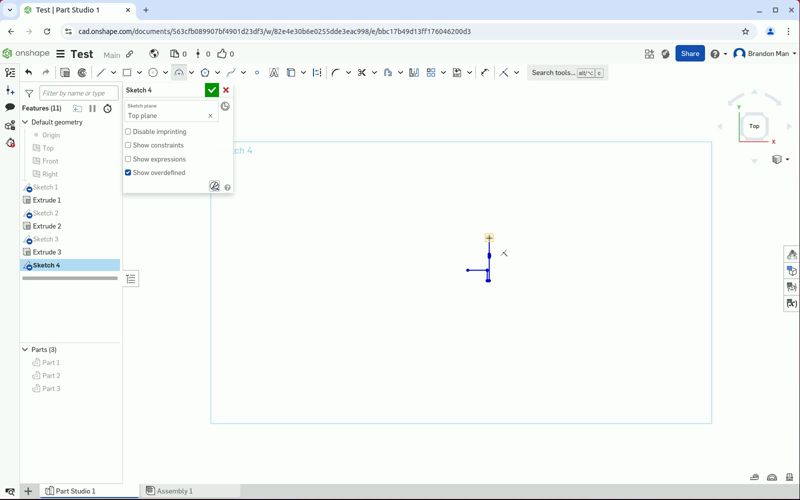
key_down(shift)
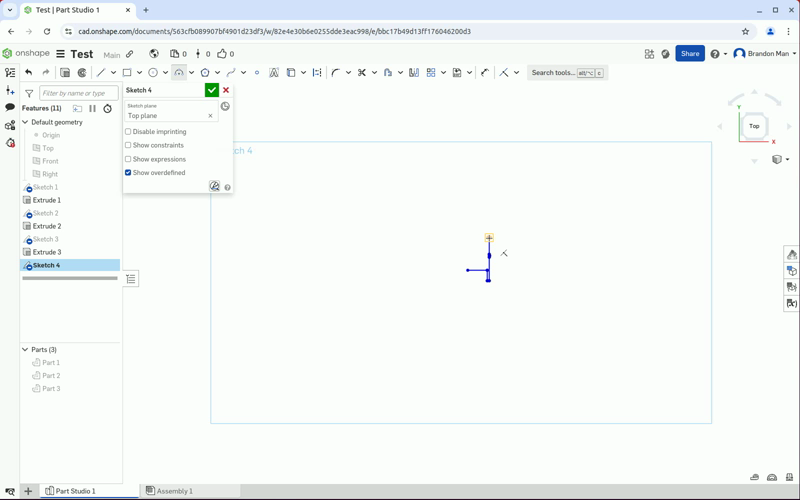
mouse_move(467, 259)
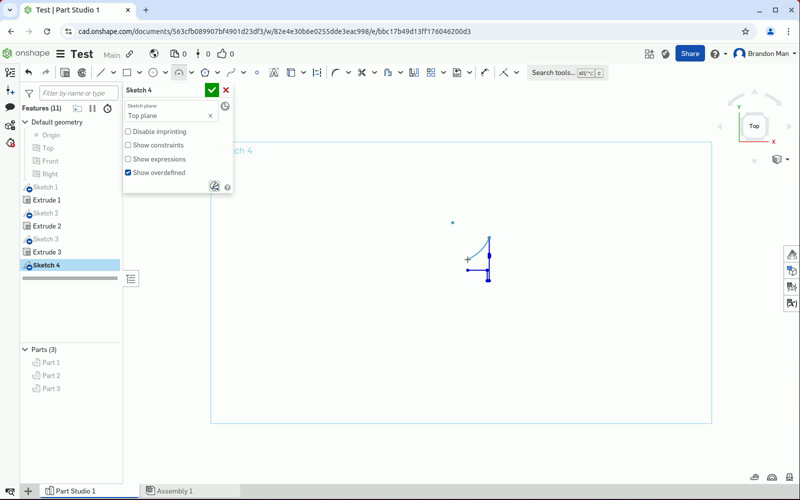
click(467, 259)
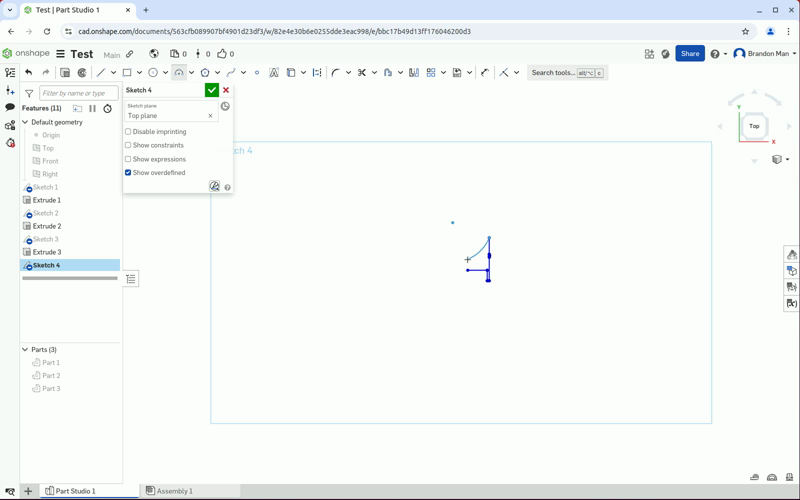
mouse_move(474, 243)
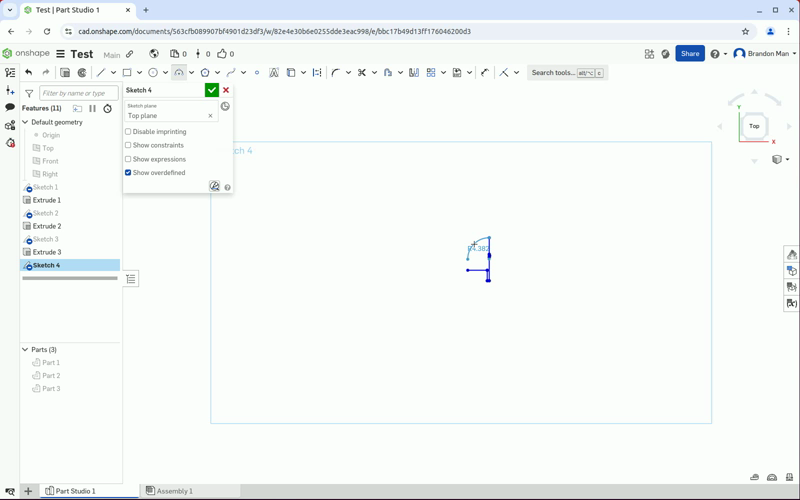
click(474, 243)
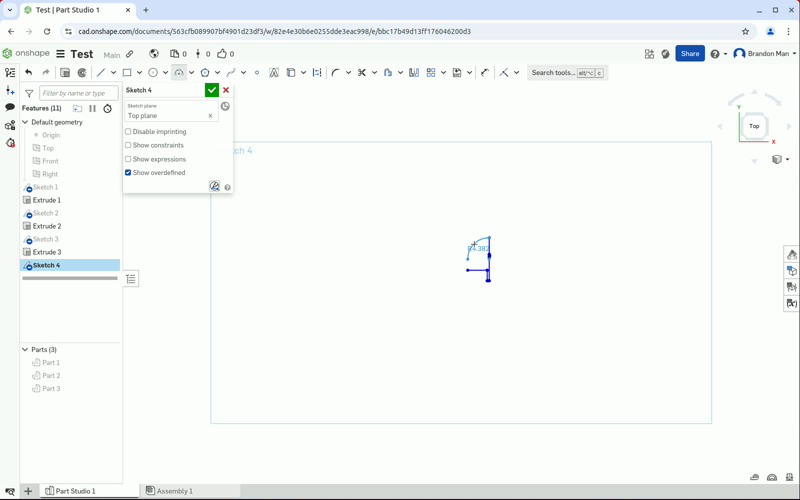
key_up(shift)
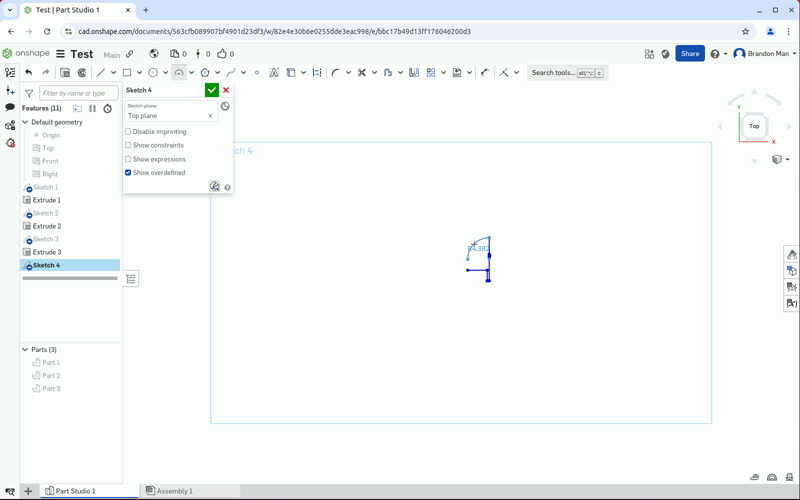
key(esc)
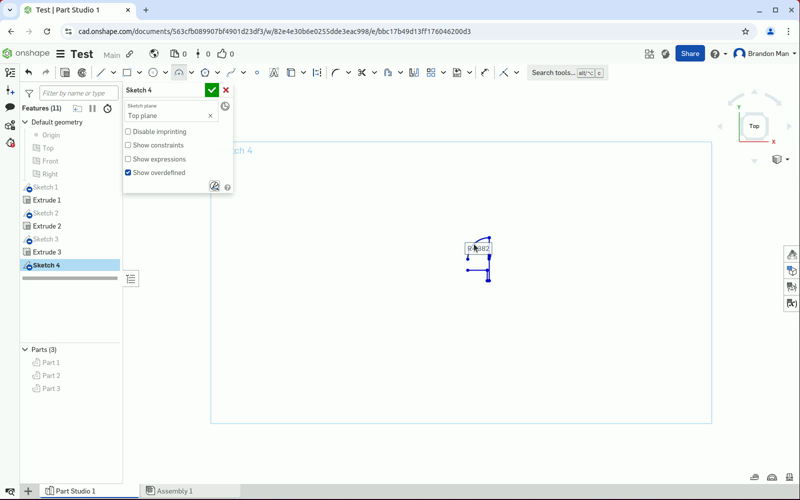
key(l)
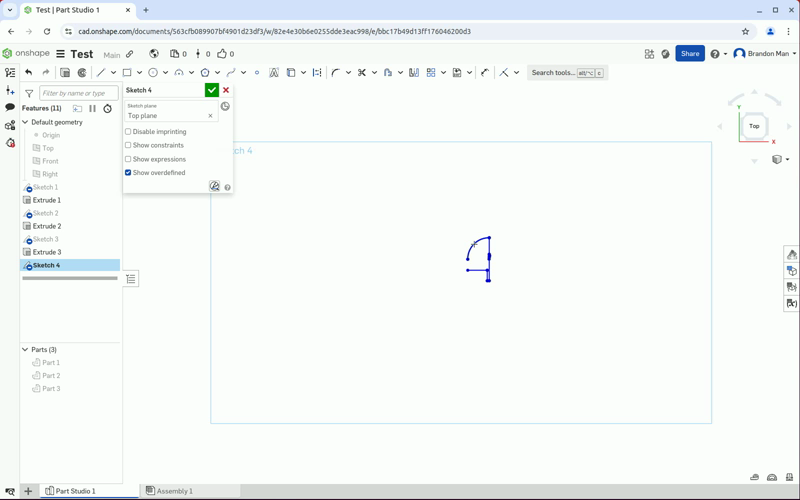
mouse_move(467, 259)
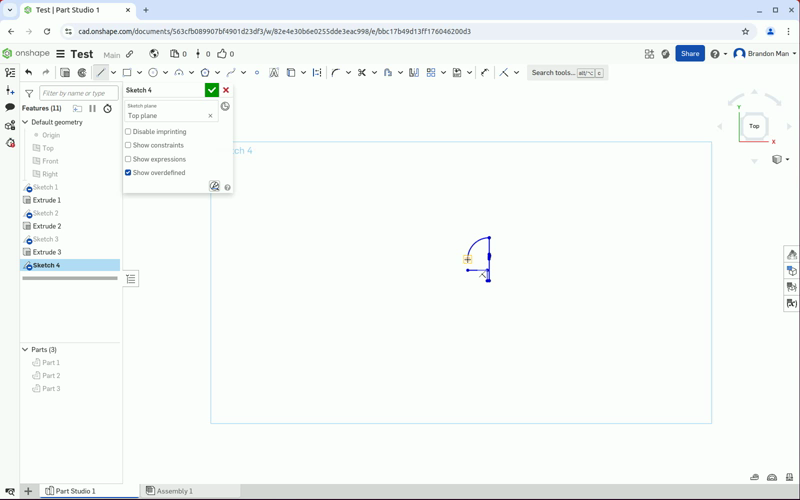
click(467, 259)
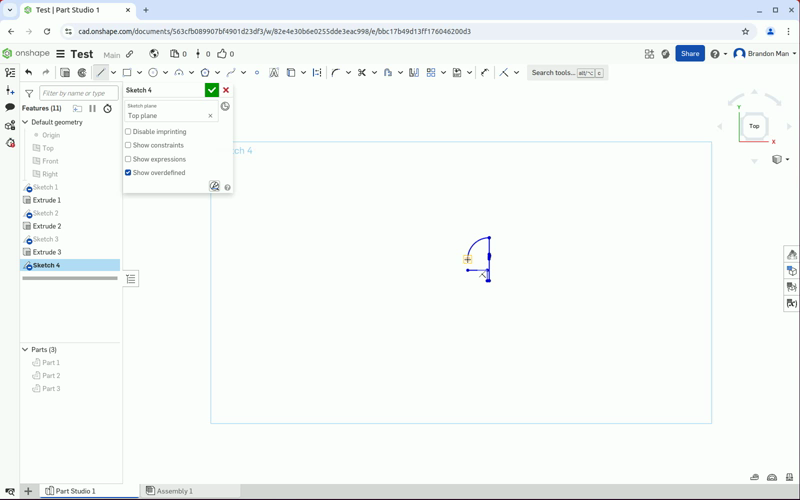
mouse_move(497, 259)
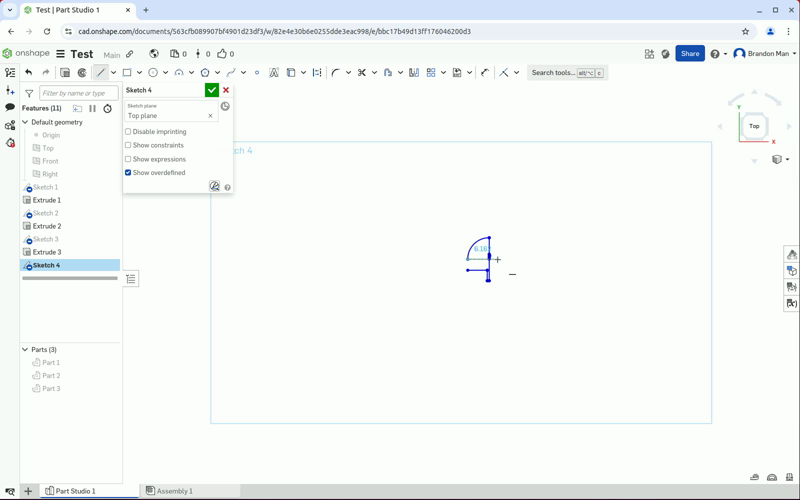
key_down(shift)
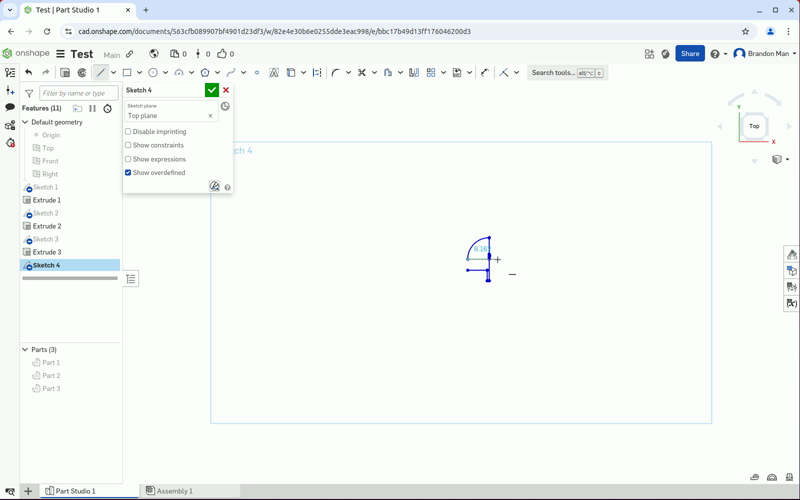
mouse_move(467, 270)
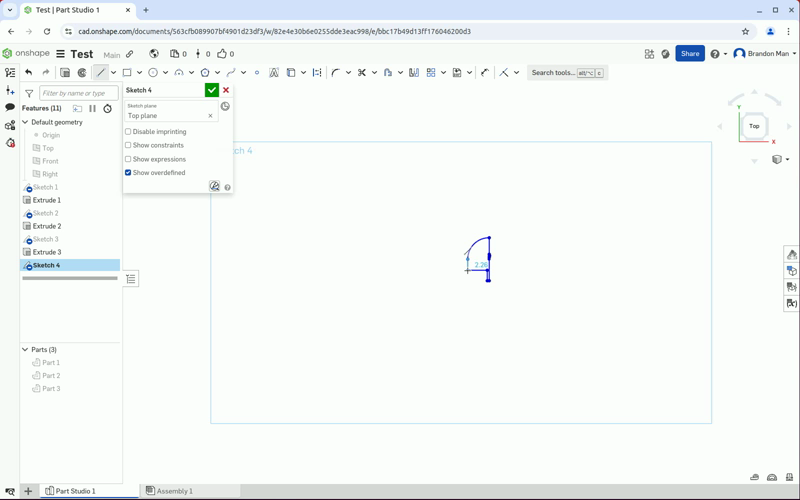
key_up(shift)
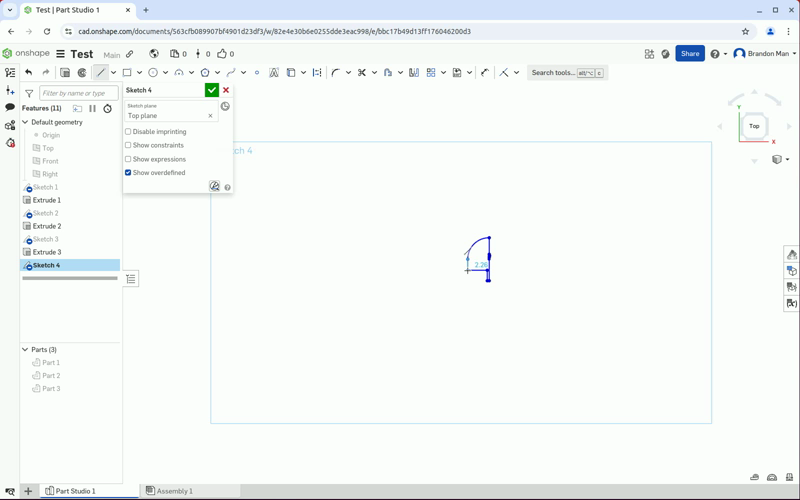
click(467, 270)
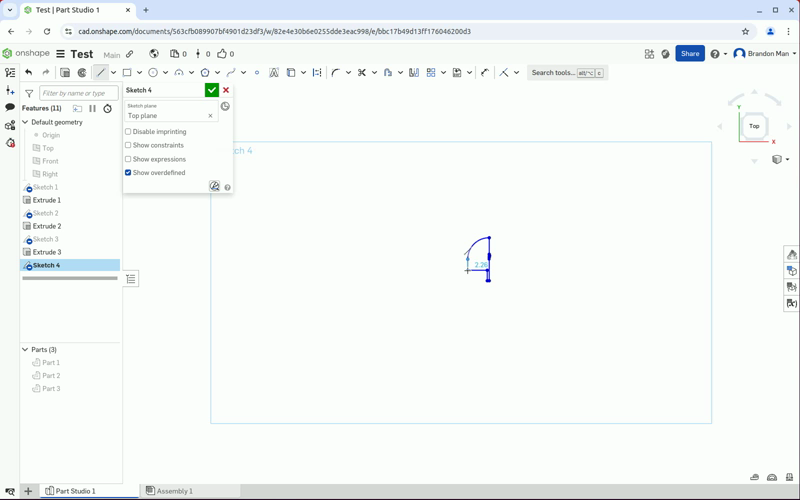
key(esc)
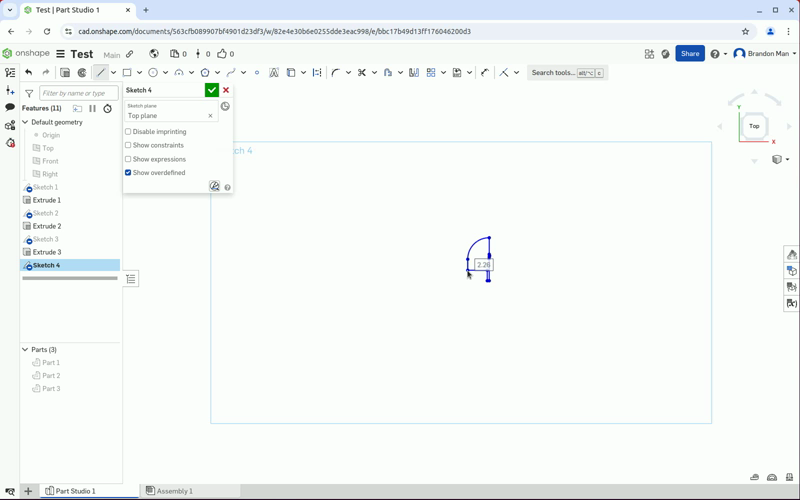
mouse_move(478, 261)
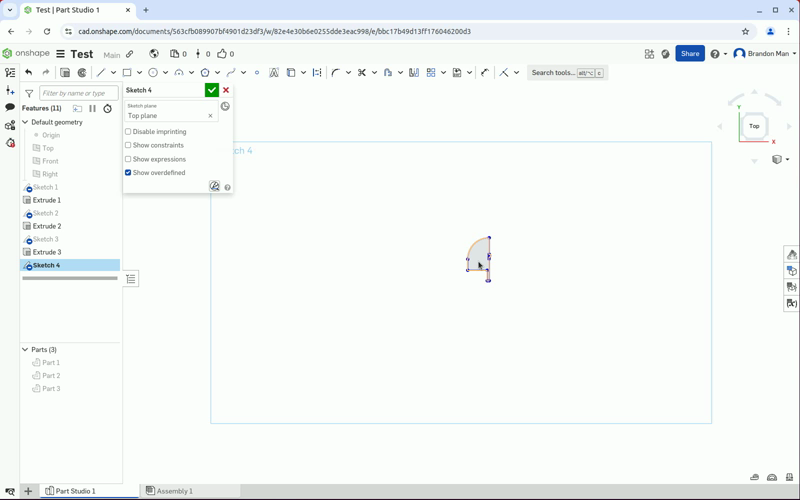
scroll(6)
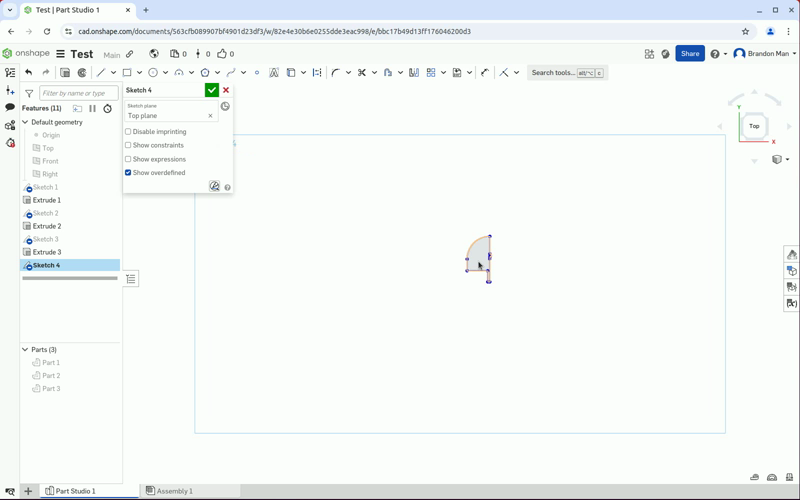
scroll(6)
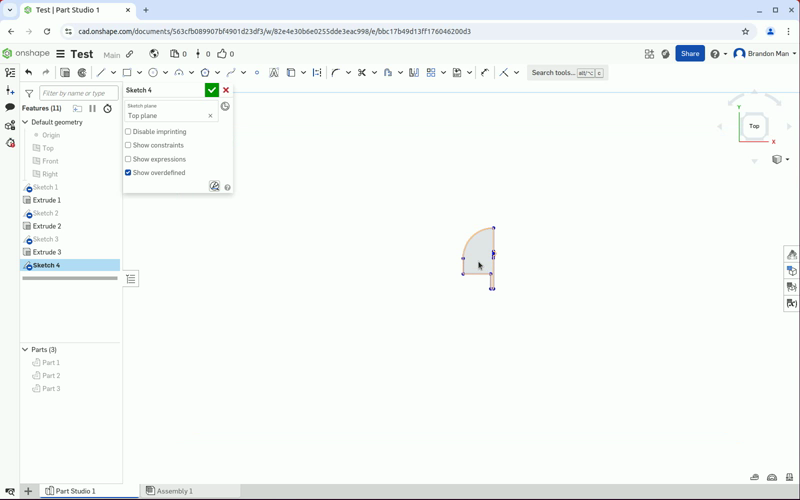
scroll(6)
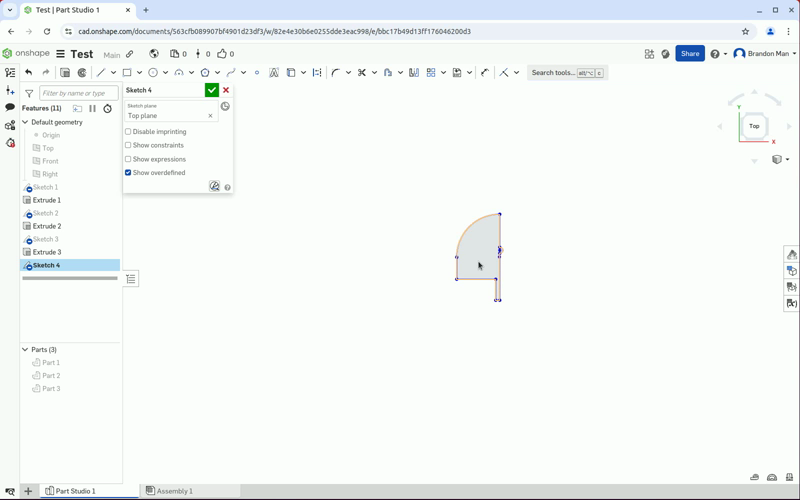
scroll(6)
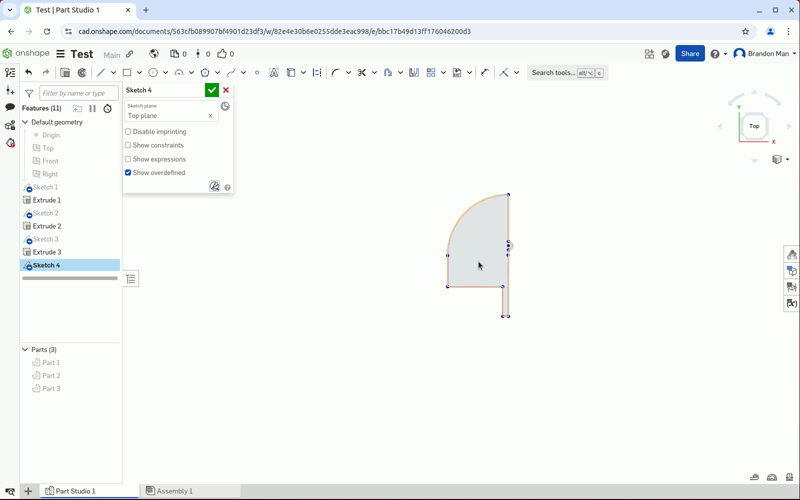
scroll(6)
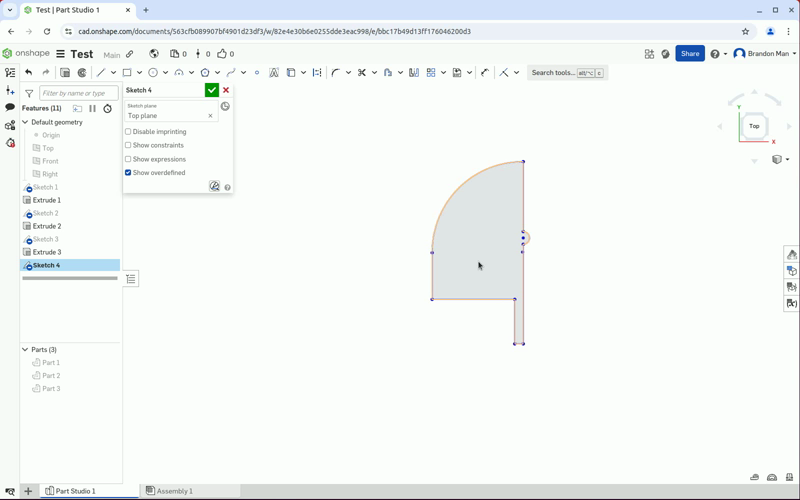
scroll(6)
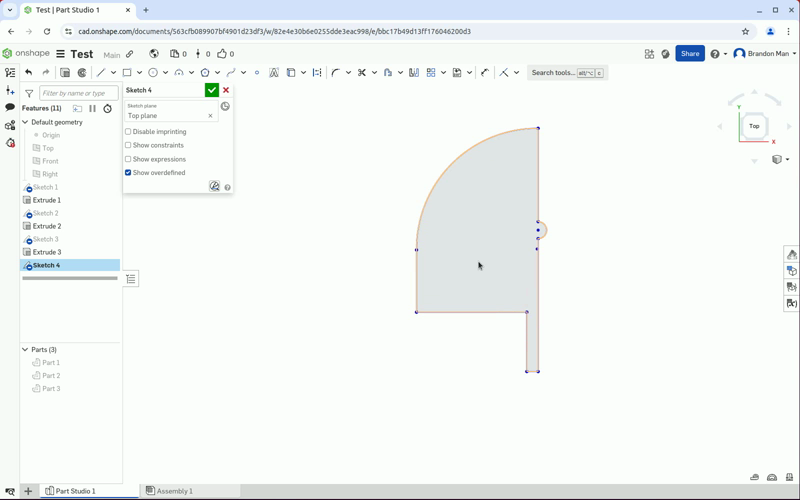
scroll(6)
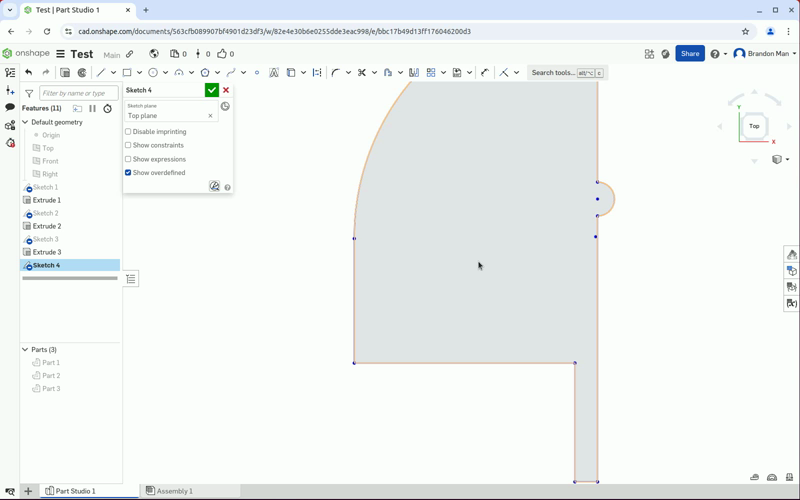
click(478, 261)
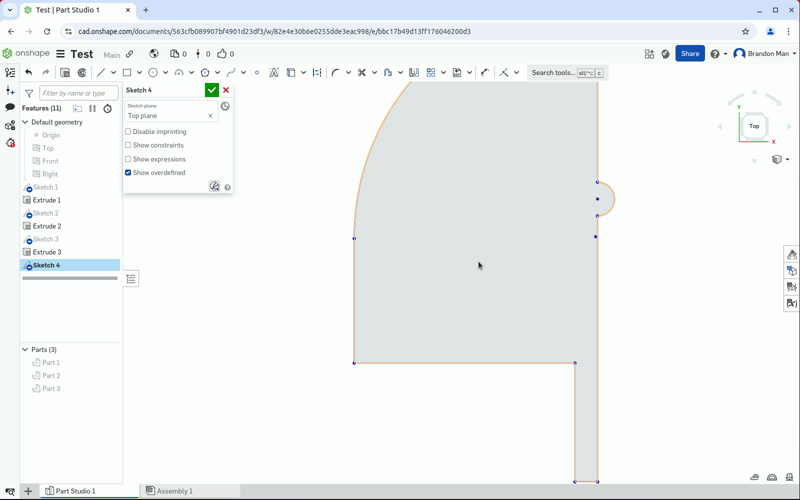
scroll(-6)
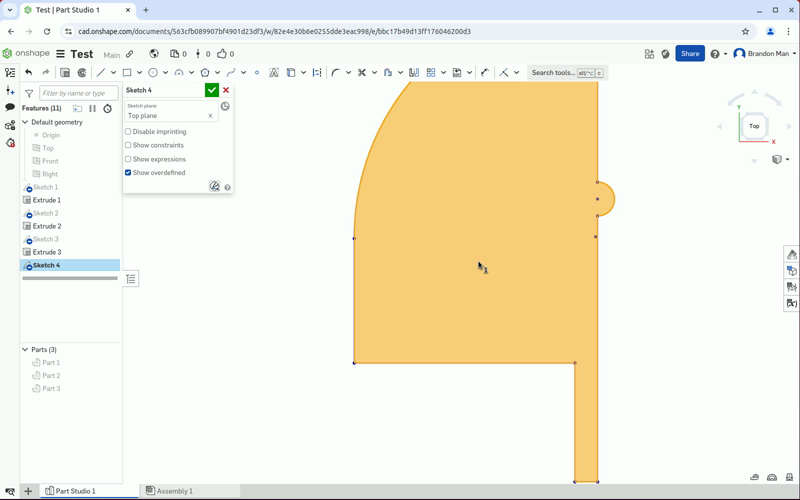
scroll(-6)
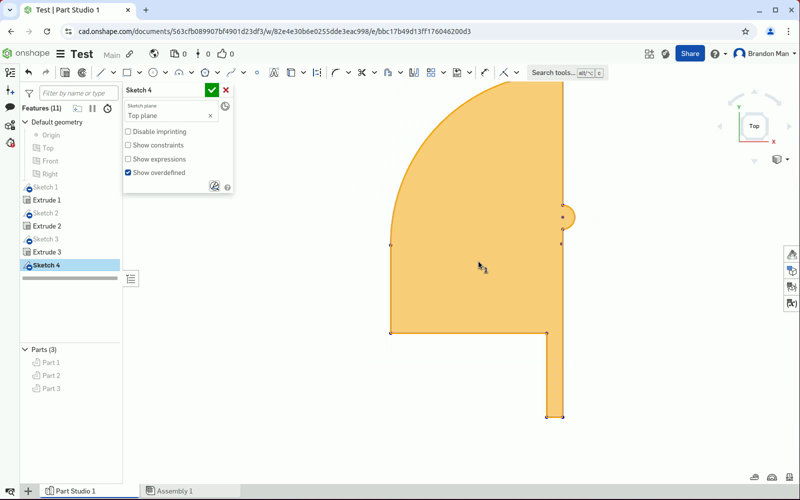
scroll(-6)
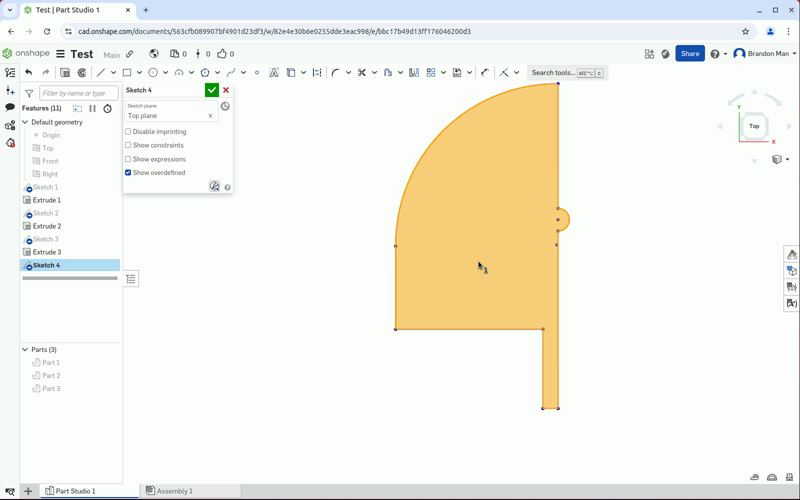
scroll(-6)
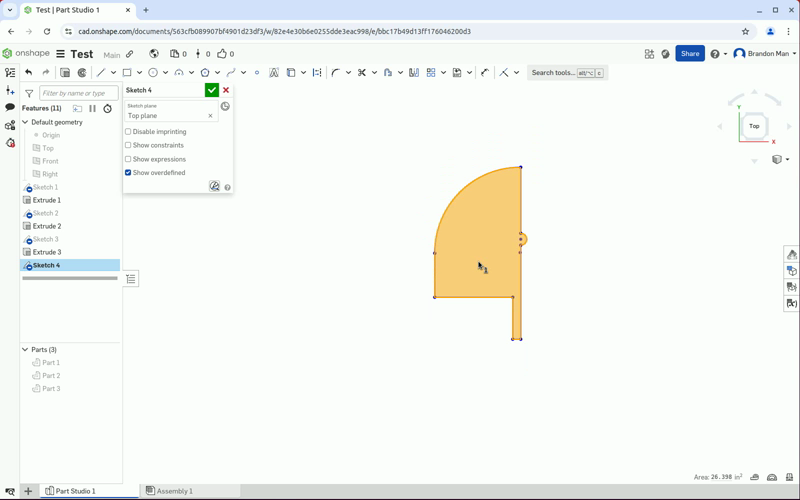
scroll(-6)
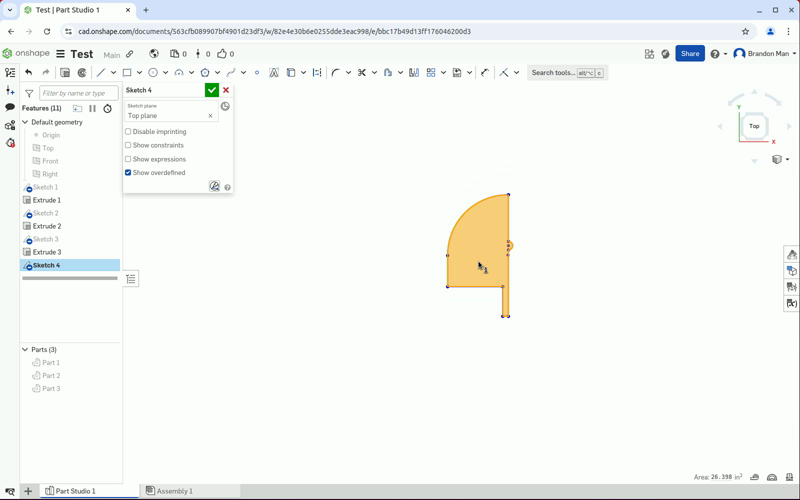
scroll(-6)
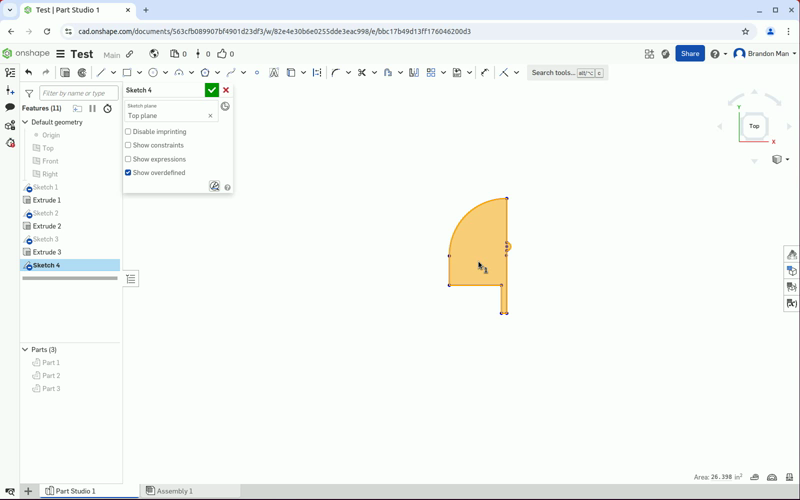
scroll(-6)
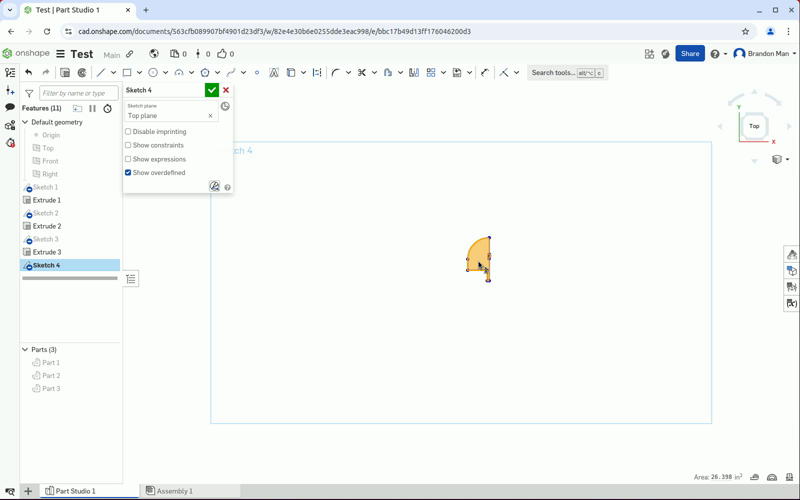
mouse_move(73, 352)
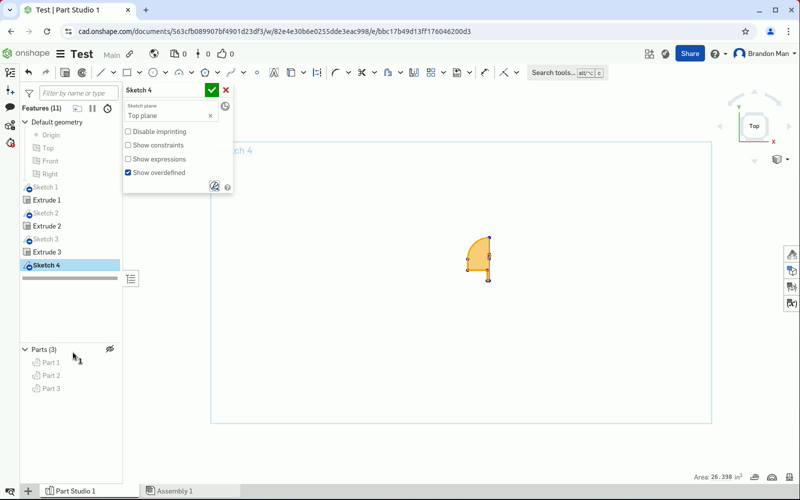
key(shift+y)
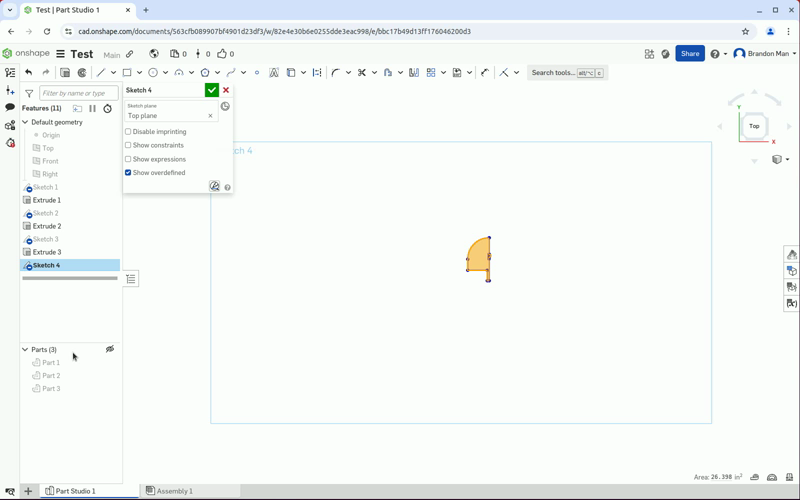
key(shift+e)
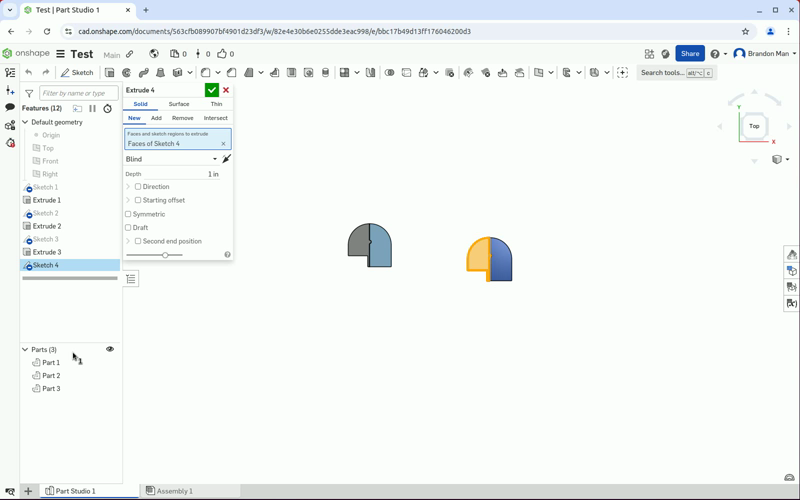
mouse_move(143, 106)
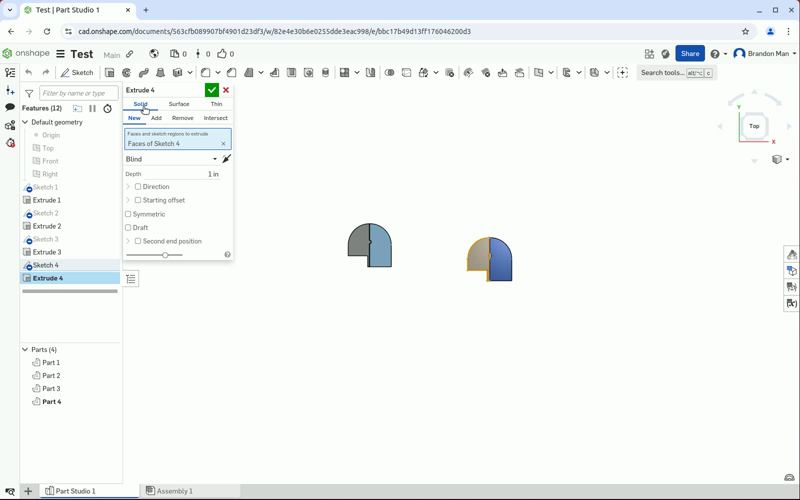
click(143, 106)
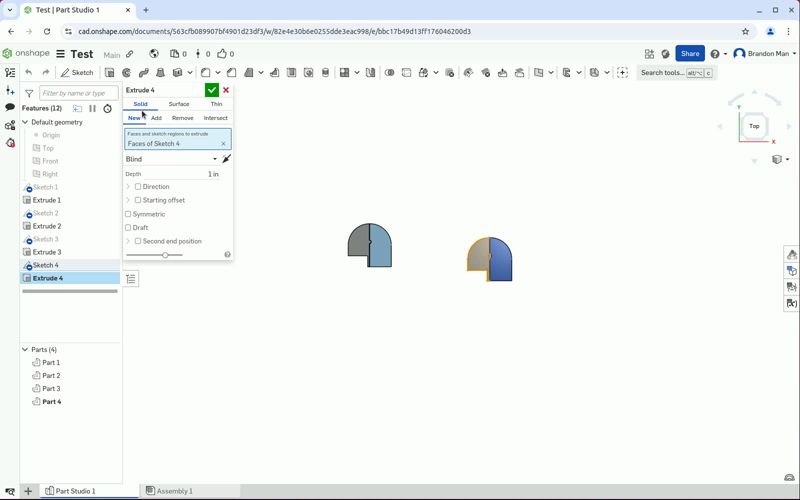
mouse_move(137, 120)
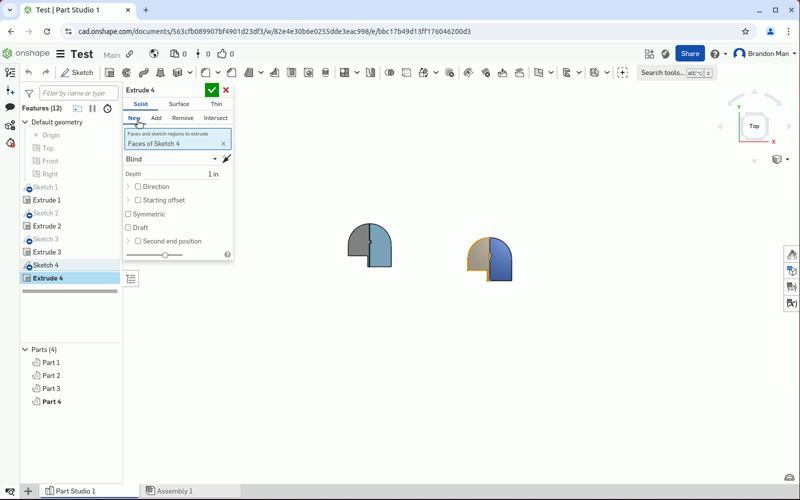
click(137, 120)
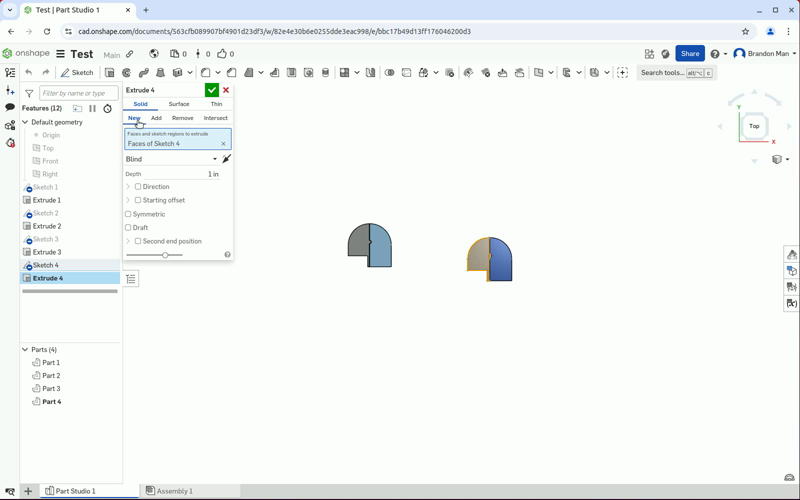
key(tab, 4)
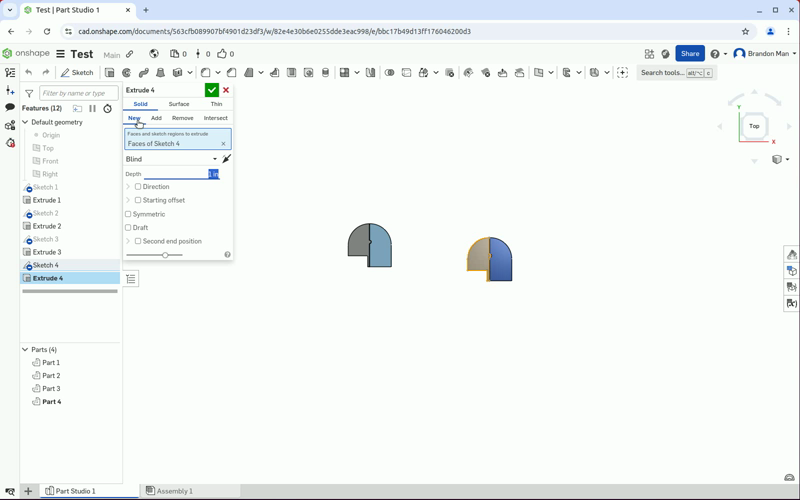
text(0.481)
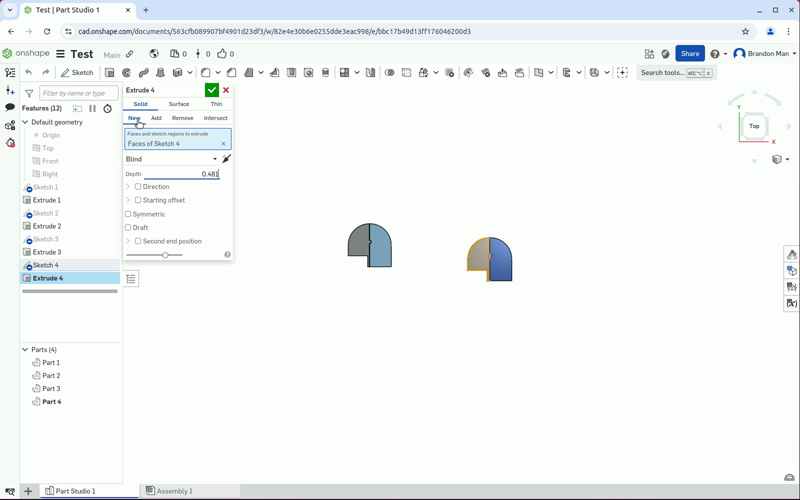
key(enter)
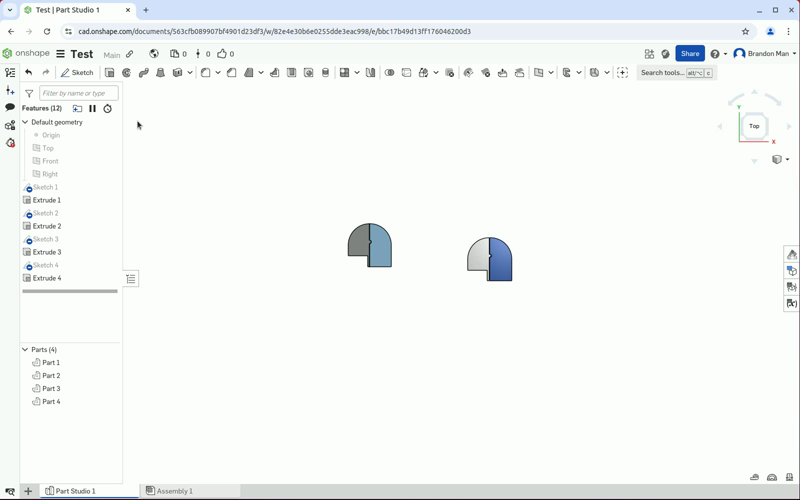
key(shift+h)
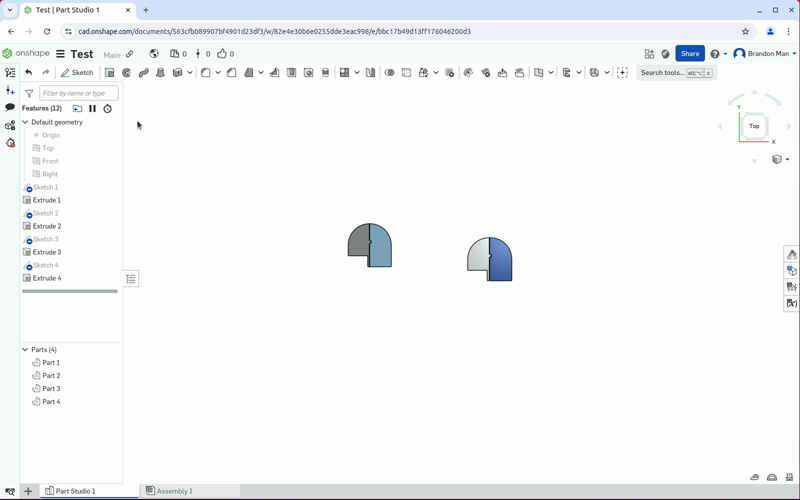
key(shift+h)
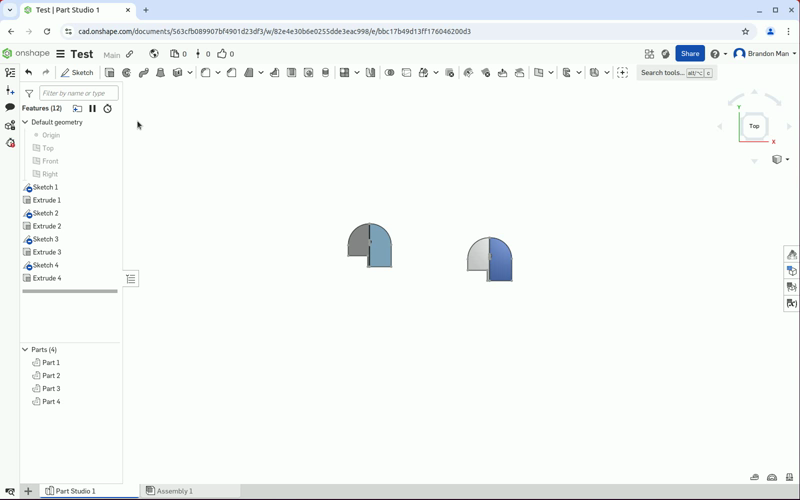
key(shift+7)
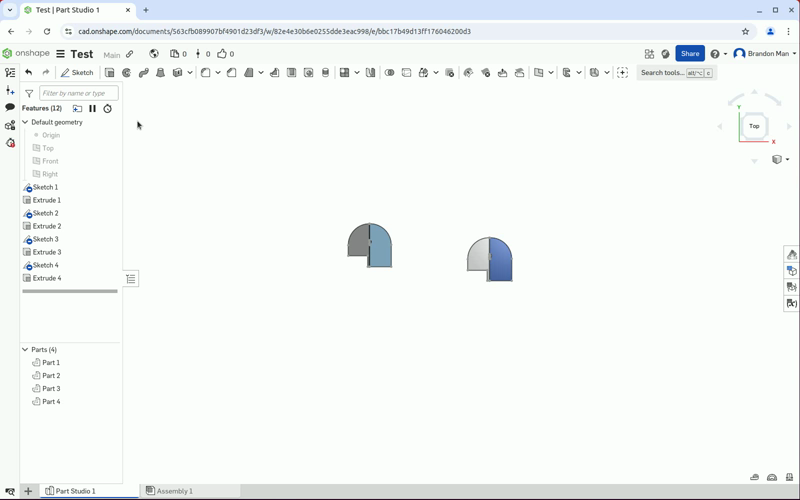
key(up, 3)
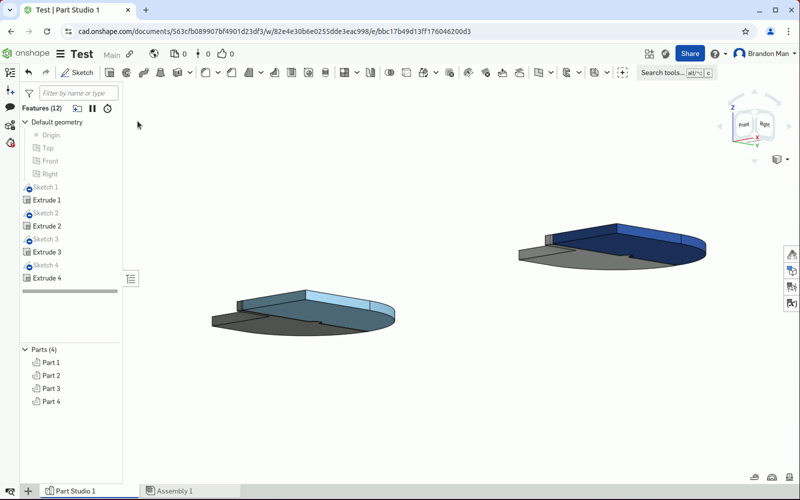
key(left, 3)
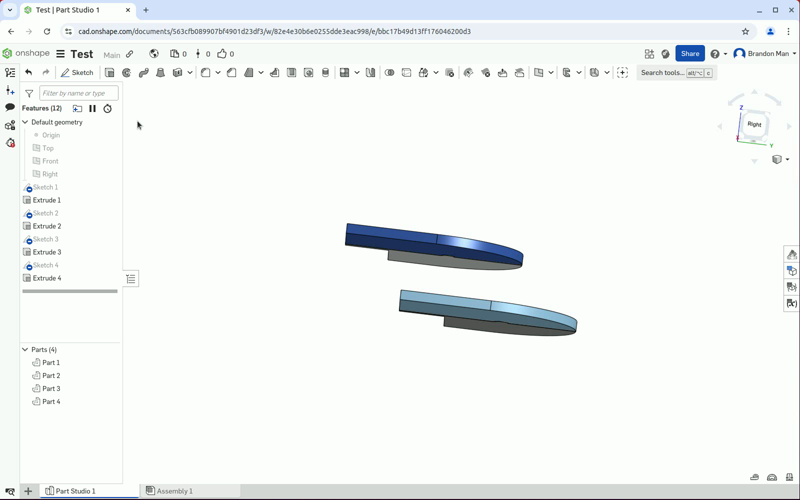
key(right, 3)
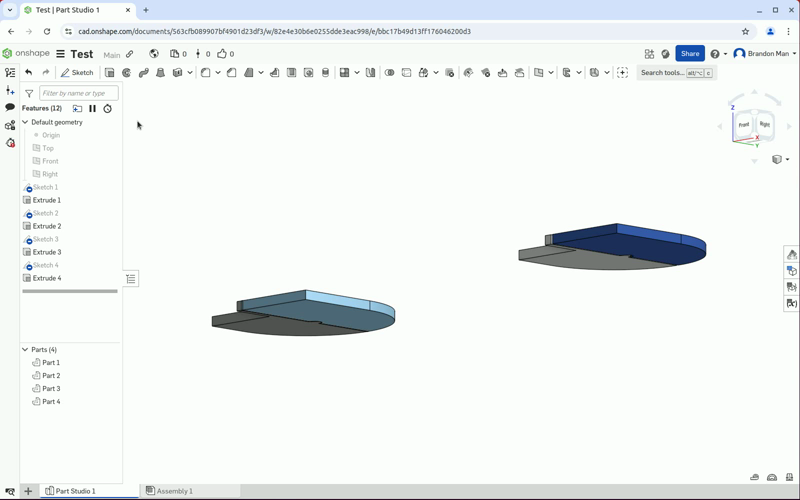
key(down, 3)
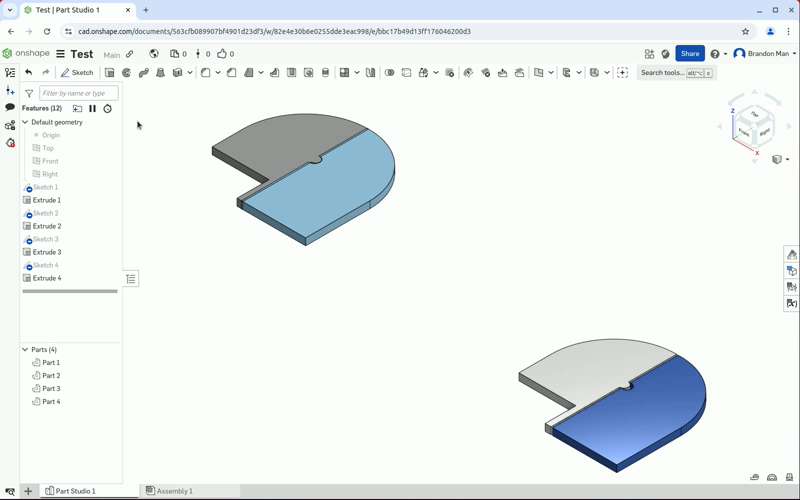
mouse_move(73, 189)
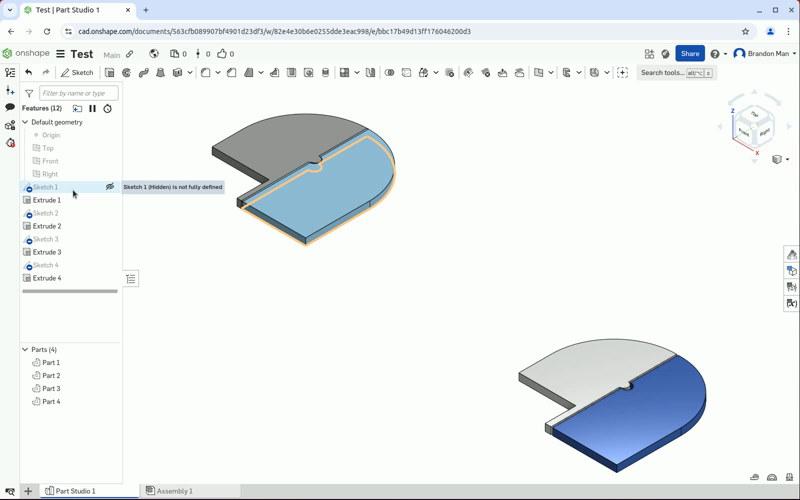
click(73, 189)